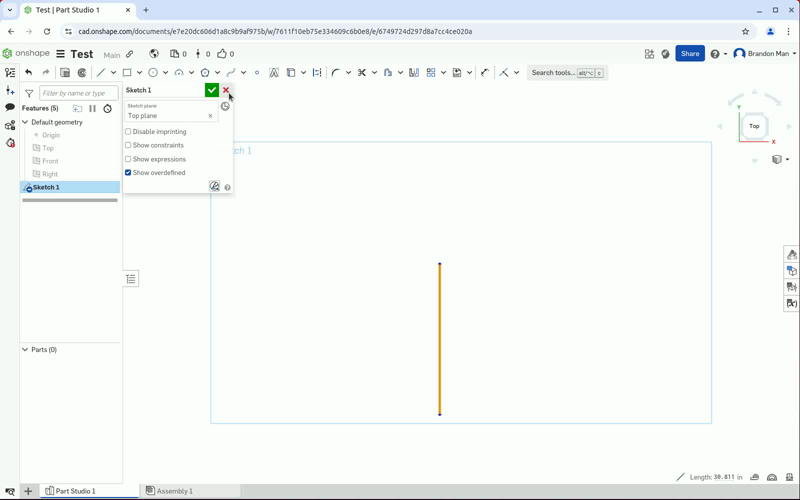
key(shift+h)
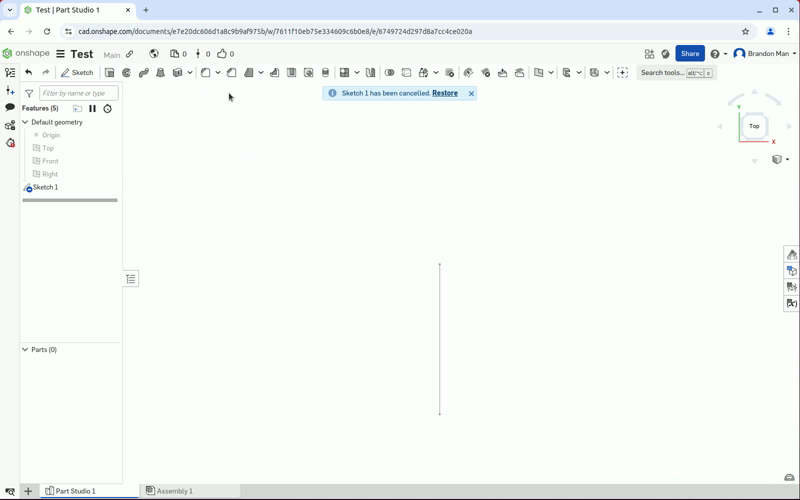
key(shift+s)
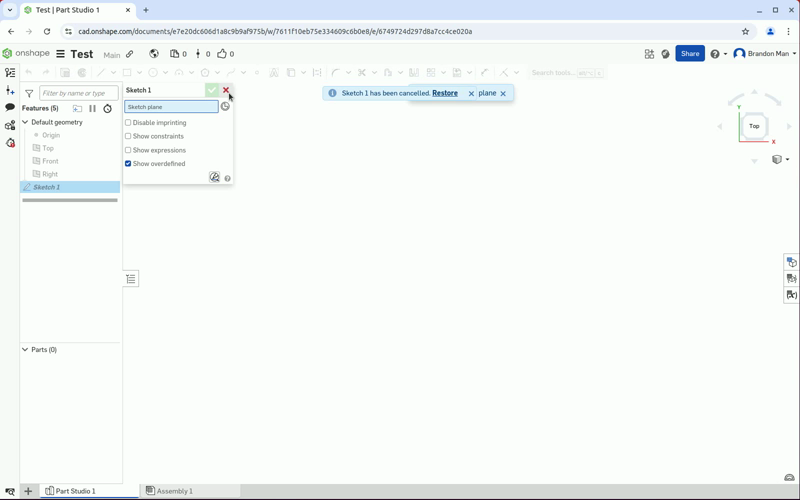
mouse_move(73, 150)
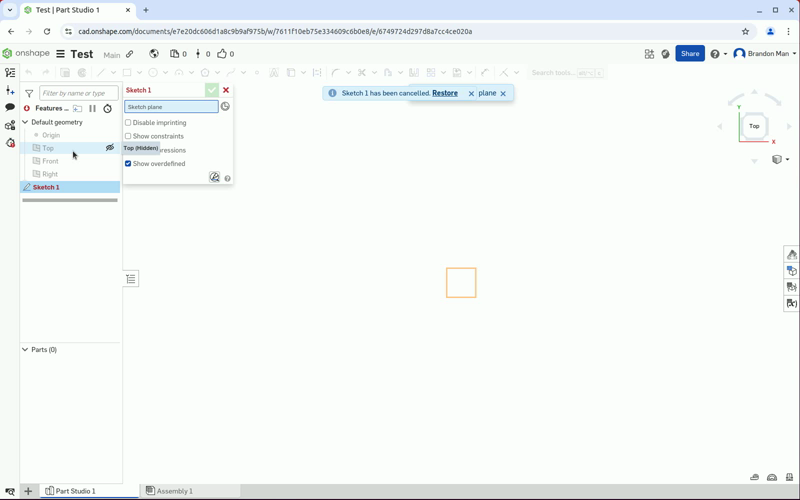
click(73, 150)
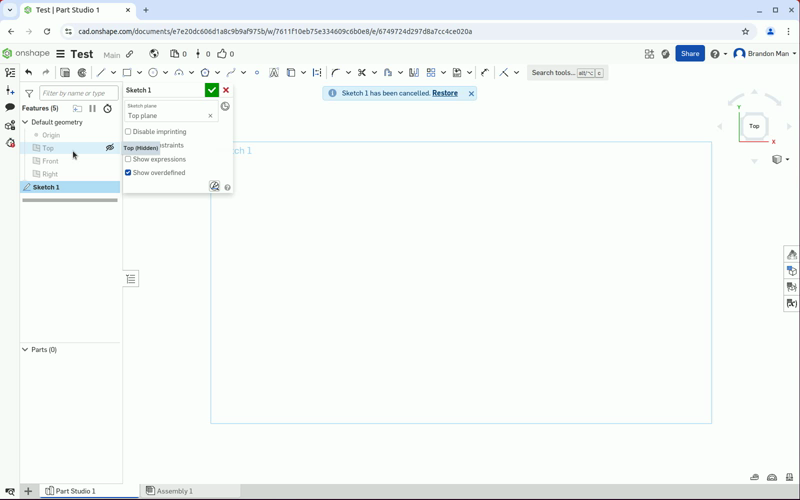
mouse_move(73, 352)
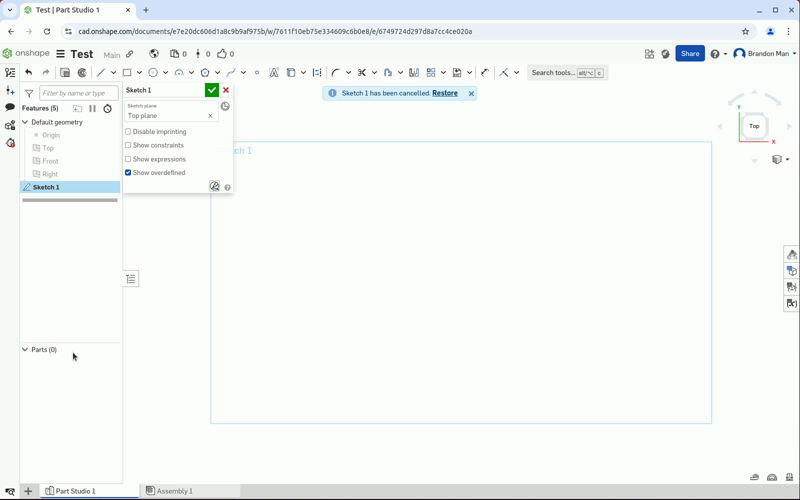
key(y)
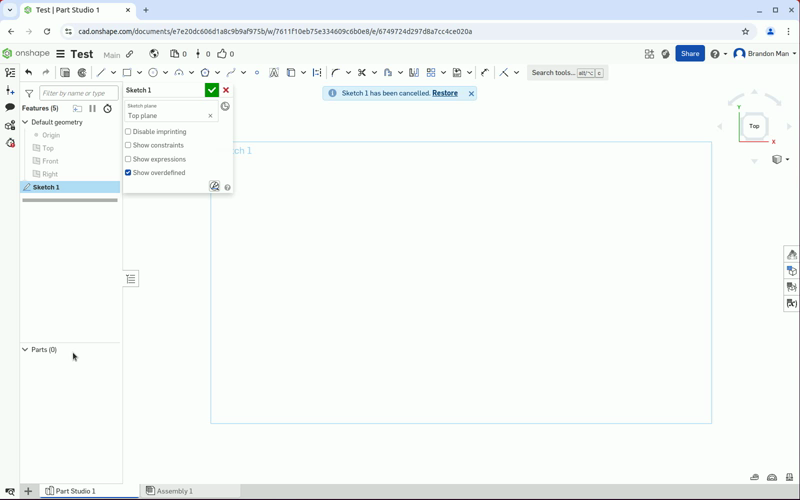
key(l)
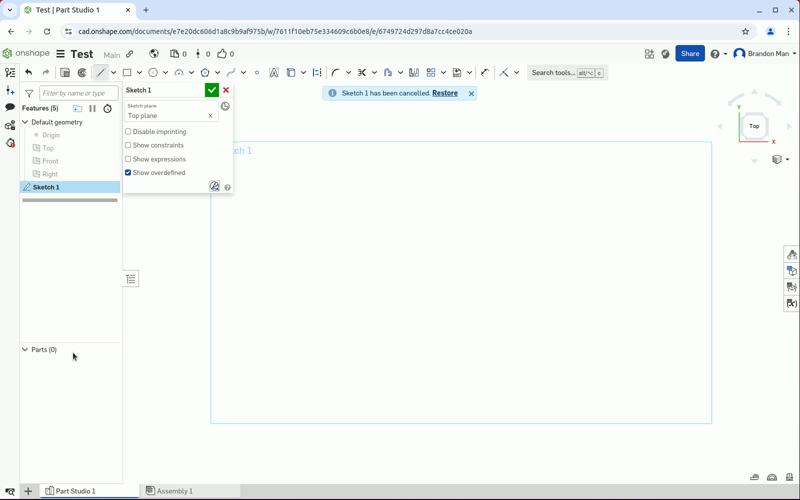
key_down(shift)
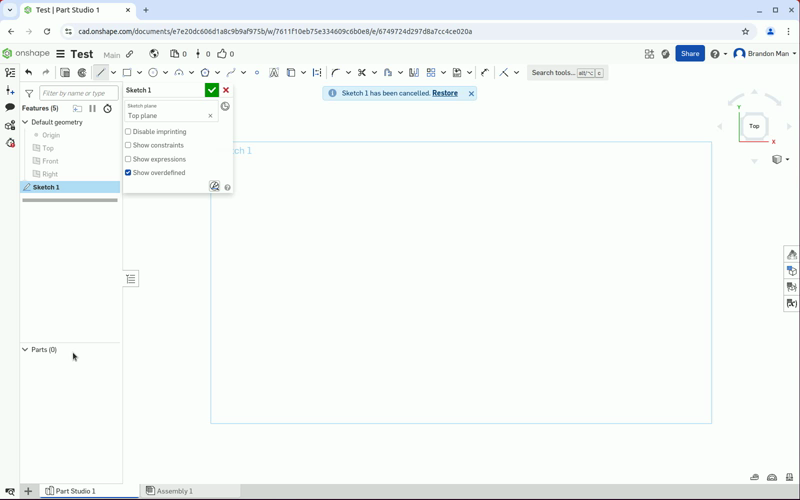
mouse_move(384, 387)
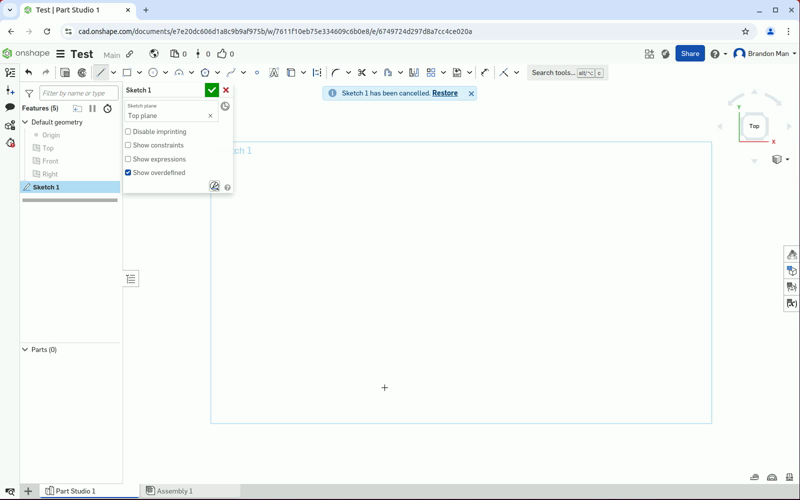
click(384, 387)
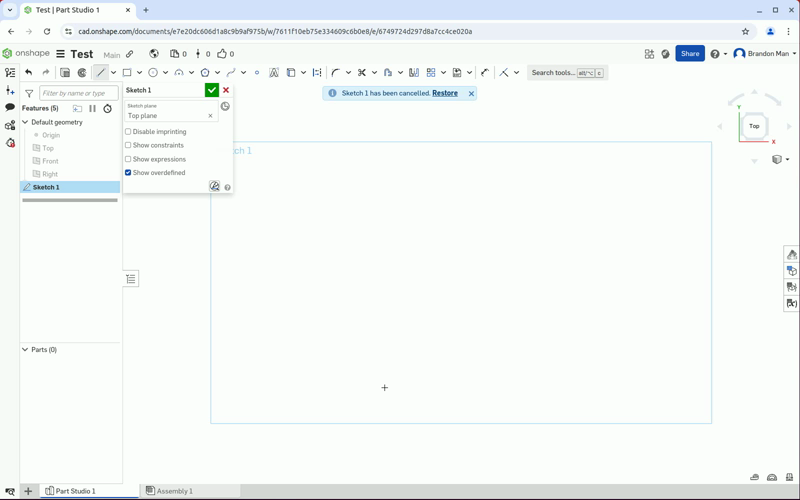
key_up(shift)
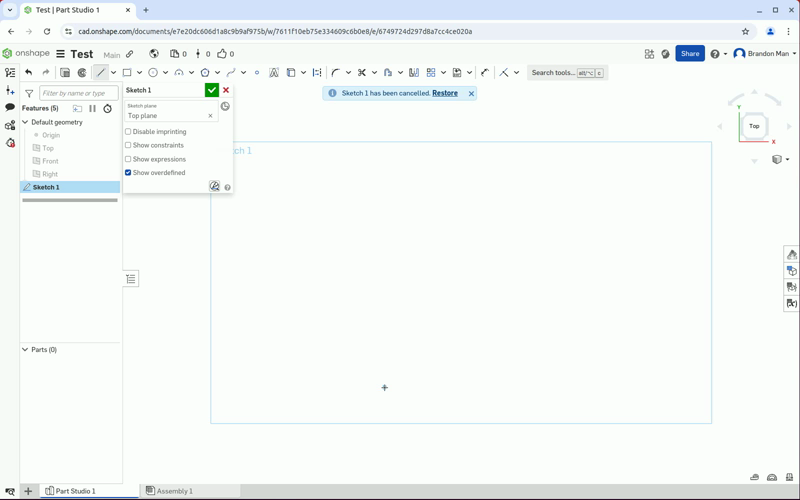
key_down(shift)
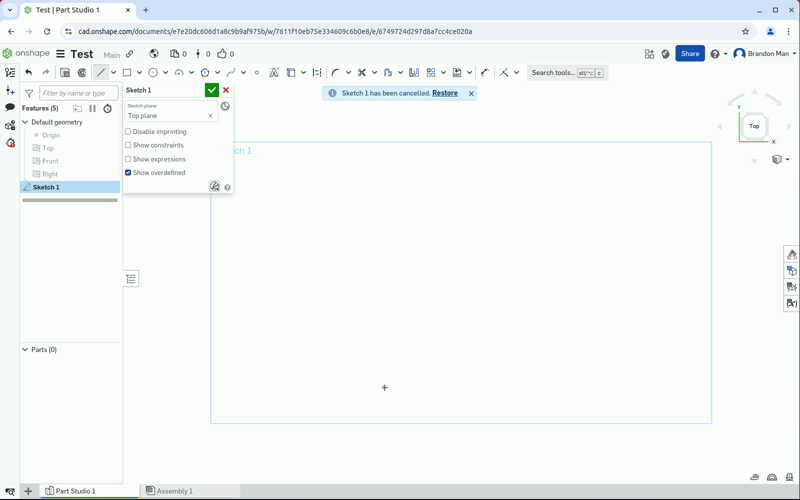
mouse_move(536, 387)
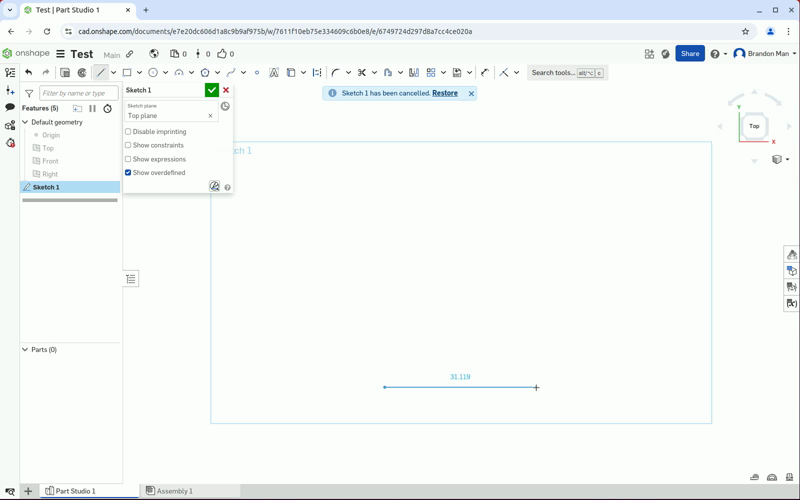
click(536, 387)
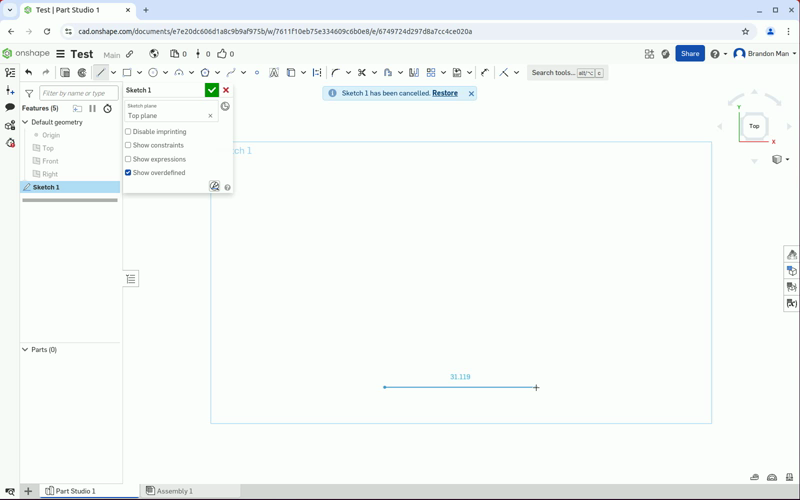
key_up(shift)
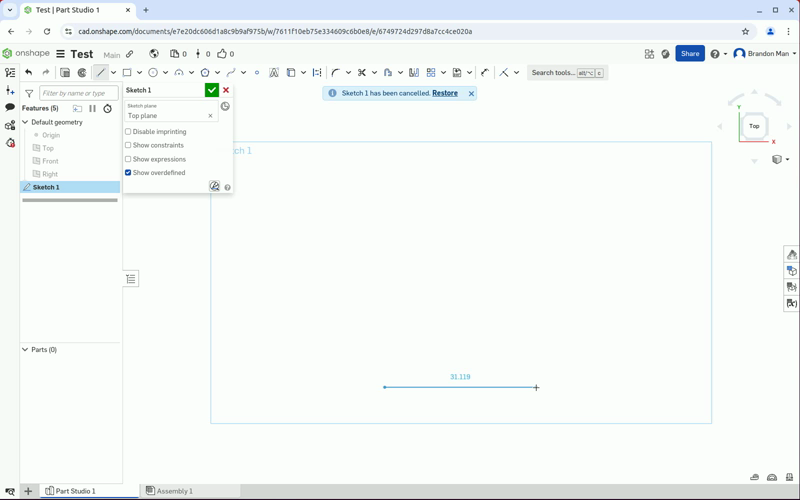
key_down(shift)
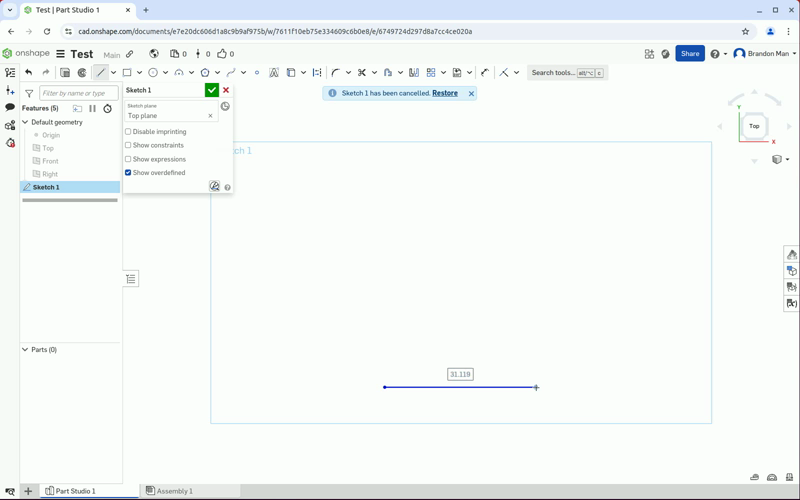
mouse_move(536, 178)
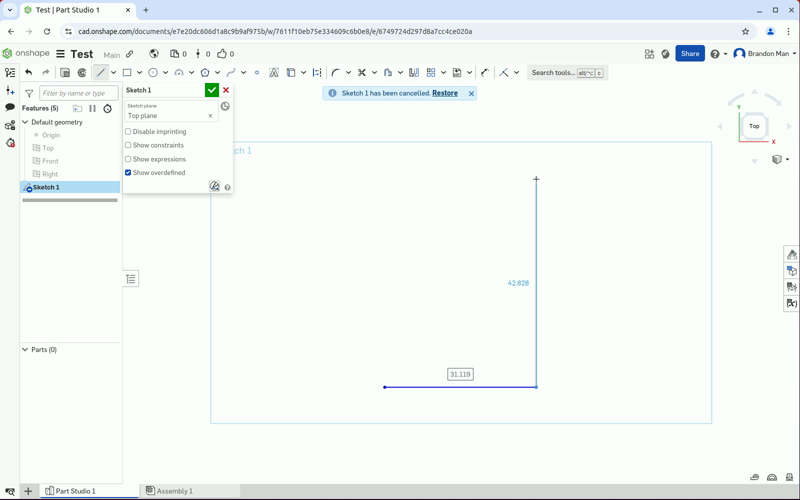
click(536, 178)
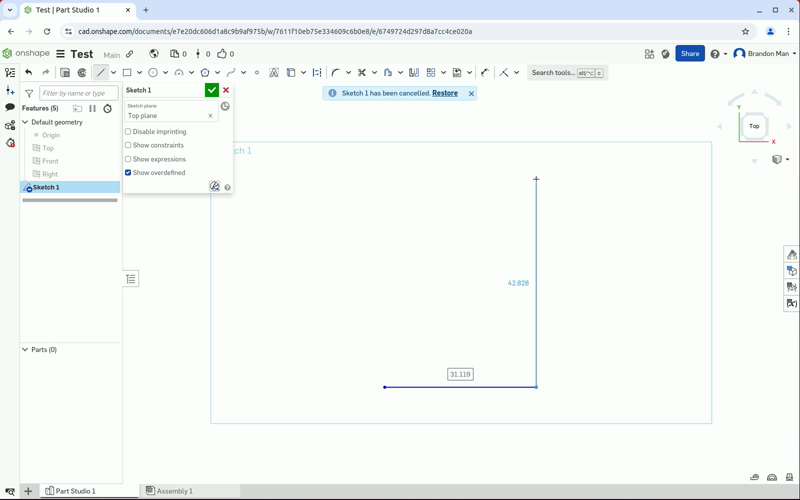
key_up(shift)
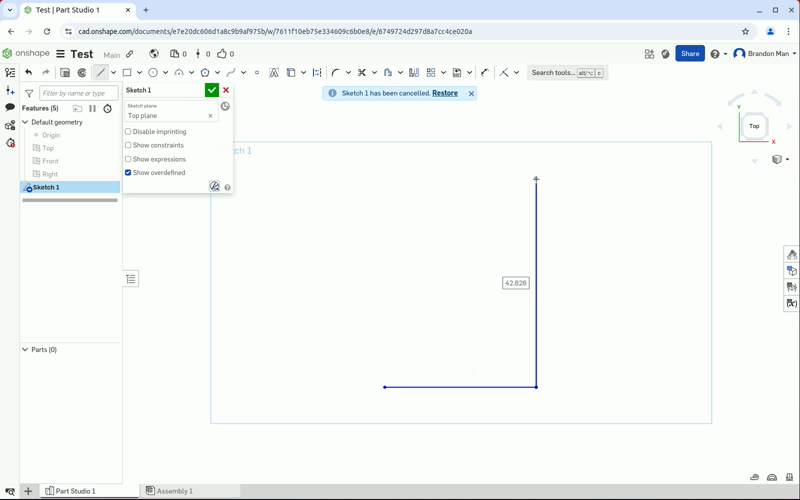
key_down(shift)
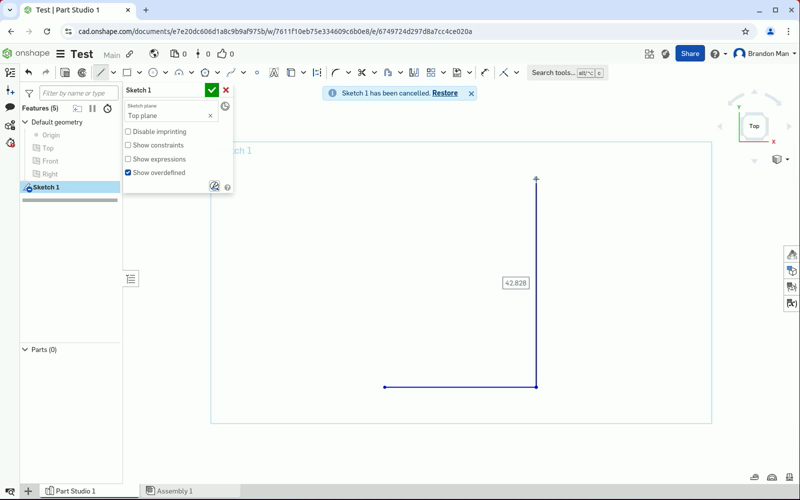
mouse_move(384, 178)
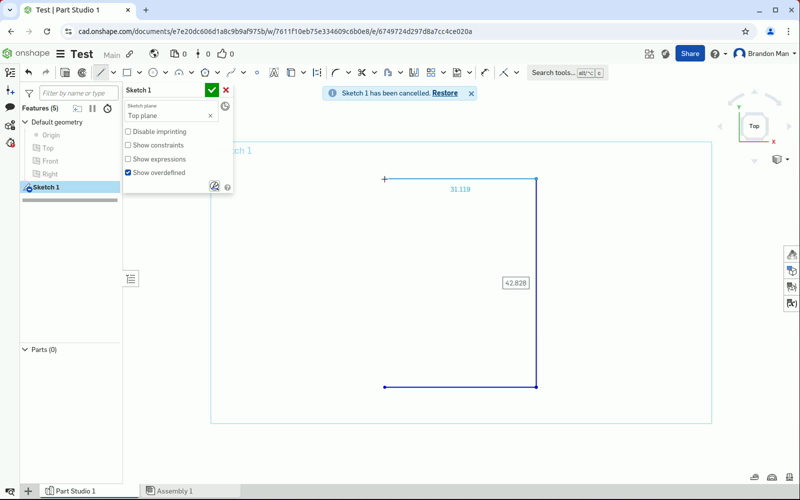
click(384, 178)
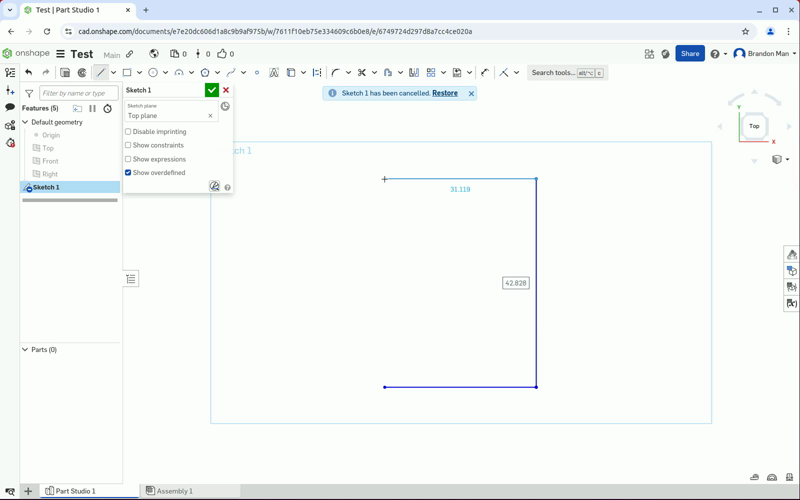
key_up(shift)
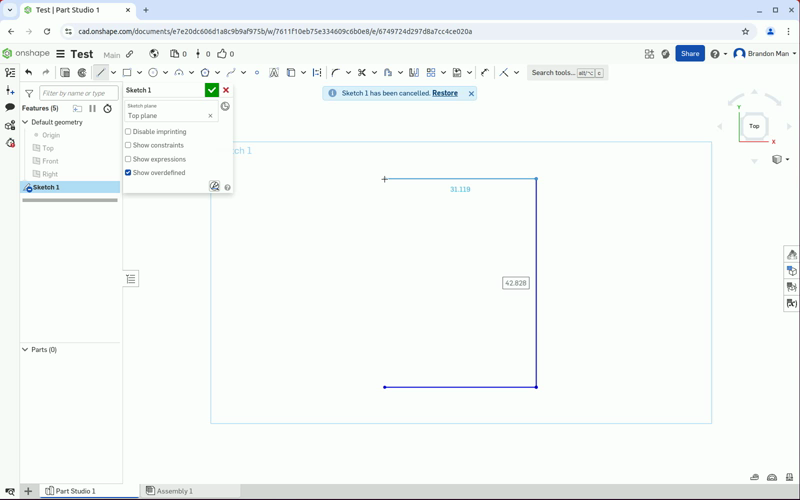
key_down(shift)
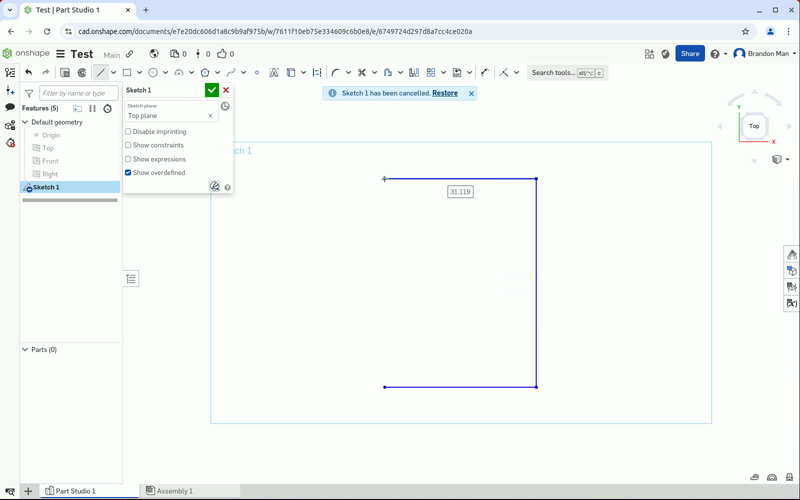
mouse_move(384, 387)
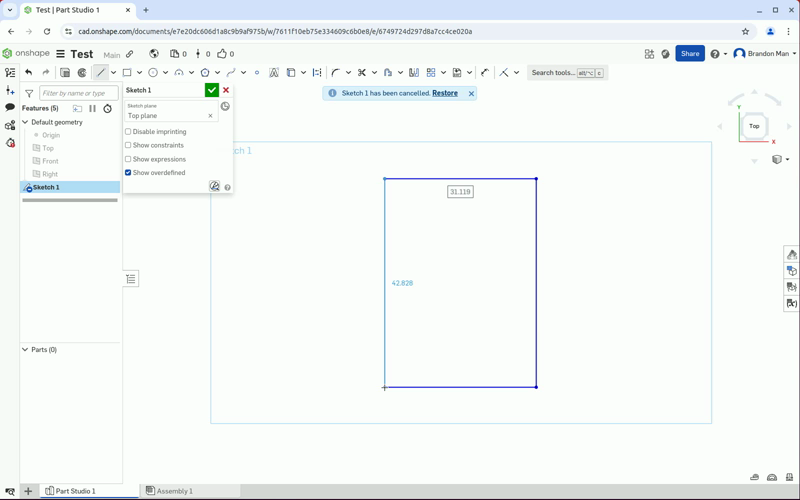
key_up(shift)
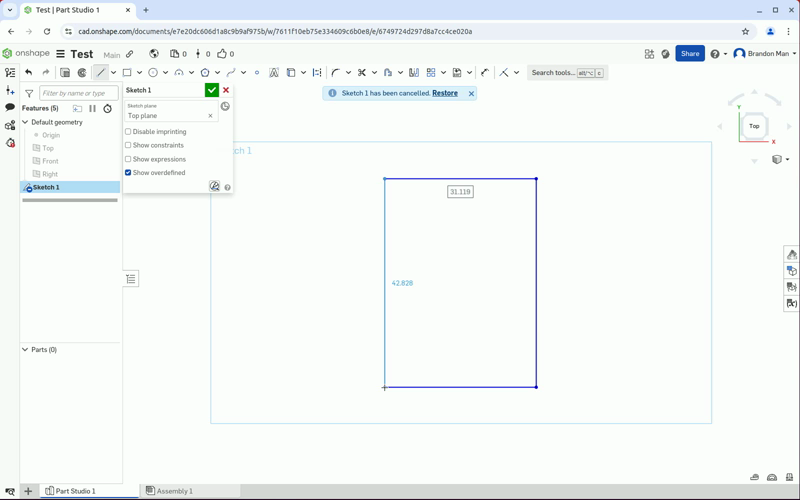
click(384, 387)
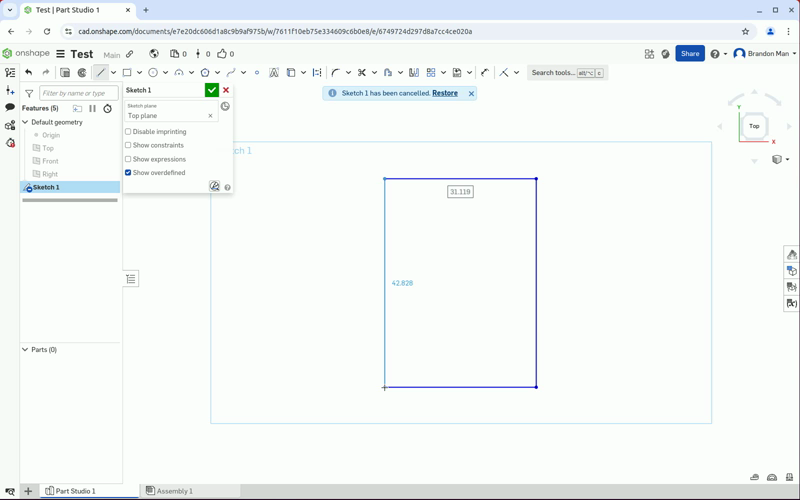
key(esc)
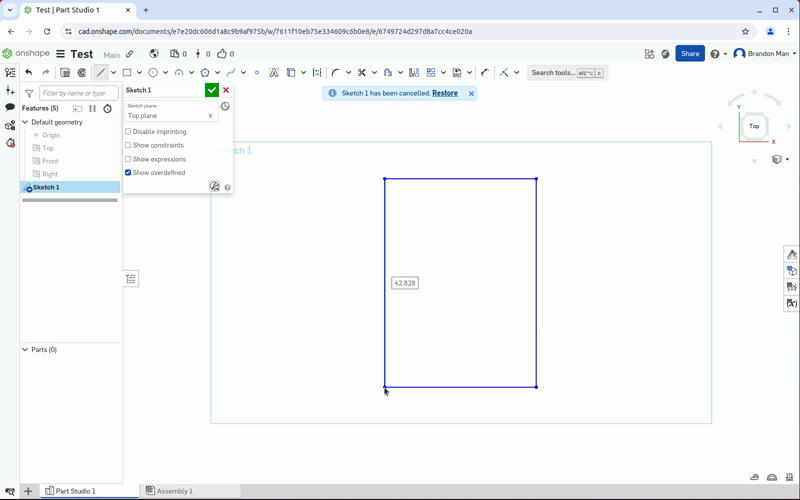
mouse_move(416, 310)
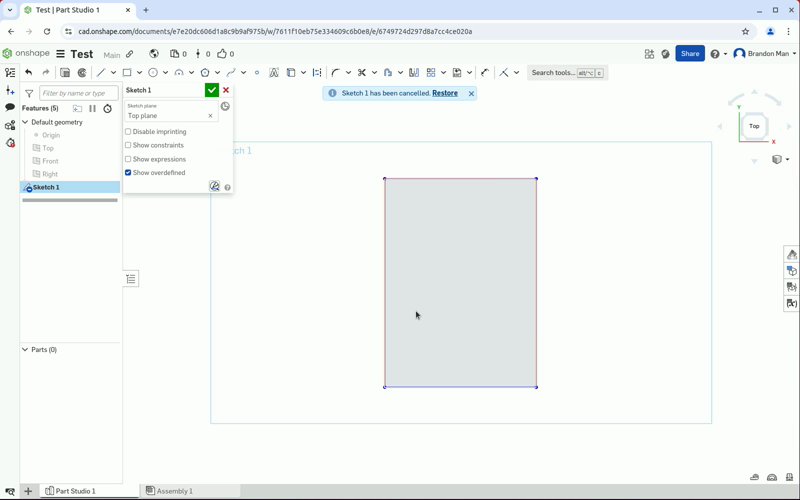
click(416, 310)
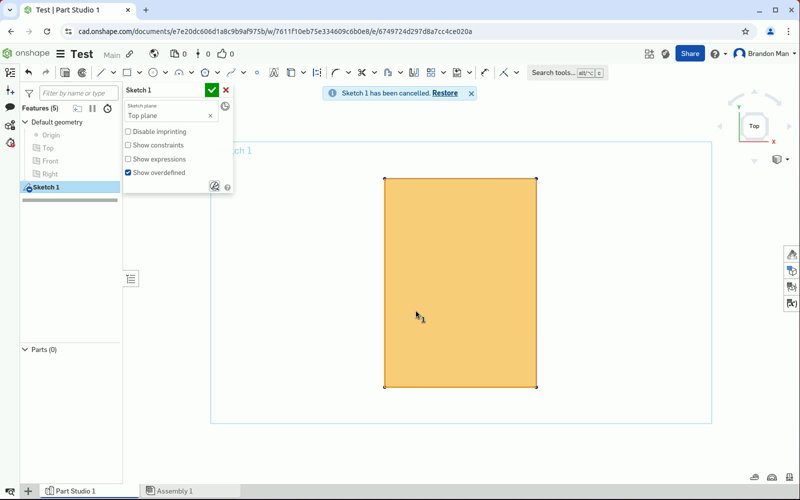
mouse_move(73, 352)
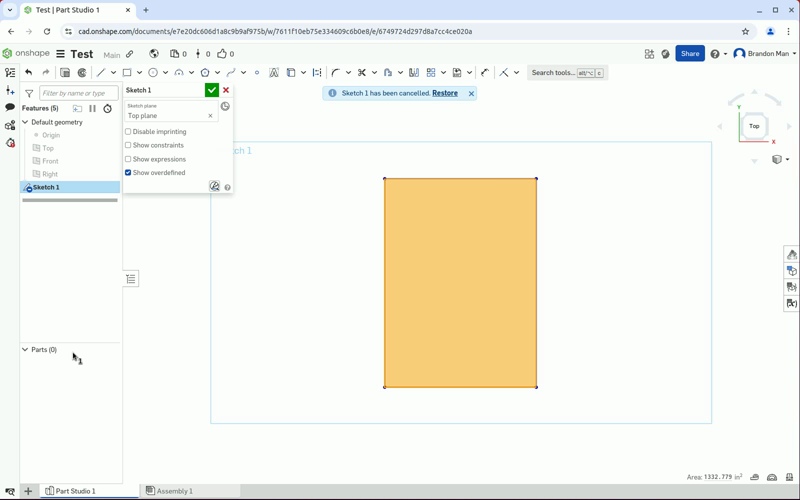
key(shift+y)
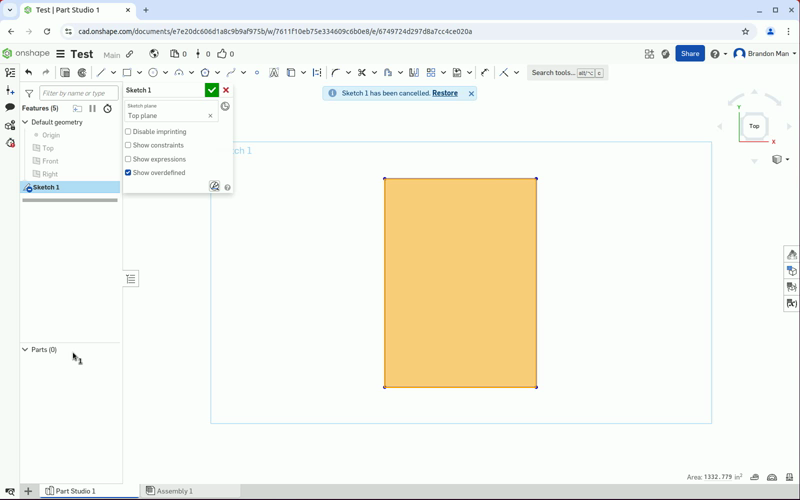
key(shift+e)
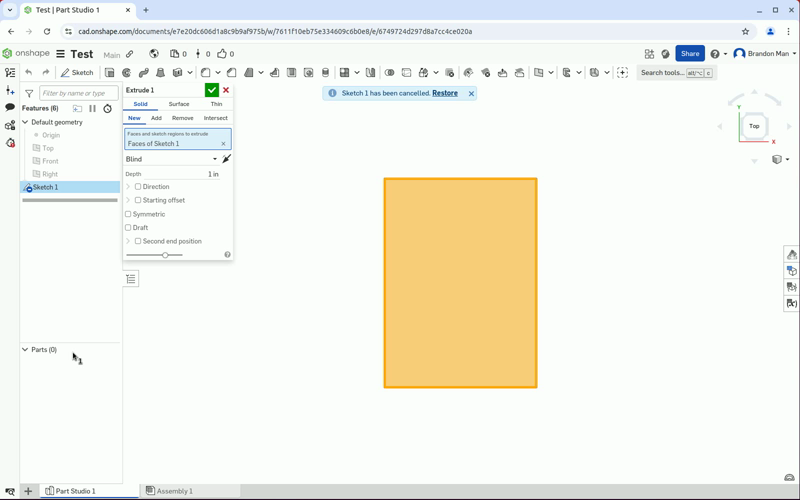
mouse_move(143, 106)
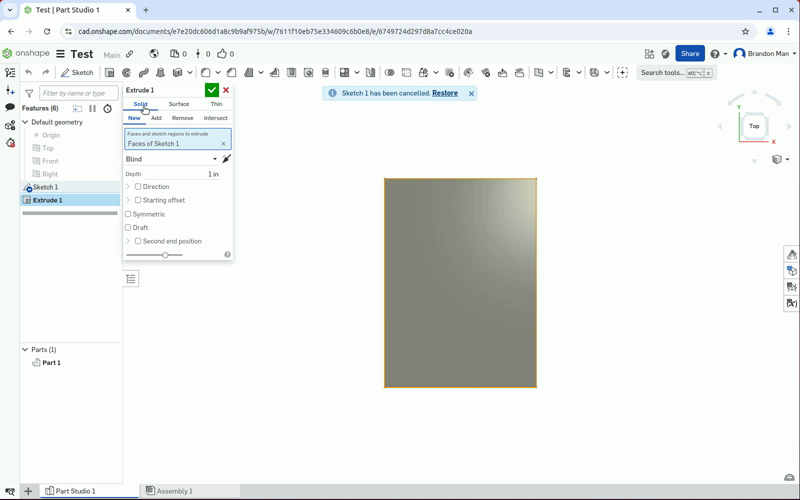
click(143, 106)
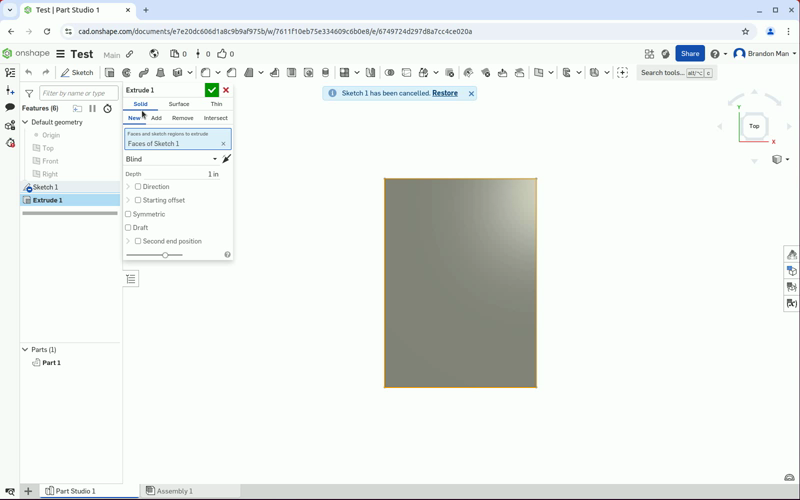
mouse_move(137, 120)
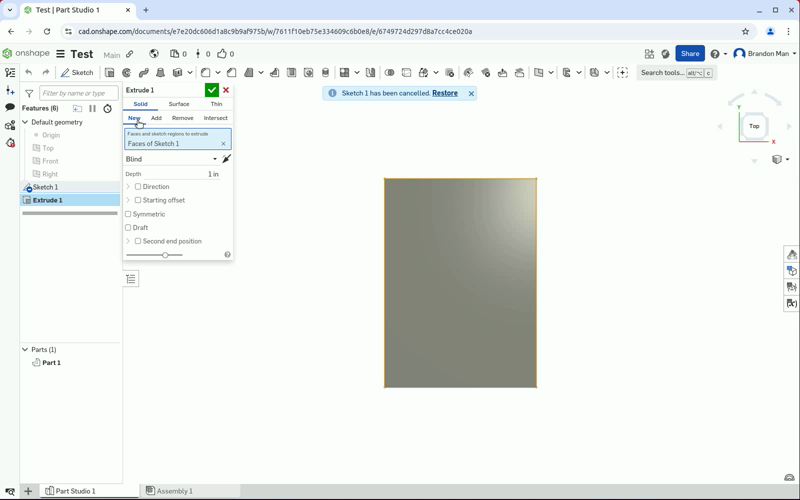
click(137, 120)
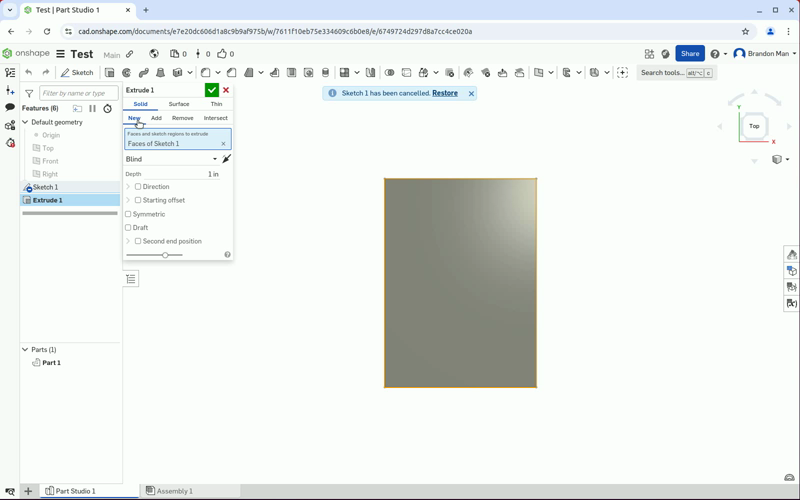
key(tab, 4)
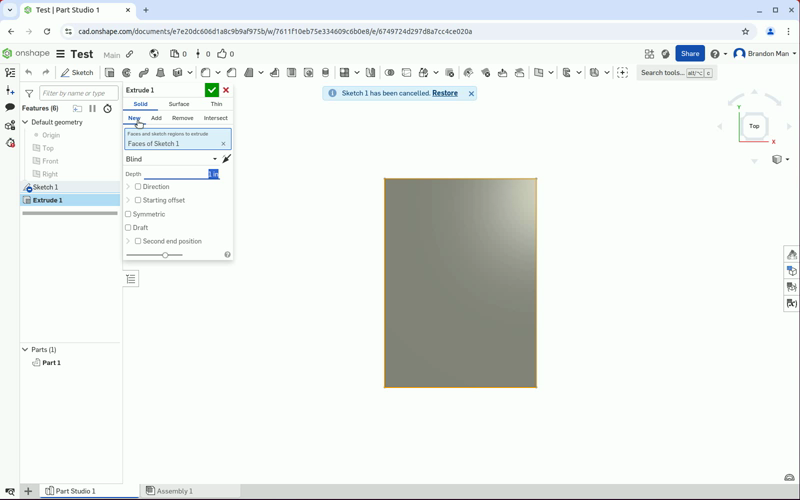
text(1.204)
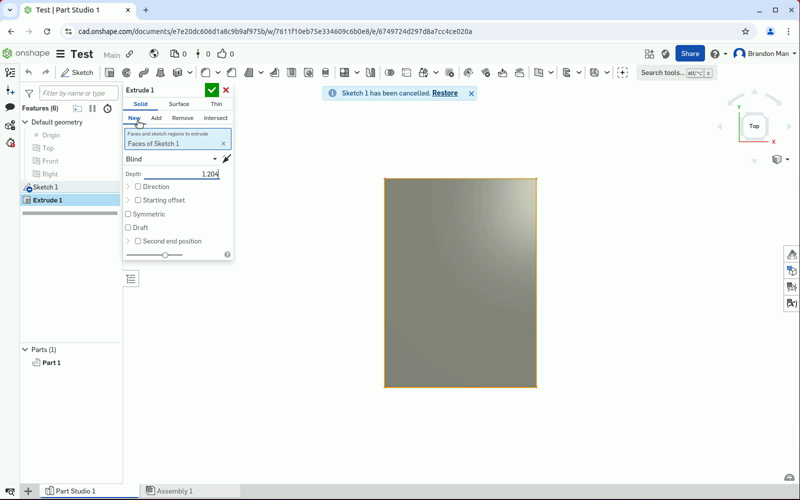
key(enter)
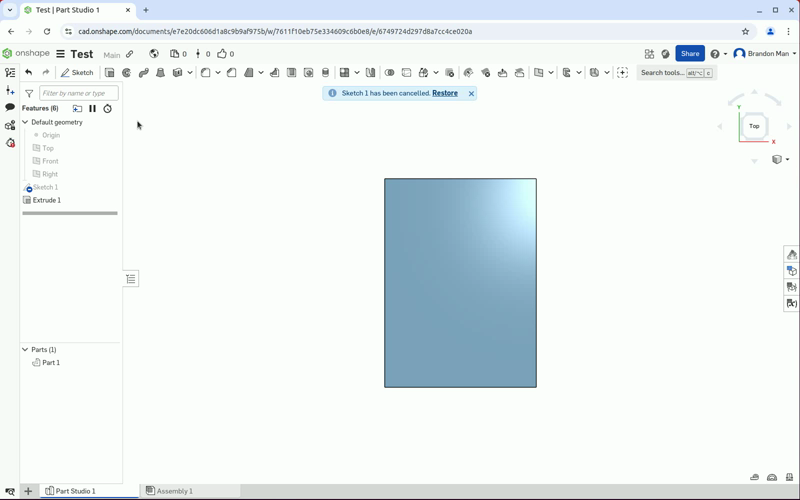
key(shift+h)
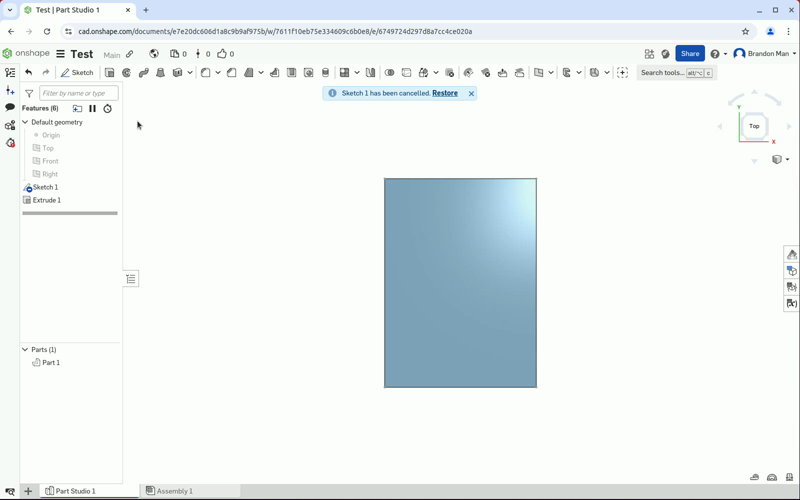
key(shift+h)
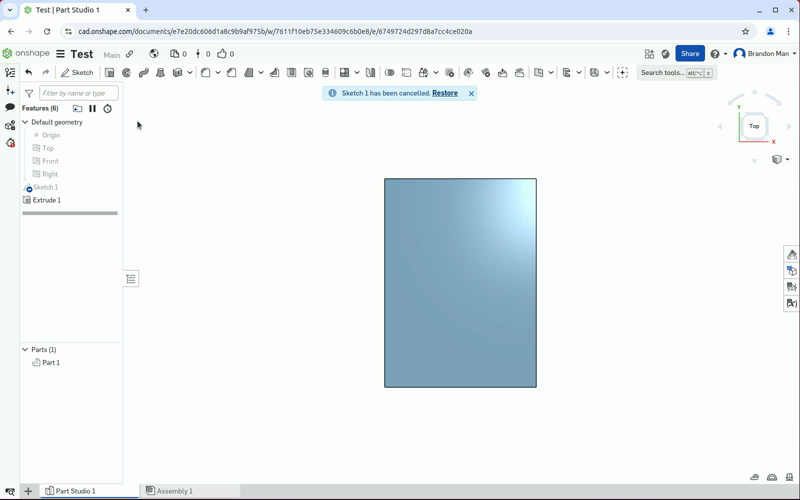
mouse_move(73, 189)
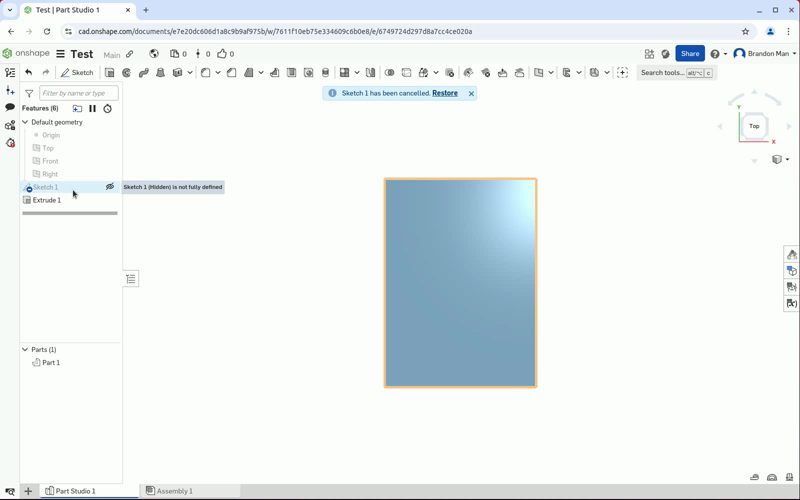
click(73, 189)
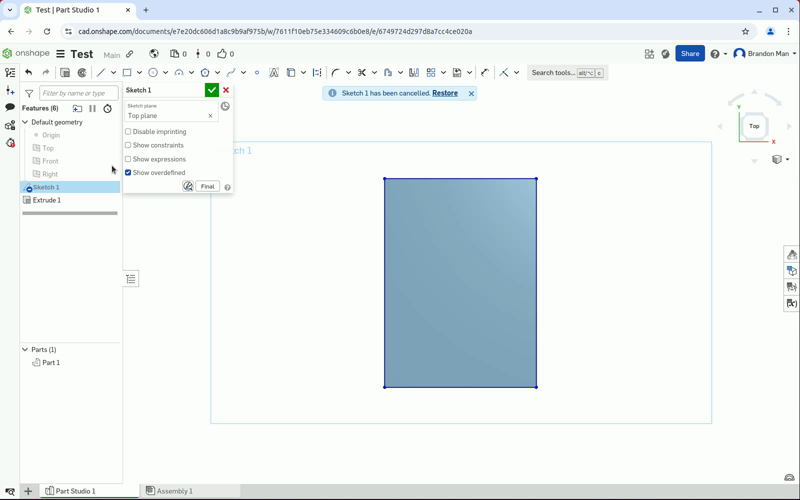
mouse_move(229, 92)
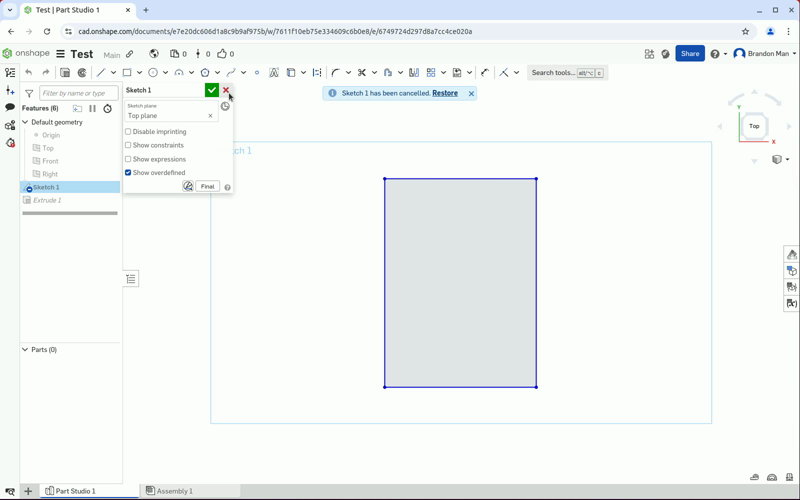
click(229, 92)
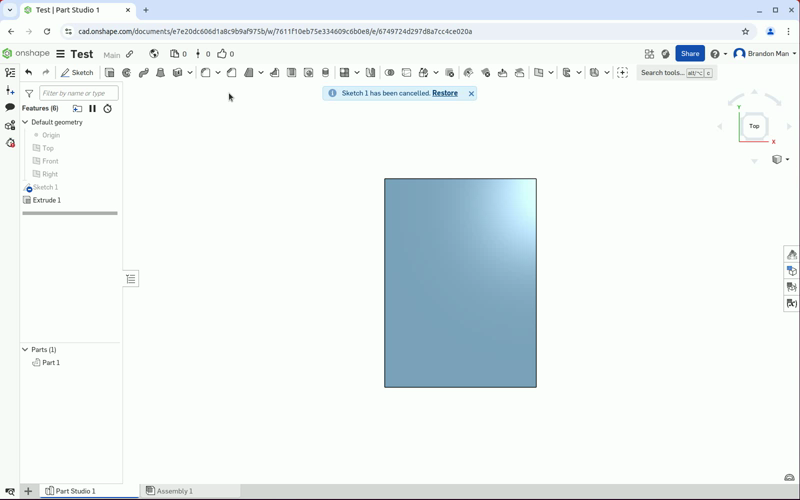
mouse_move(541, 75)
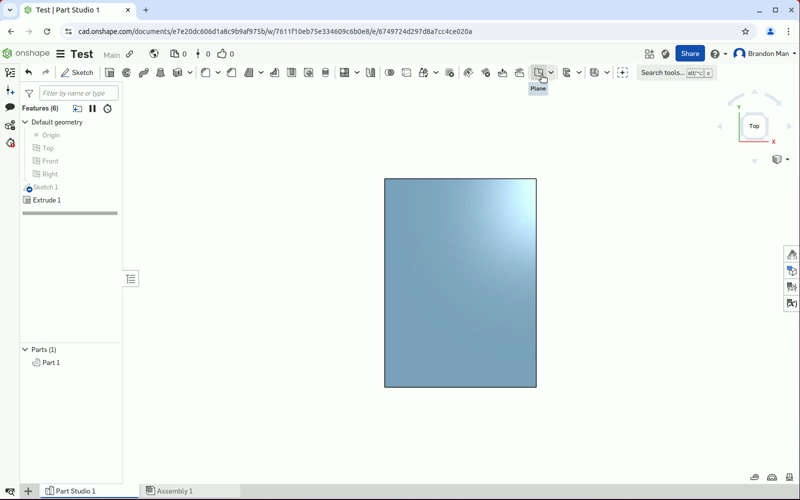
click(541, 75)
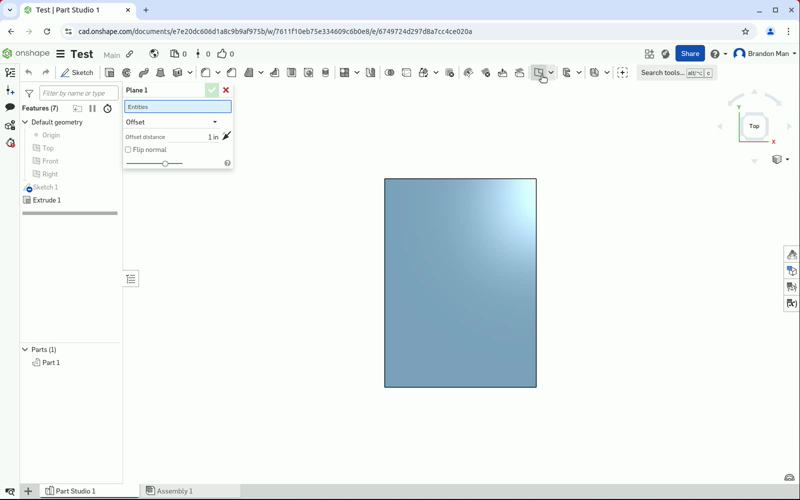
mouse_move(73, 150)
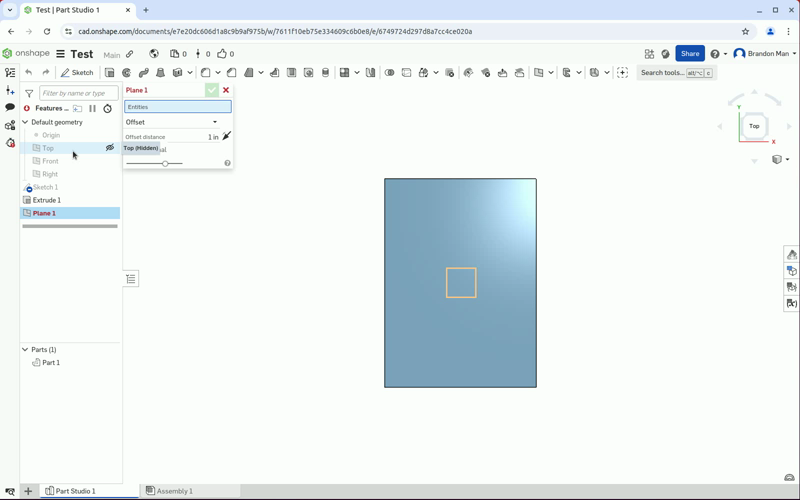
click(73, 150)
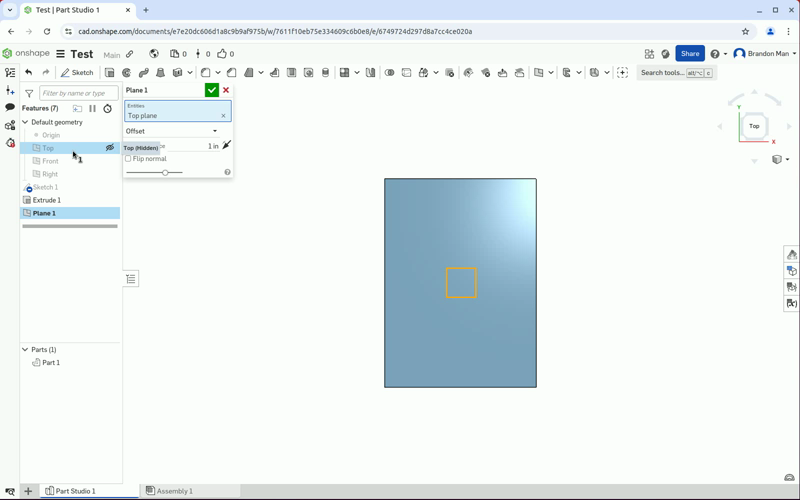
key(tab, 2)
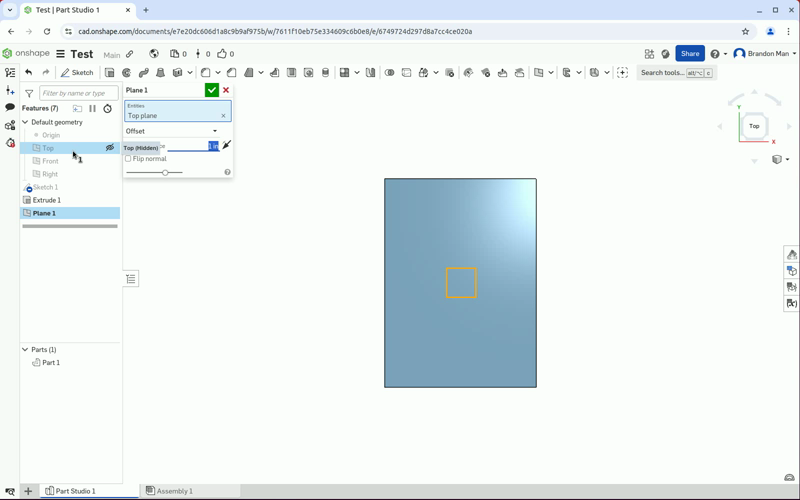
text(1.202)
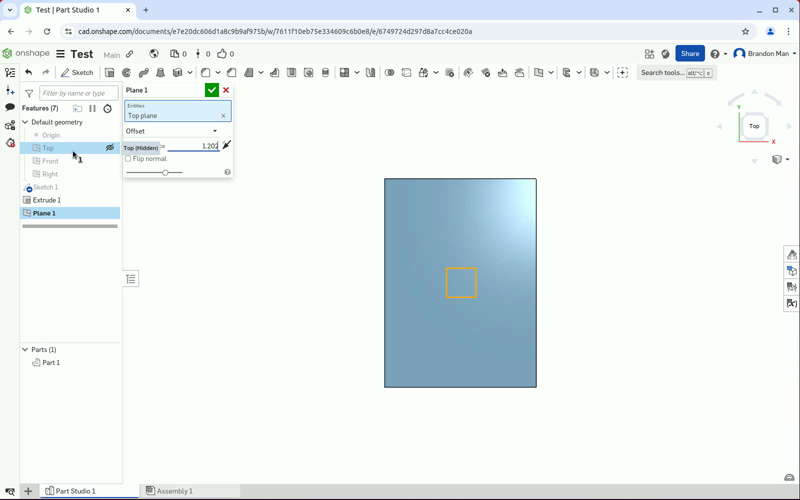
key(enter, 2)
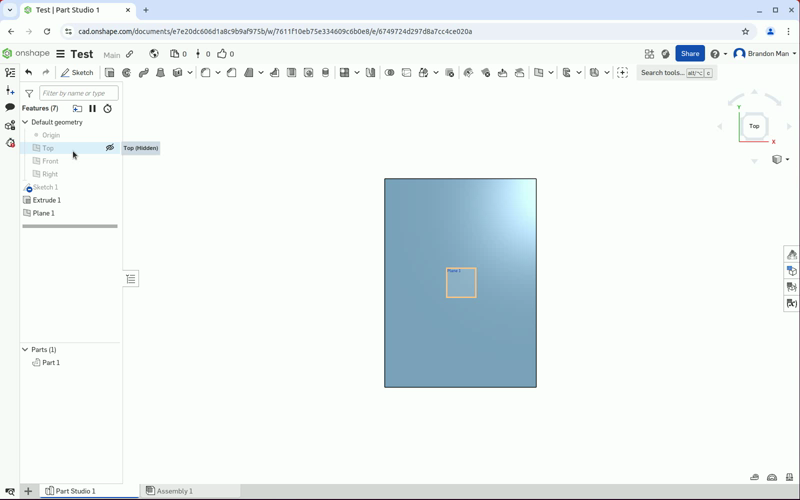
key(shift+s)
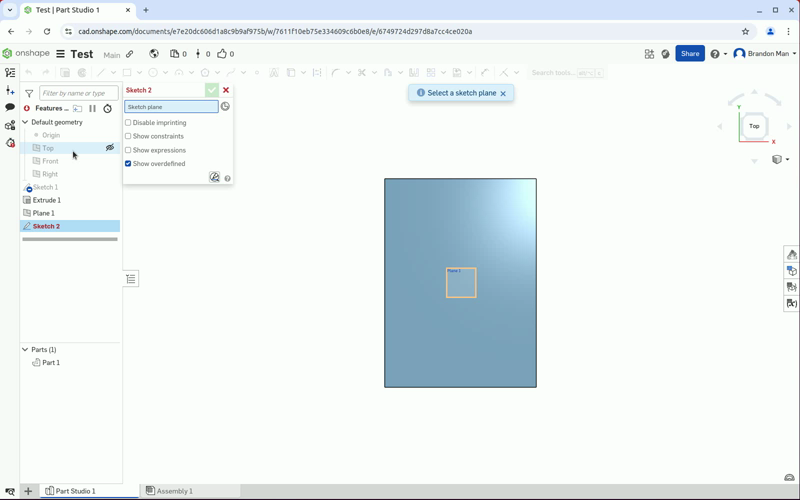
mouse_move(73, 215)
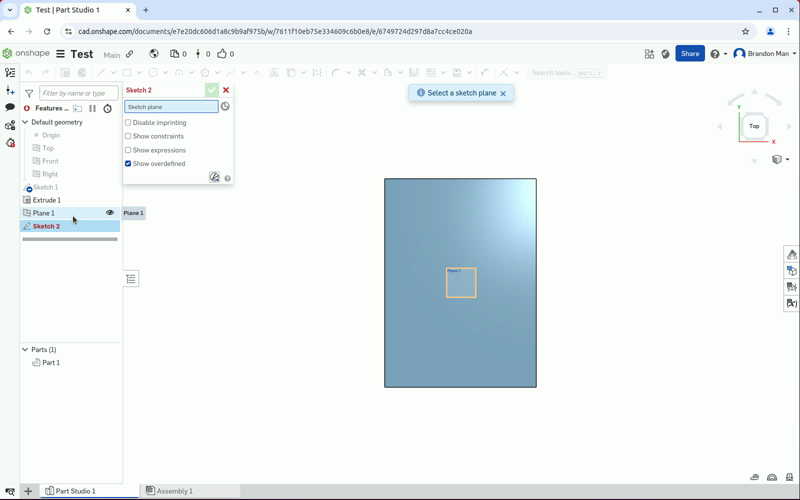
click(73, 215)
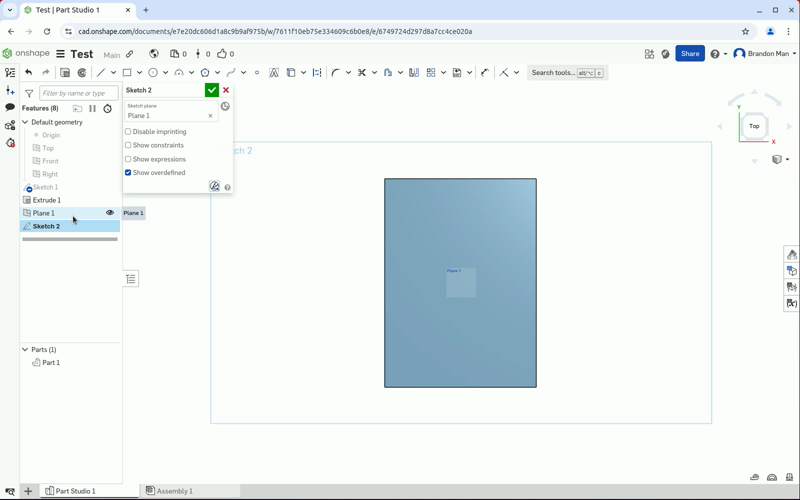
mouse_move(73, 352)
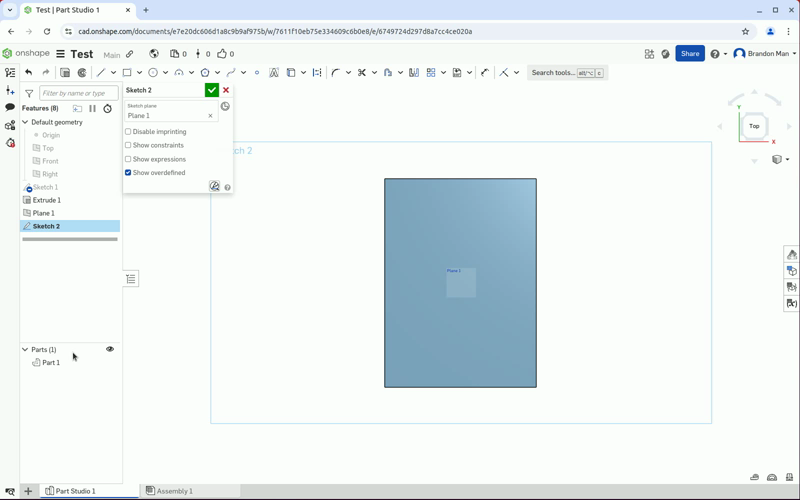
key(y)
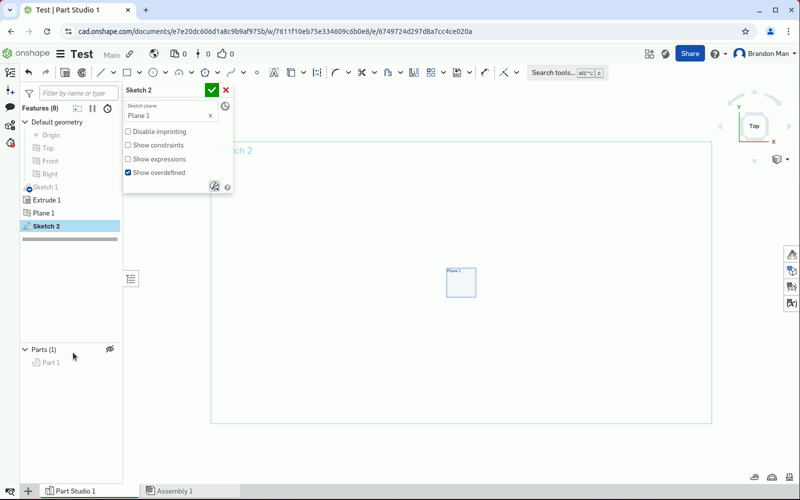
key(l)
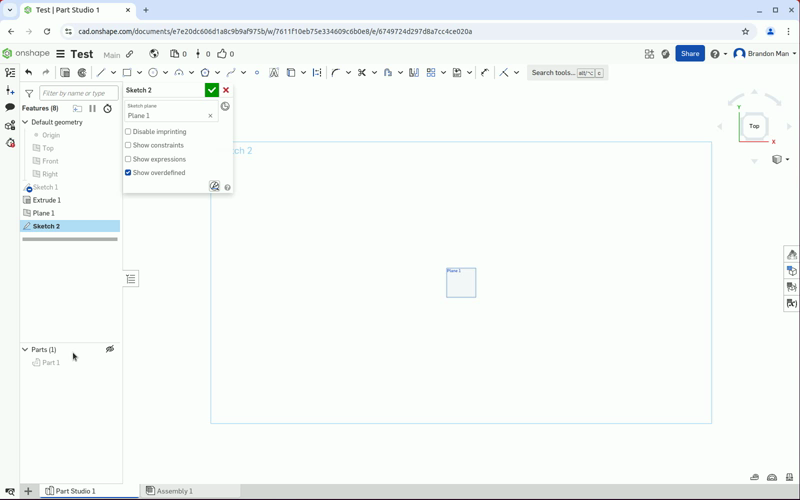
key_down(shift)
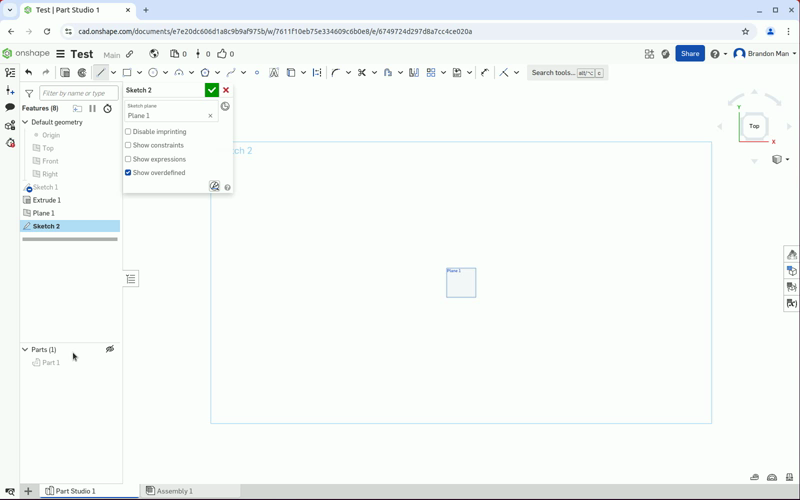
mouse_move(384, 387)
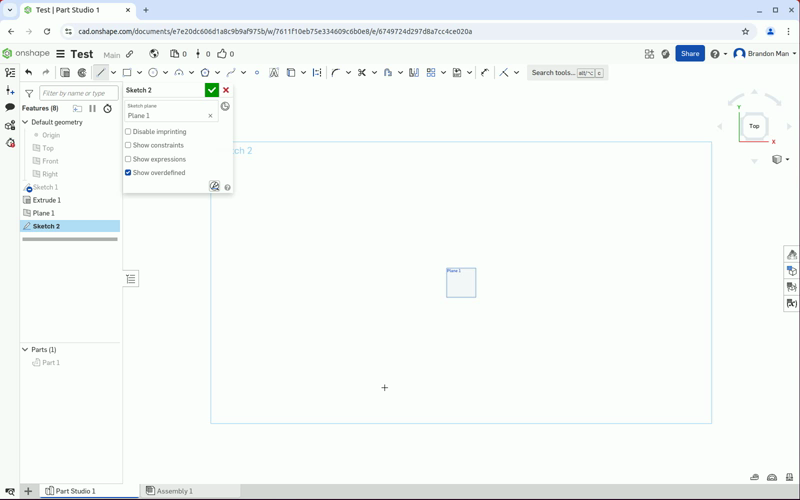
click(384, 387)
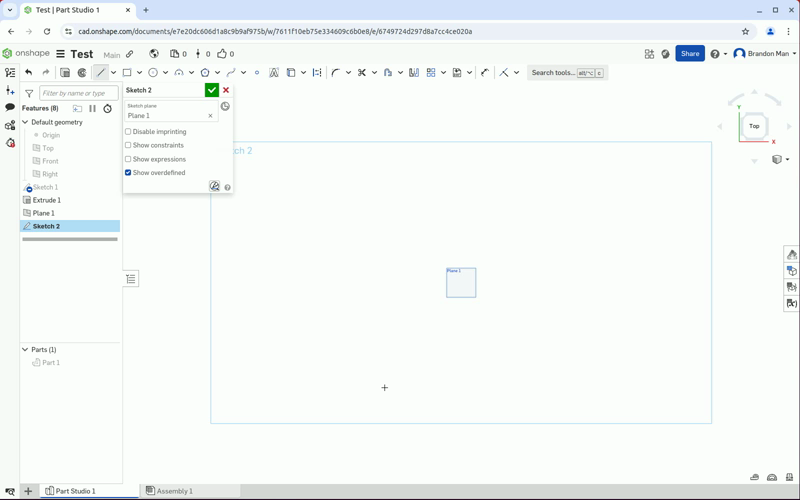
key_up(shift)
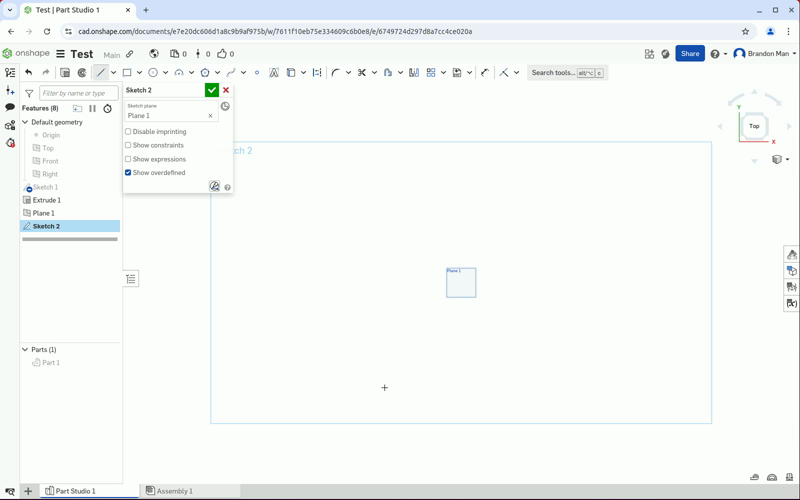
key_down(shift)
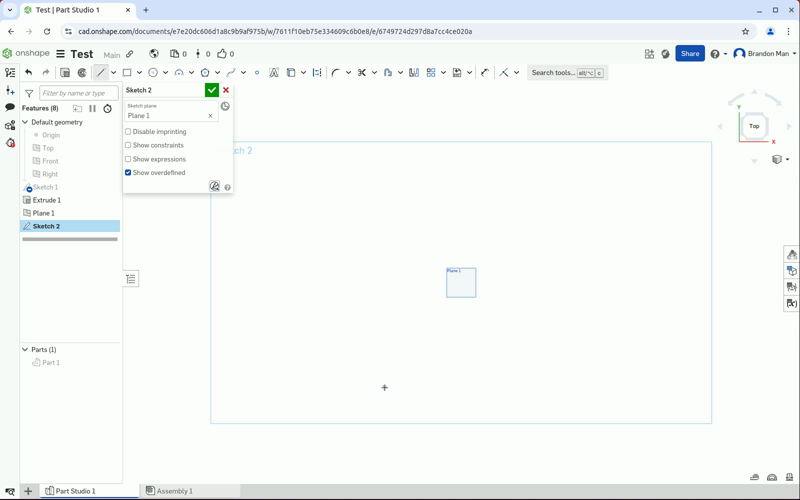
mouse_move(414, 387)
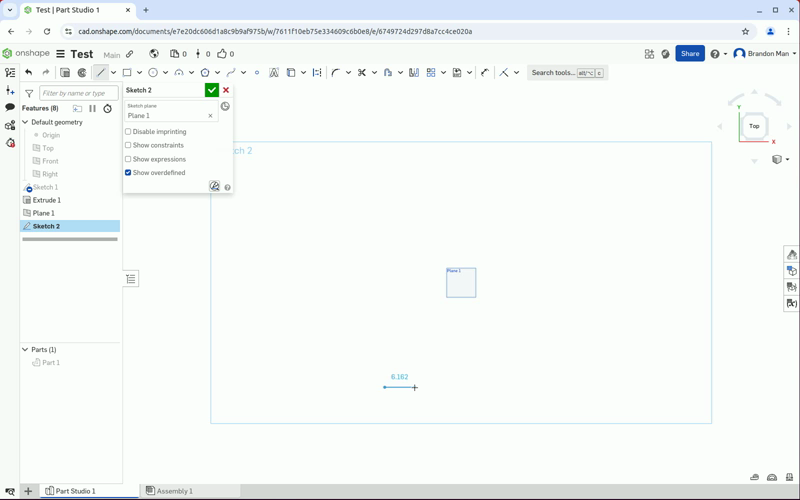
mouse_move(397, 387)
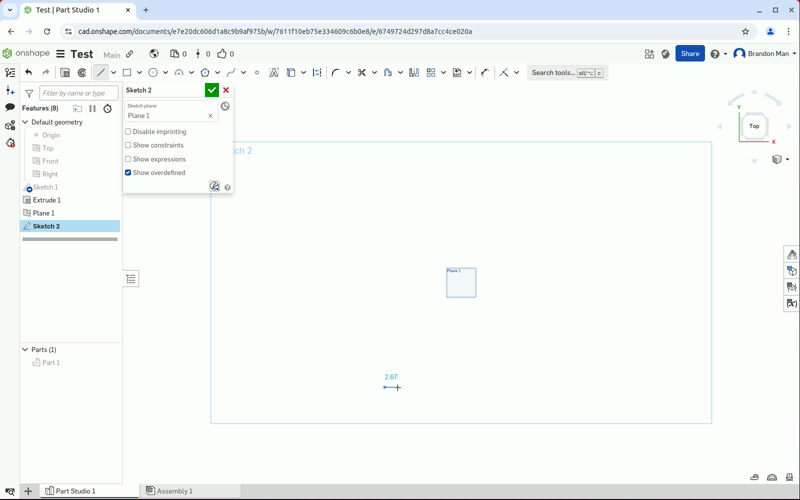
click(397, 387)
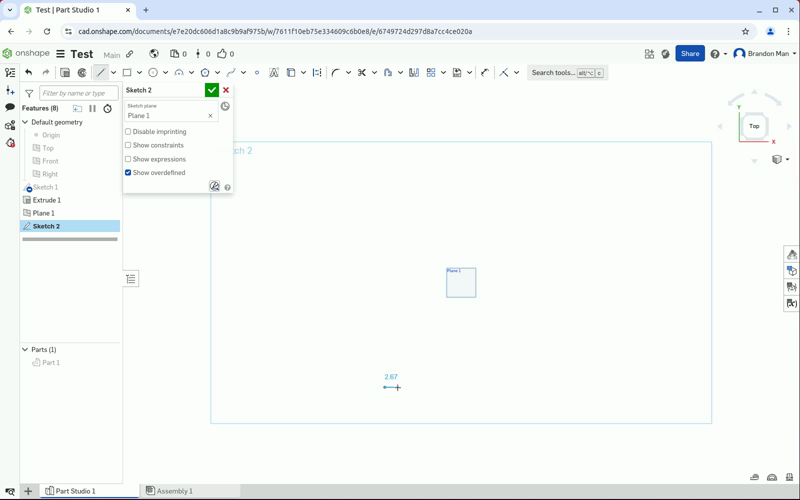
key_up(shift)
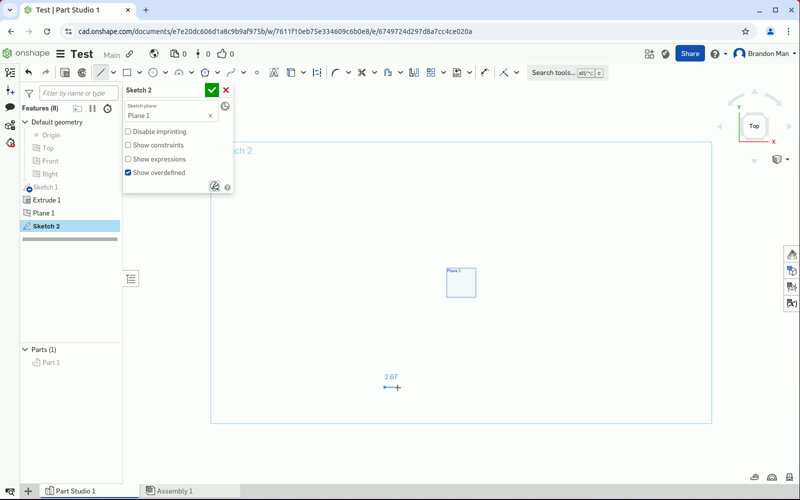
key_down(shift)
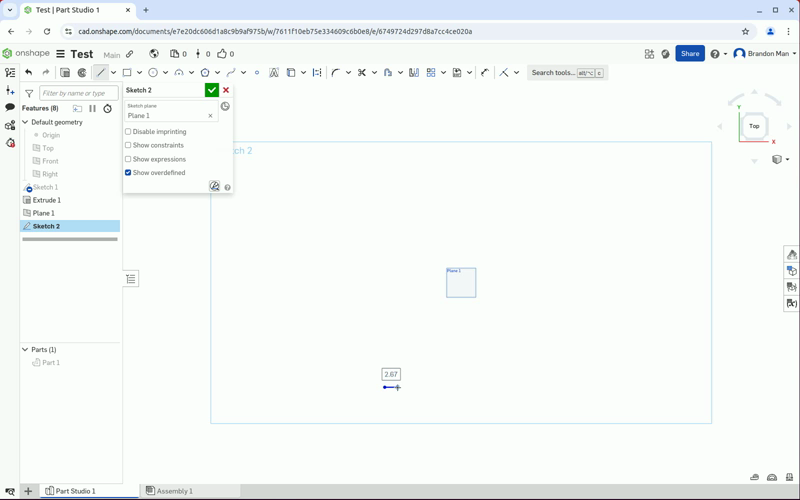
mouse_move(427, 387)
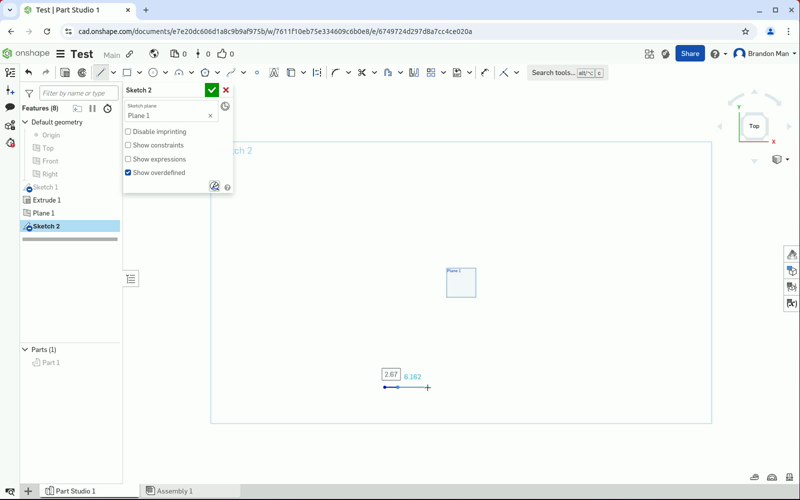
mouse_move(397, 360)
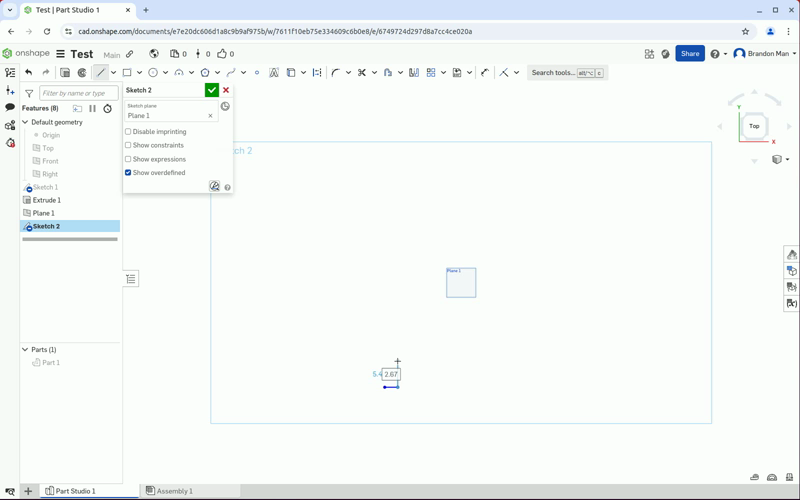
click(397, 360)
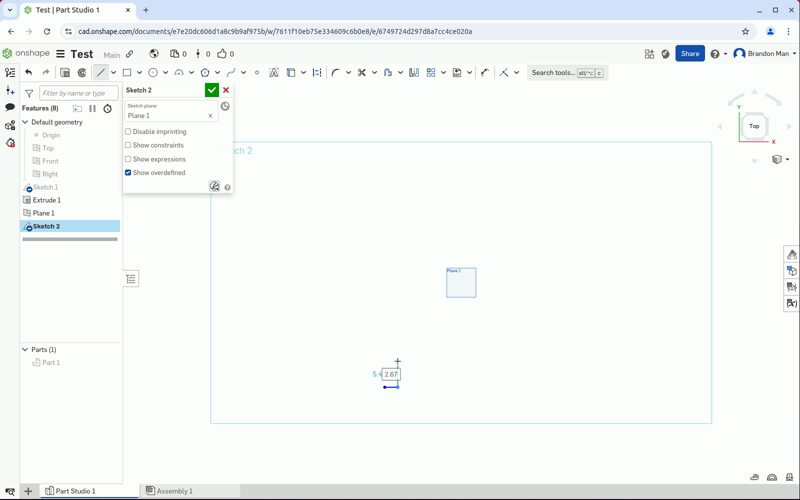
key_up(shift)
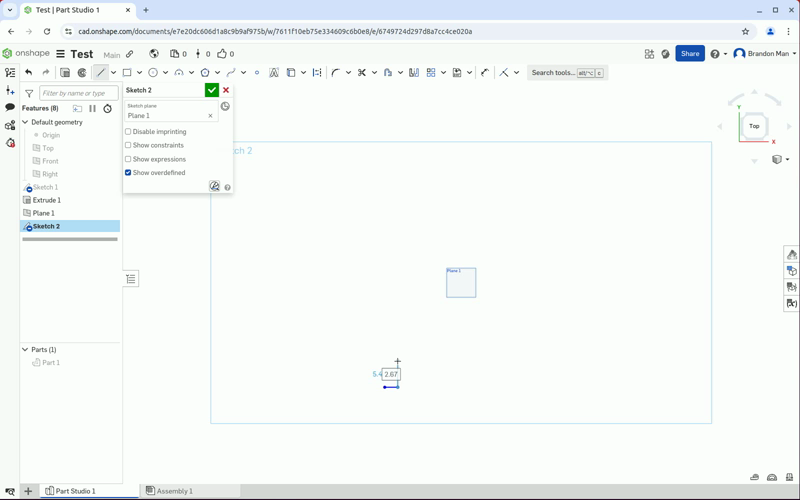
key_down(shift)
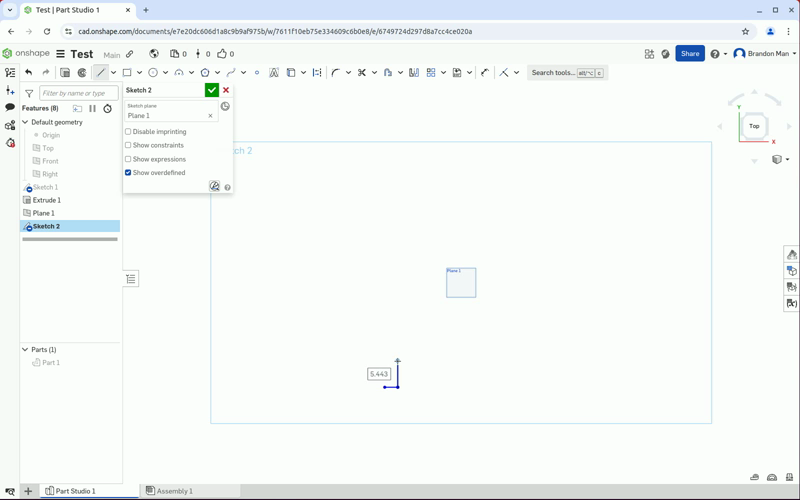
mouse_move(397, 191)
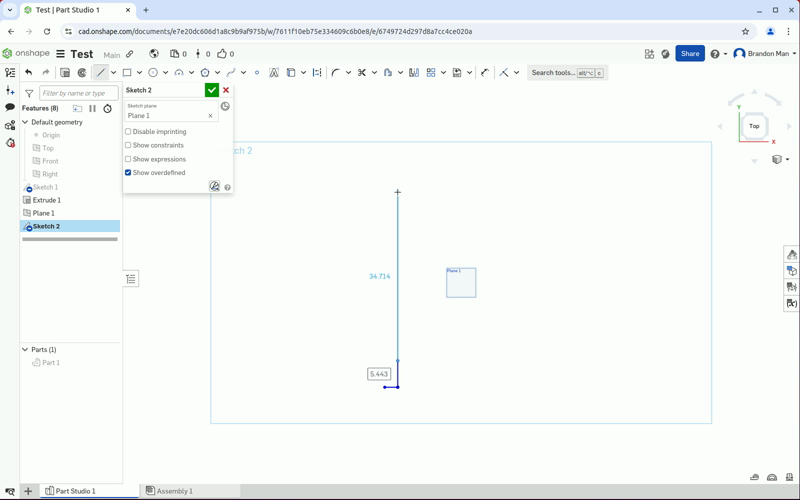
click(397, 191)
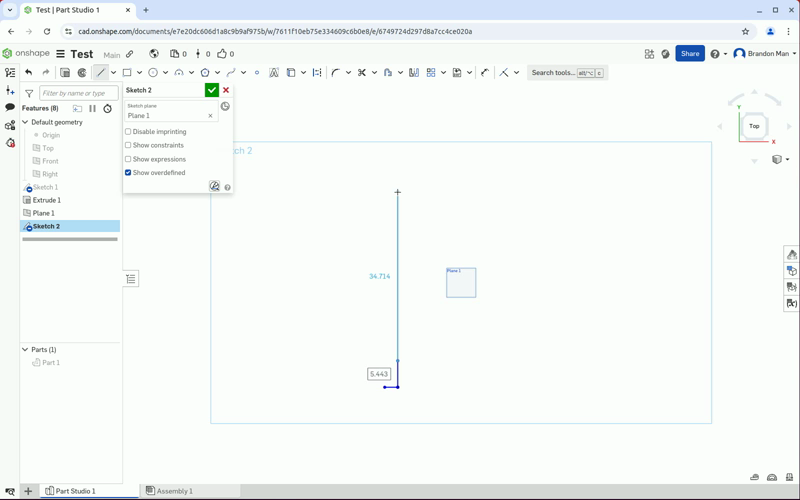
key_up(shift)
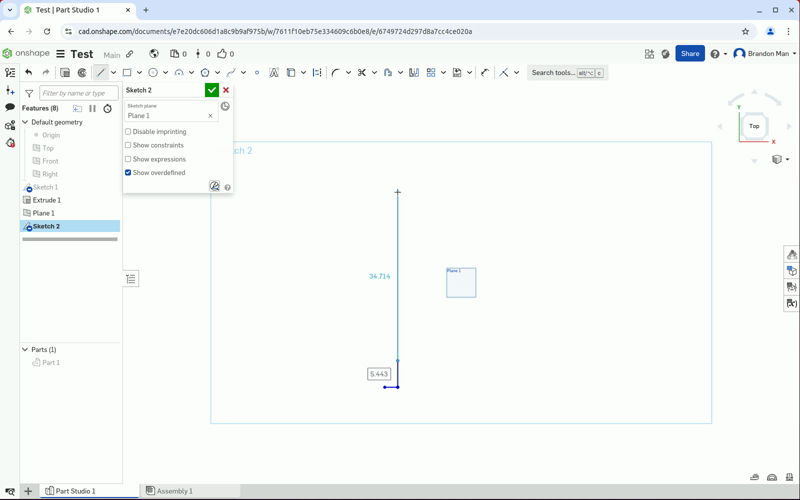
key_down(shift)
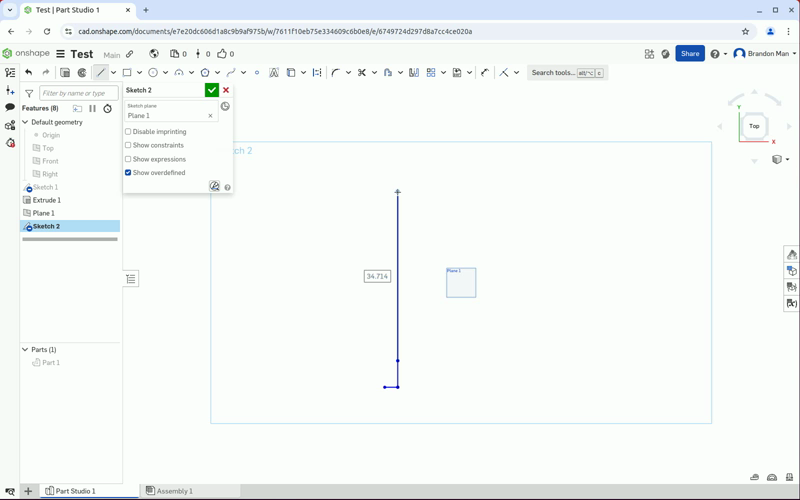
mouse_move(427, 191)
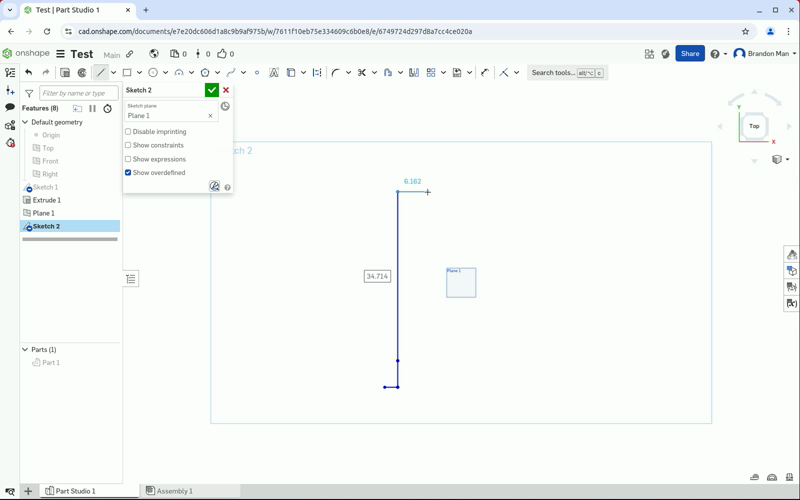
mouse_move(397, 178)
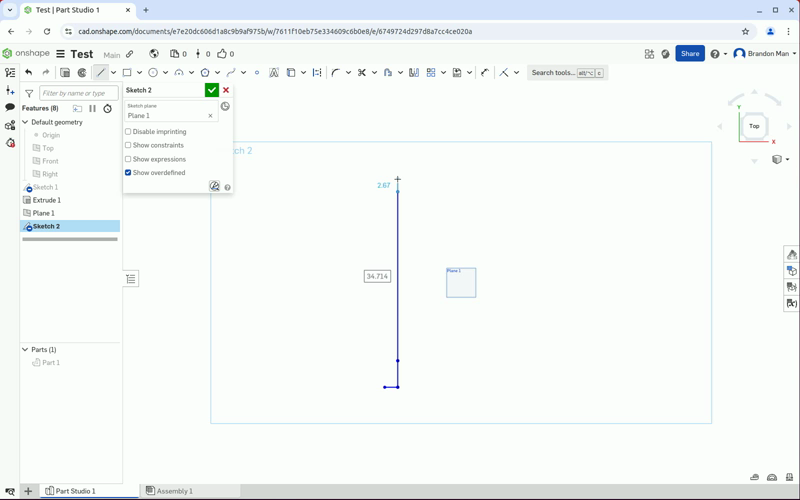
click(397, 178)
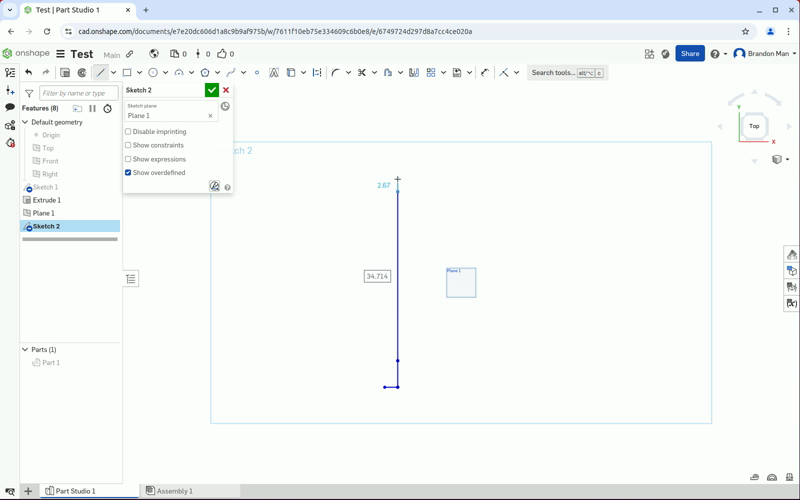
key_up(shift)
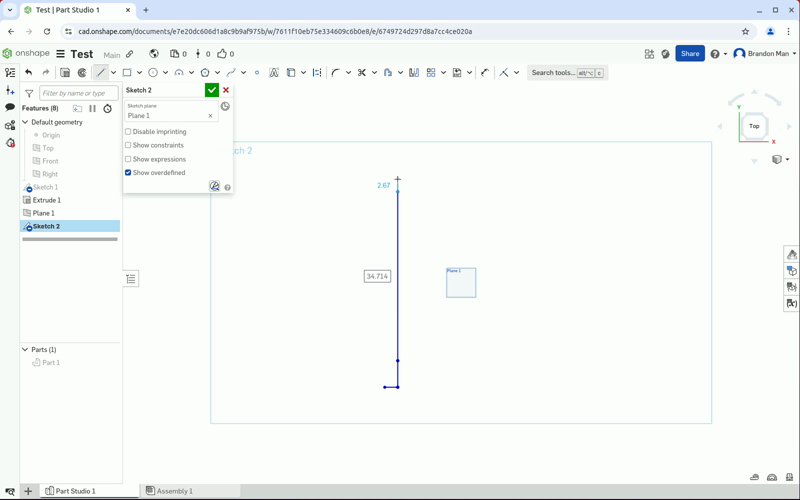
key_down(shift)
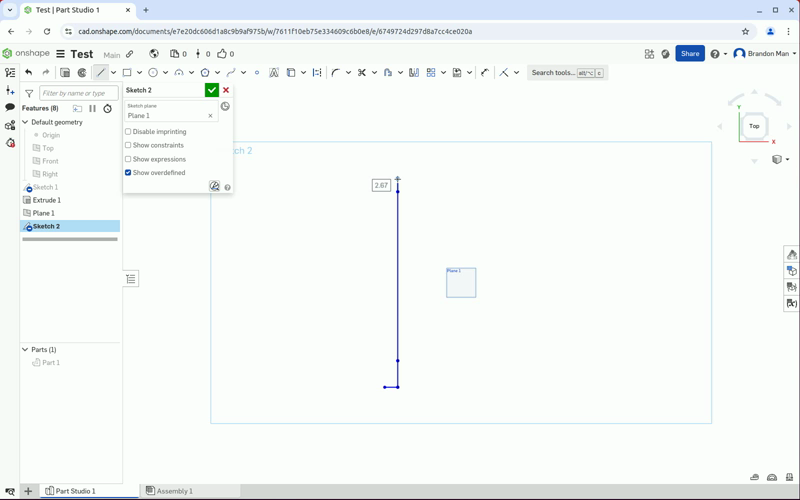
mouse_move(427, 178)
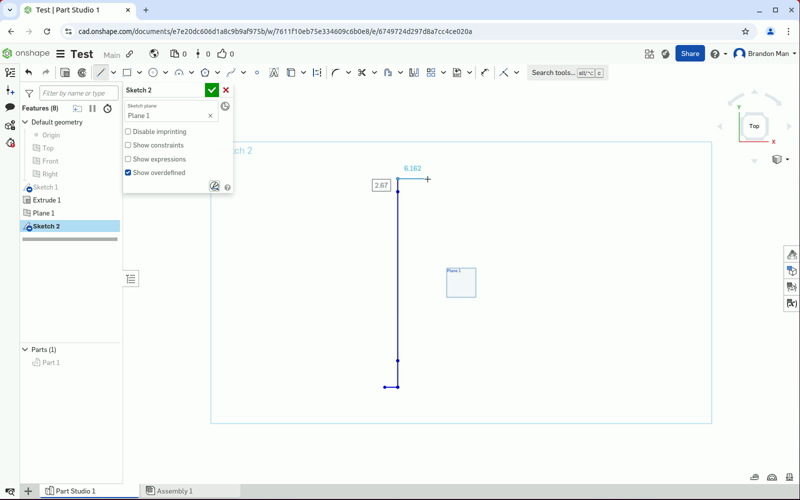
mouse_move(384, 178)
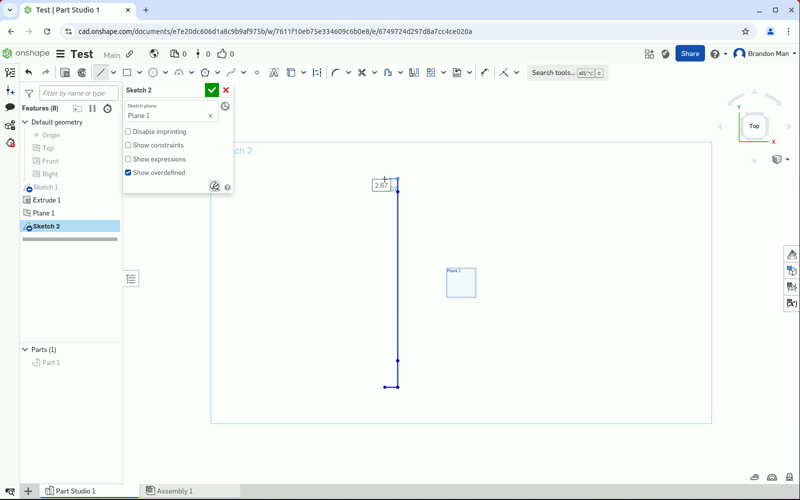
click(384, 178)
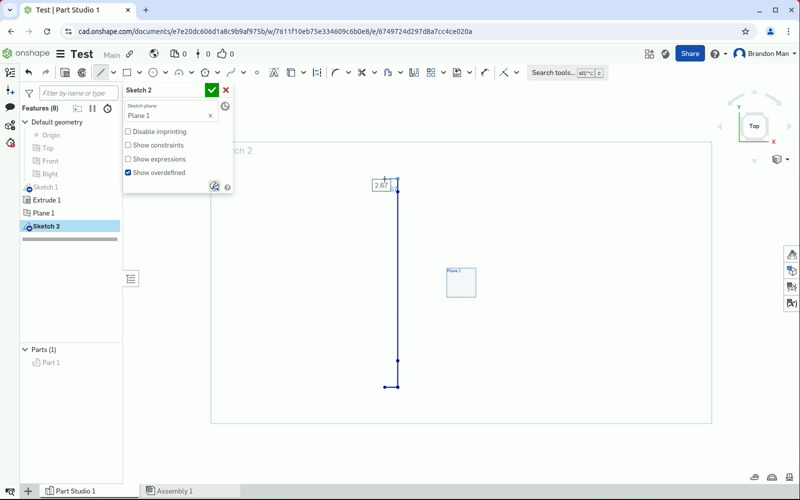
key_up(shift)
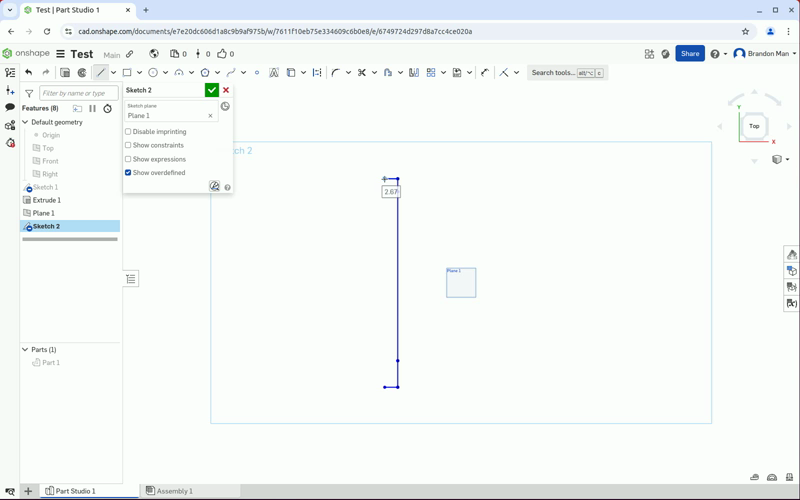
key_down(shift)
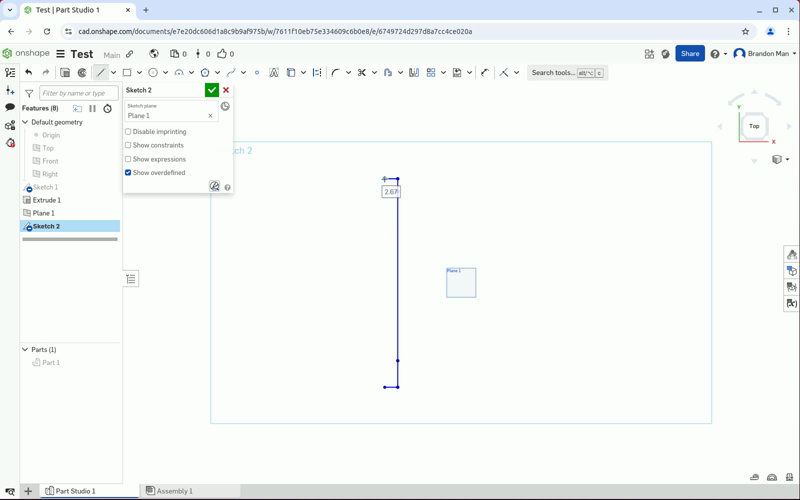
mouse_move(384, 387)
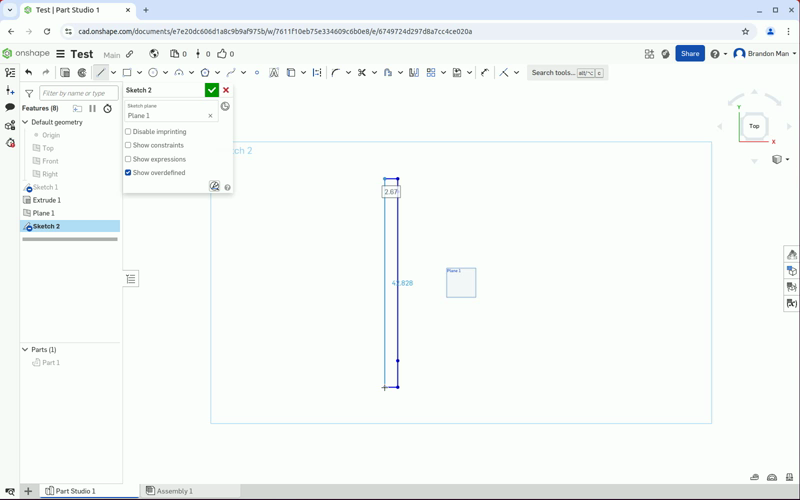
key_up(shift)
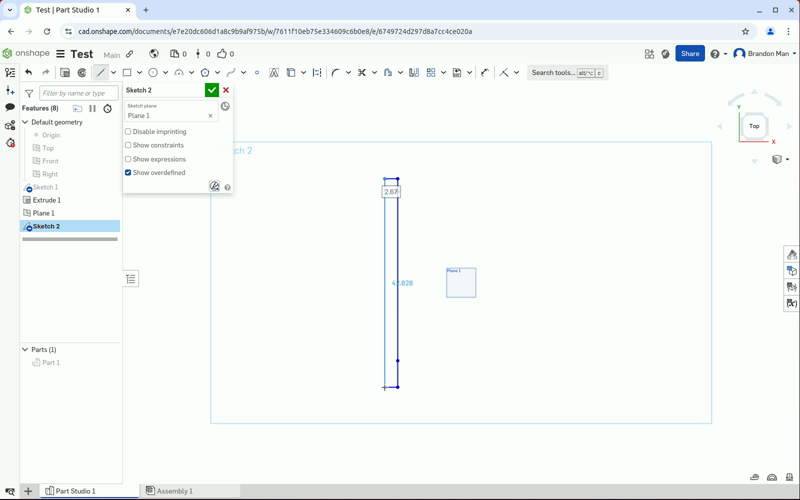
click(384, 387)
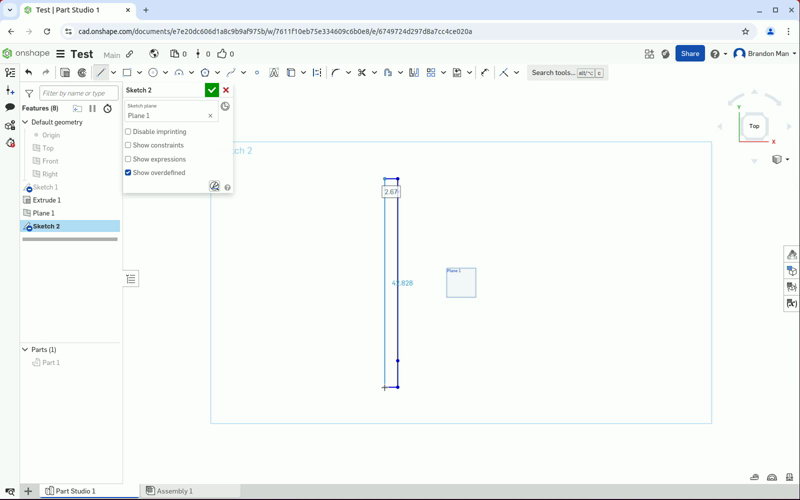
key(esc)
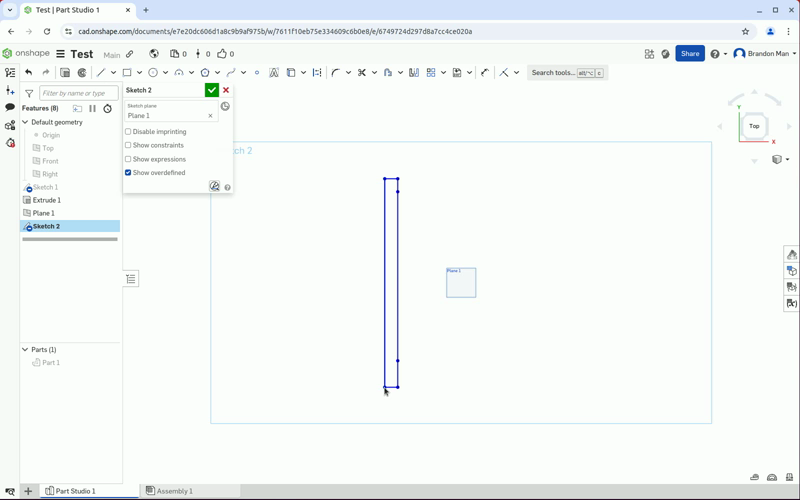
mouse_move(395, 198)
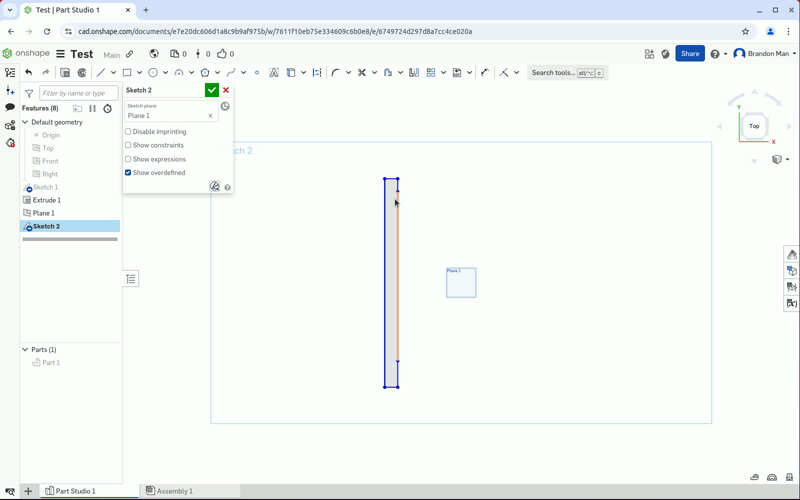
click(395, 198)
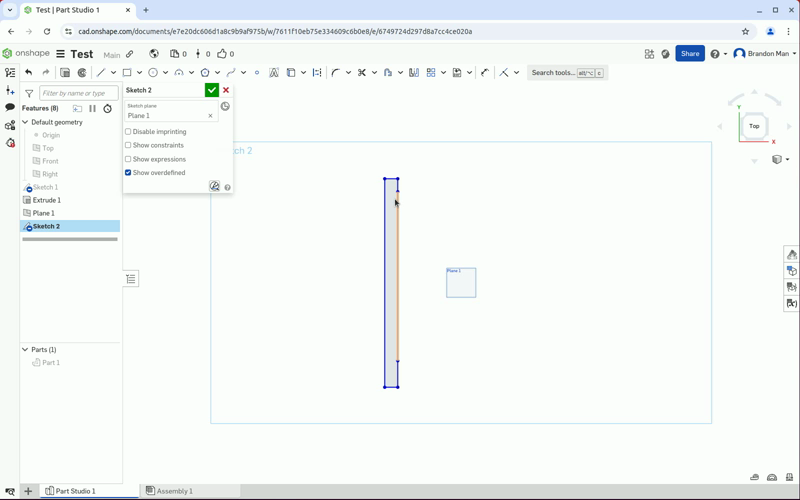
mouse_move(73, 352)
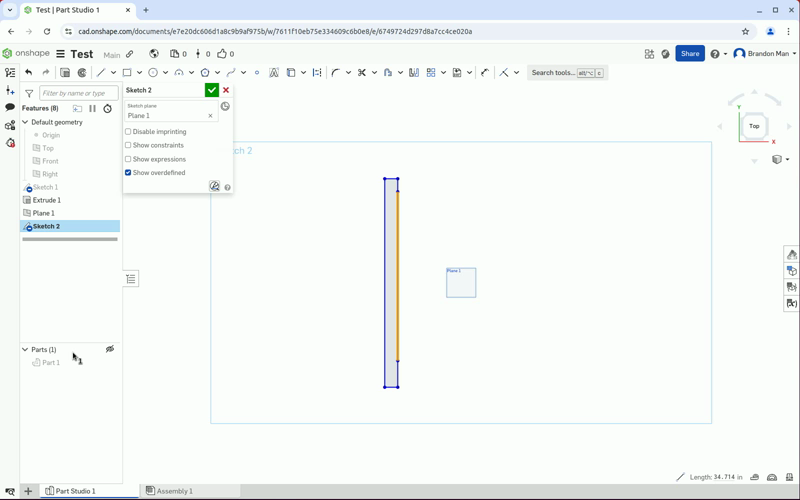
key(shift+y)
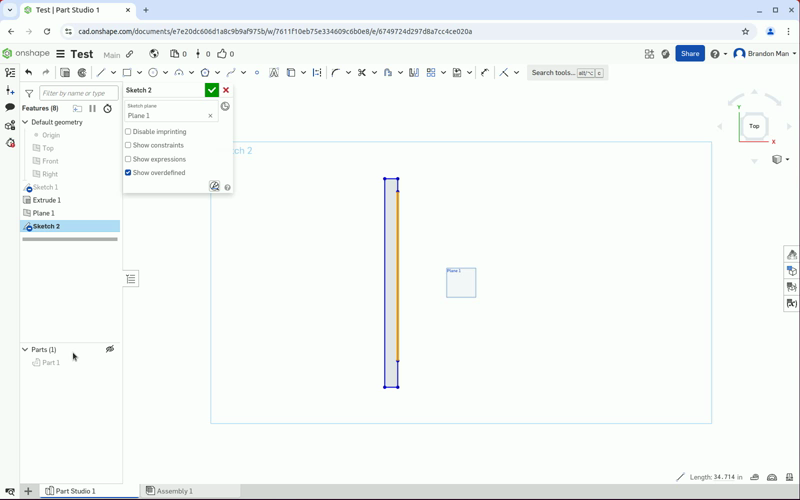
key(shift+e)
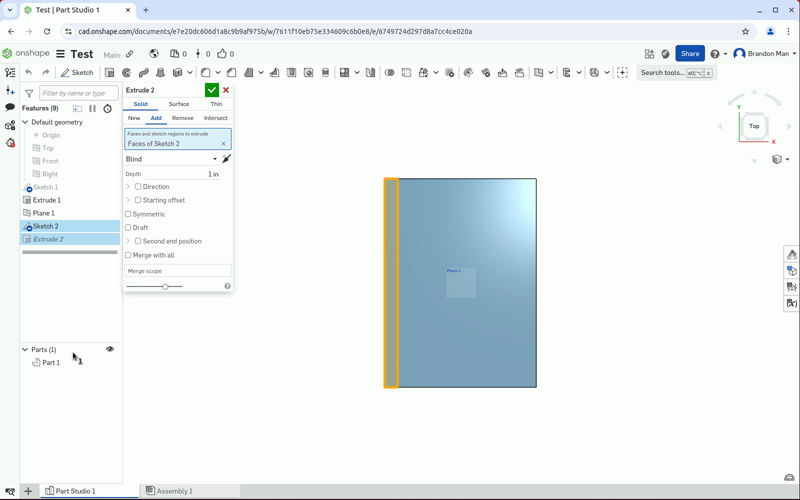
mouse_move(143, 106)
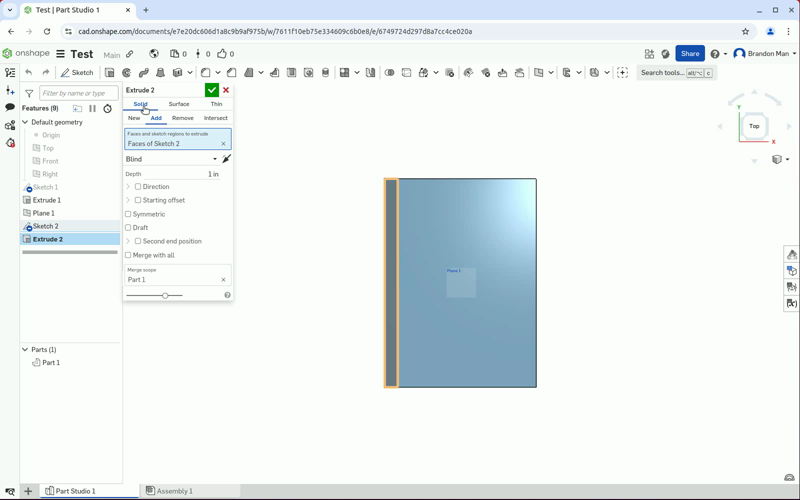
click(143, 106)
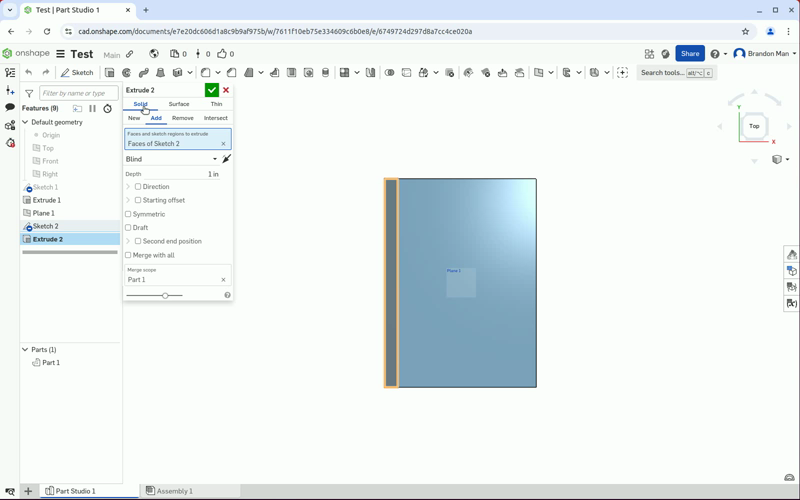
mouse_move(137, 120)
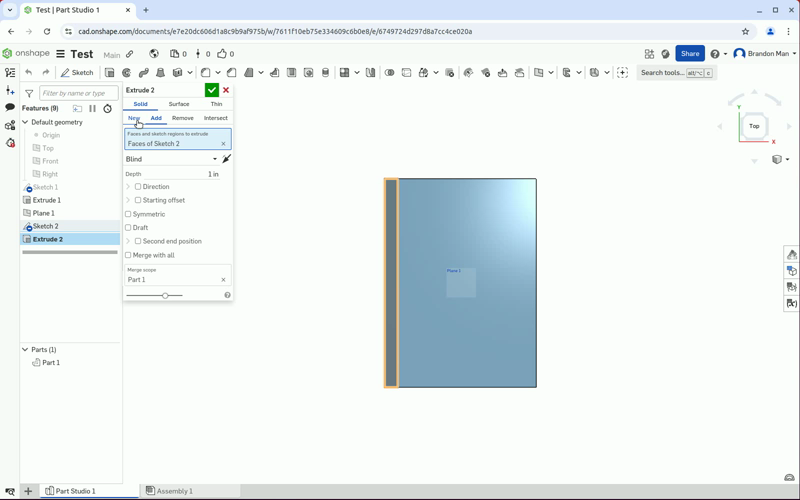
click(137, 120)
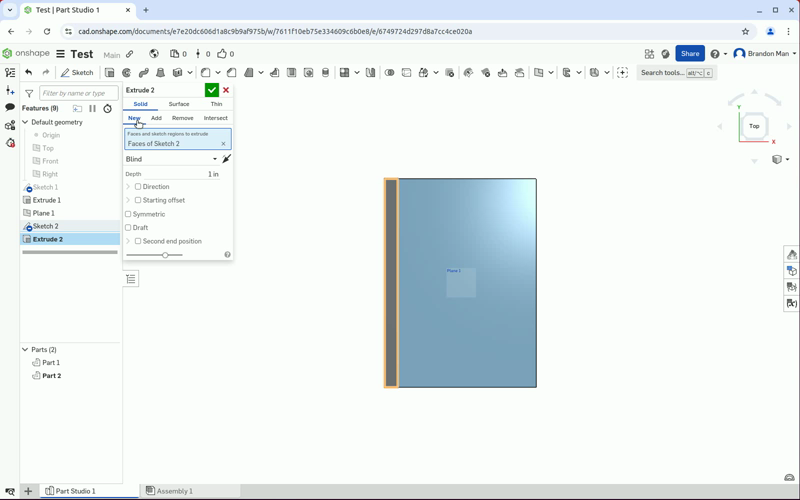
key(tab, 4)
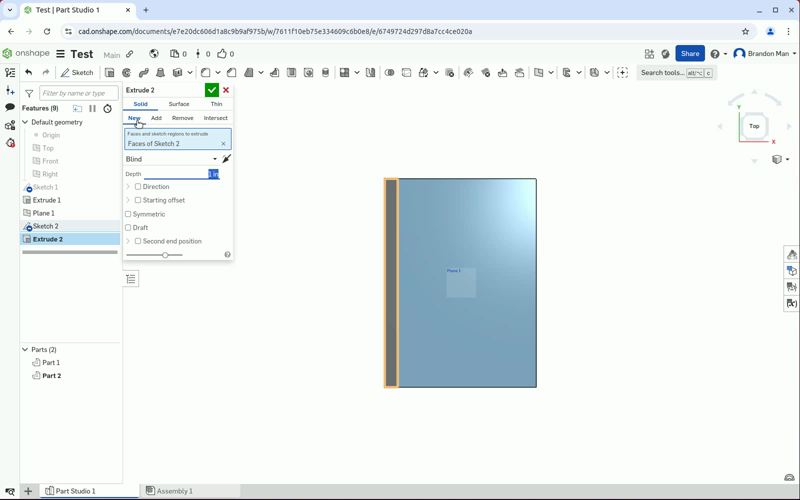
text(21.905)
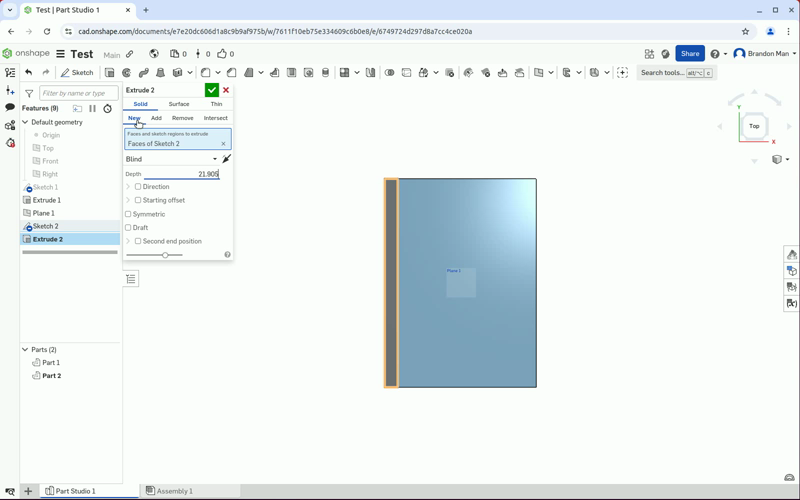
key(enter)
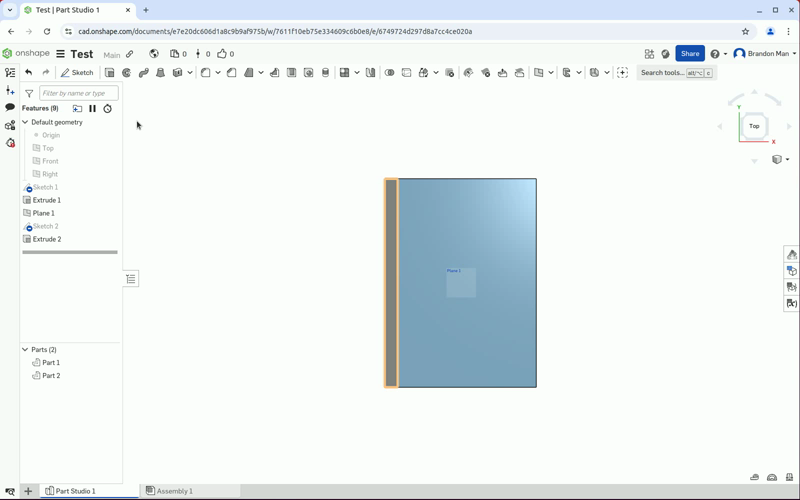
key(shift+h)
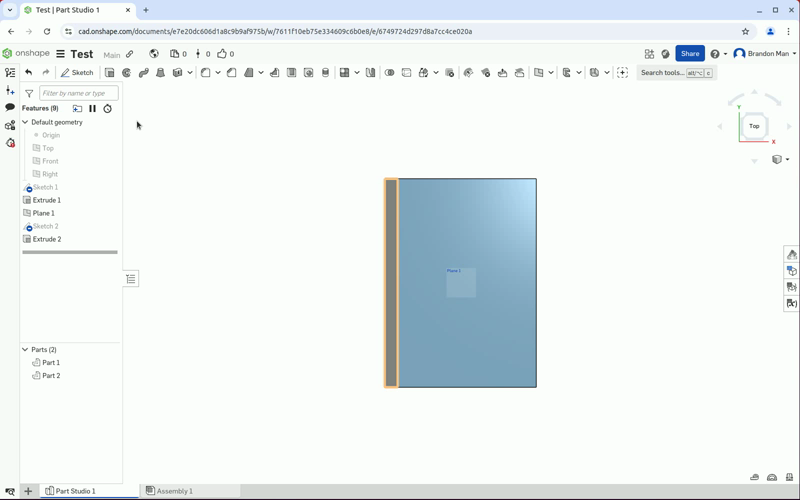
key(shift+h)
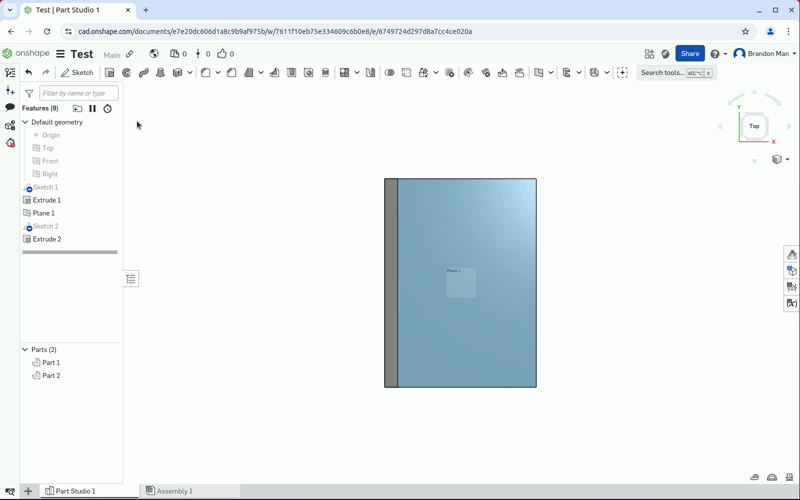
mouse_move(73, 189)
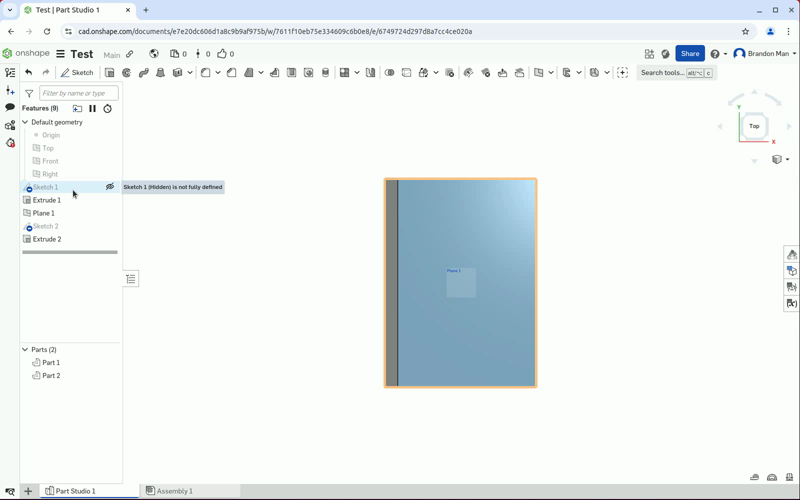
click(73, 189)
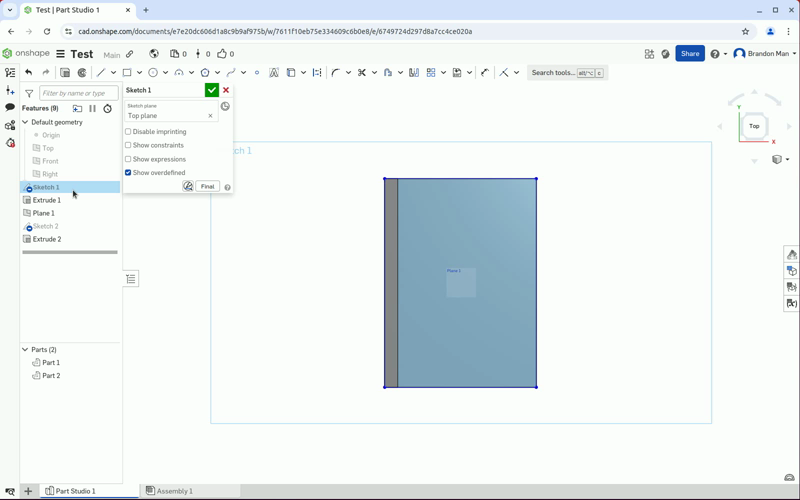
mouse_move(229, 92)
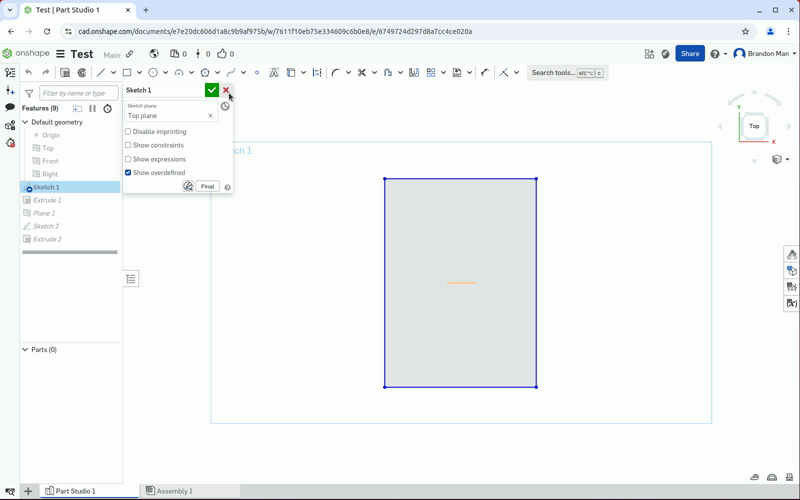
click(229, 92)
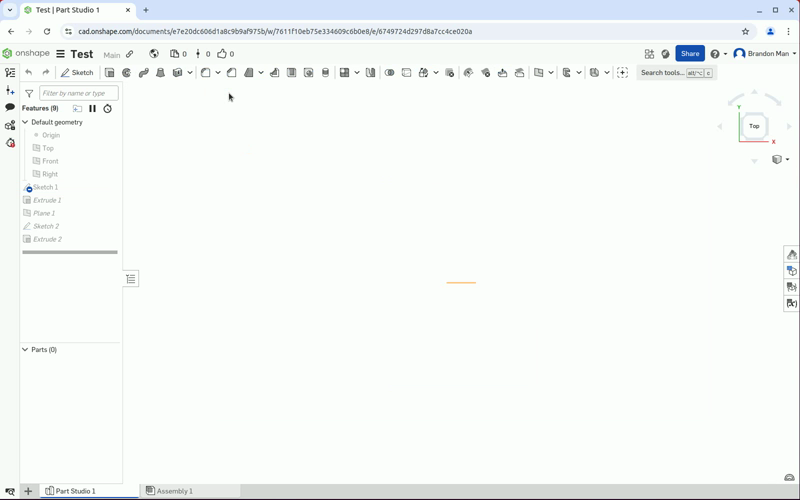
key(shift+s)
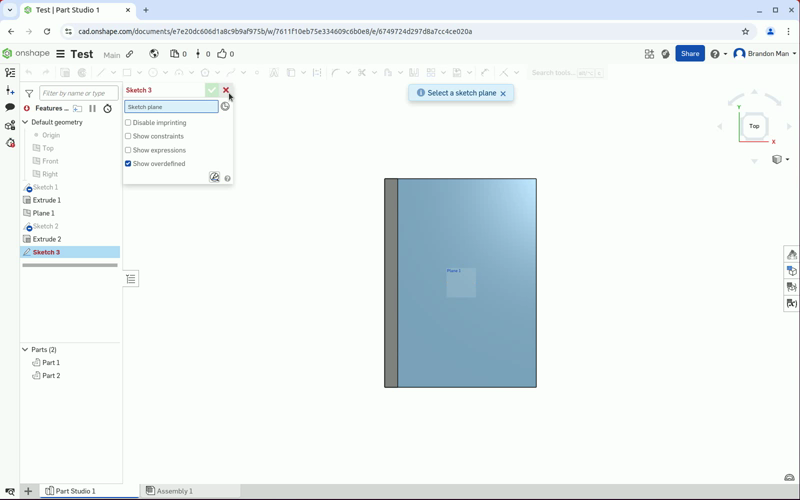
mouse_move(73, 215)
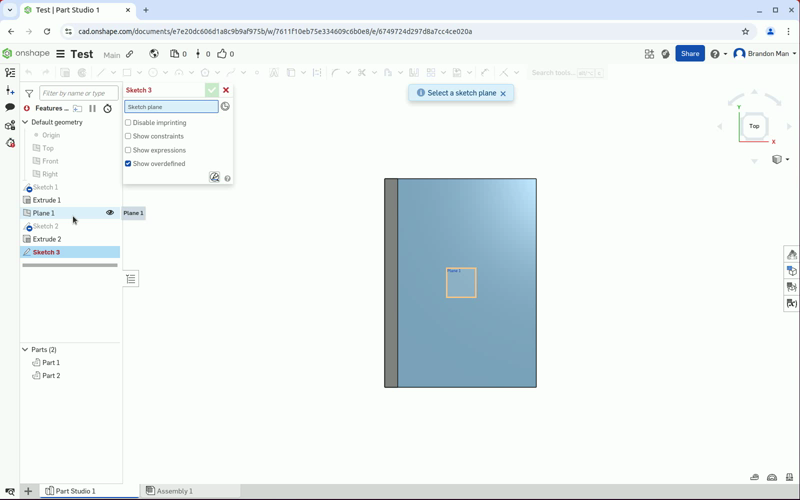
click(73, 215)
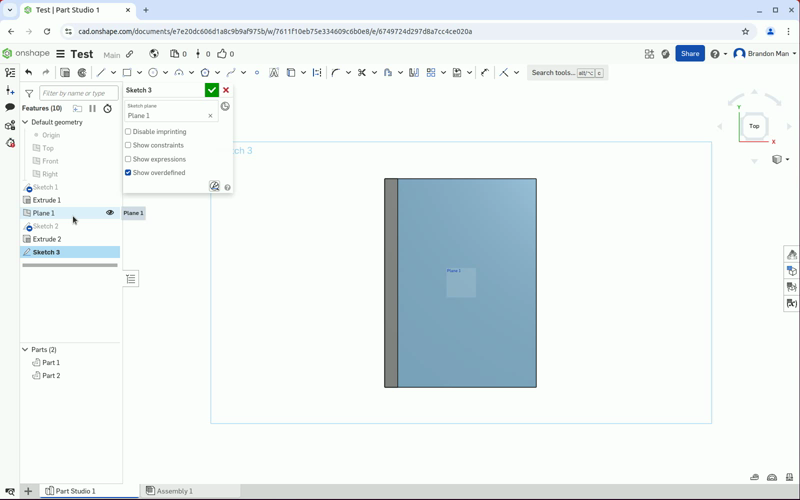
mouse_move(73, 352)
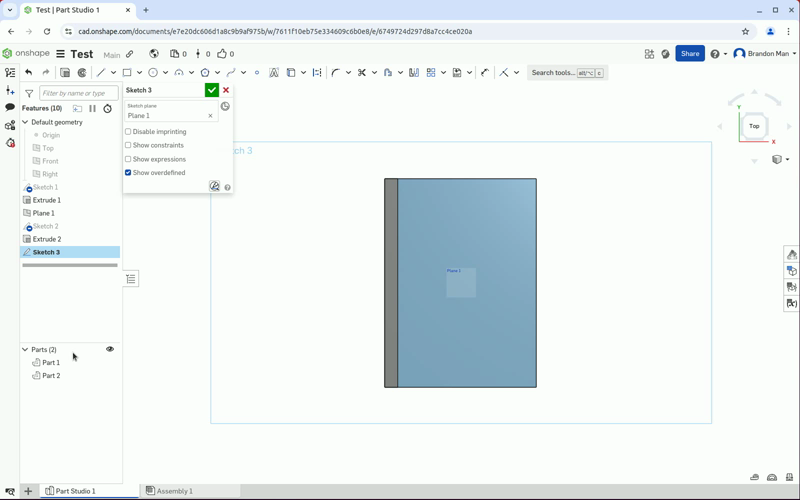
key(y)
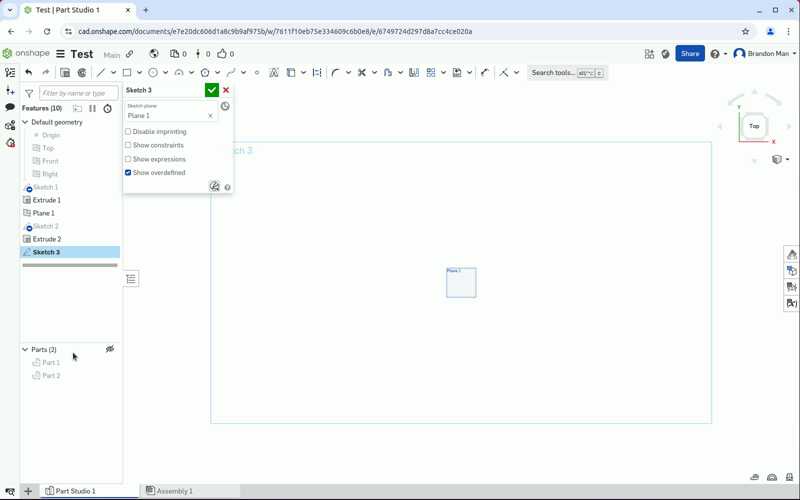
key(l)
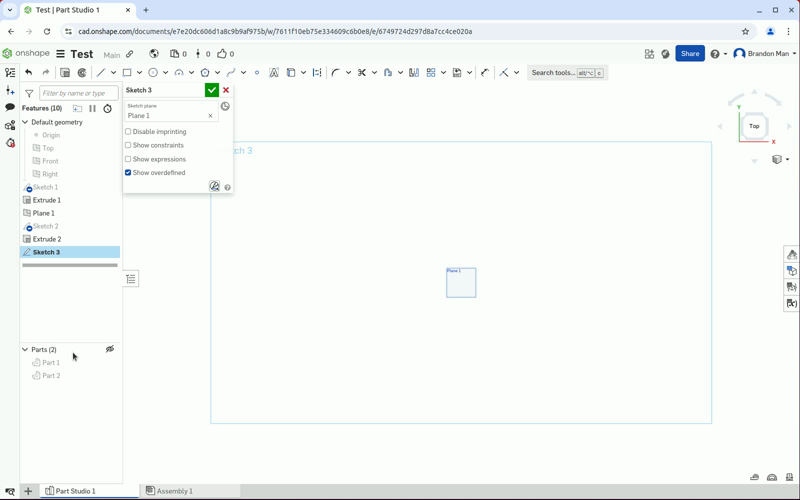
key_down(shift)
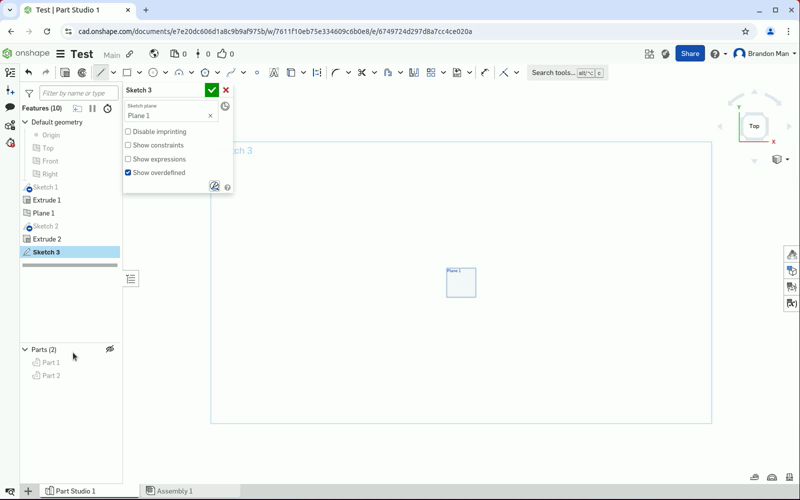
mouse_move(398, 191)
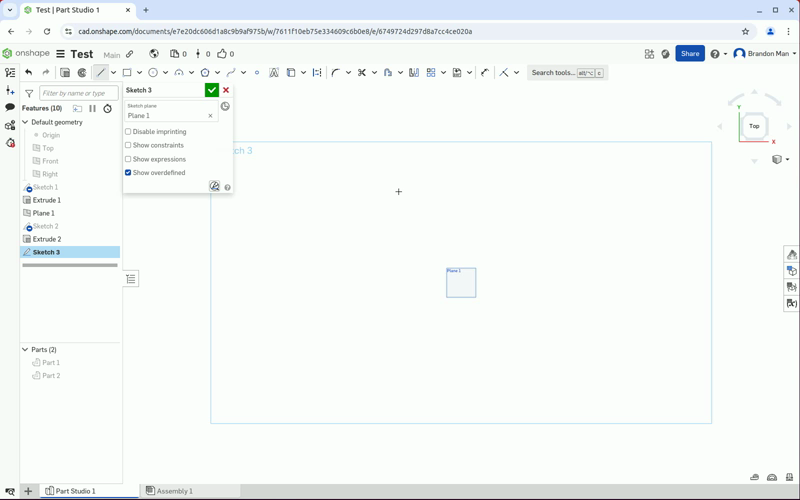
click(398, 191)
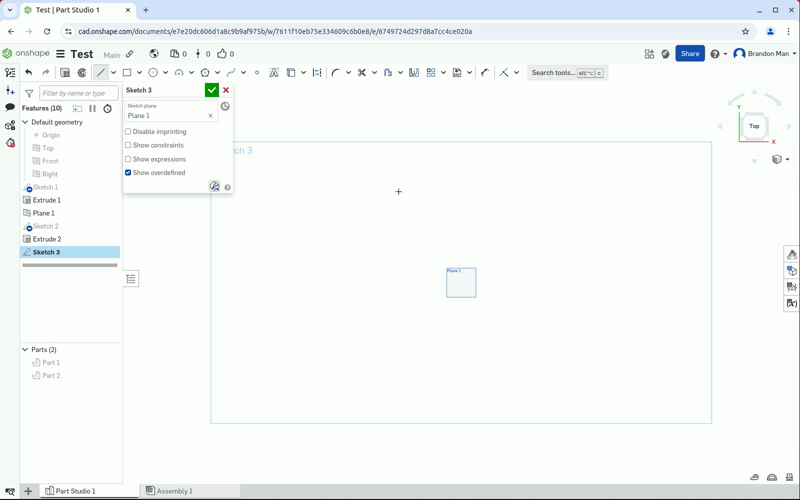
key_up(shift)
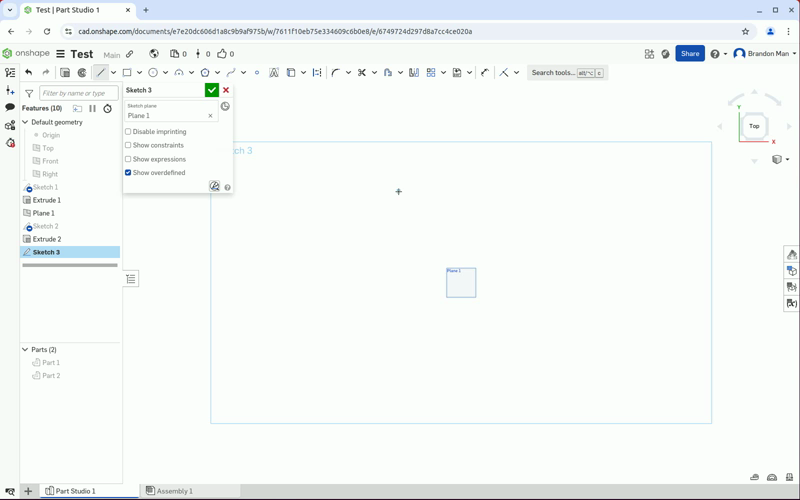
key_down(shift)
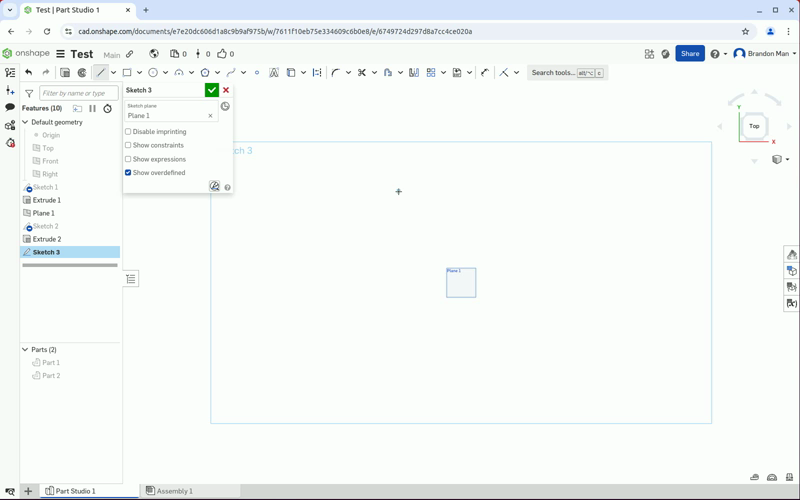
mouse_move(522, 191)
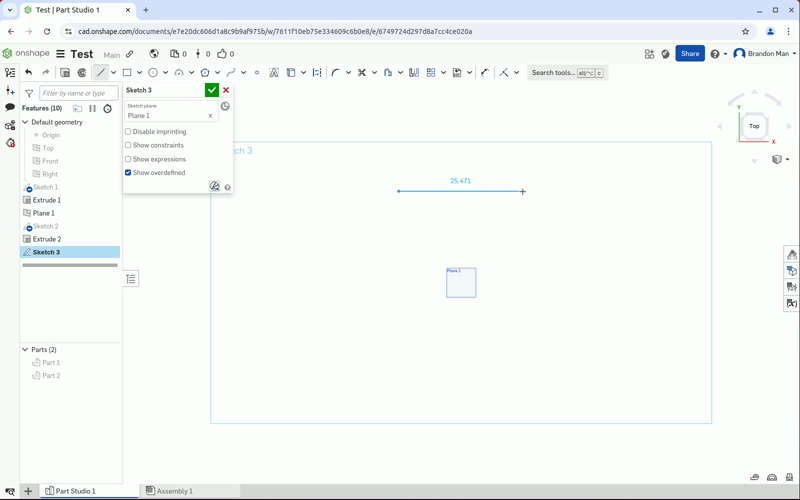
click(522, 191)
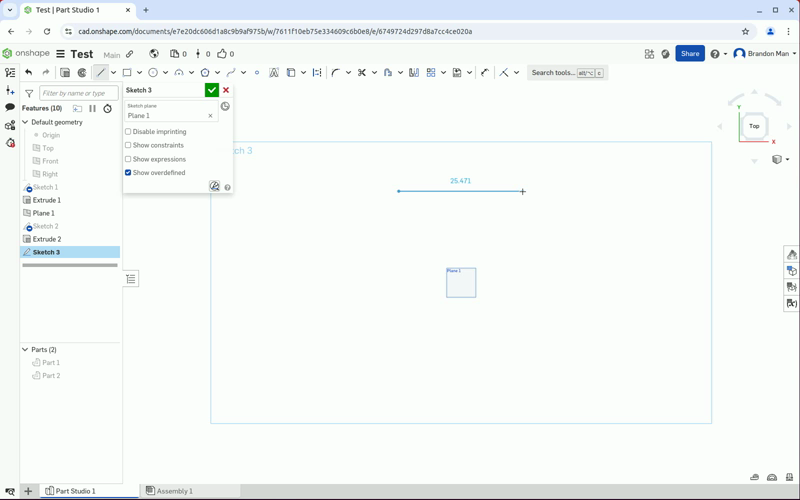
key_up(shift)
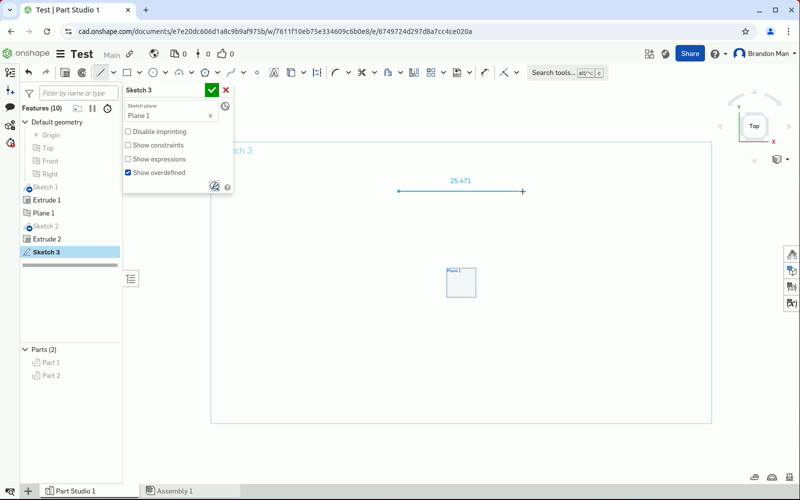
key_down(shift)
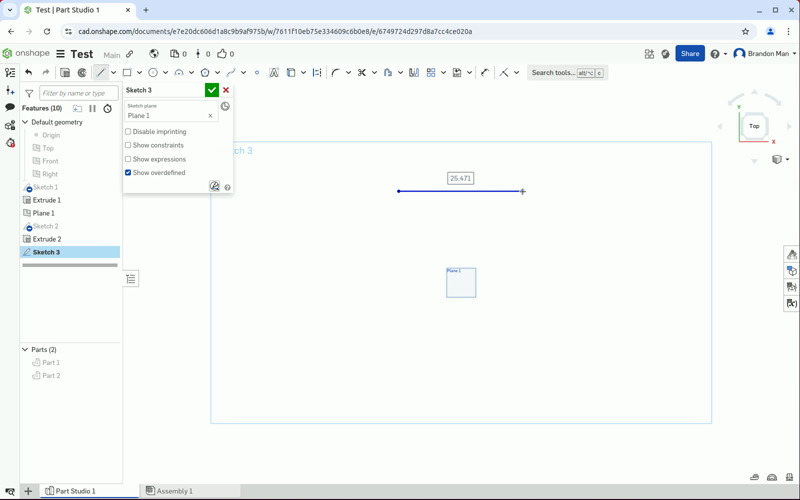
mouse_move(552, 191)
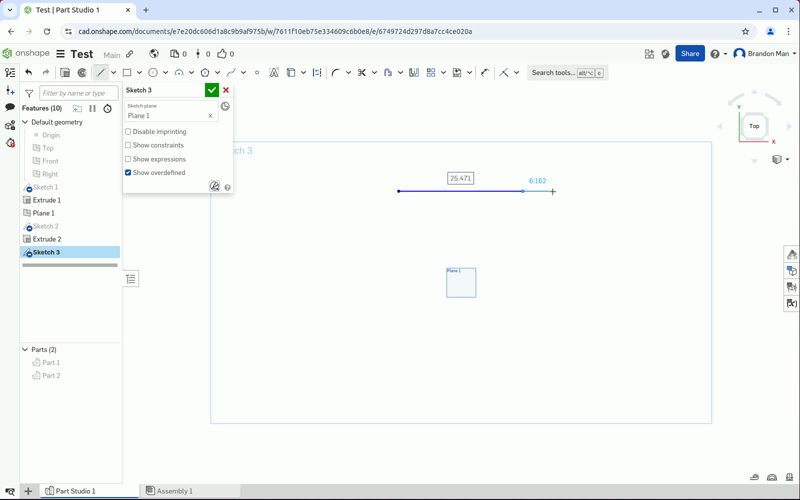
mouse_move(522, 178)
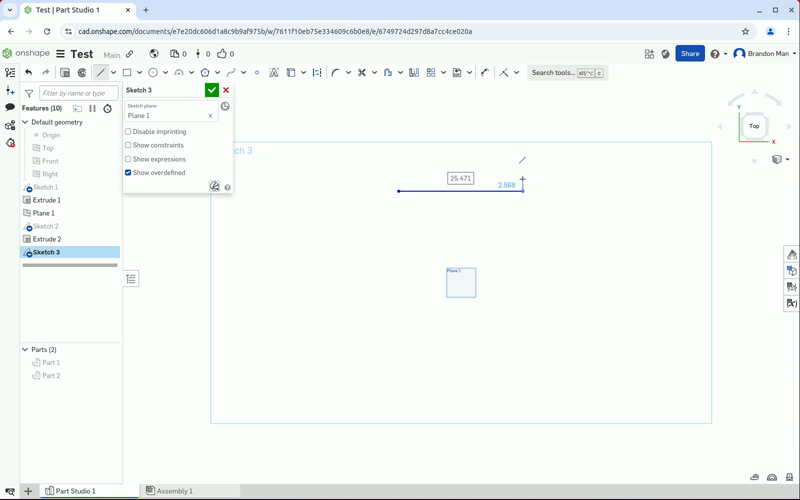
click(522, 178)
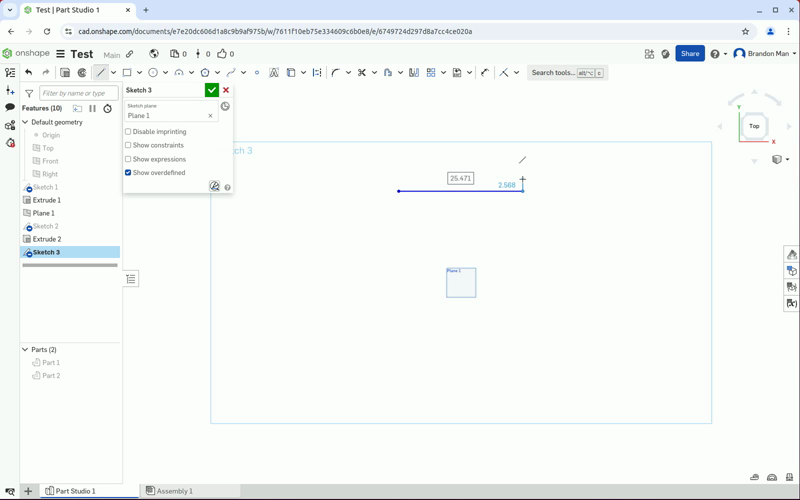
key_up(shift)
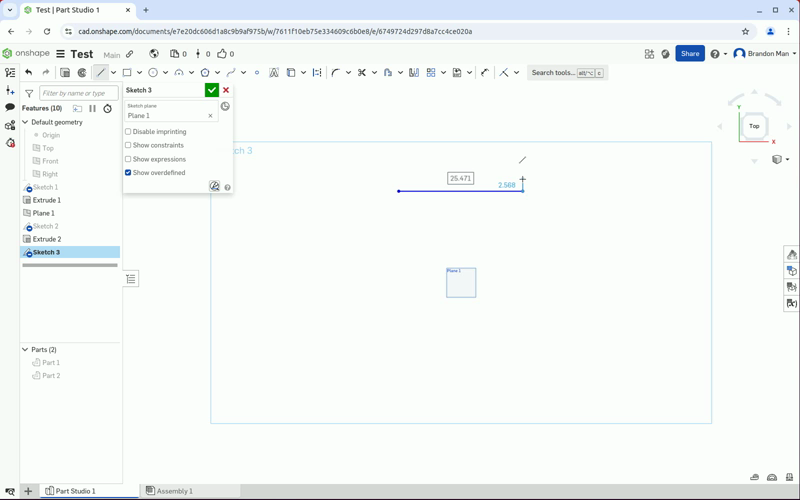
key_down(shift)
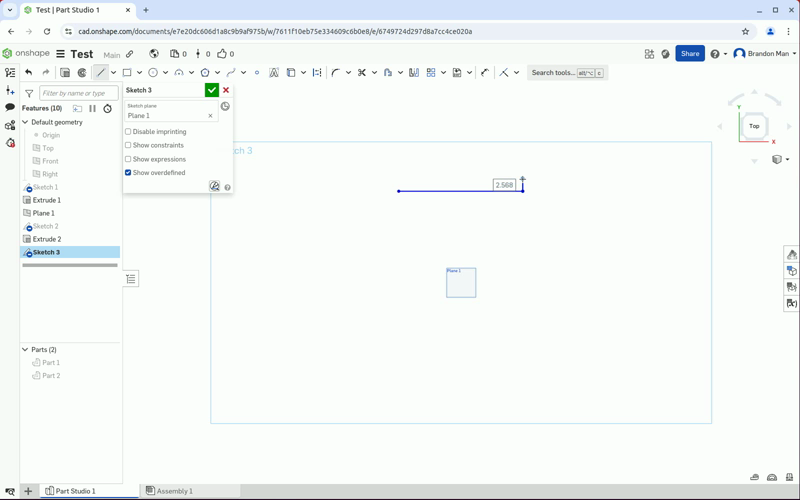
mouse_move(398, 178)
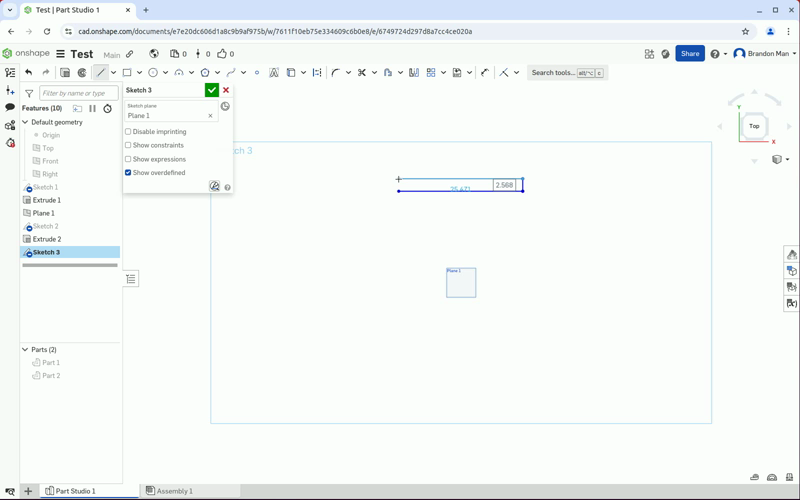
click(398, 178)
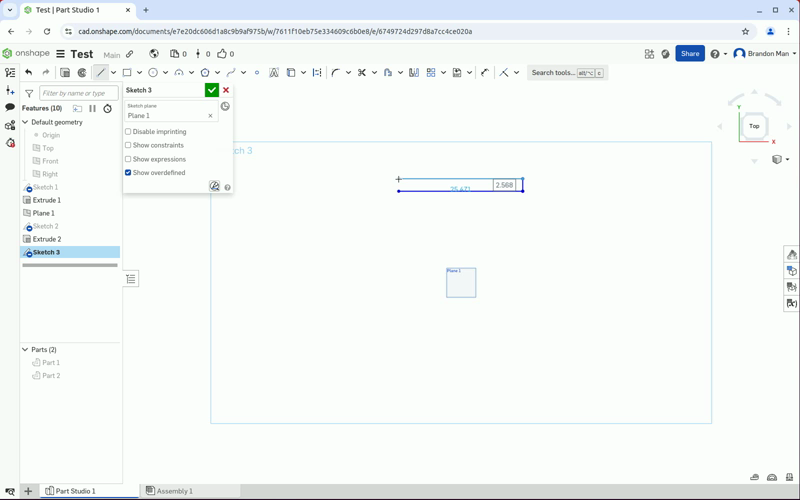
key_up(shift)
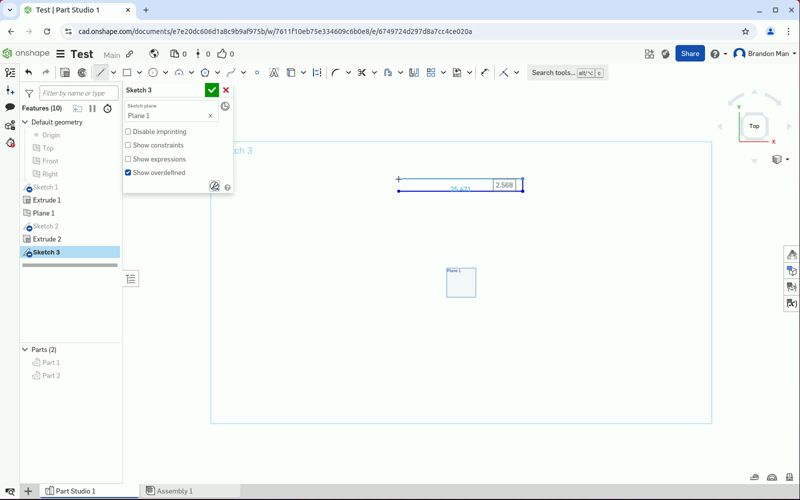
mouse_move(428, 178)
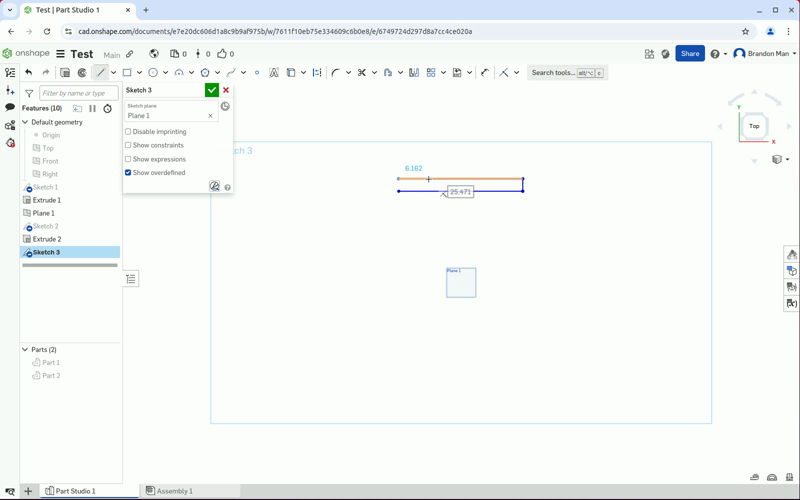
key_down(shift)
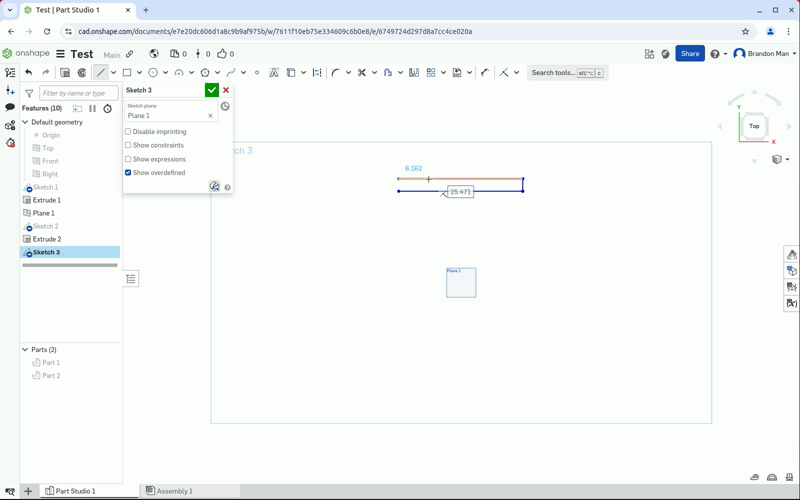
mouse_move(398, 191)
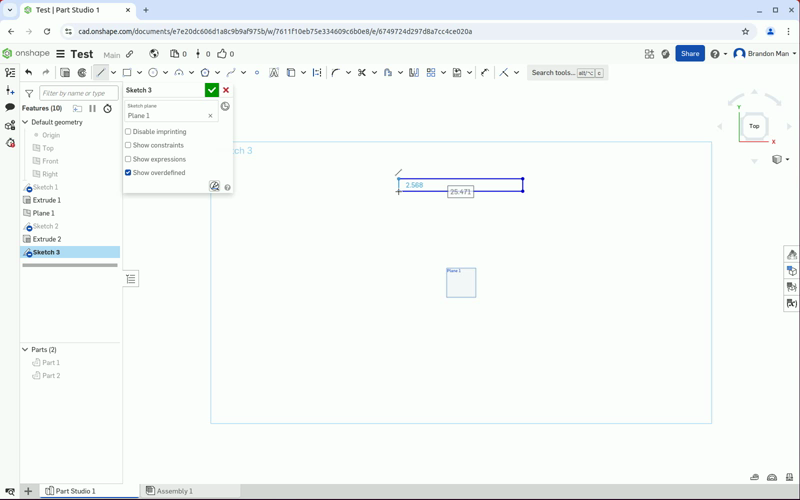
key_up(shift)
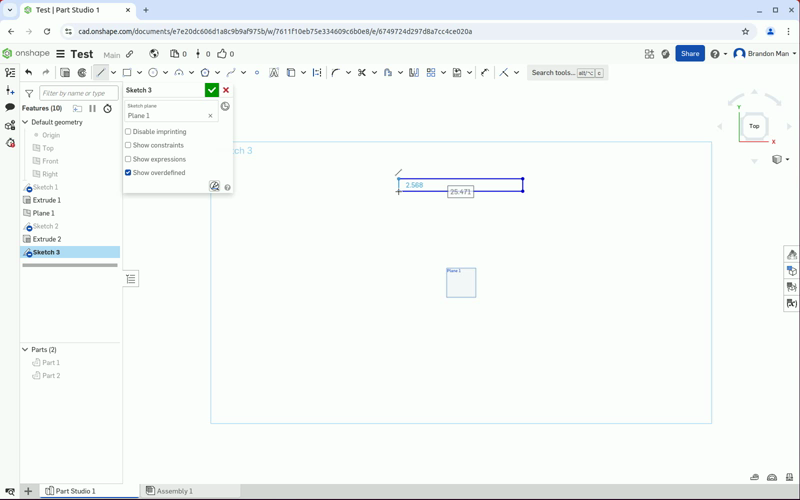
click(398, 191)
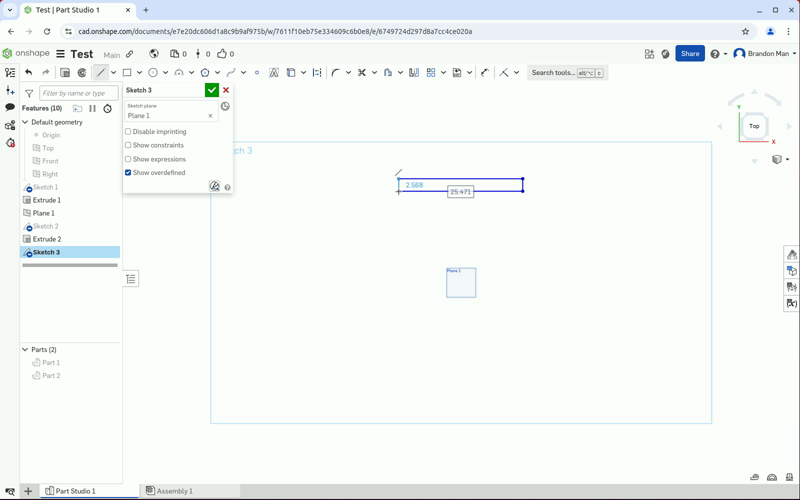
key(esc)
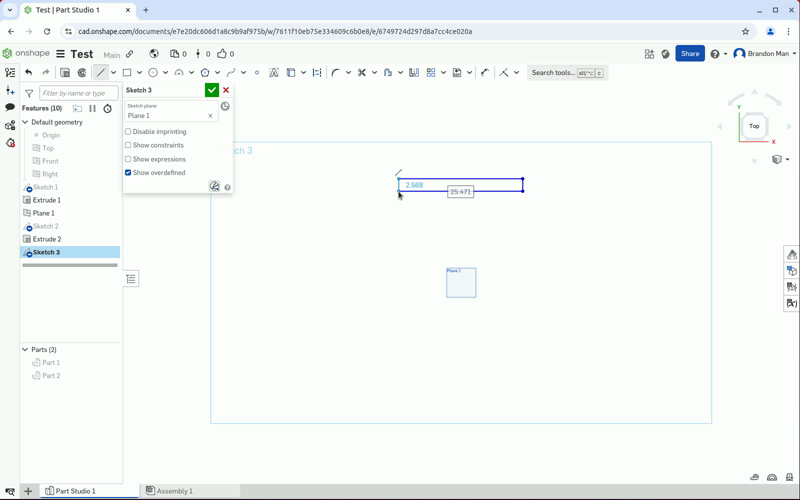
mouse_move(420, 181)
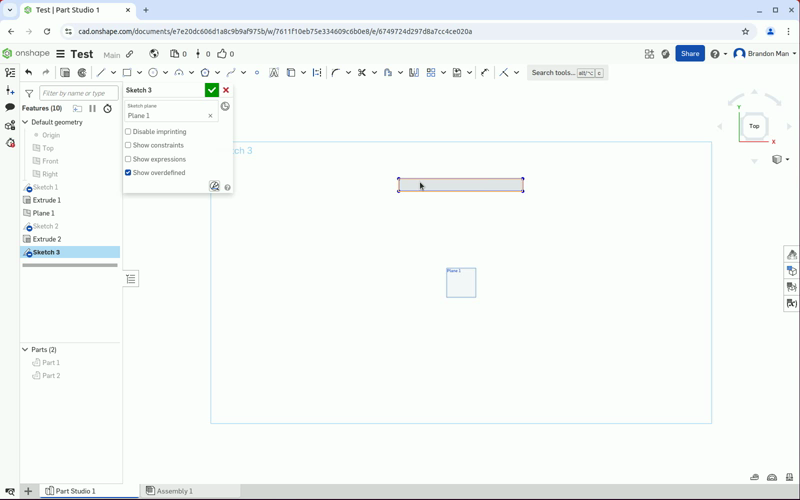
scroll(6)
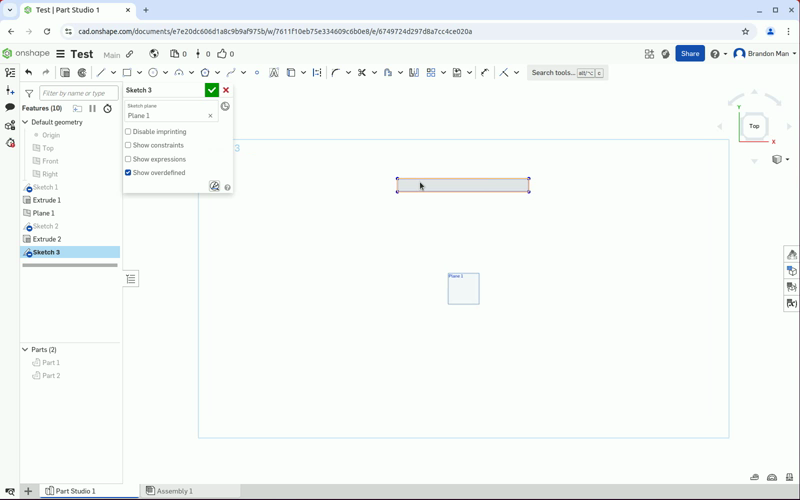
scroll(6)
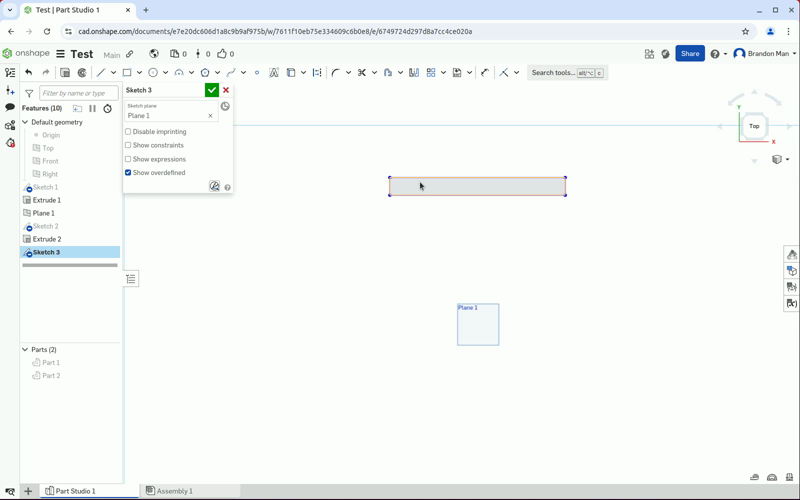
scroll(6)
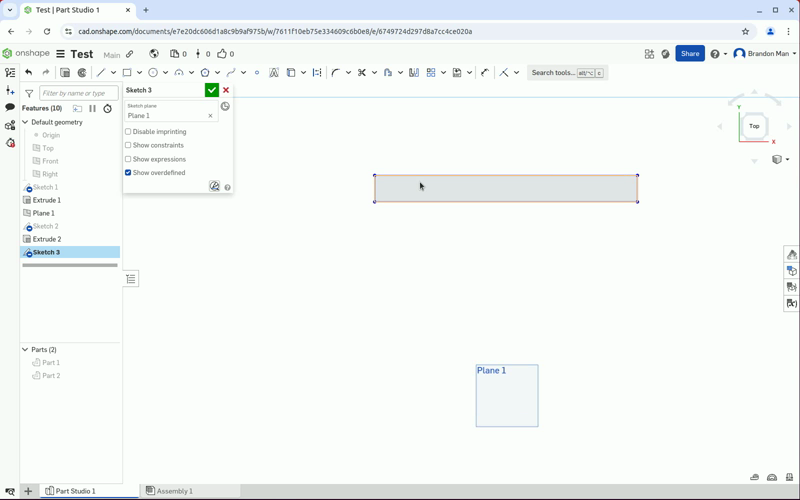
scroll(6)
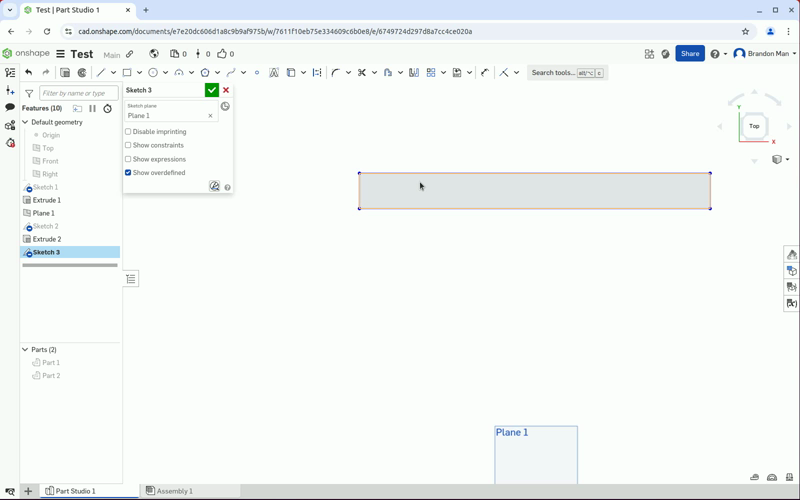
scroll(6)
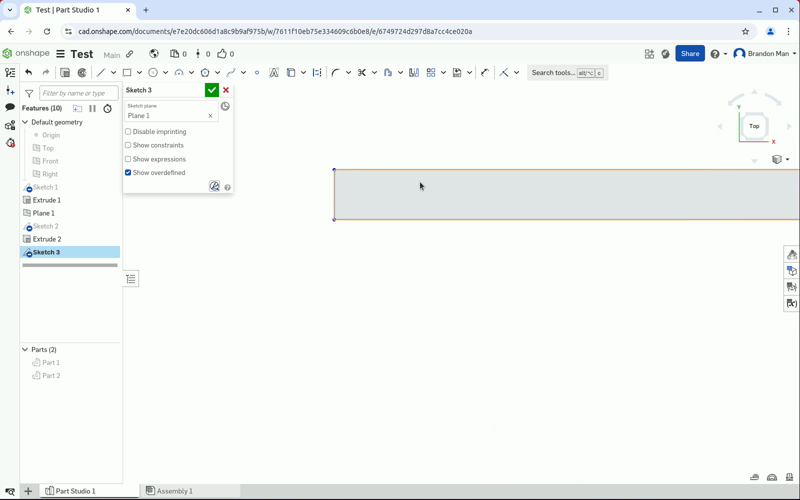
scroll(6)
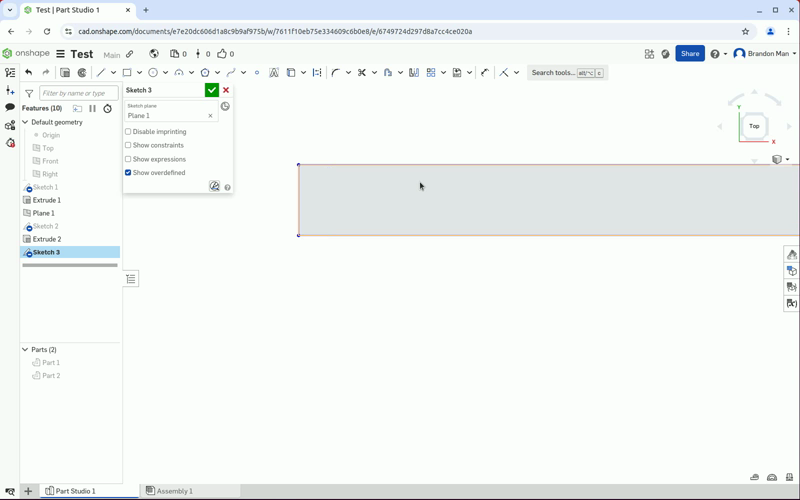
scroll(6)
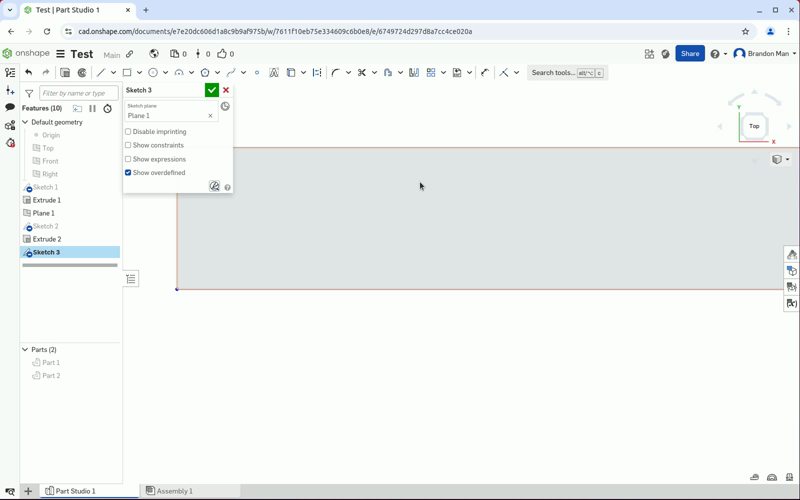
click(420, 181)
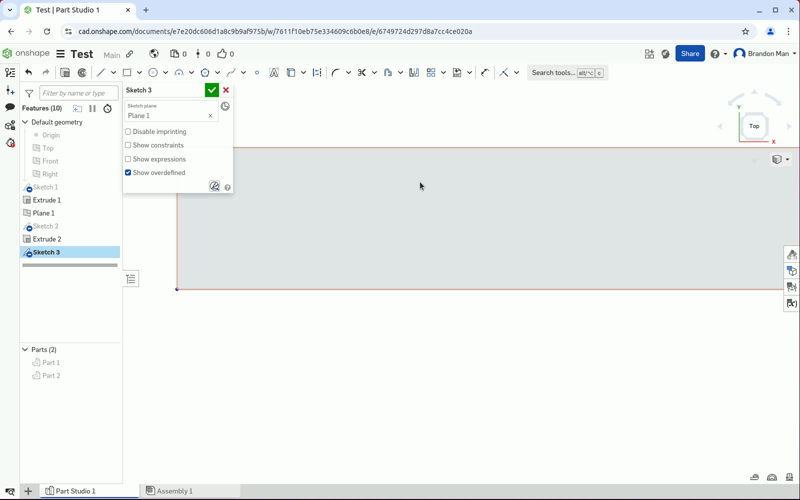
scroll(-6)
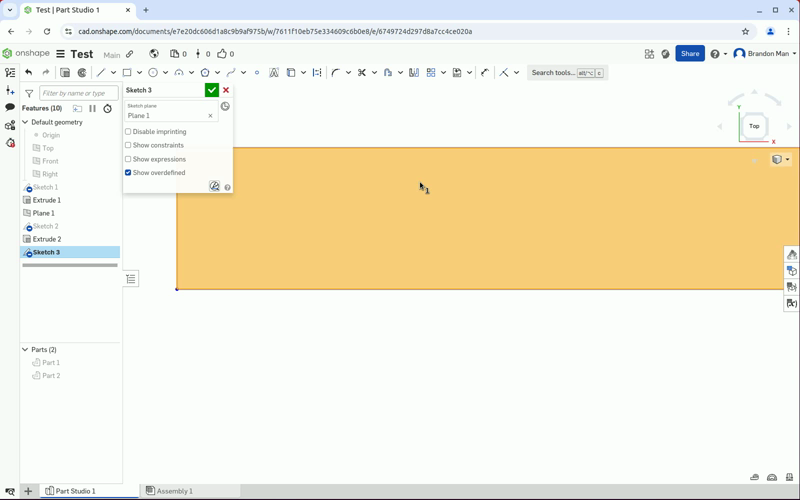
scroll(-6)
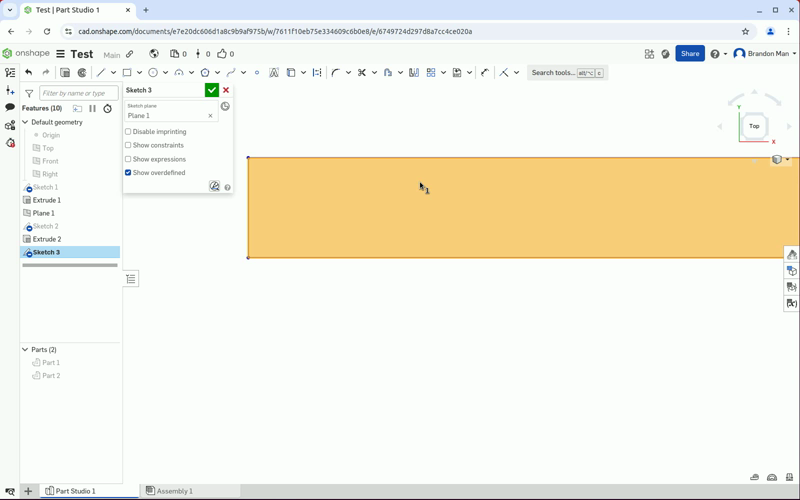
scroll(-6)
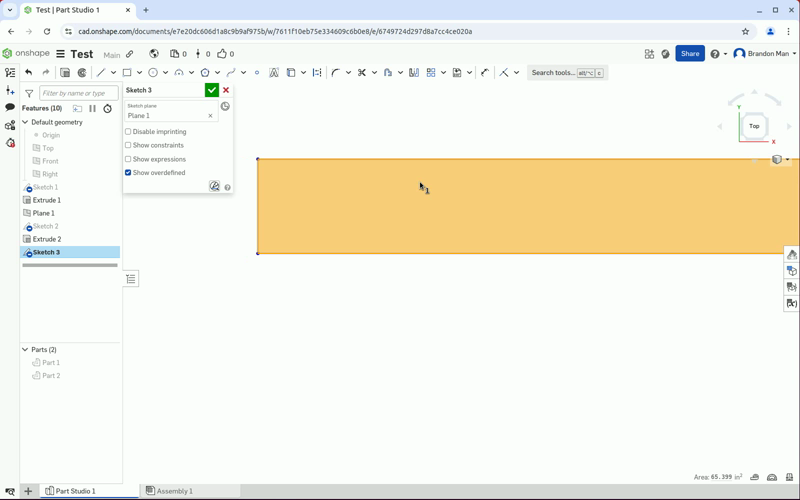
scroll(-6)
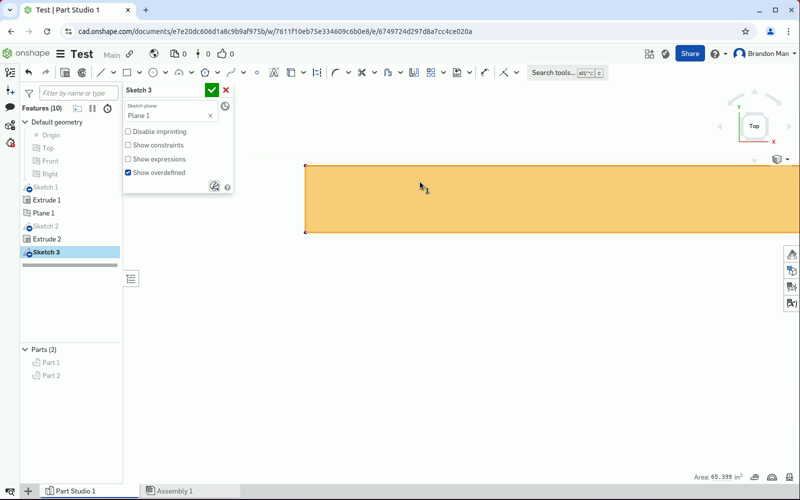
scroll(-6)
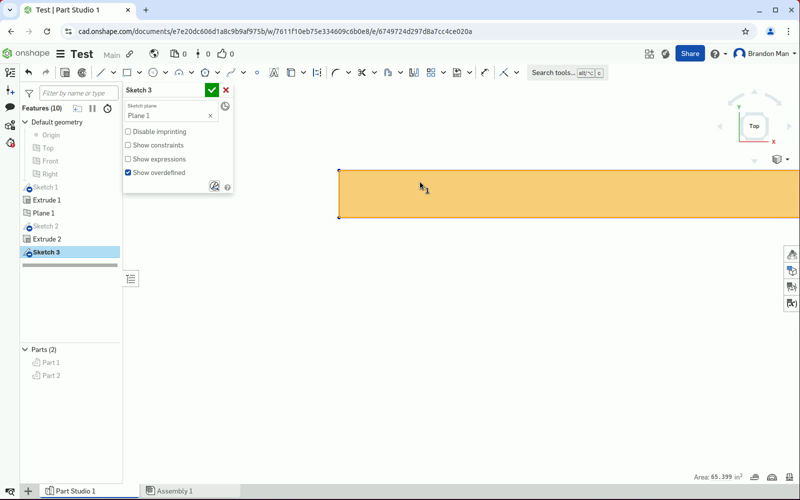
scroll(-6)
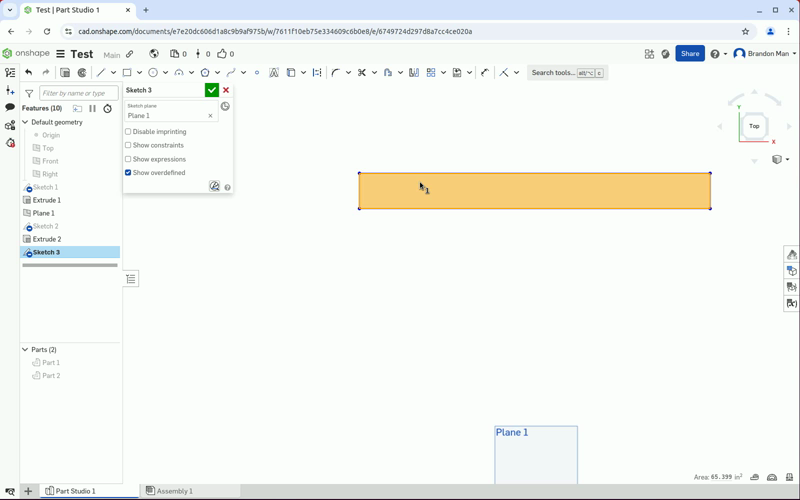
scroll(-6)
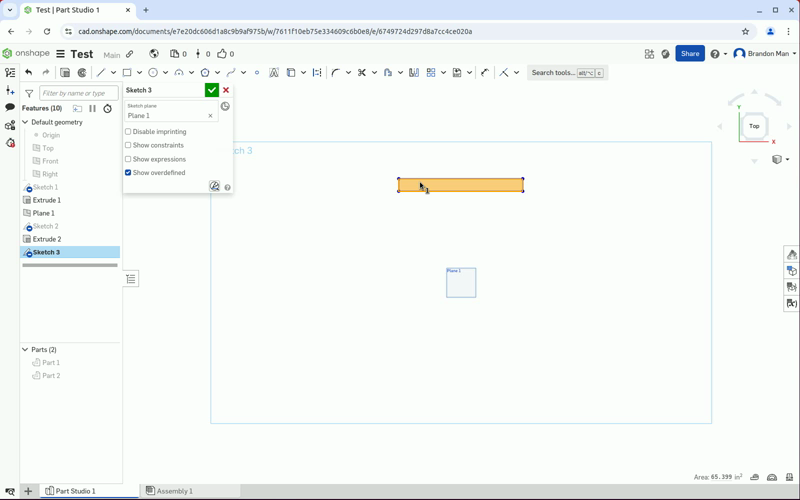
mouse_move(73, 352)
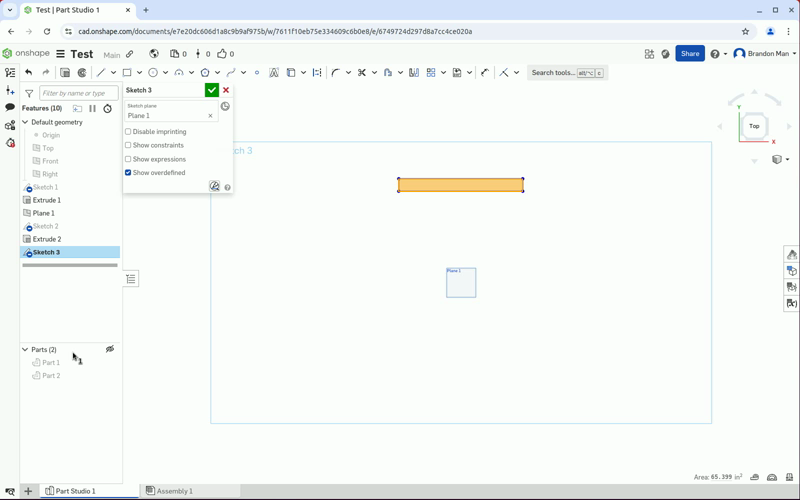
key(shift+y)
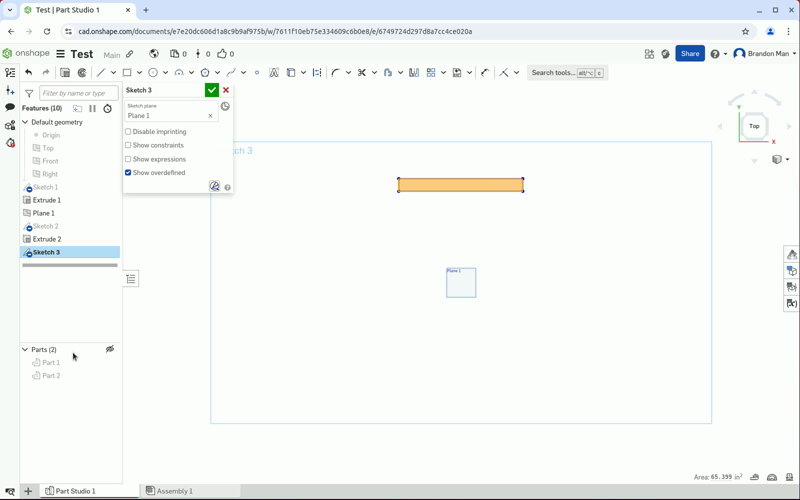
key(shift+e)
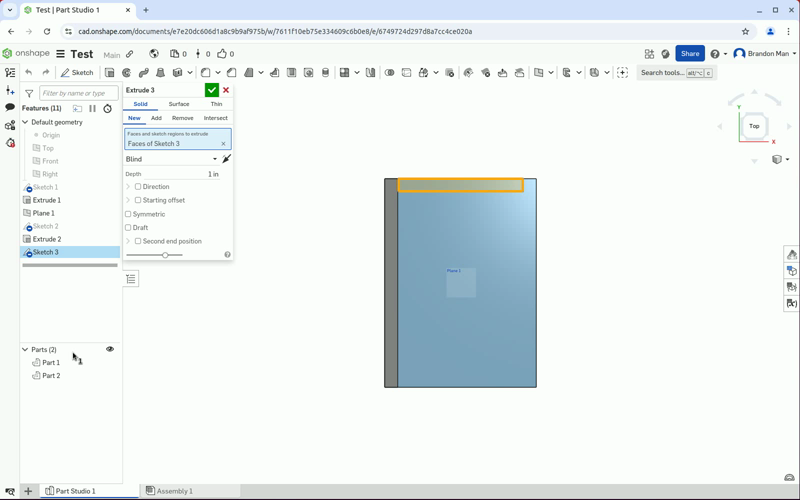
mouse_move(143, 106)
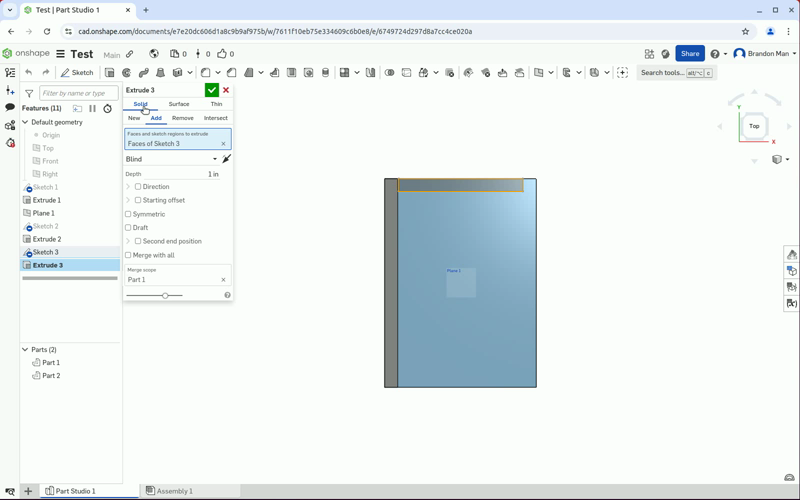
click(143, 106)
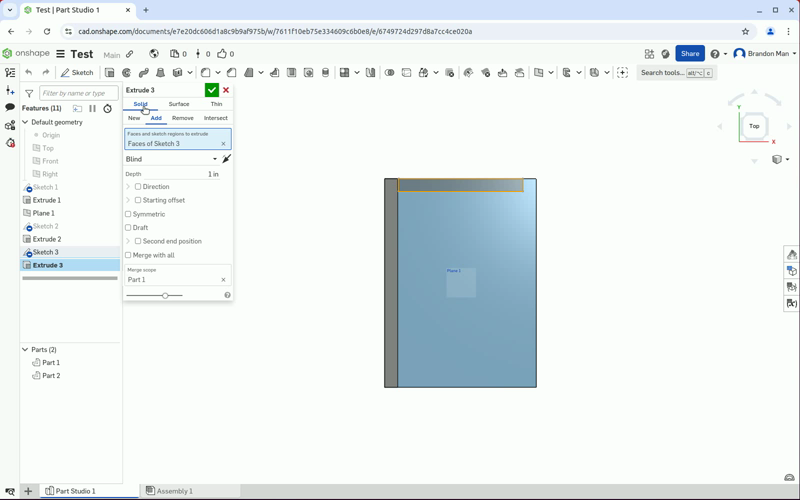
mouse_move(137, 120)
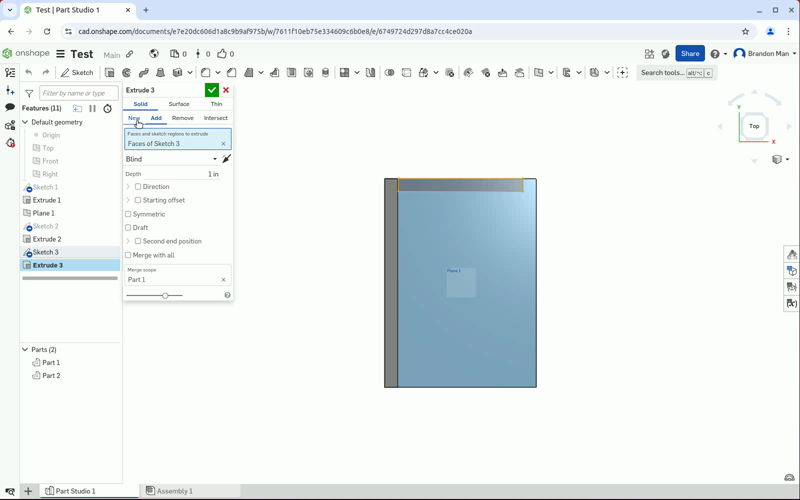
click(137, 120)
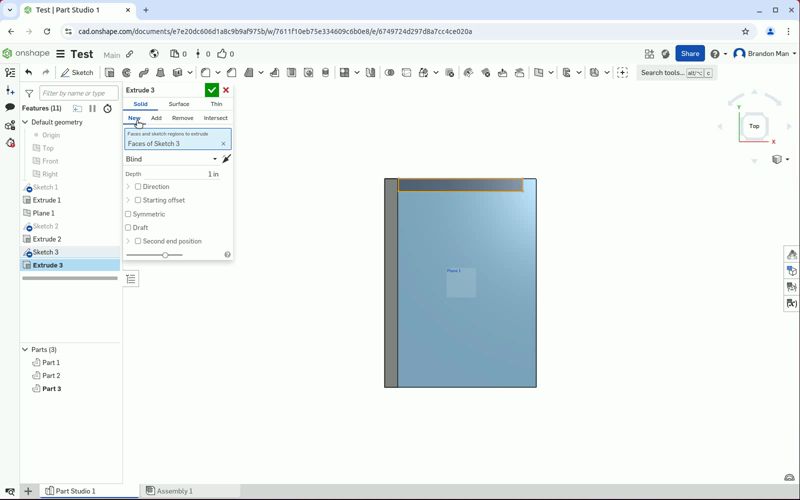
key(tab, 4)
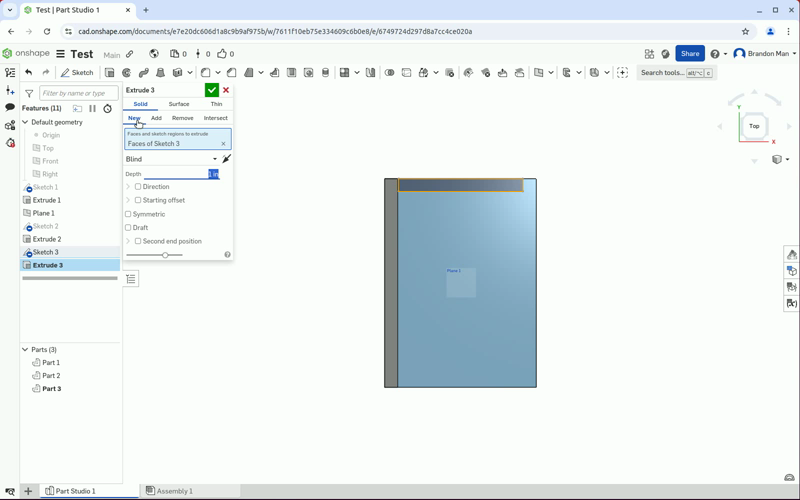
text(21.905)
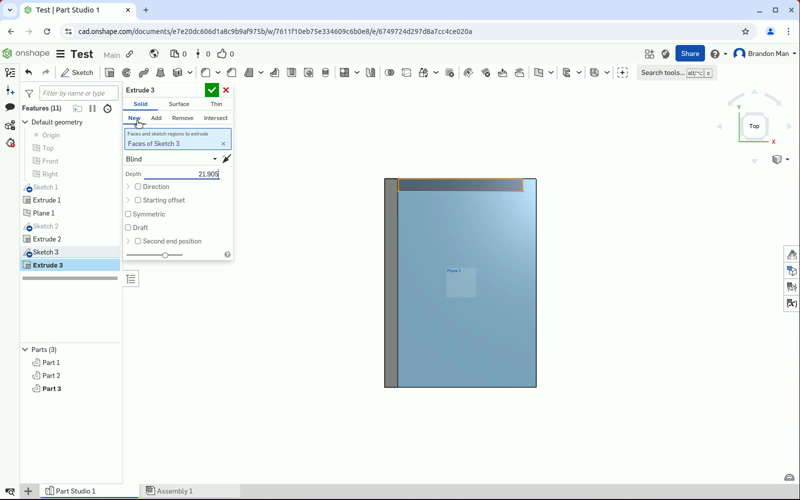
key(enter)
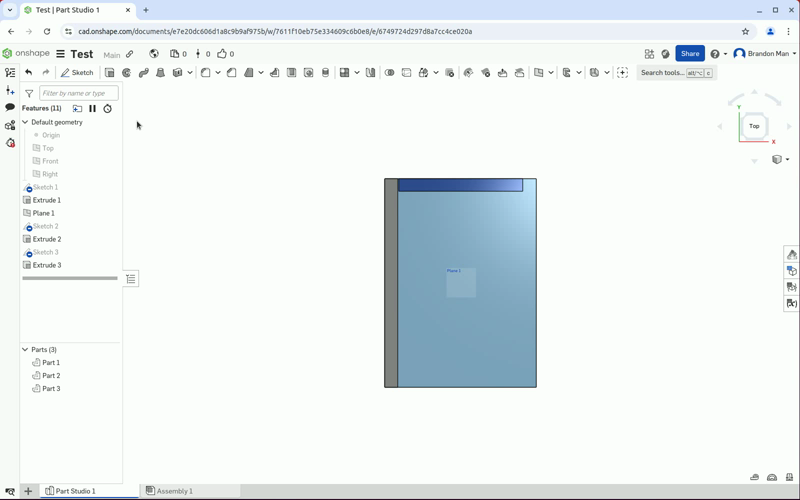
key(shift+h)
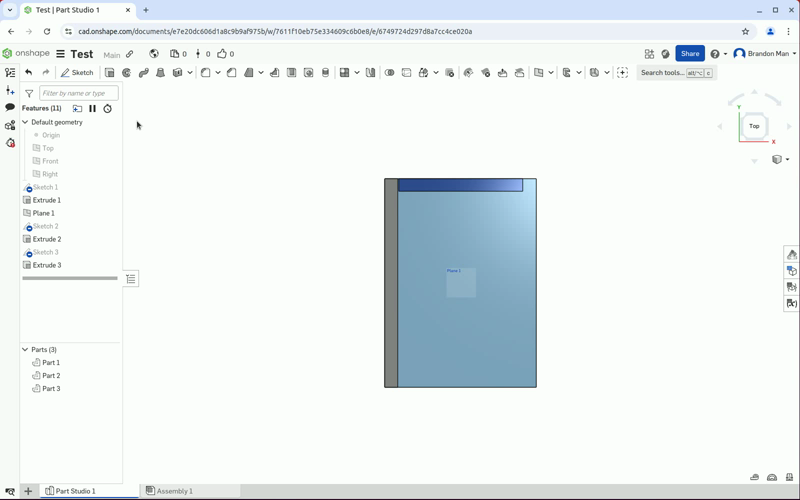
key(shift+h)
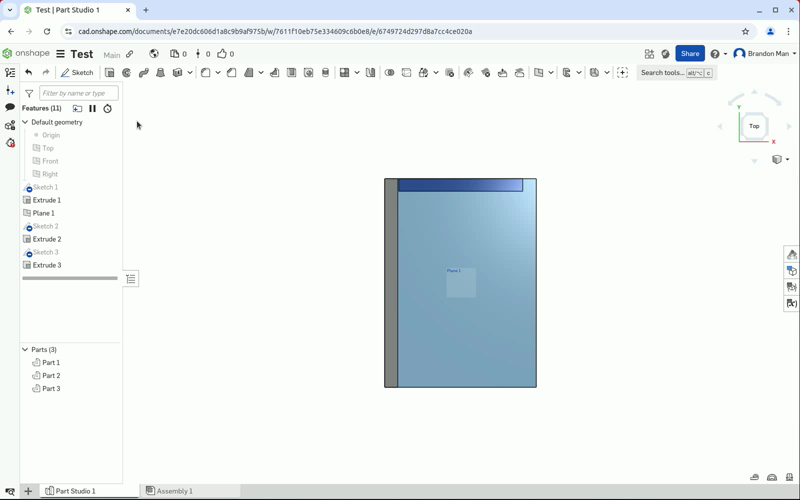
mouse_move(73, 189)
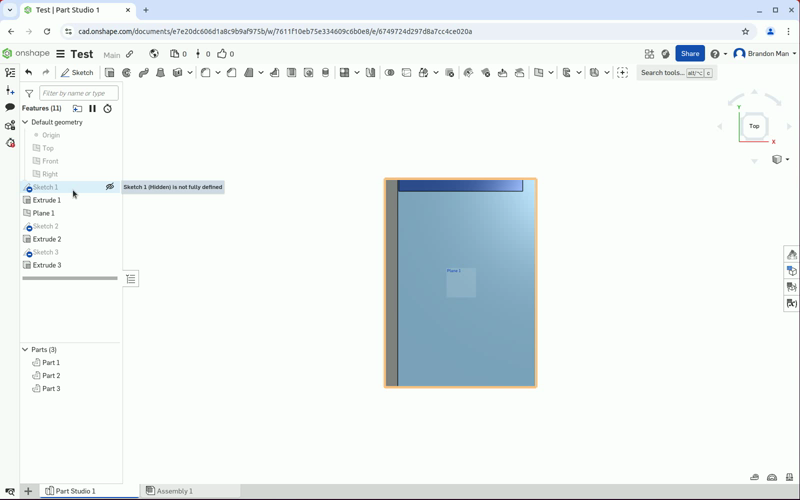
click(73, 189)
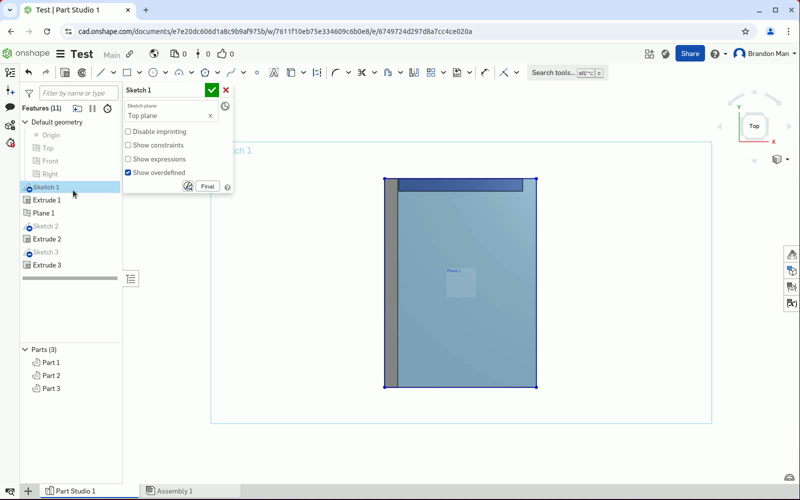
mouse_move(229, 92)
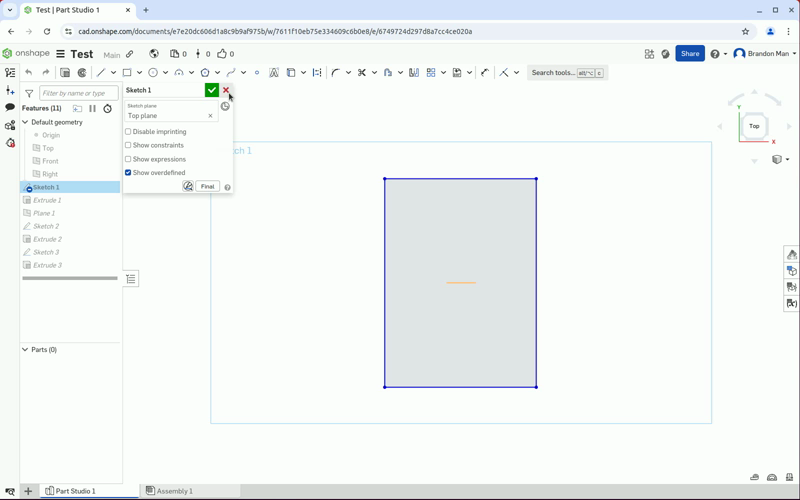
click(229, 92)
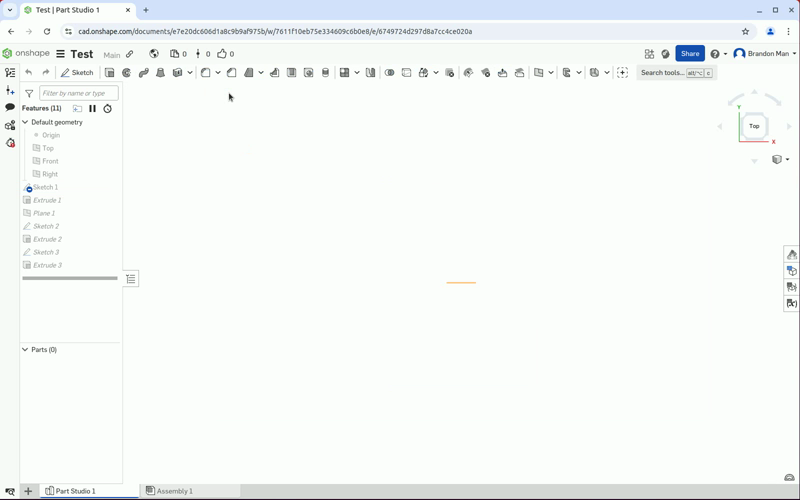
key(shift+s)
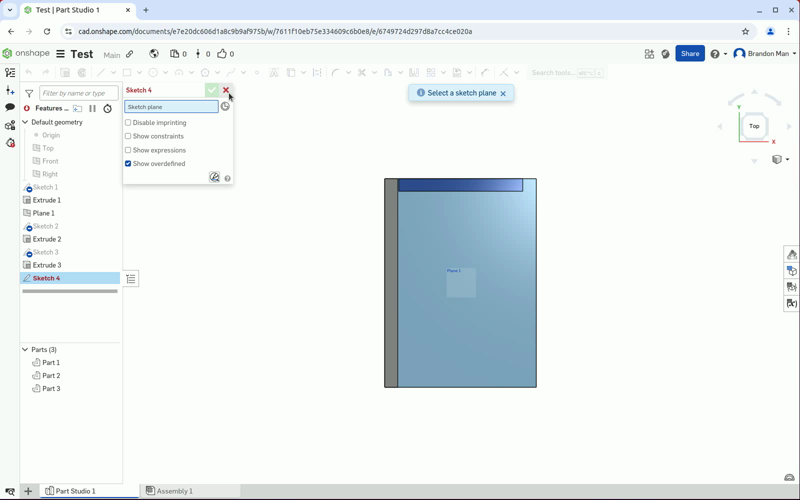
mouse_move(73, 215)
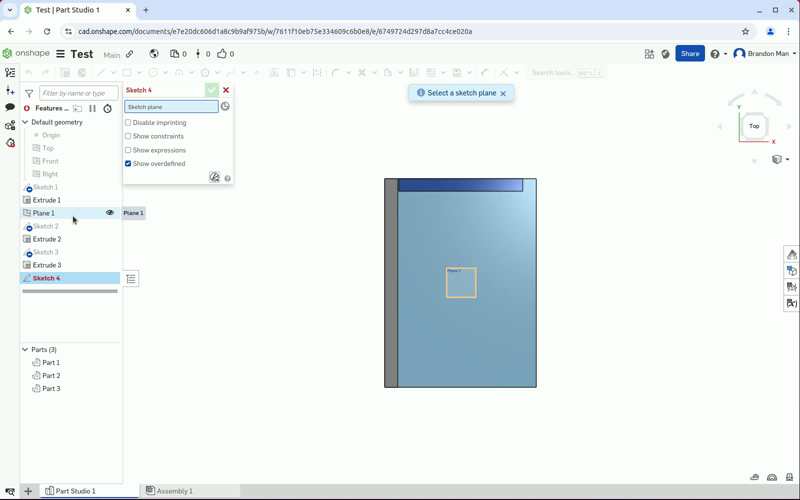
click(73, 215)
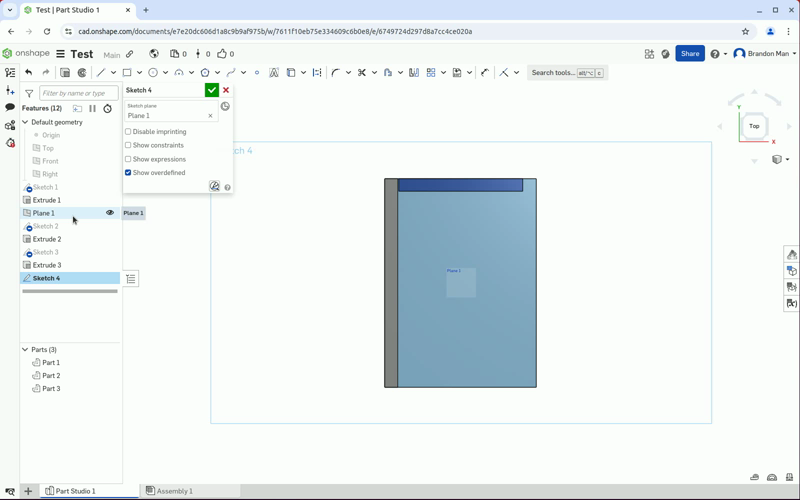
mouse_move(73, 352)
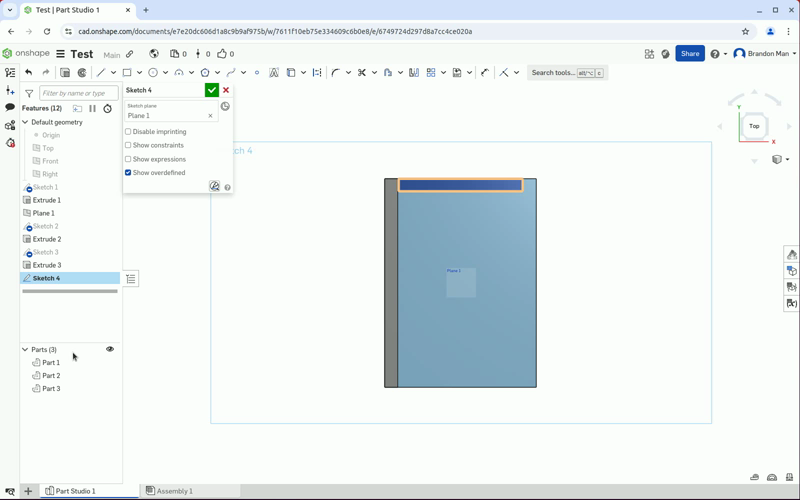
key(y)
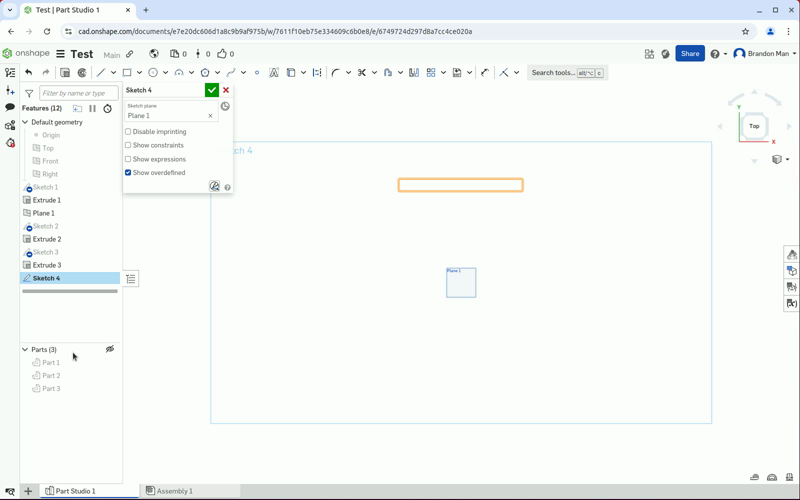
key(l)
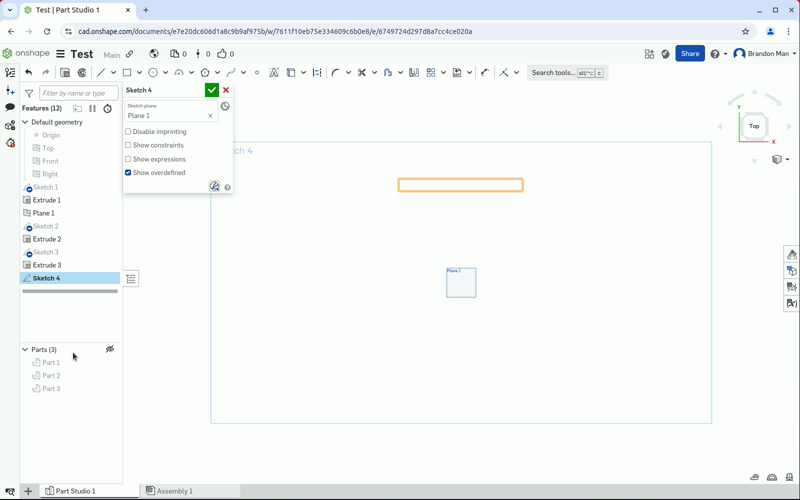
key_down(shift)
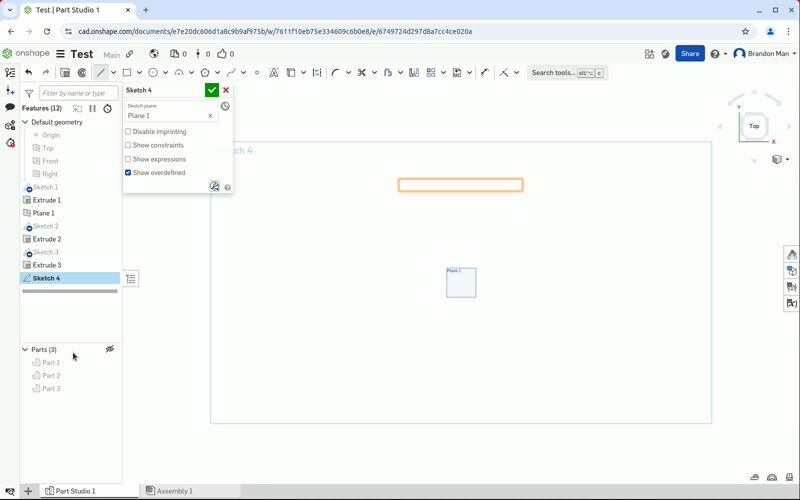
mouse_move(522, 387)
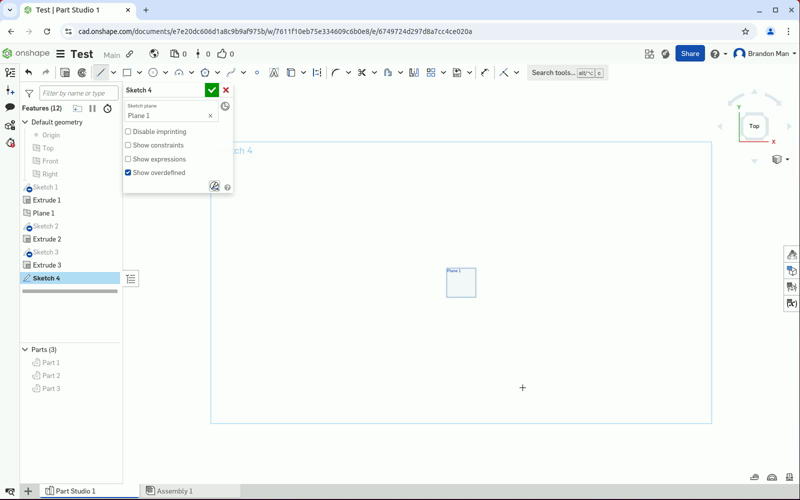
click(522, 387)
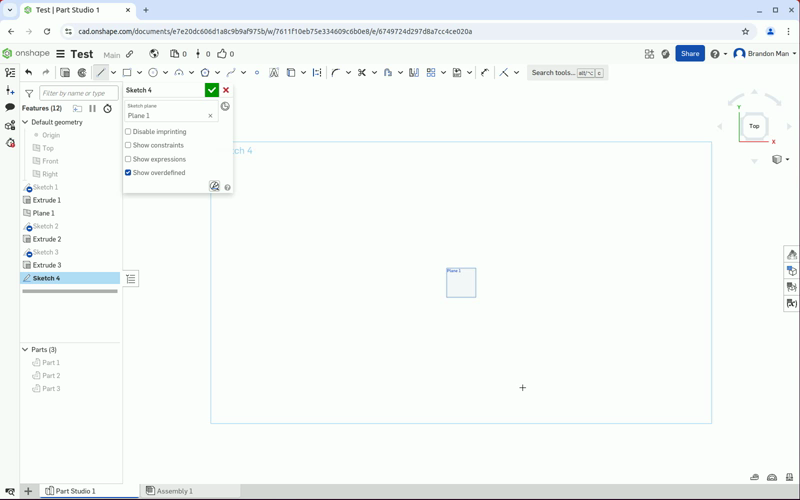
key_up(shift)
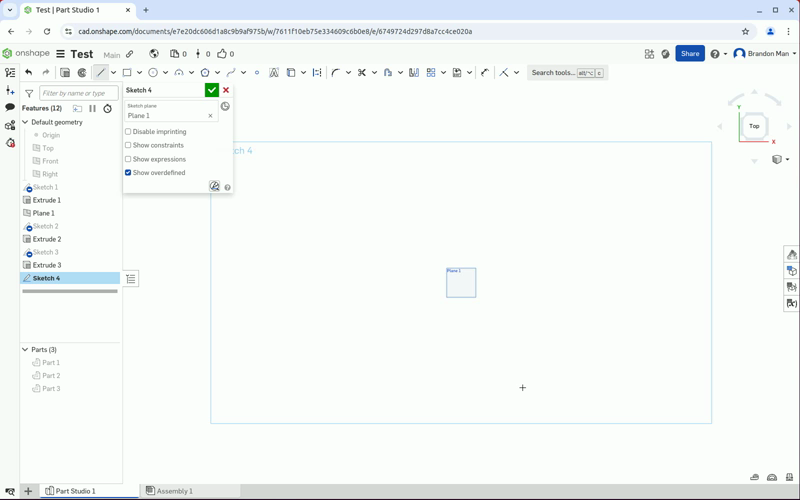
key_down(shift)
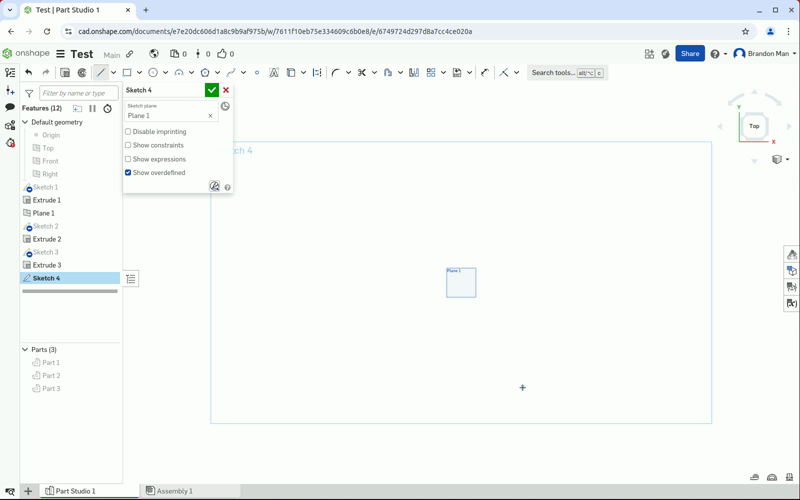
mouse_move(552, 387)
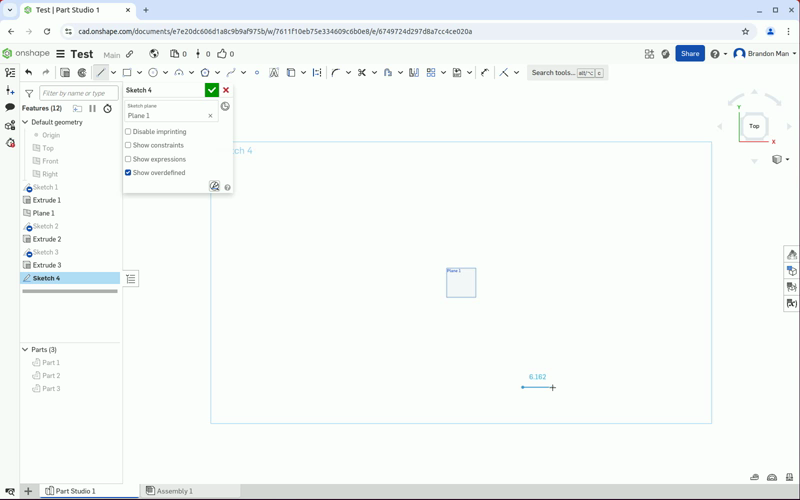
mouse_move(536, 387)
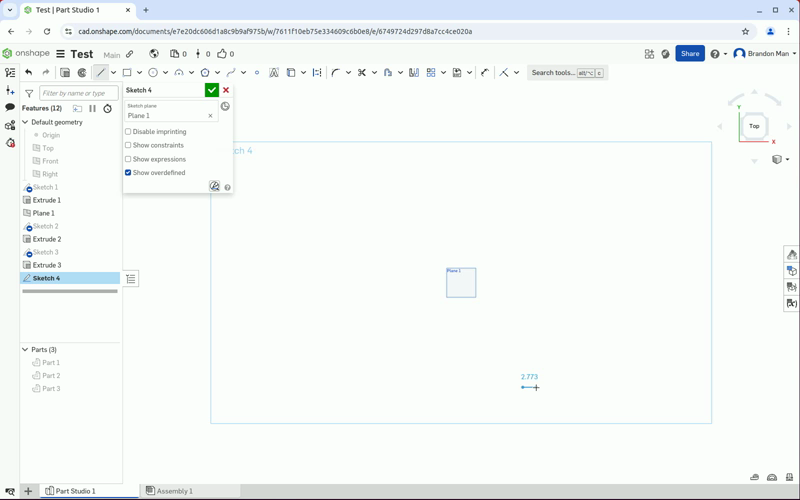
click(536, 387)
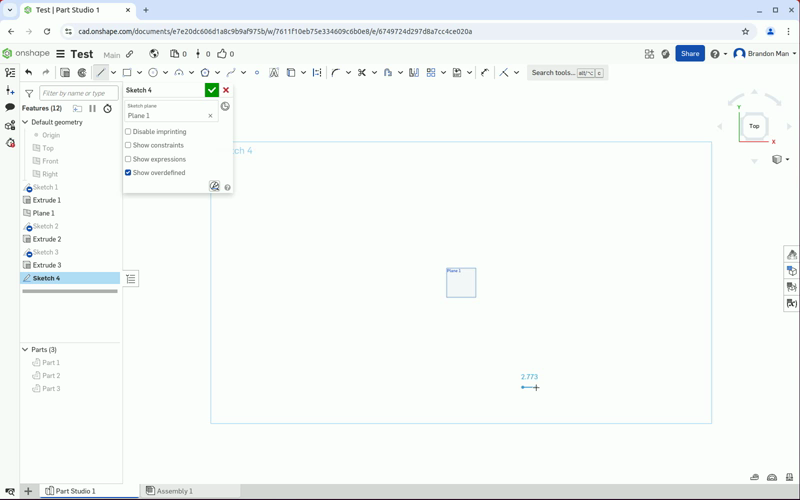
key_up(shift)
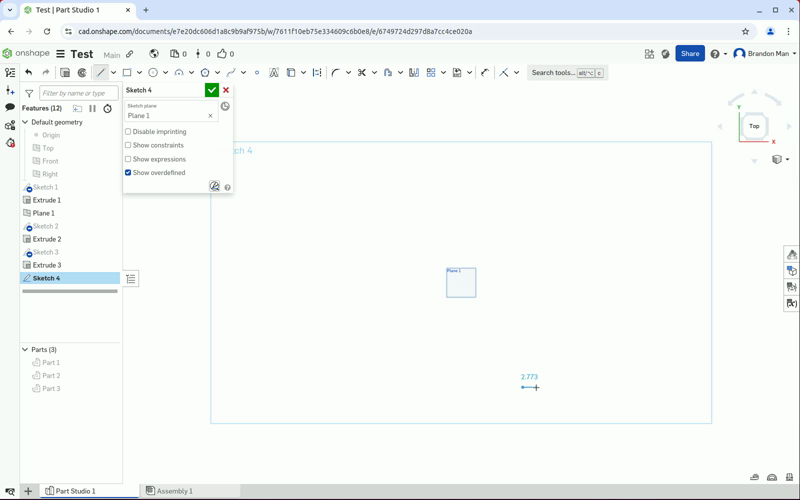
key_down(shift)
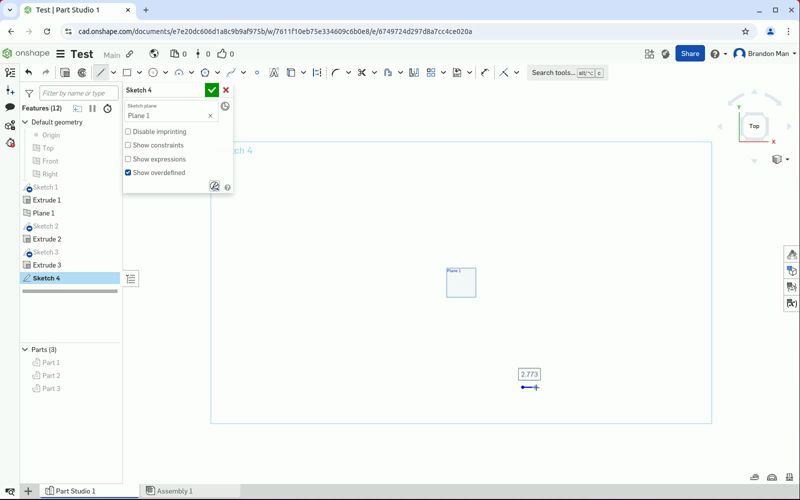
mouse_move(536, 178)
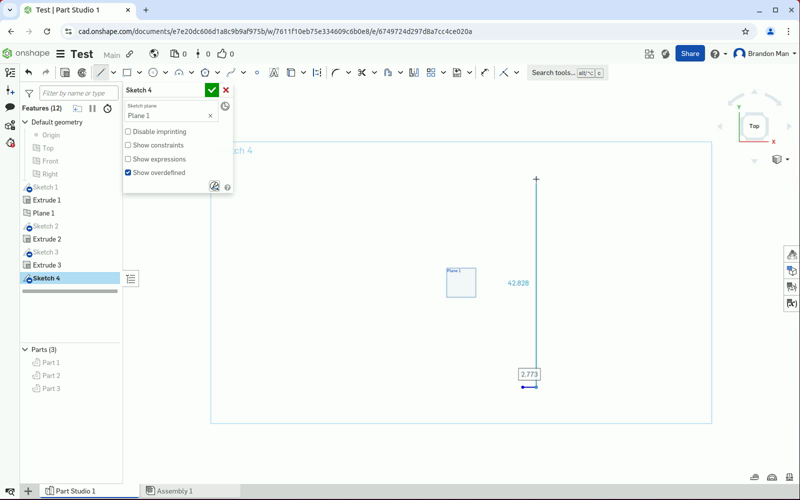
click(536, 178)
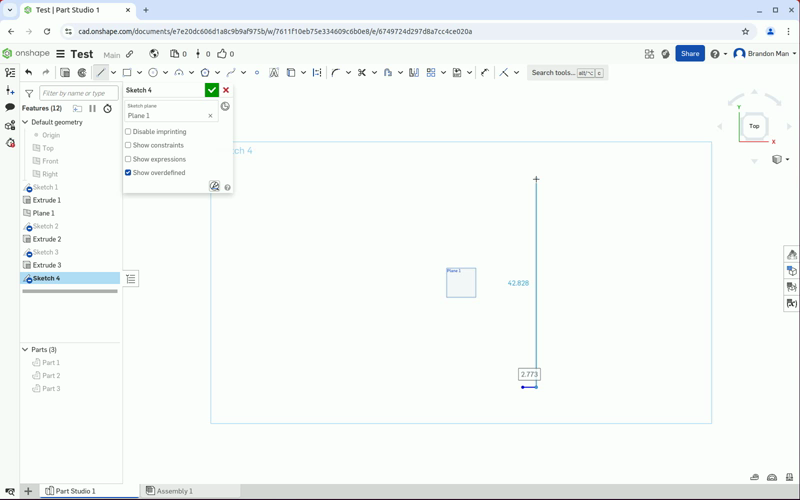
key_up(shift)
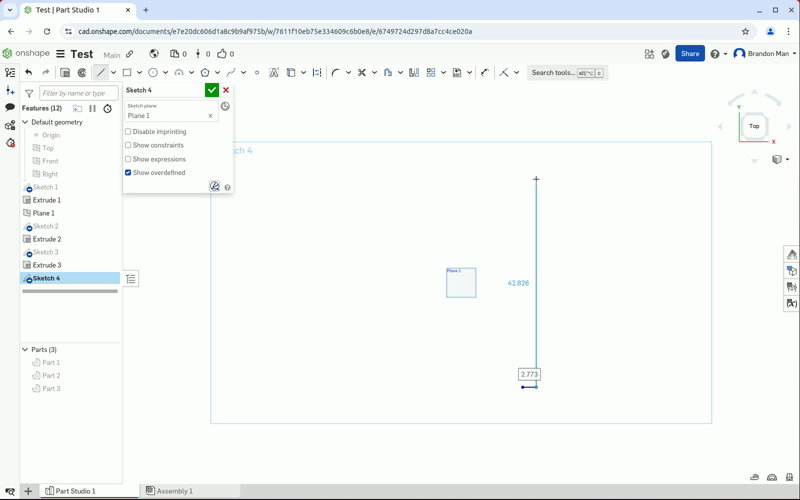
key_down(shift)
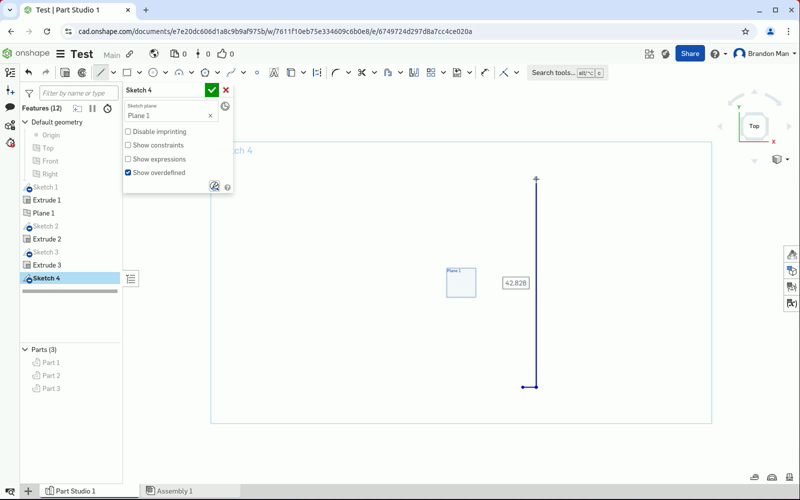
mouse_move(566, 178)
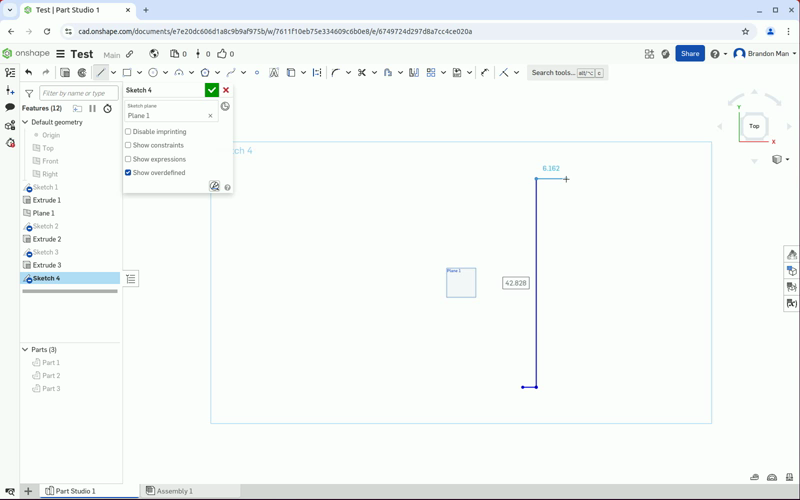
mouse_move(522, 178)
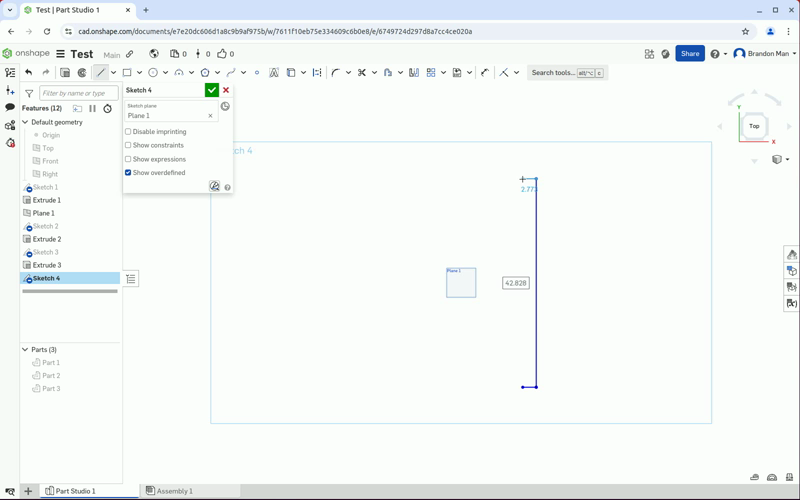
click(522, 178)
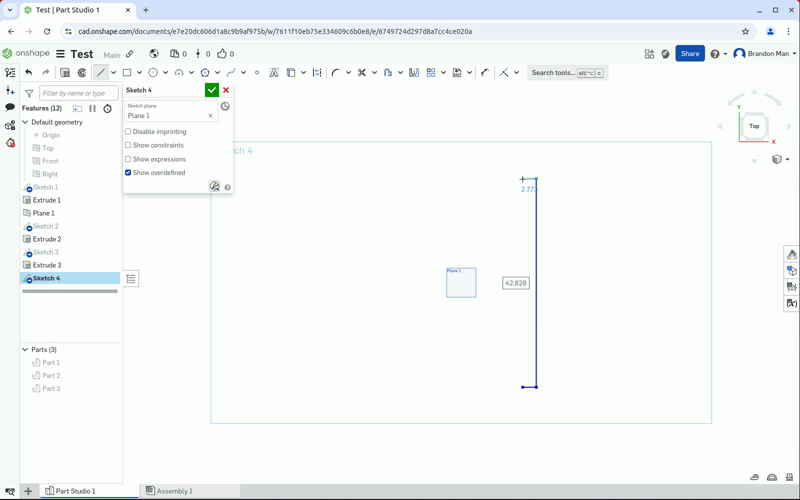
key_up(shift)
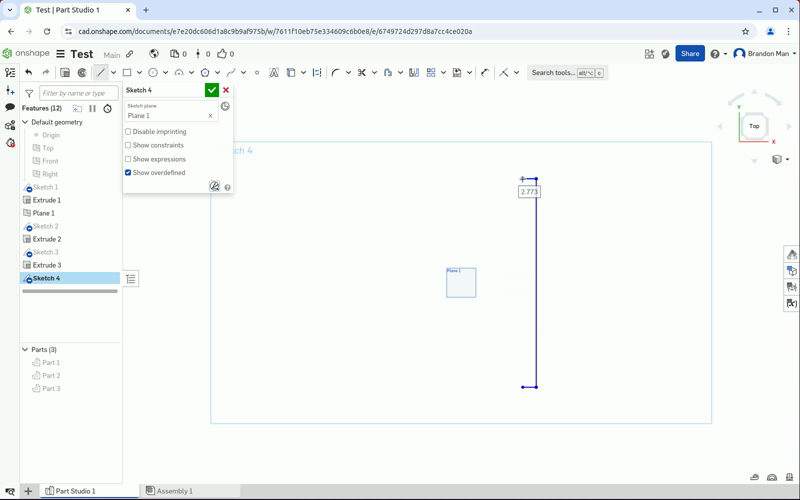
key_down(shift)
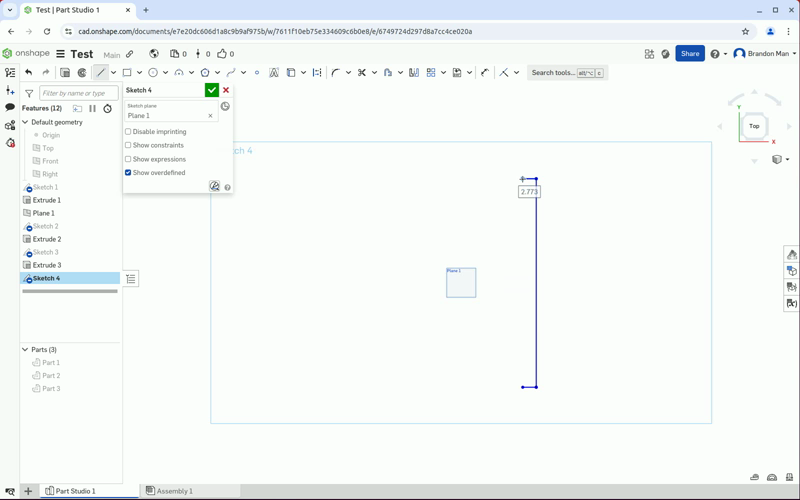
mouse_move(552, 178)
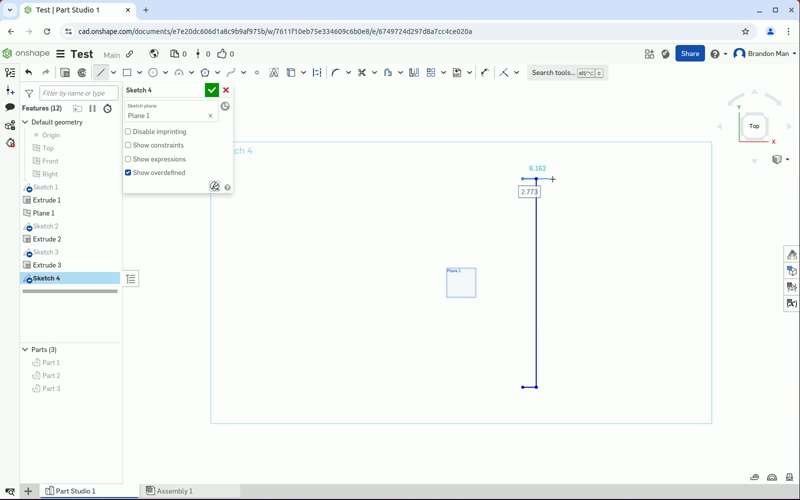
mouse_move(522, 191)
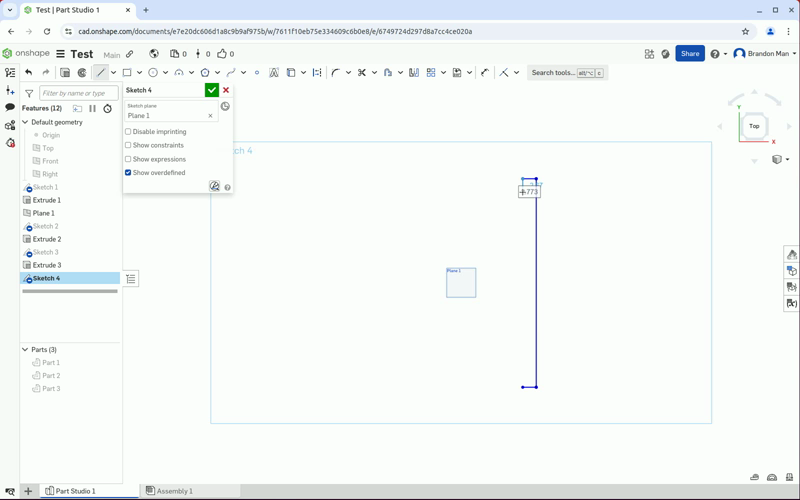
click(522, 191)
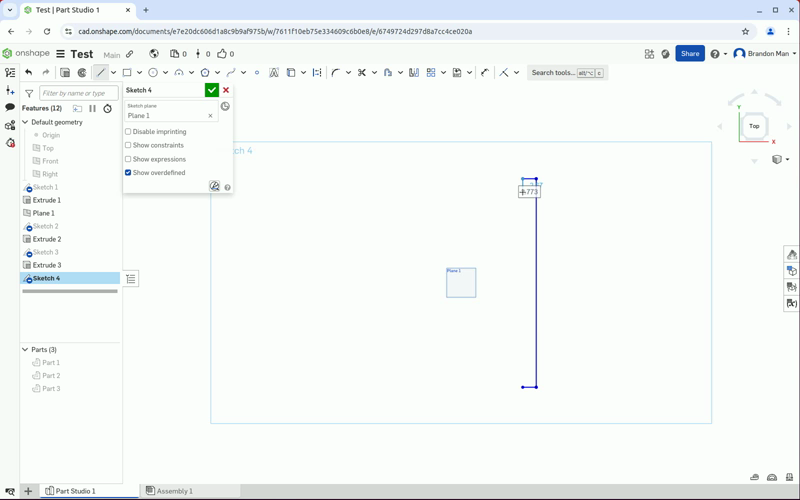
key_up(shift)
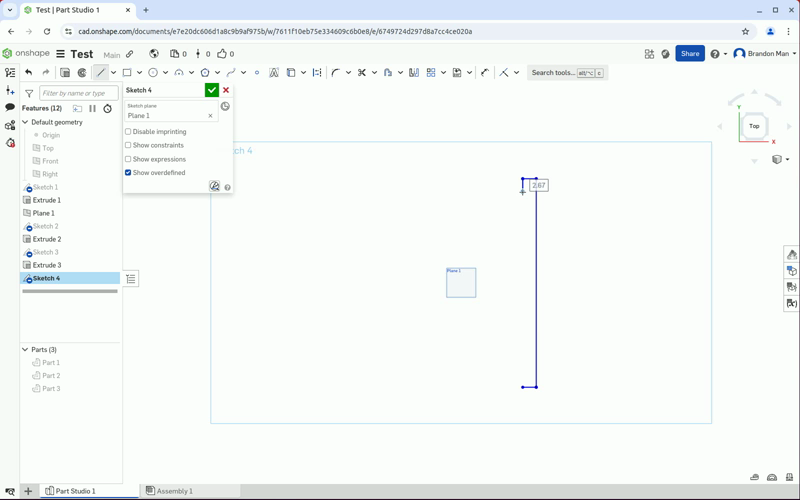
key_down(shift)
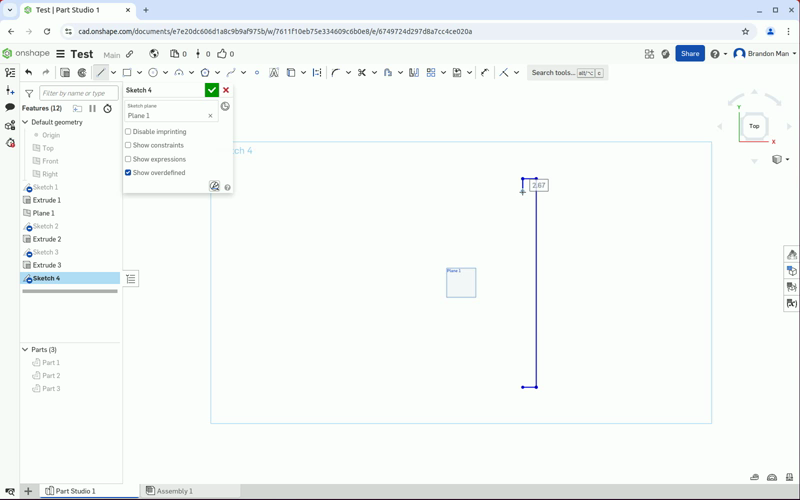
mouse_move(522, 360)
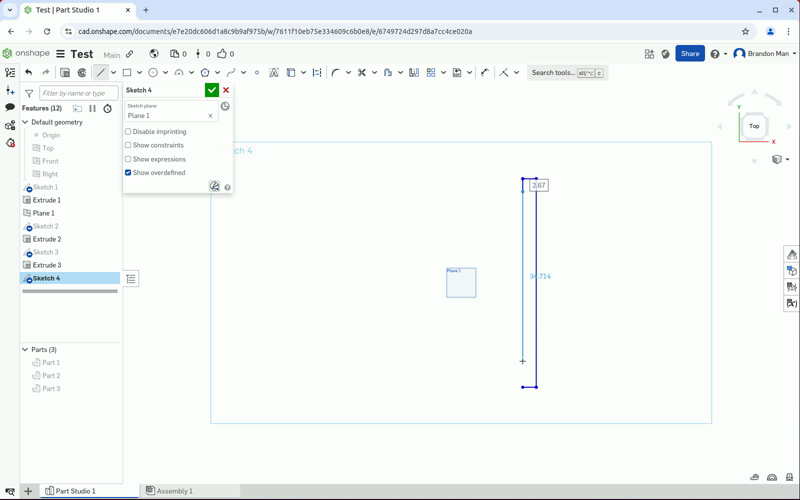
click(522, 360)
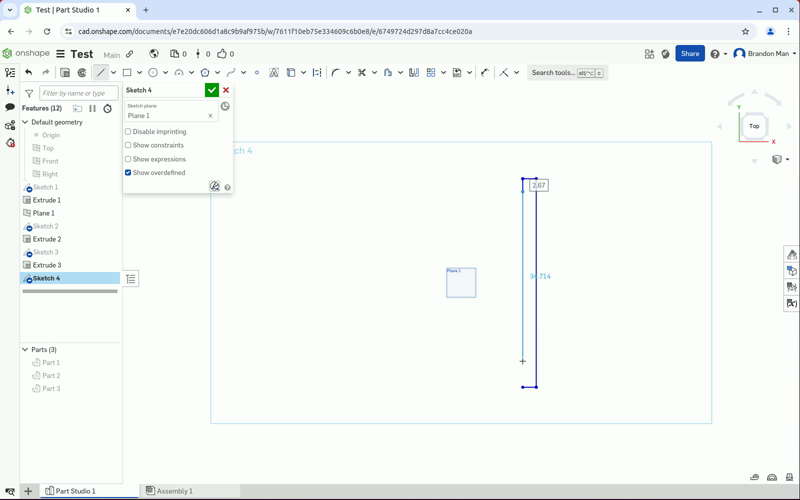
key_up(shift)
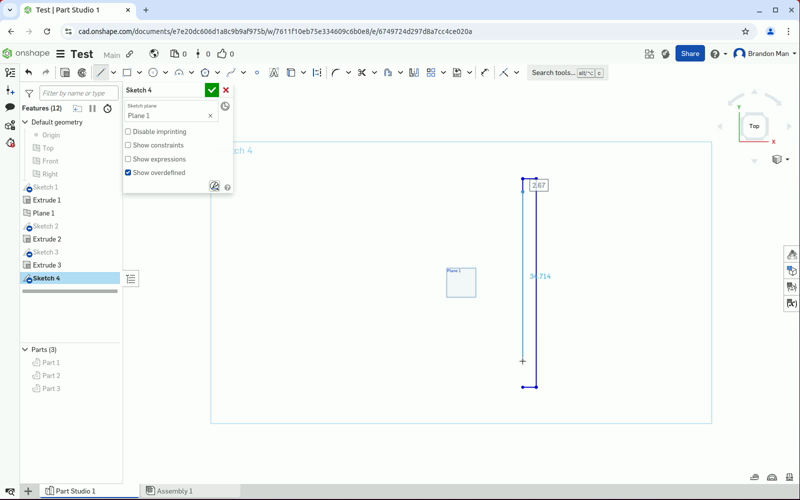
mouse_move(552, 360)
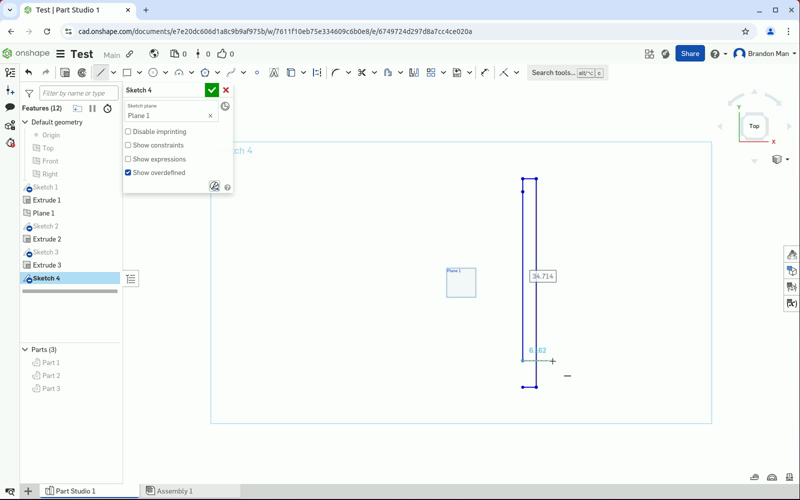
key_down(shift)
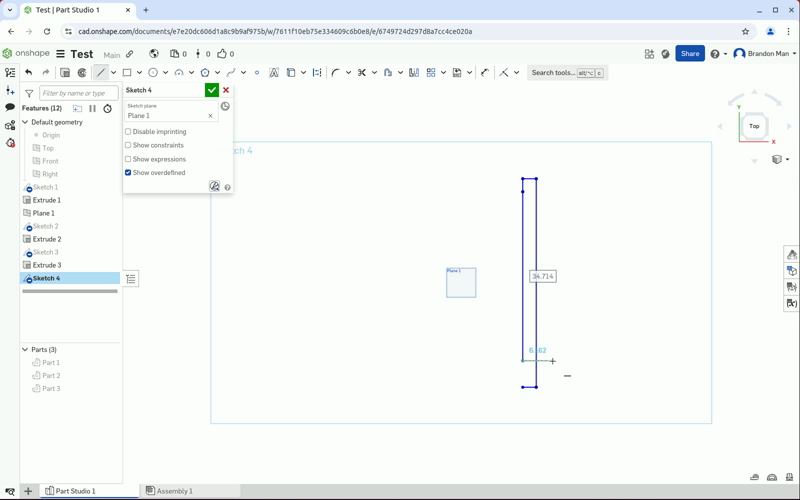
mouse_move(522, 387)
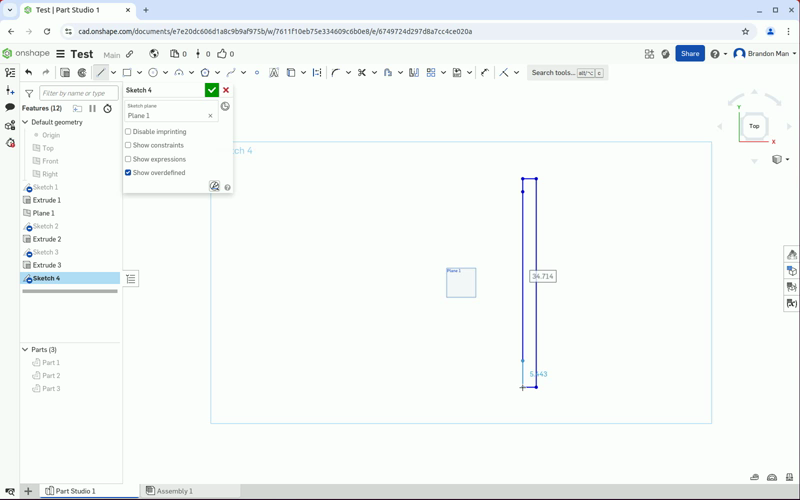
key_up(shift)
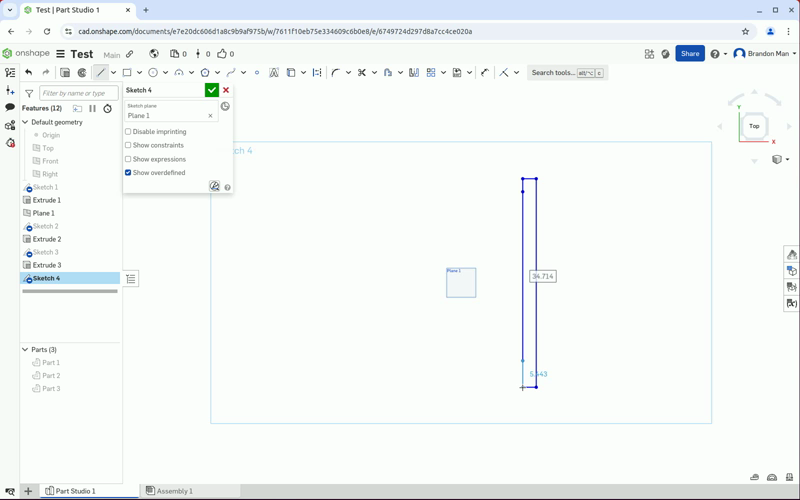
click(522, 387)
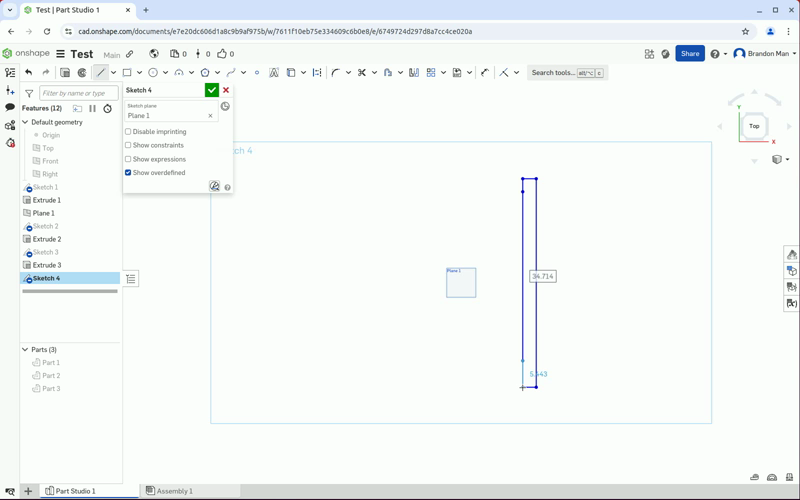
key(esc)
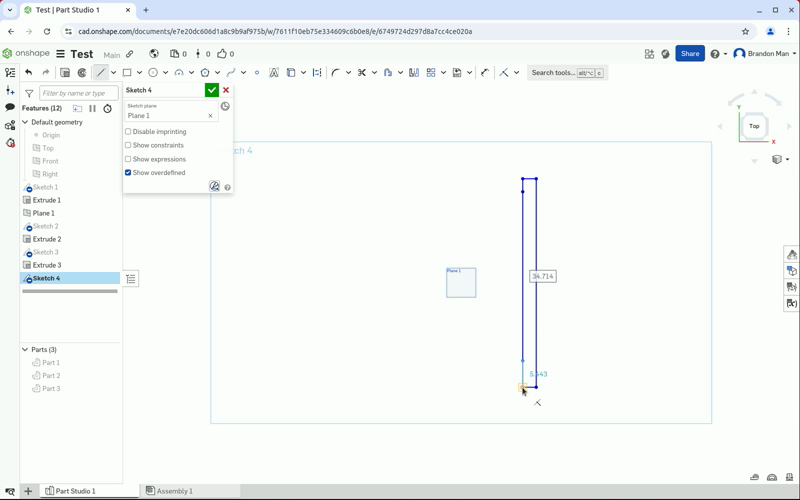
mouse_move(529, 296)
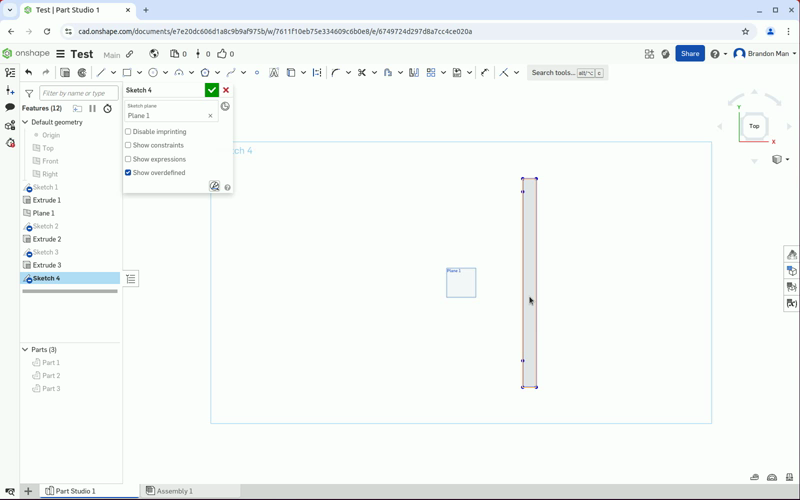
click(529, 296)
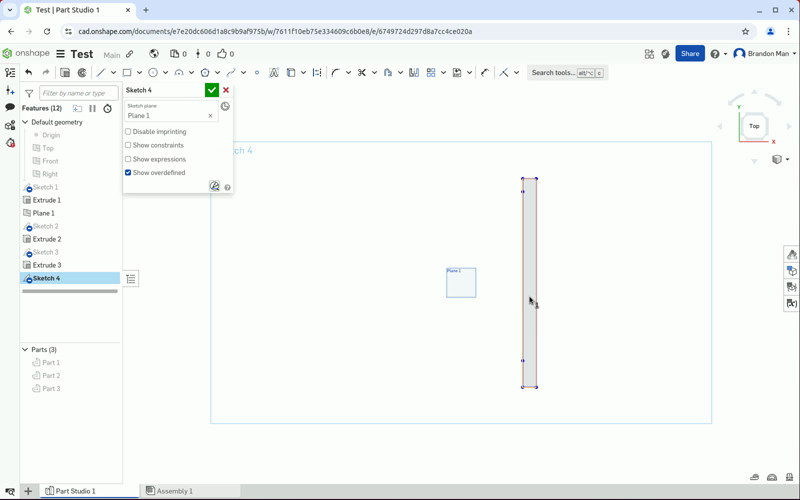
mouse_move(73, 352)
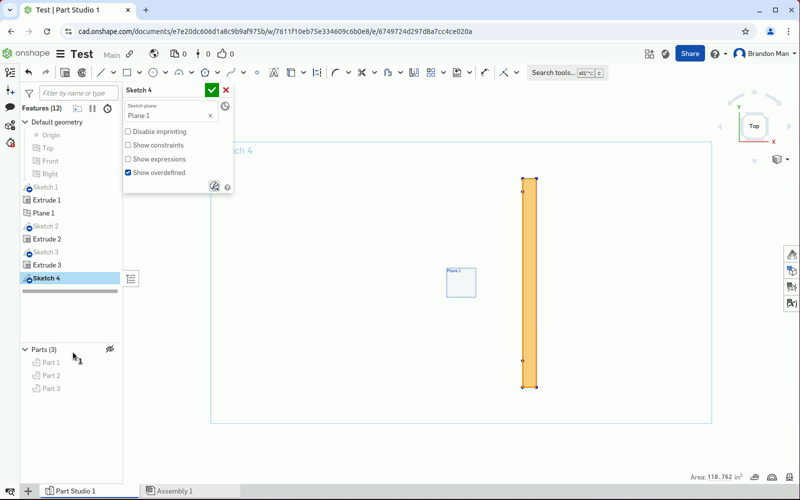
key(shift+y)
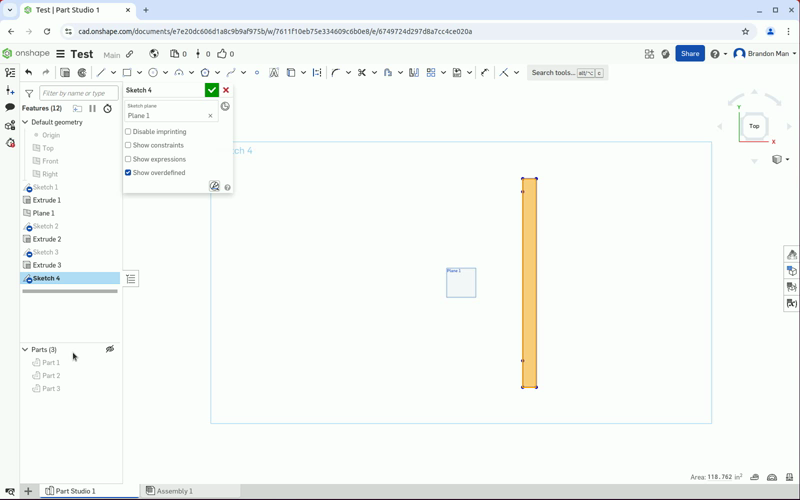
key(shift+e)
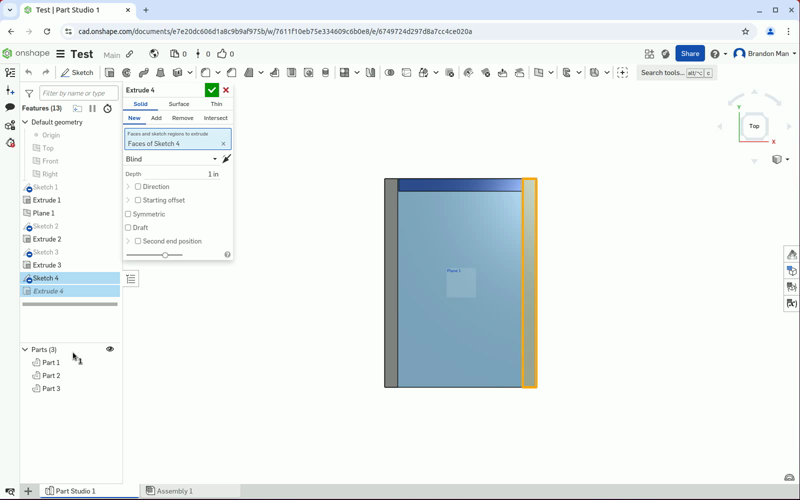
mouse_move(143, 106)
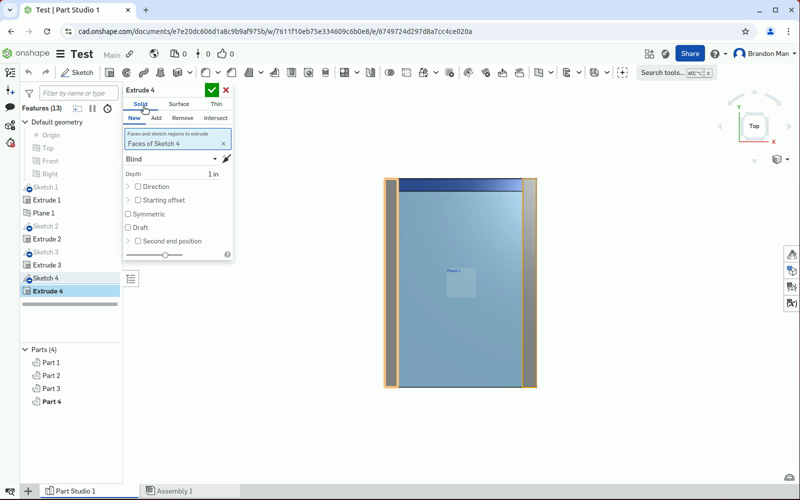
click(143, 106)
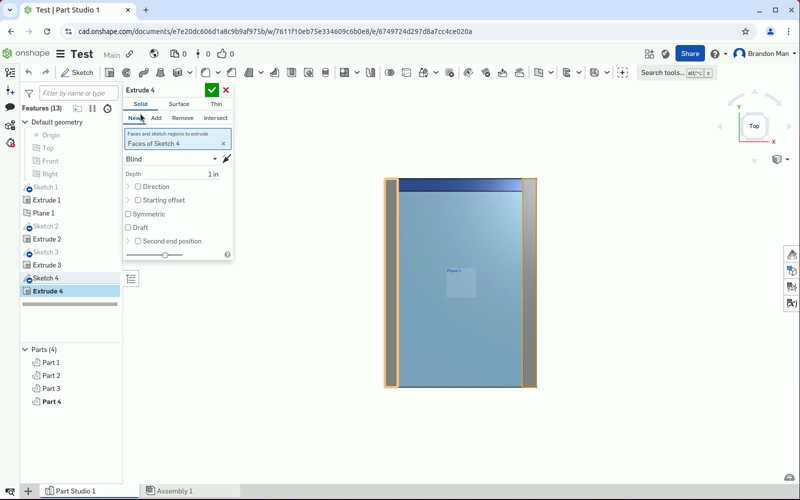
mouse_move(137, 120)
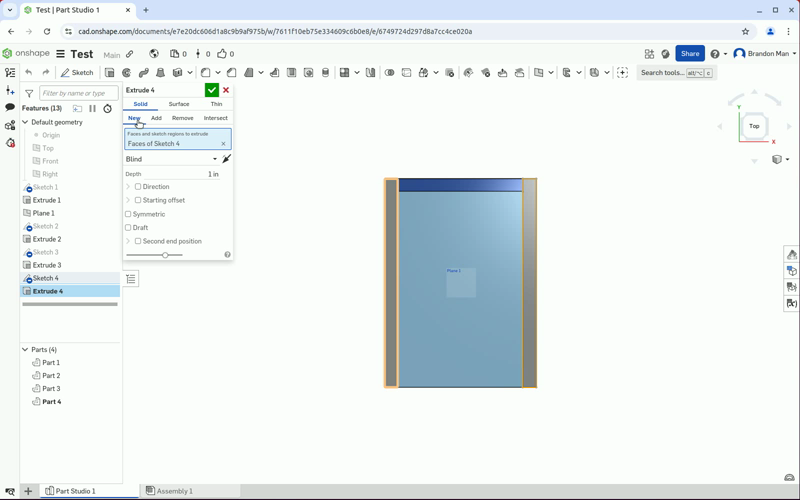
click(137, 120)
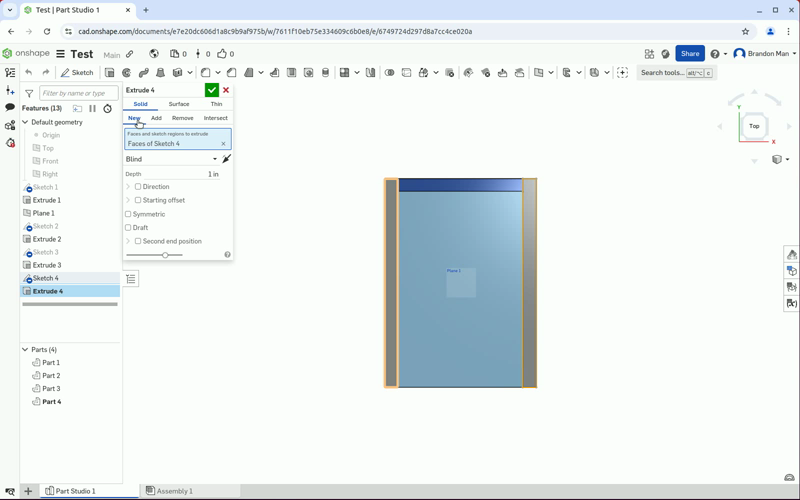
key(tab, 4)
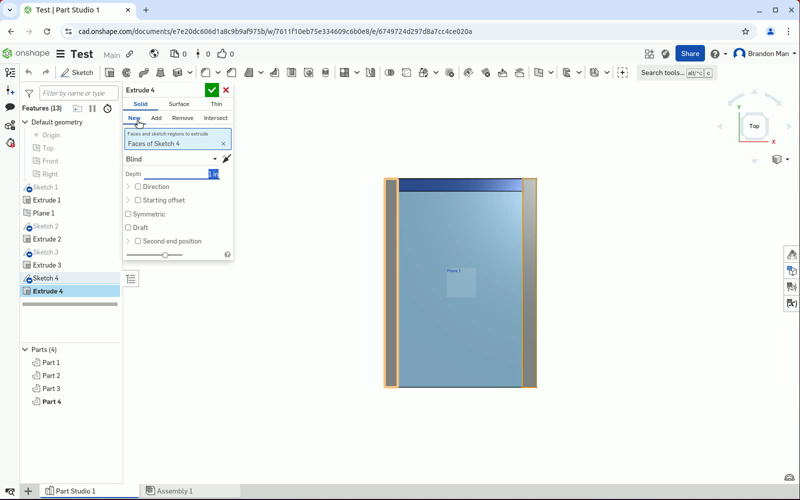
text(21.905)
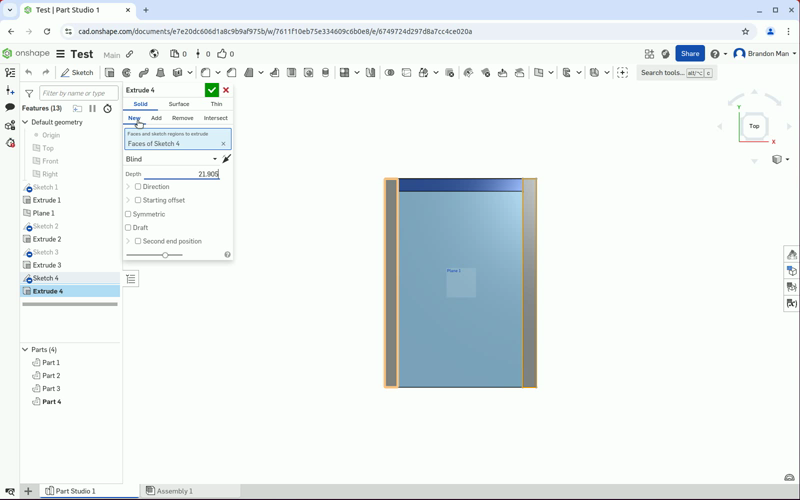
key(enter)
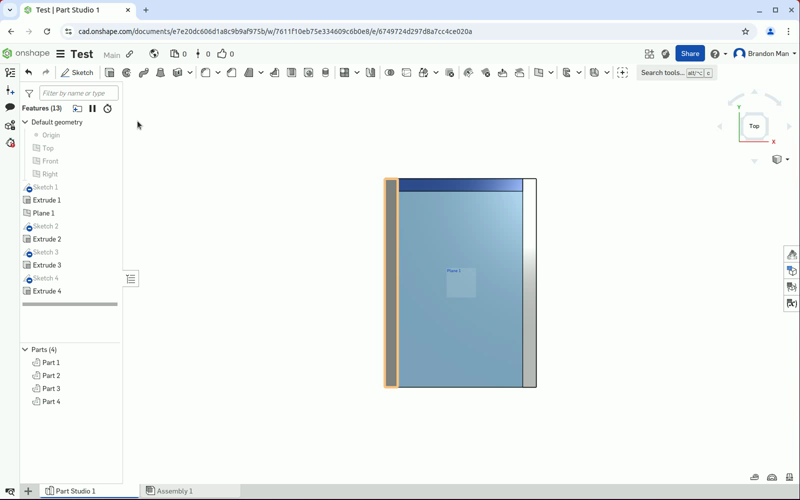
key(shift+h)
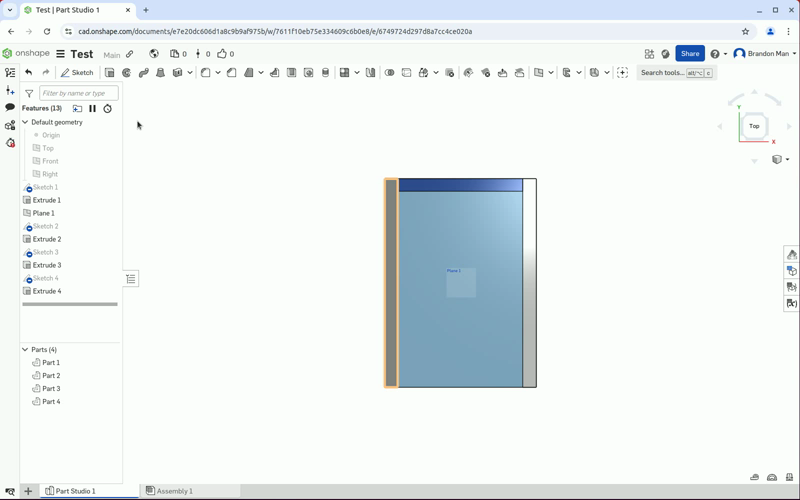
key(shift+h)
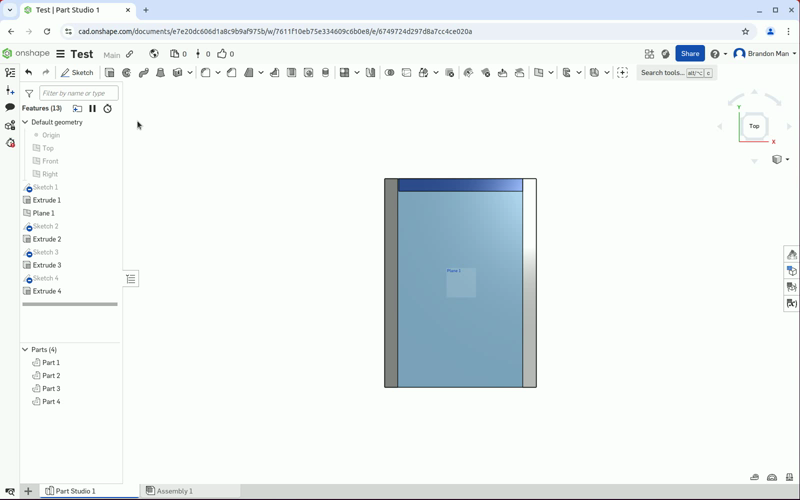
mouse_move(73, 189)
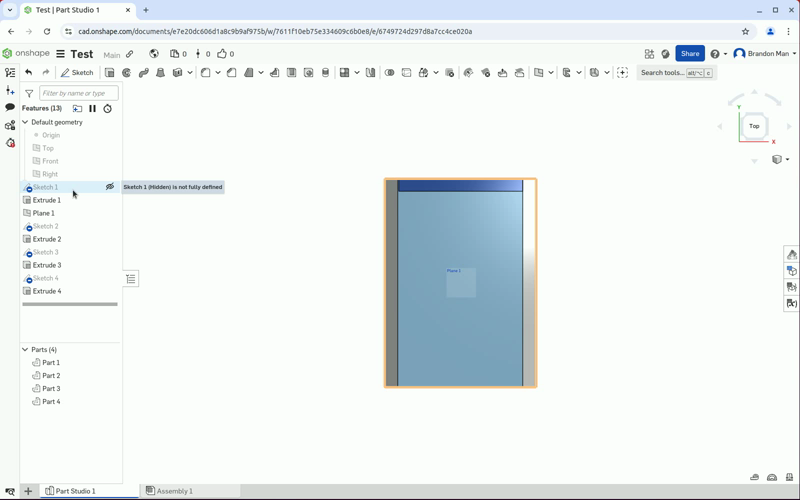
click(73, 189)
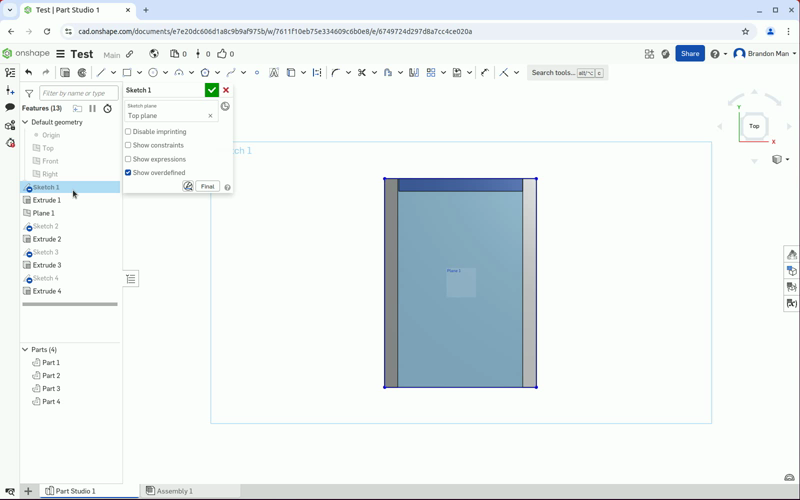
mouse_move(229, 92)
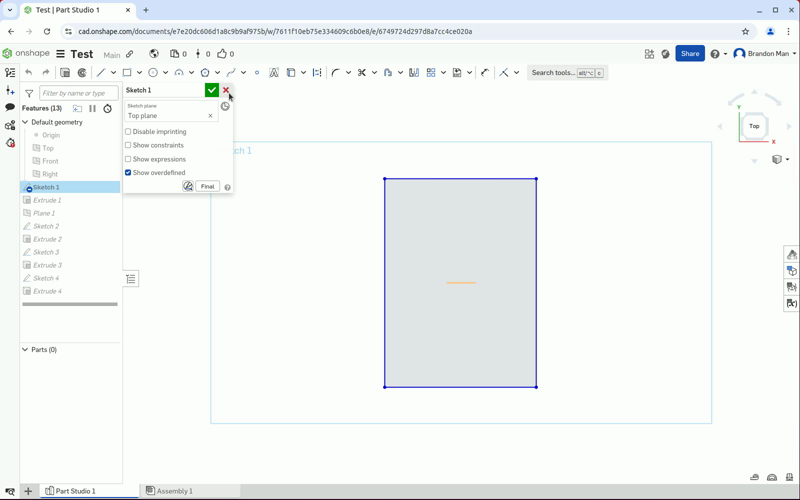
click(229, 92)
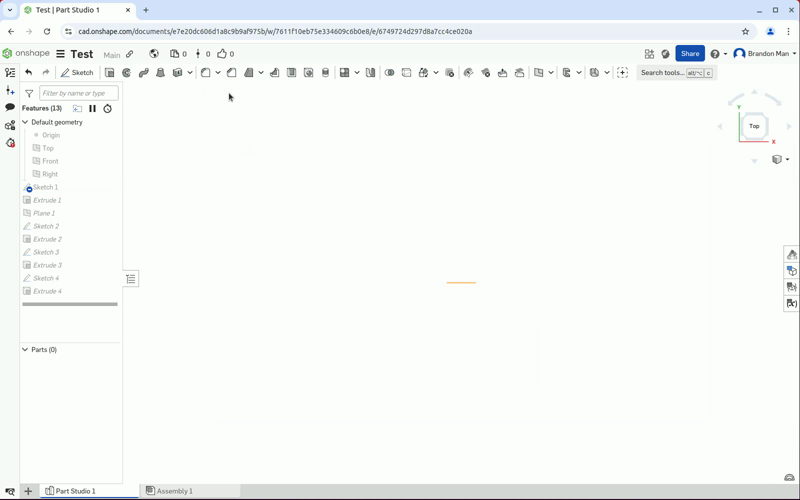
key(shift+s)
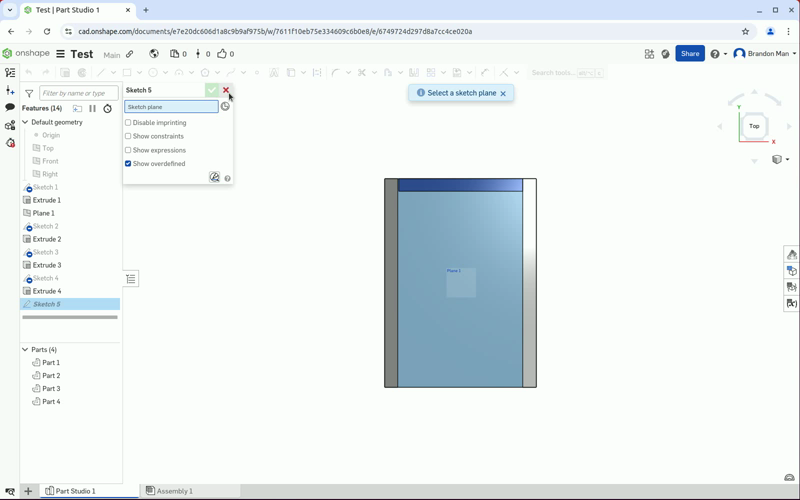
mouse_move(73, 215)
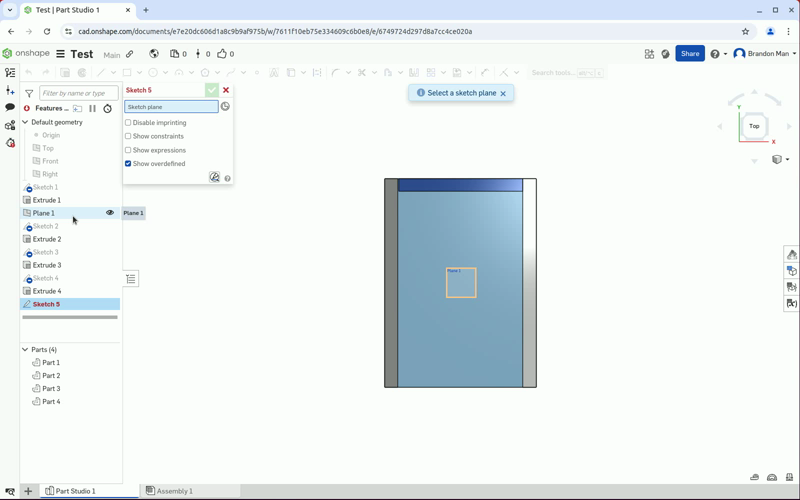
click(73, 215)
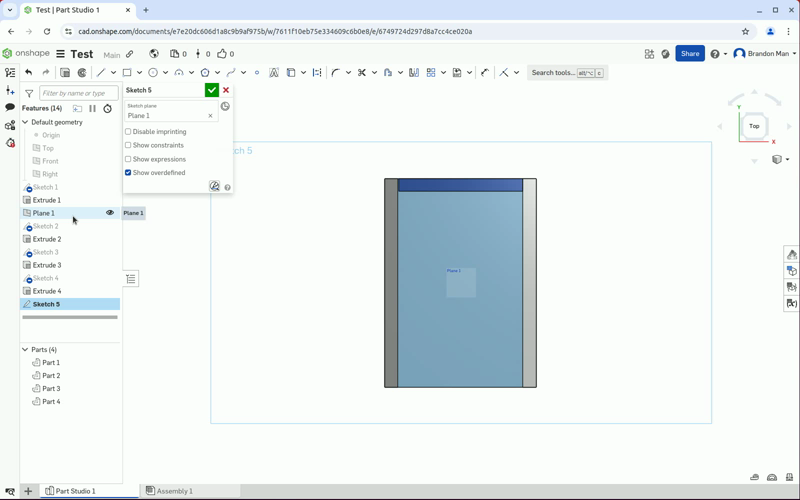
mouse_move(73, 352)
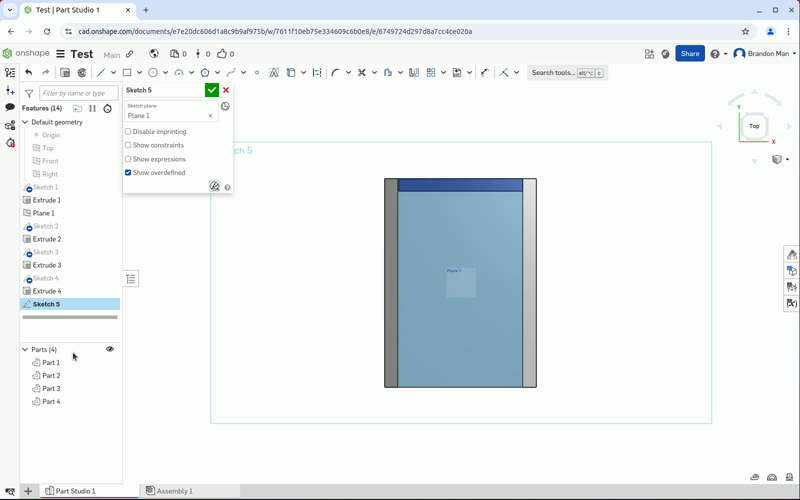
key(y)
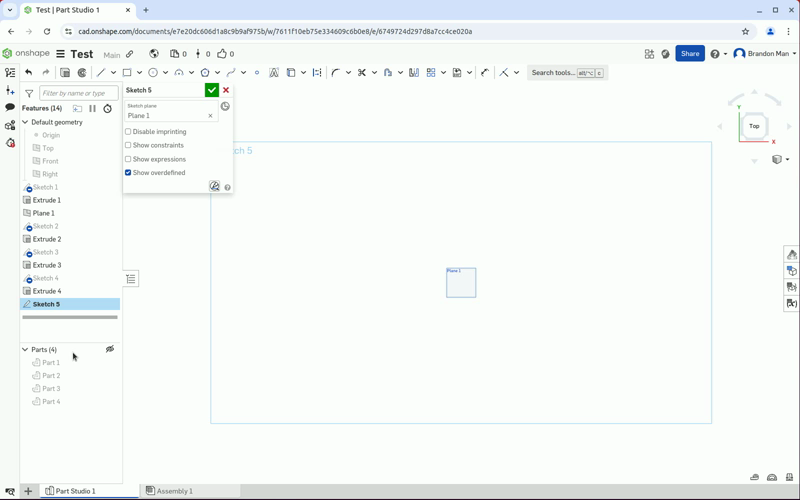
key(l)
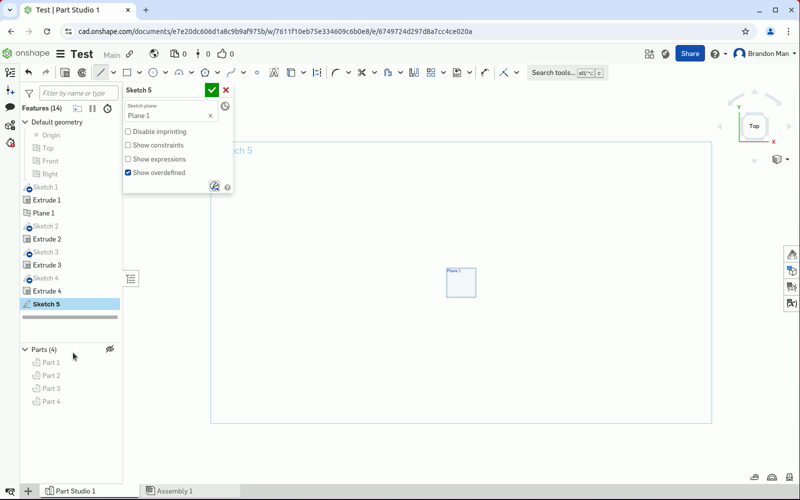
key_down(shift)
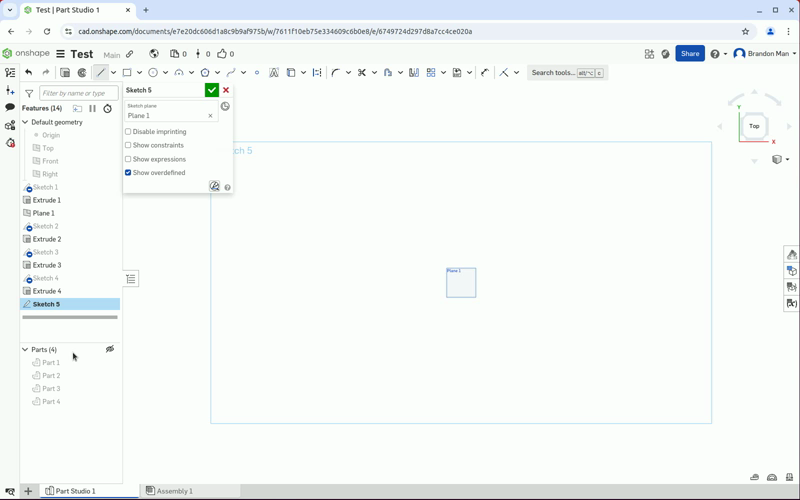
mouse_move(398, 387)
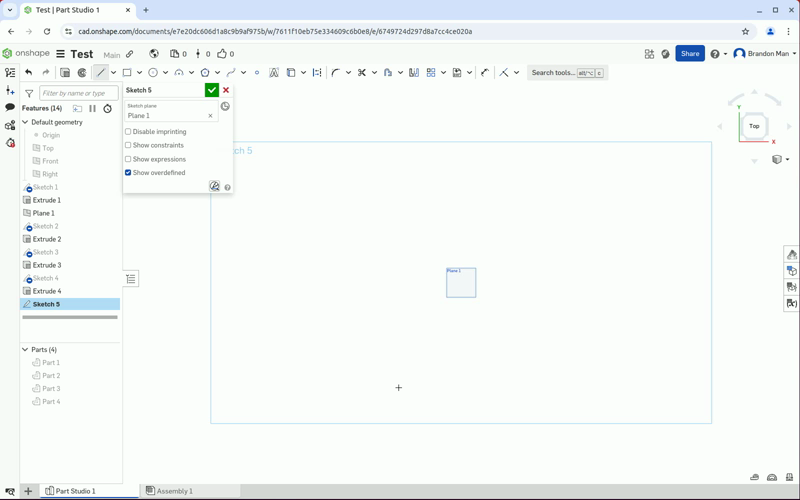
click(398, 387)
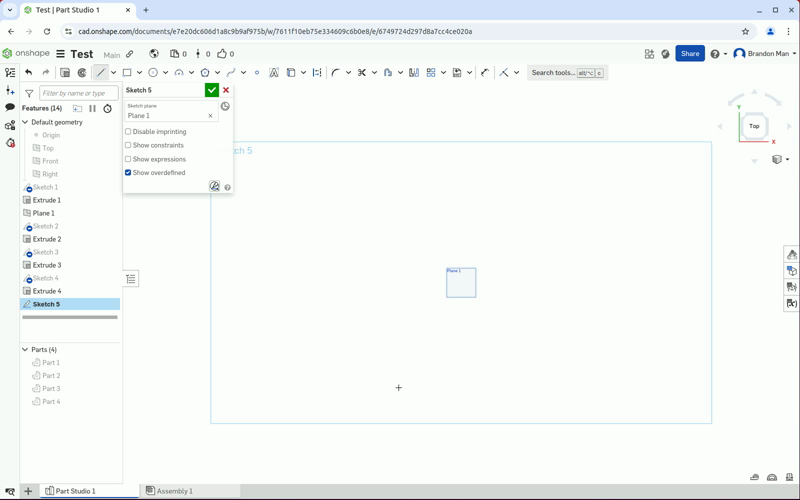
key_up(shift)
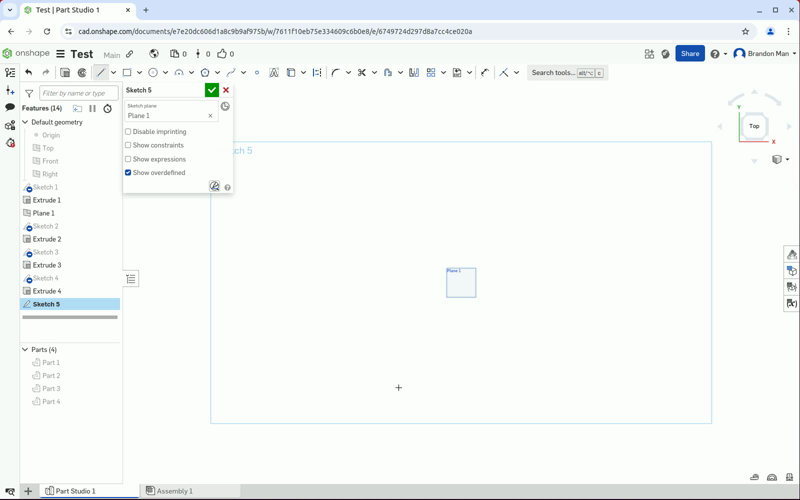
key_down(shift)
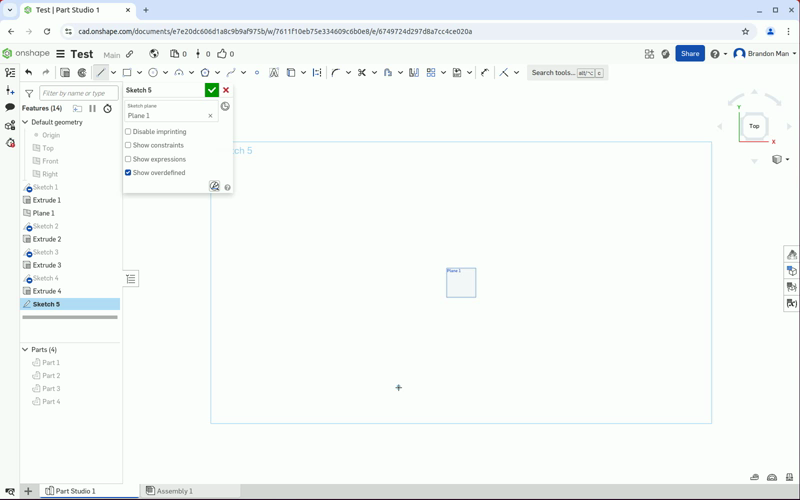
mouse_move(428, 387)
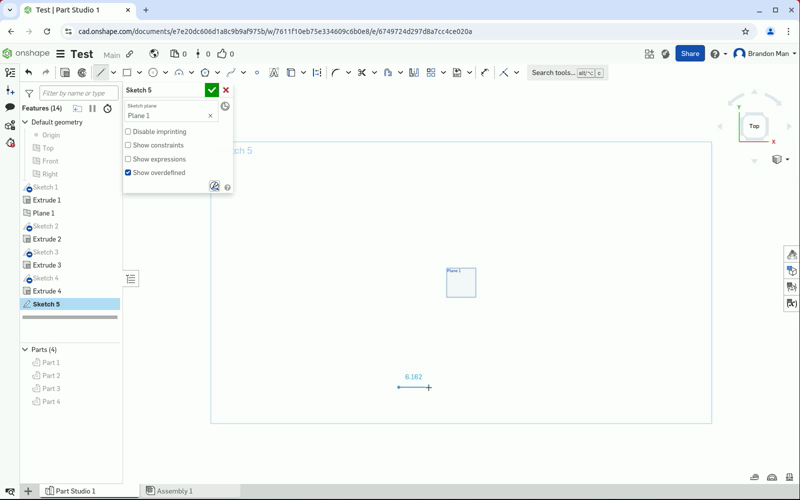
mouse_move(426, 387)
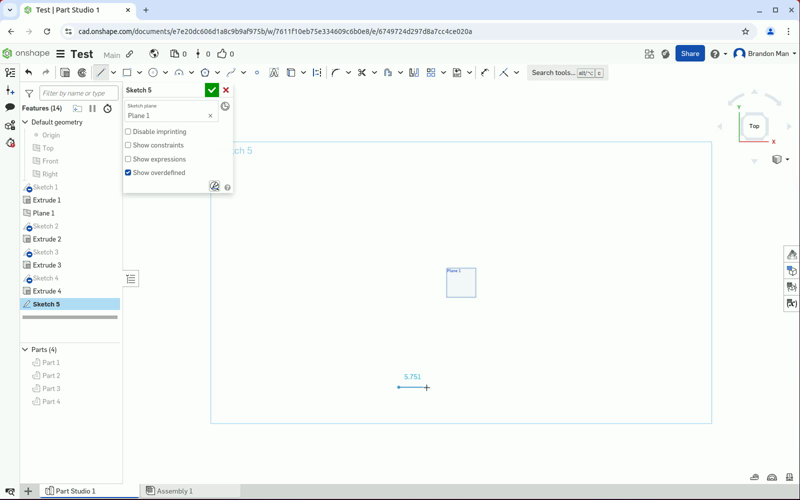
click(426, 387)
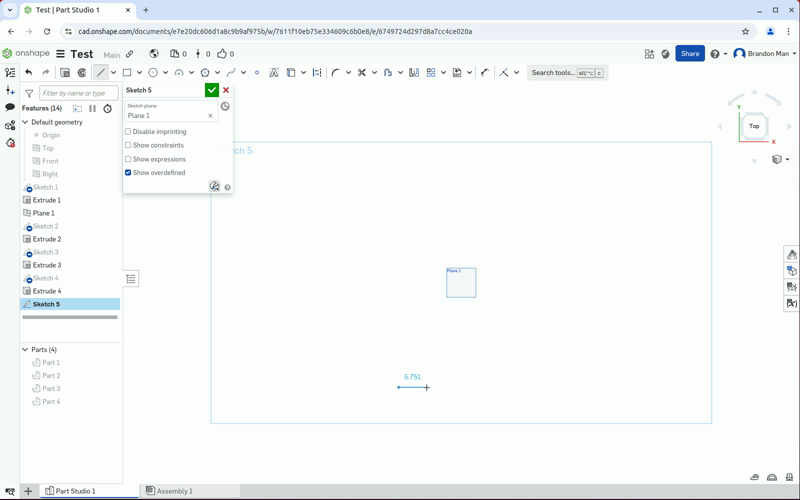
key_up(shift)
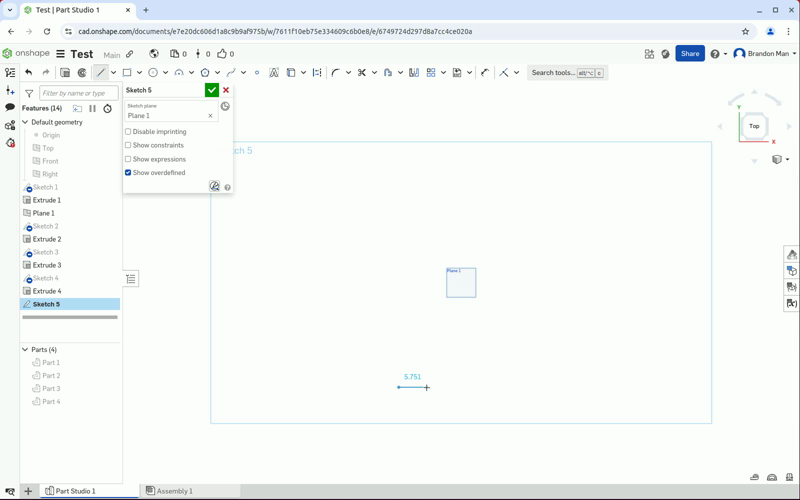
key_down(shift)
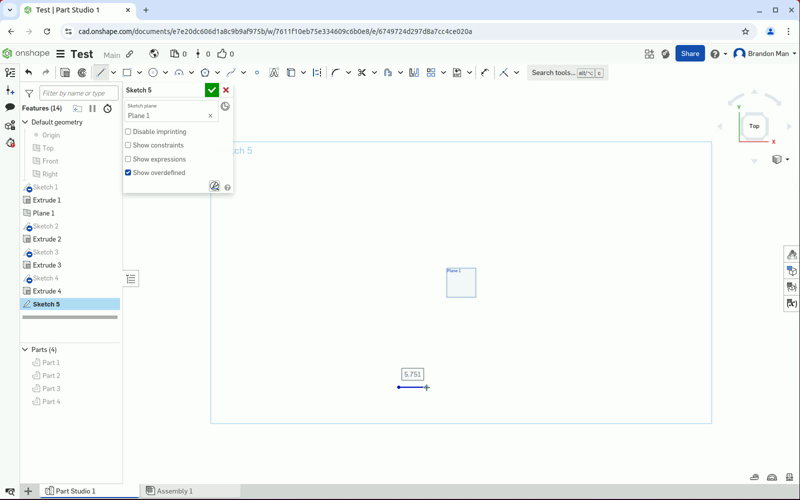
mouse_move(456, 387)
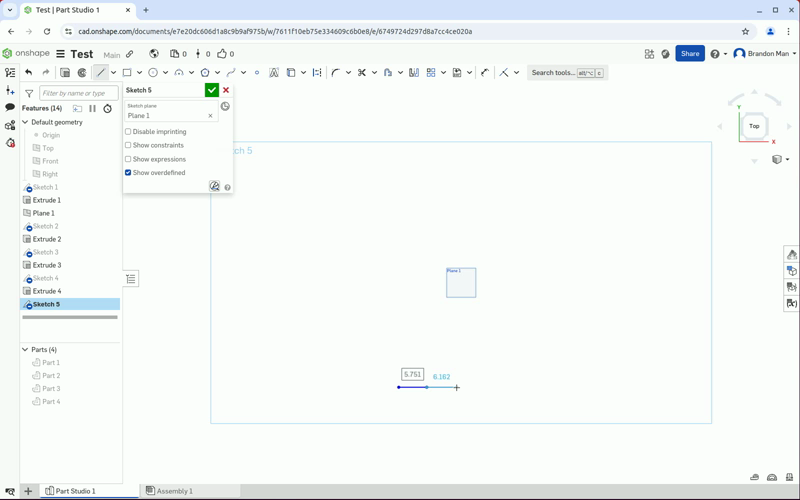
mouse_move(426, 359)
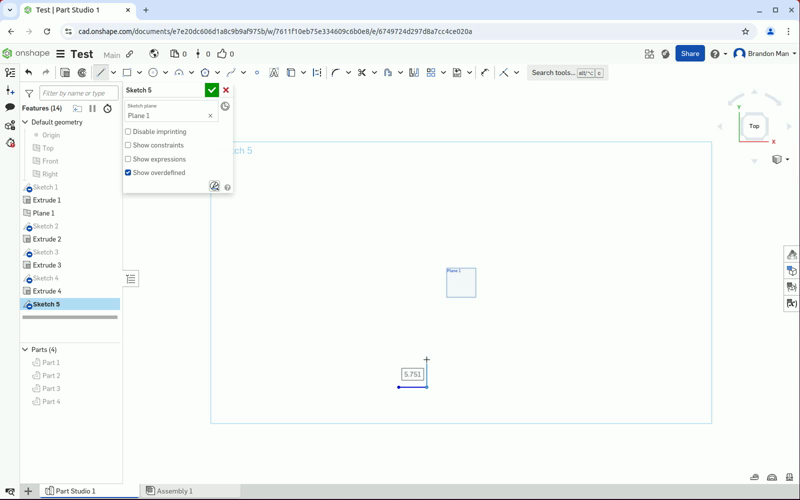
click(426, 359)
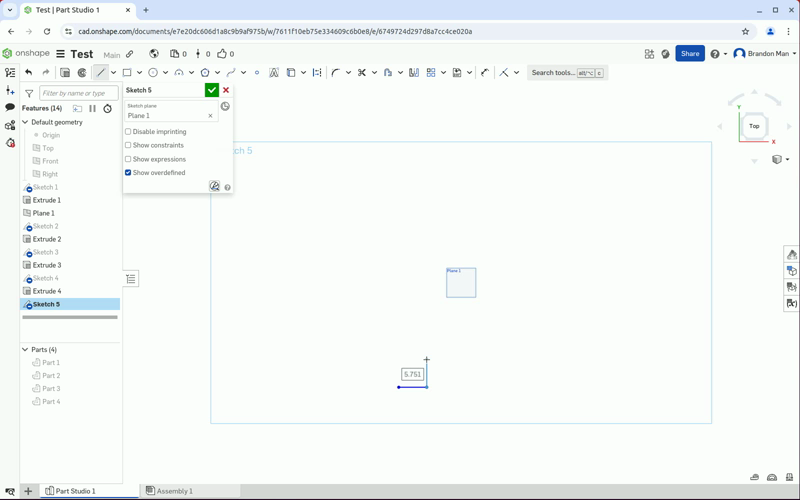
key_up(shift)
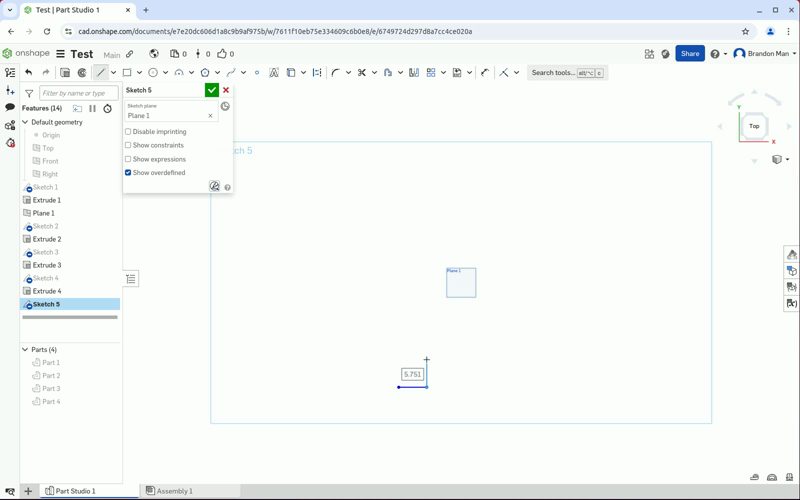
key_down(shift)
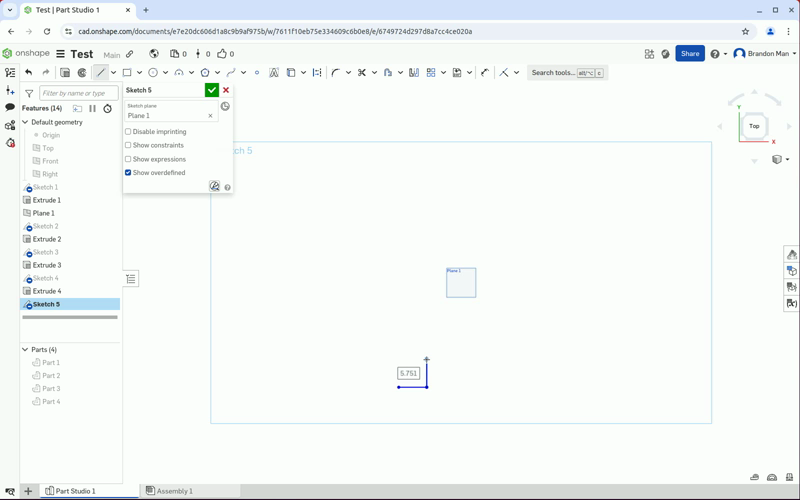
mouse_move(456, 359)
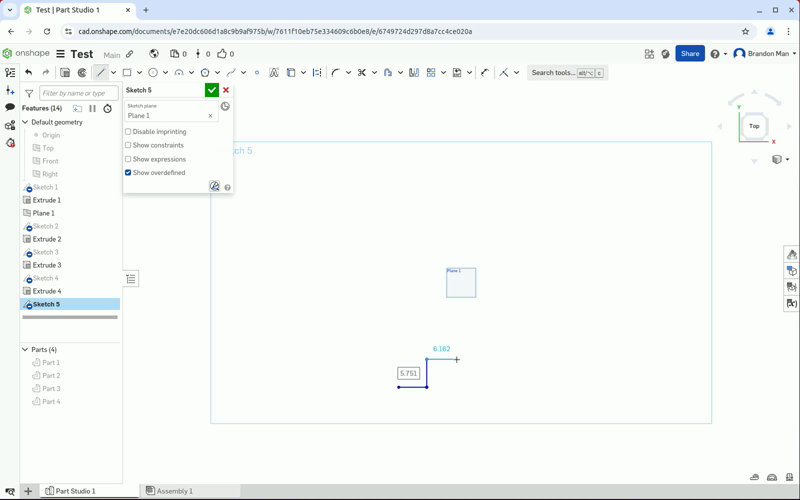
mouse_move(398, 359)
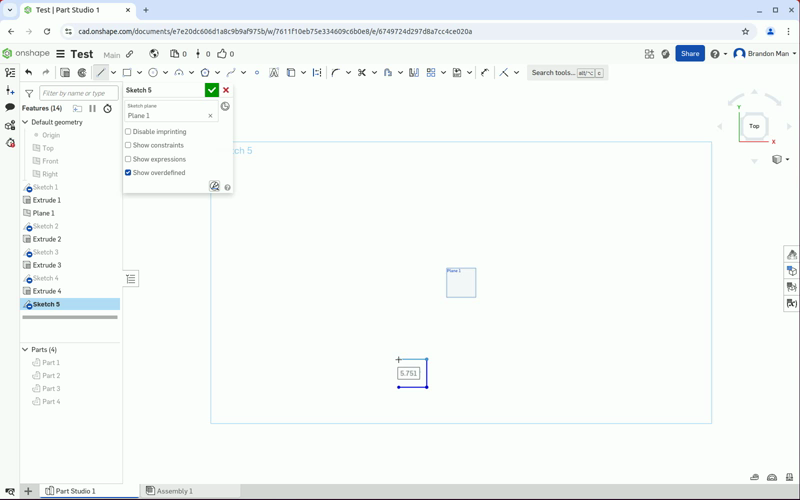
click(398, 359)
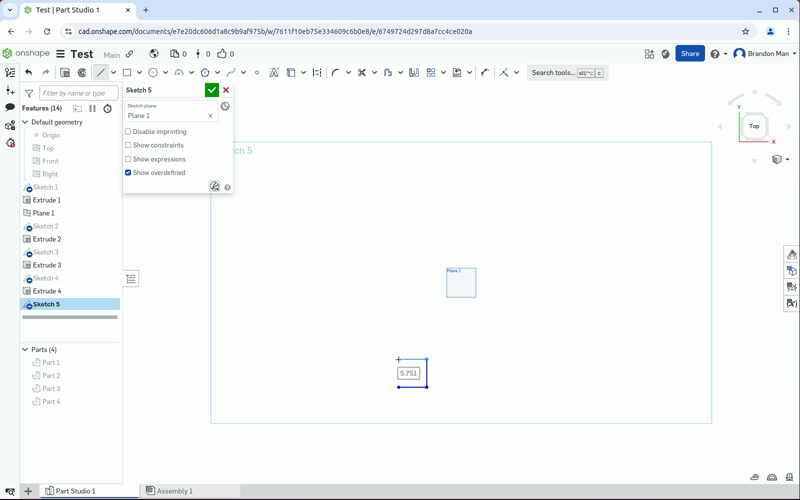
key_up(shift)
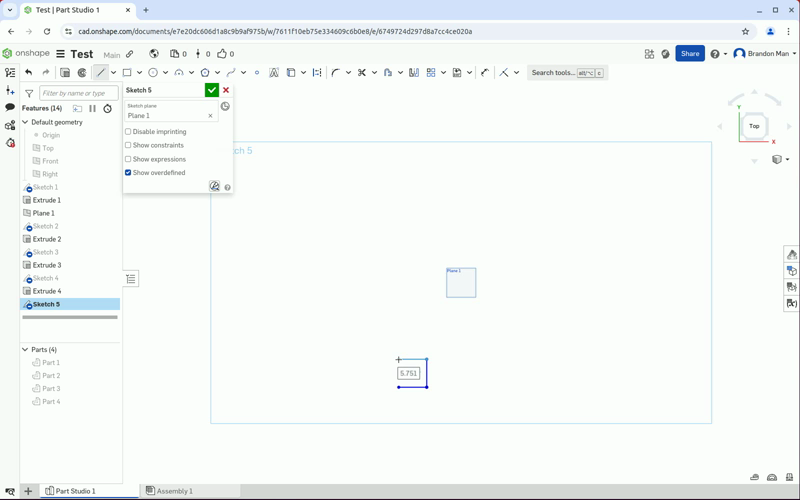
mouse_move(428, 359)
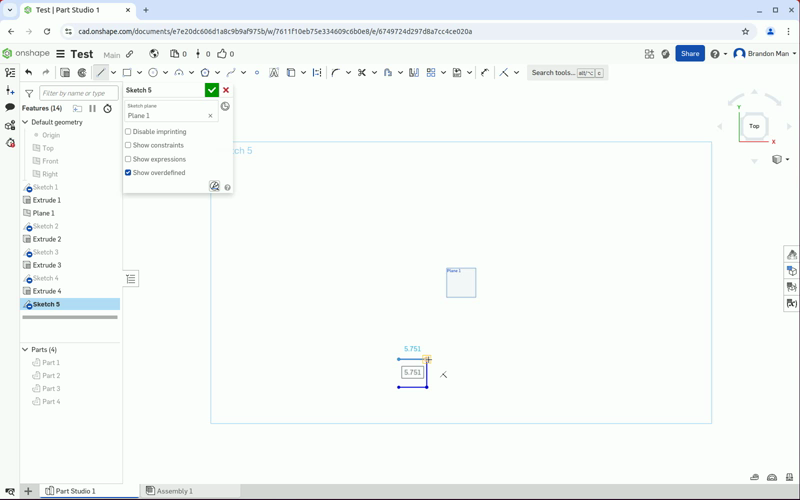
key_down(shift)
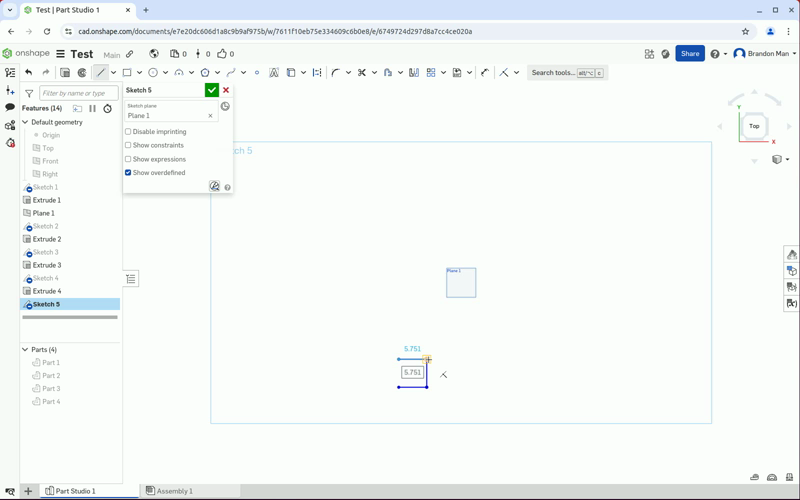
mouse_move(398, 387)
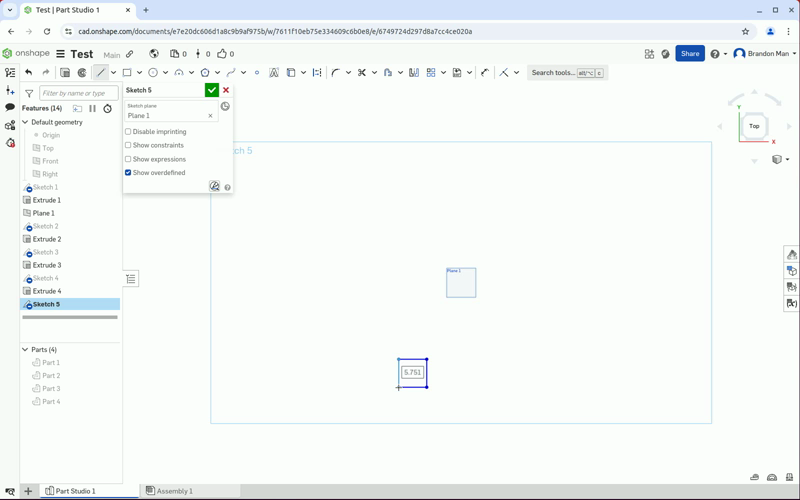
key_up(shift)
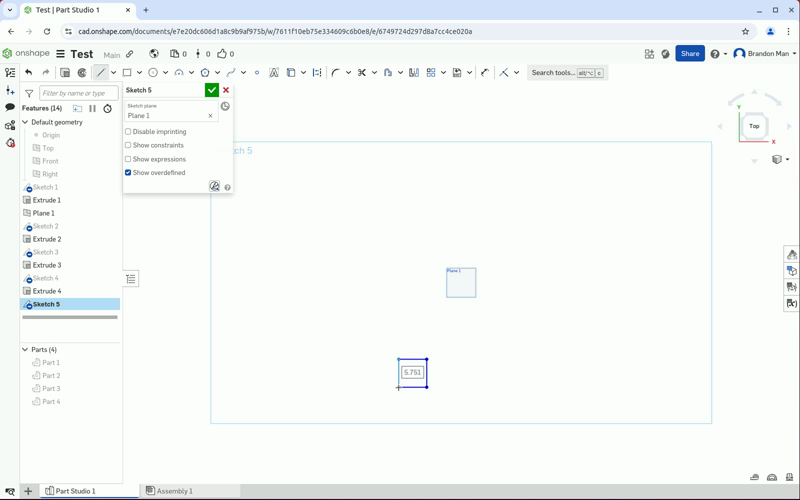
click(398, 387)
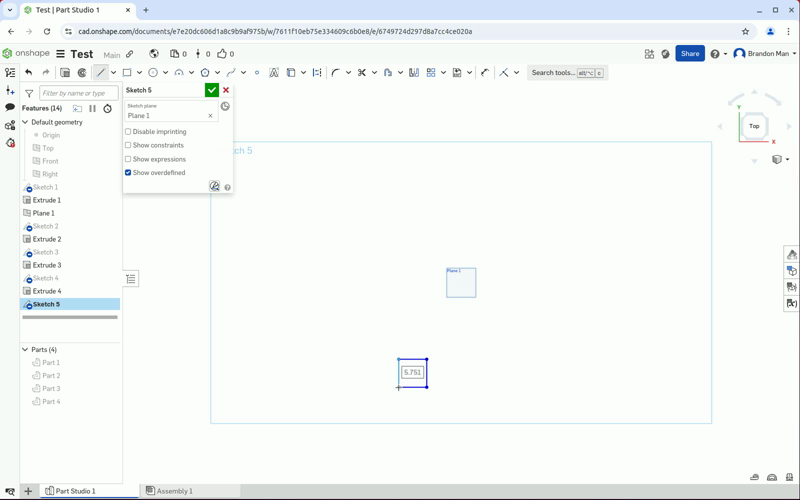
key(esc)
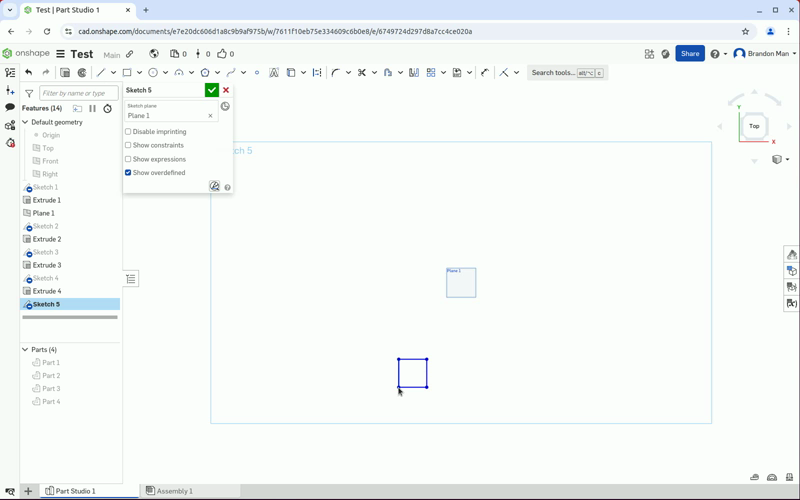
mouse_move(402, 371)
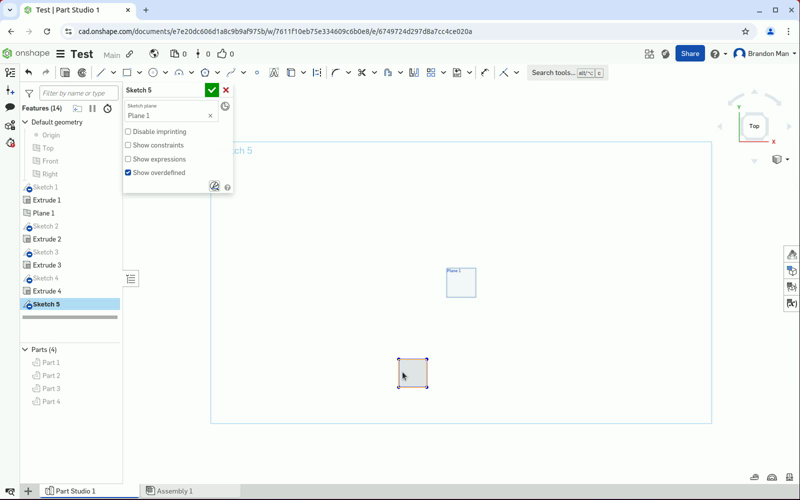
scroll(6)
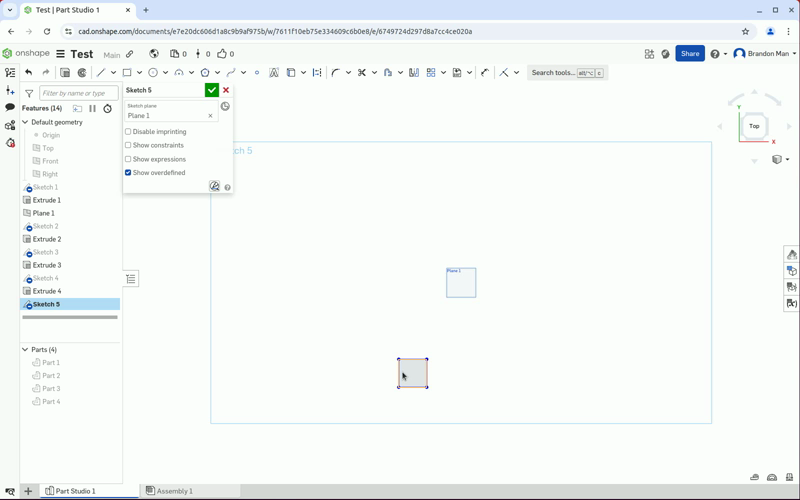
scroll(6)
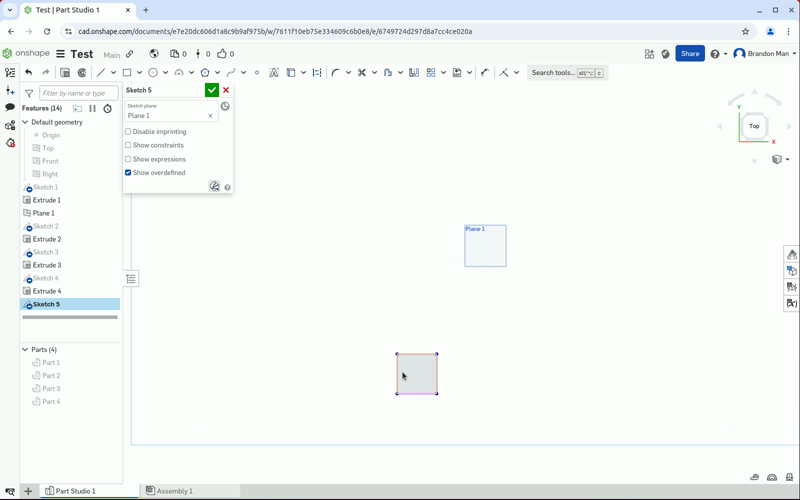
scroll(6)
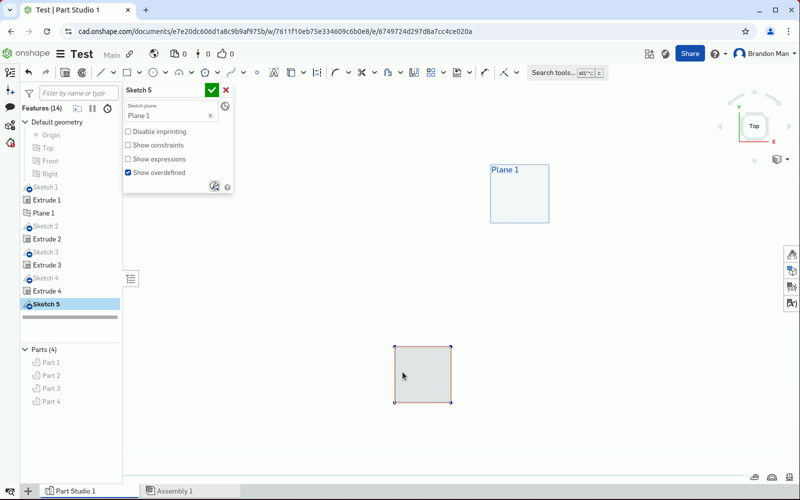
scroll(6)
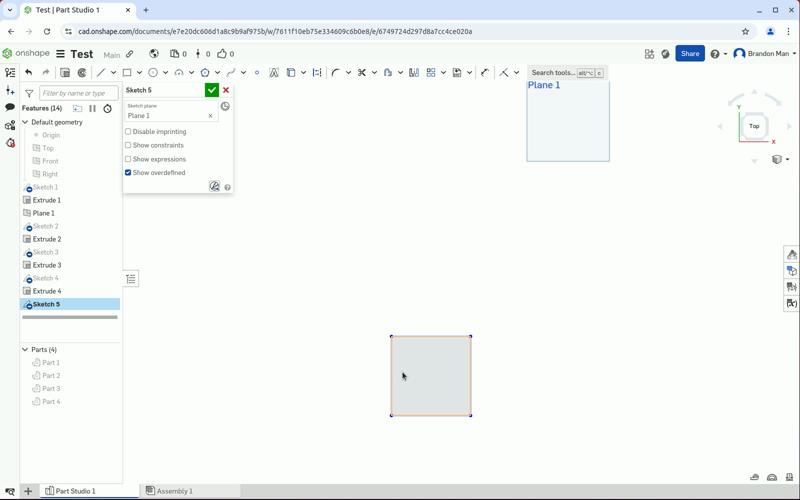
scroll(6)
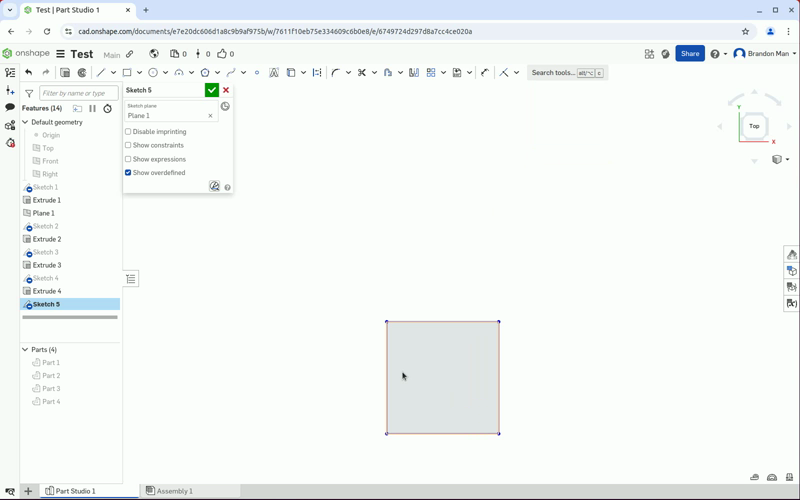
scroll(6)
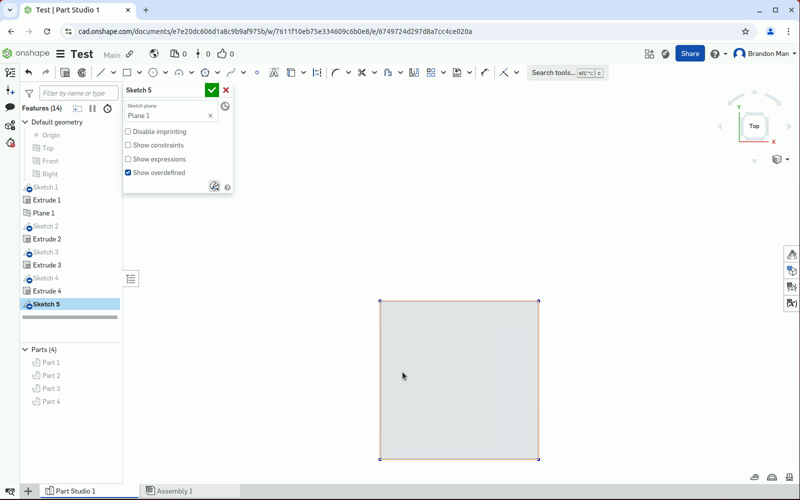
scroll(6)
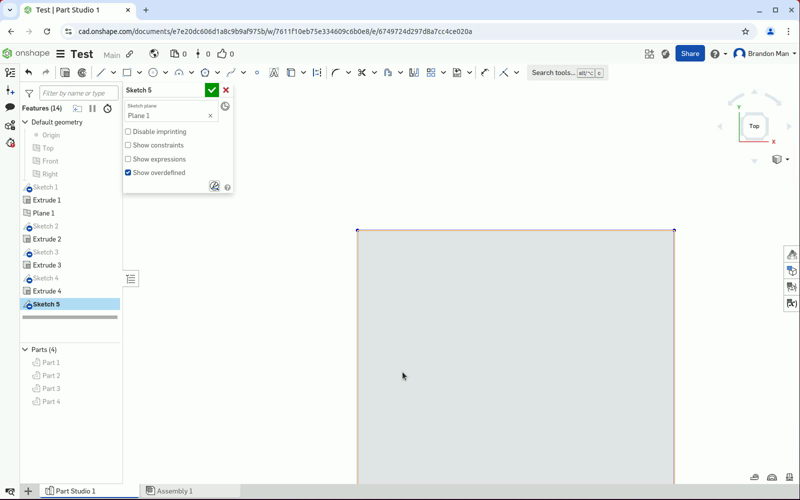
click(402, 371)
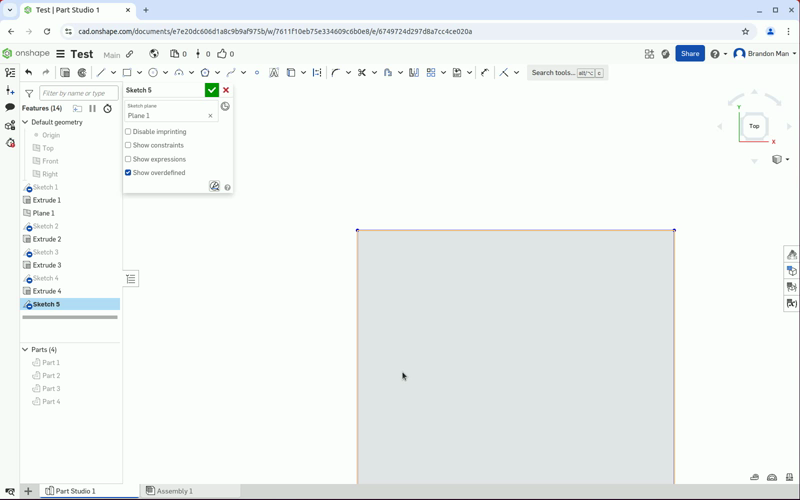
scroll(-6)
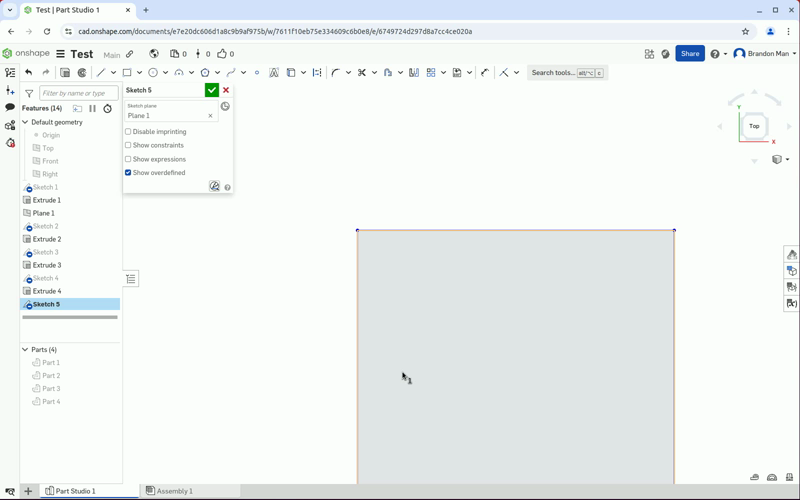
scroll(-6)
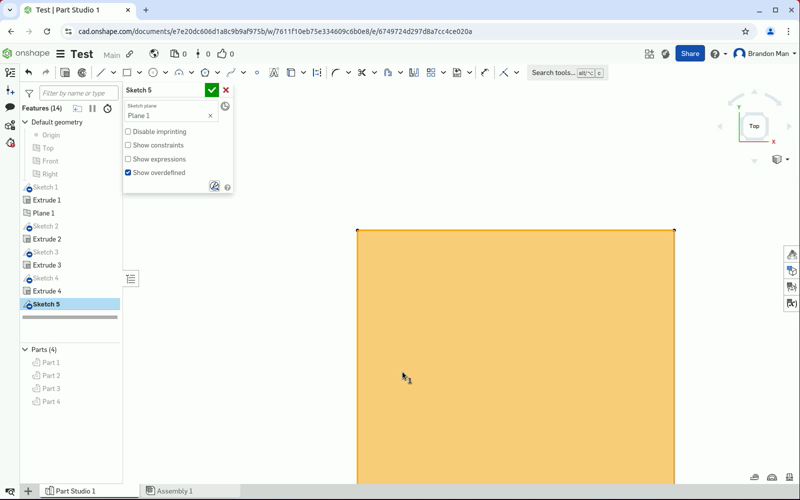
scroll(-6)
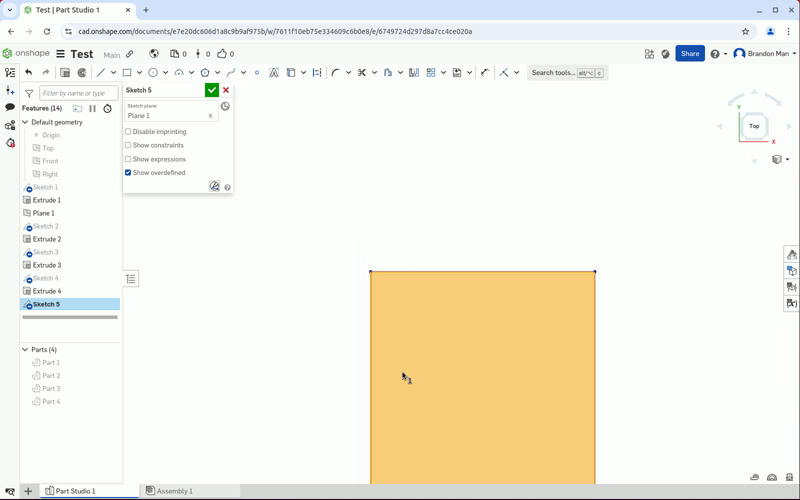
scroll(-6)
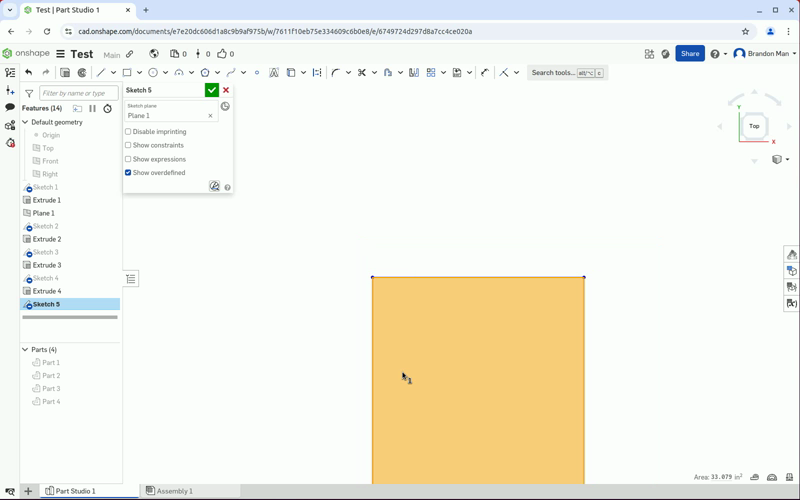
scroll(-6)
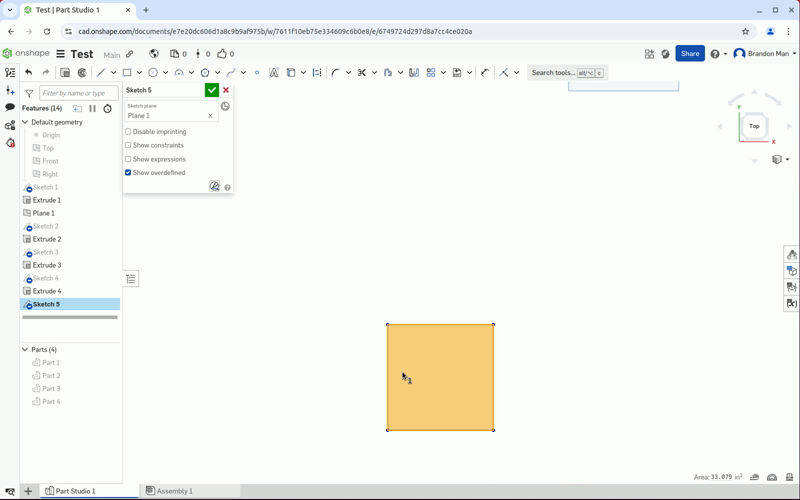
scroll(-6)
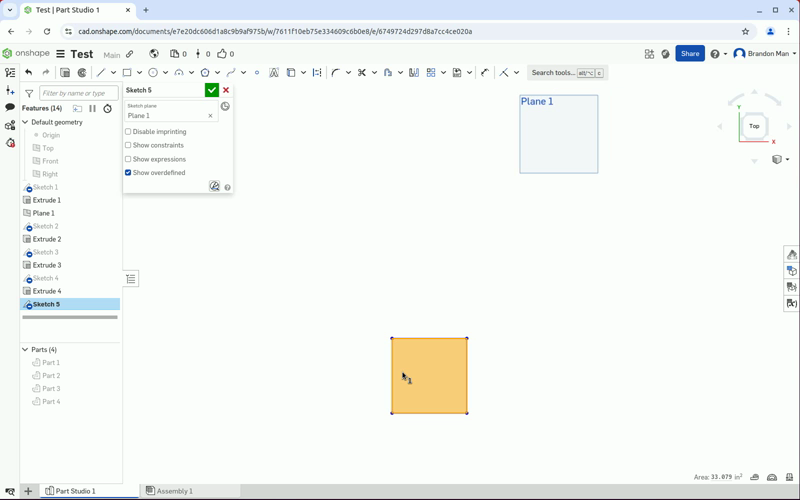
scroll(-6)
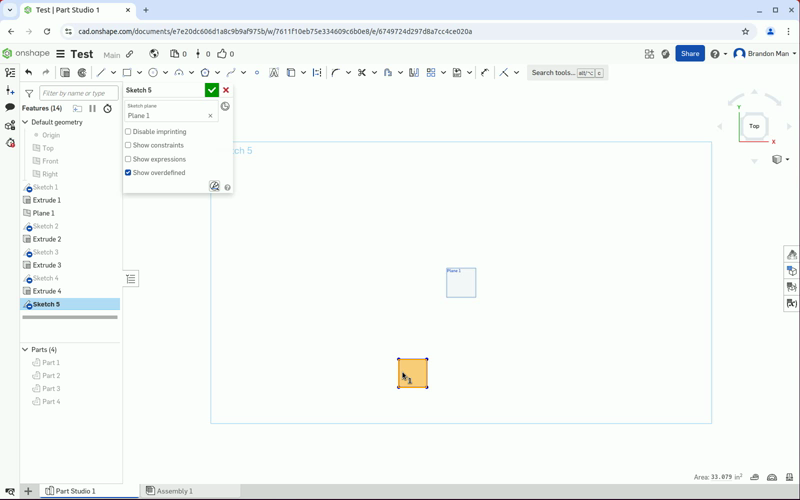
mouse_move(73, 352)
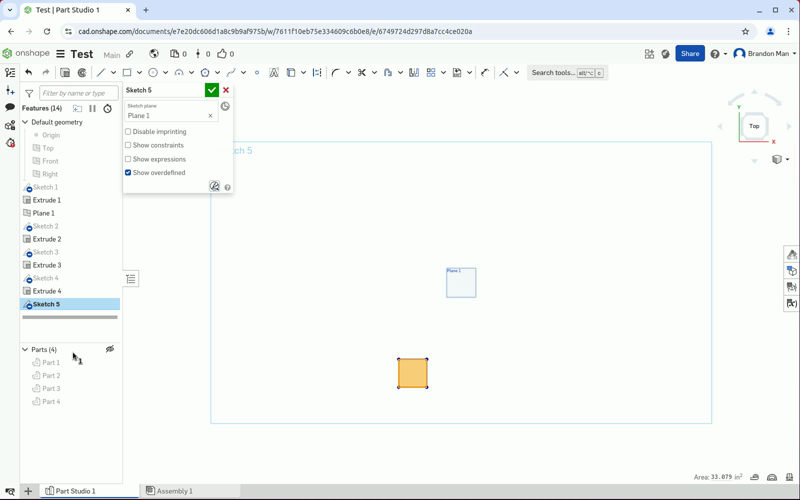
key(shift+y)
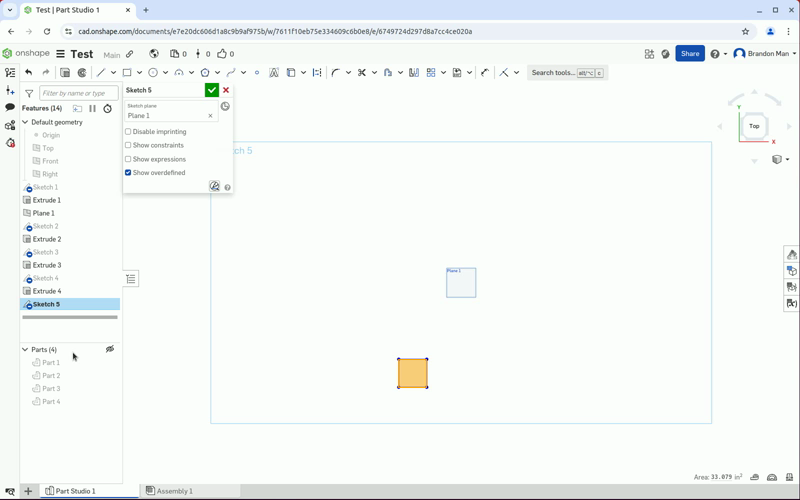
key(shift+e)
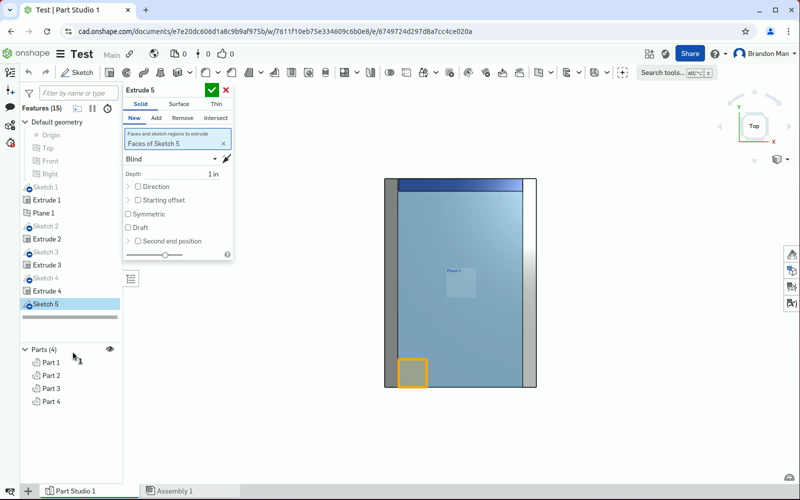
mouse_move(143, 106)
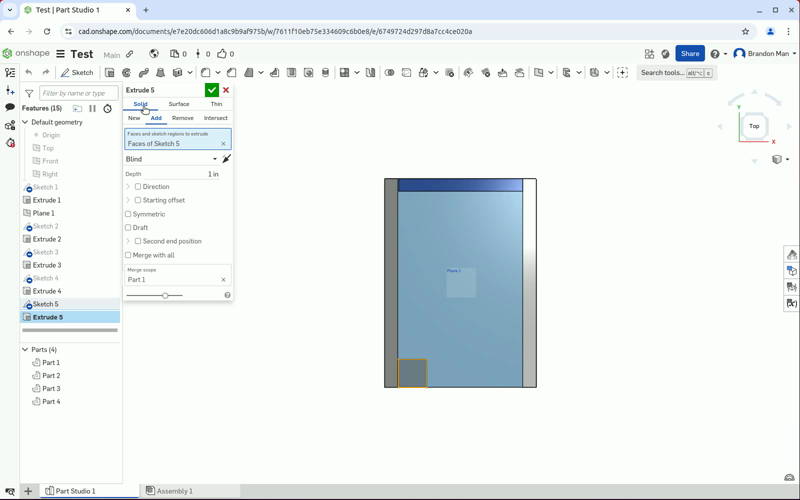
click(143, 106)
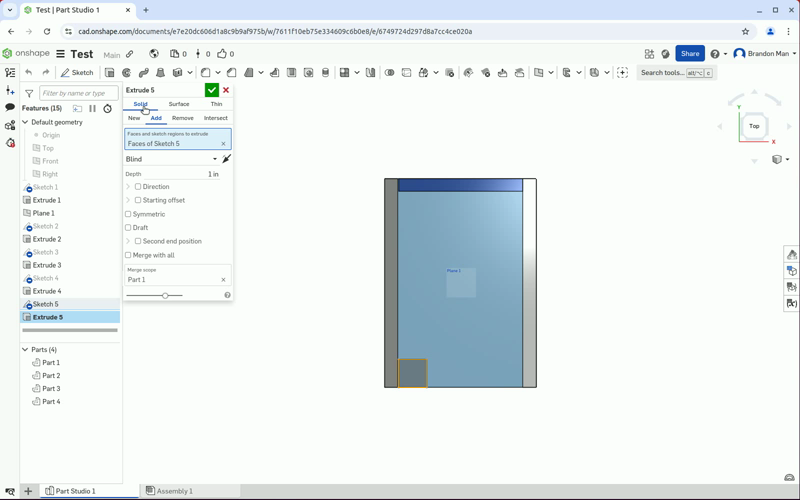
mouse_move(137, 120)
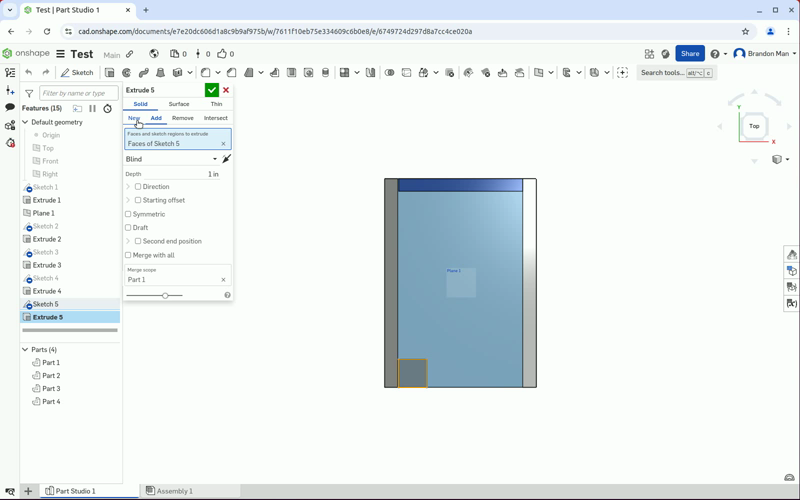
click(137, 120)
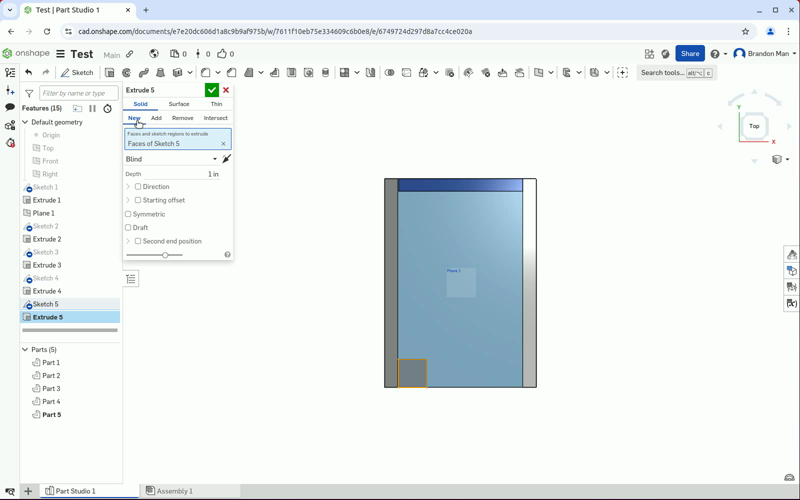
key(tab, 4)
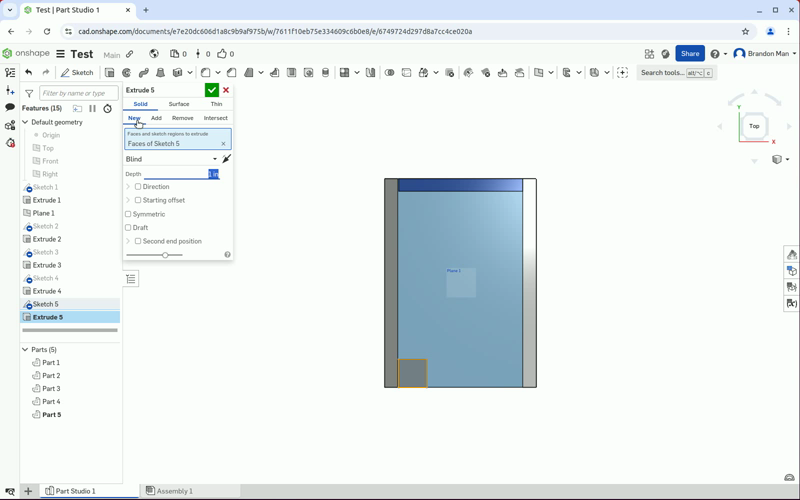
text(21.905)
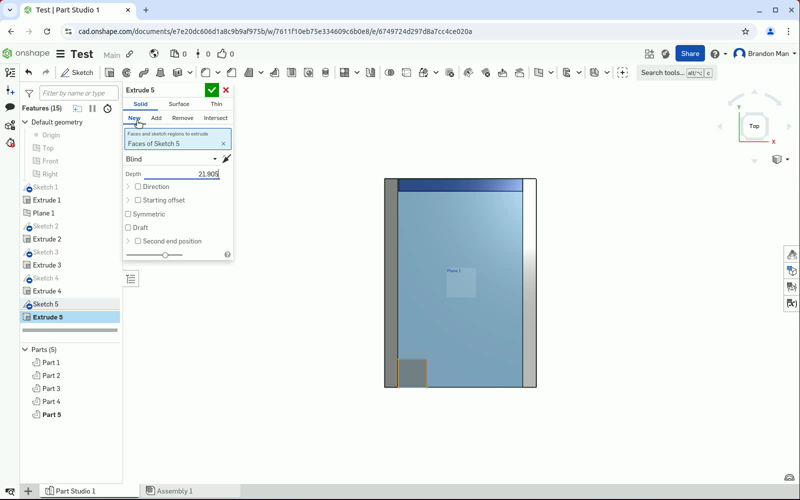
key(enter)
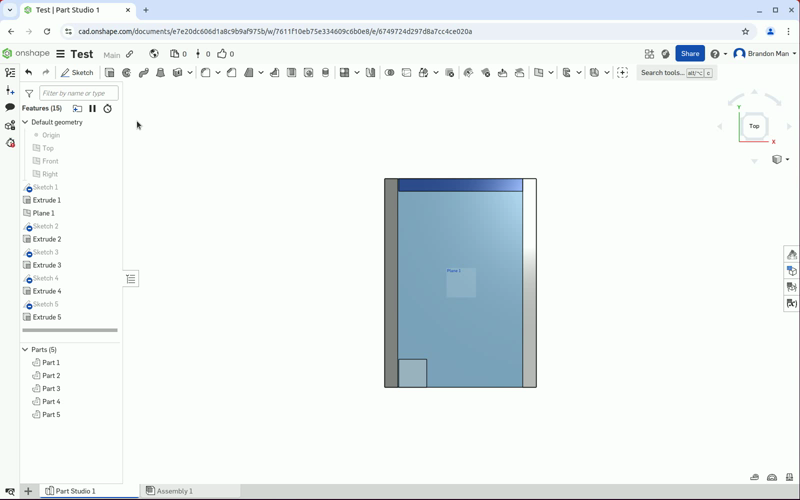
key(shift+h)
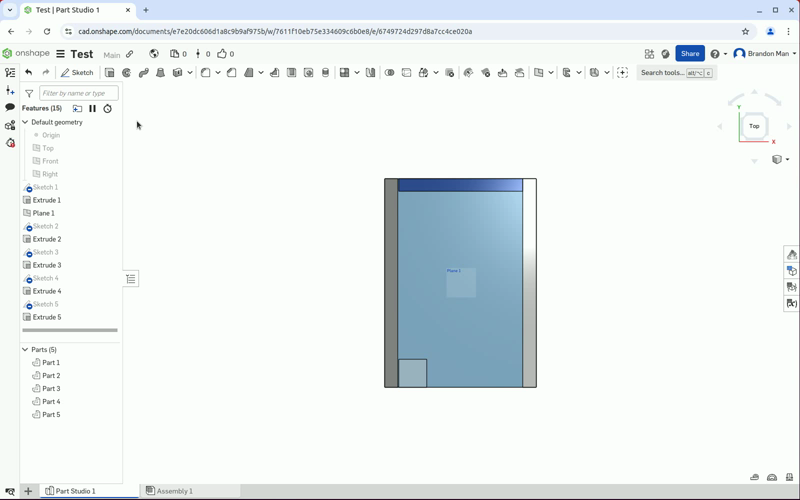
key(shift+h)
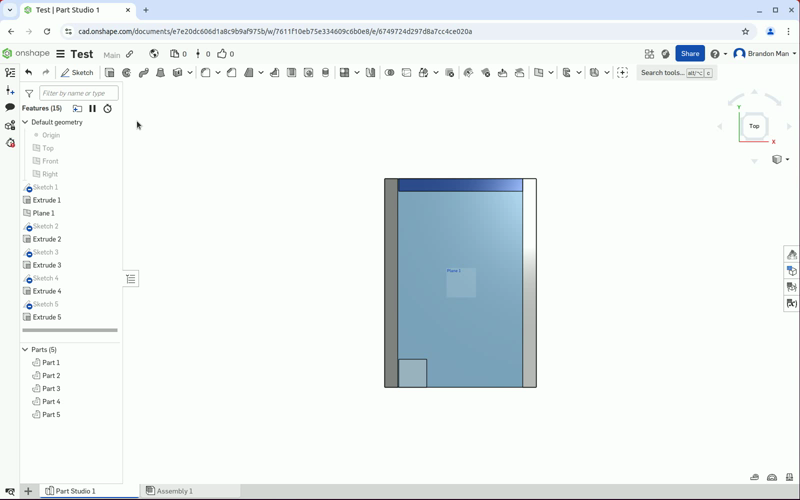
mouse_move(73, 189)
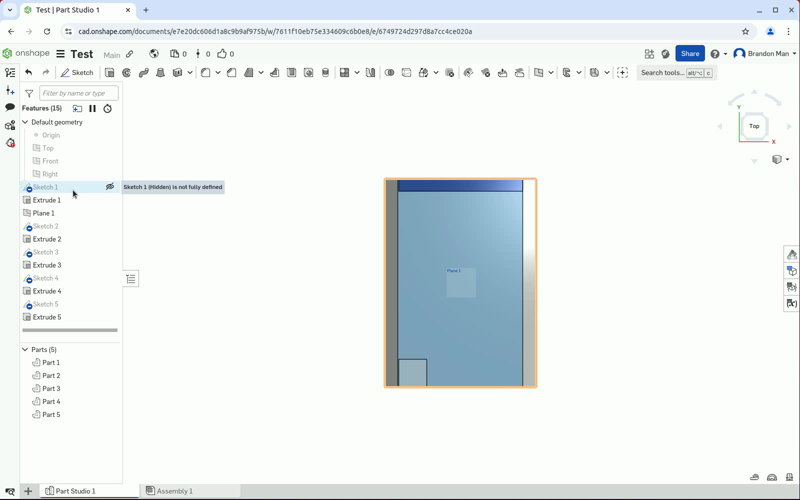
click(73, 189)
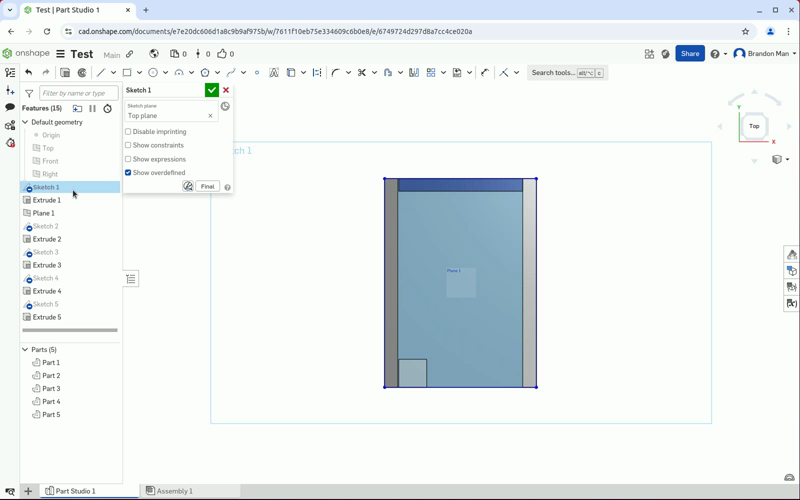
mouse_move(229, 92)
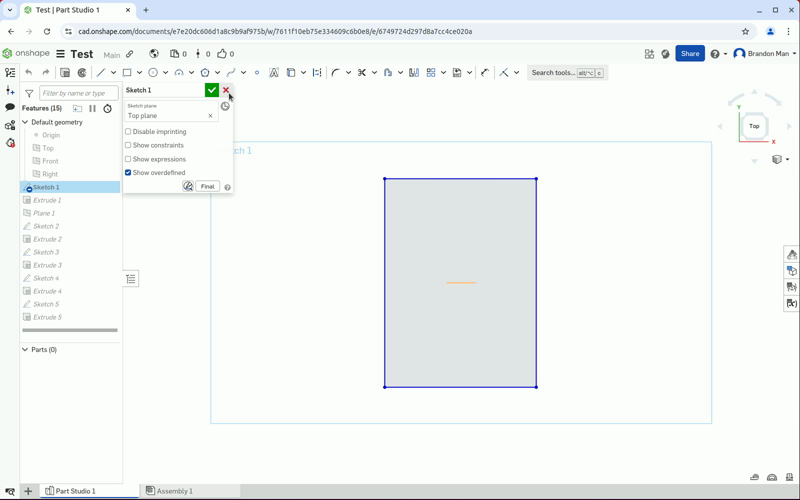
click(229, 92)
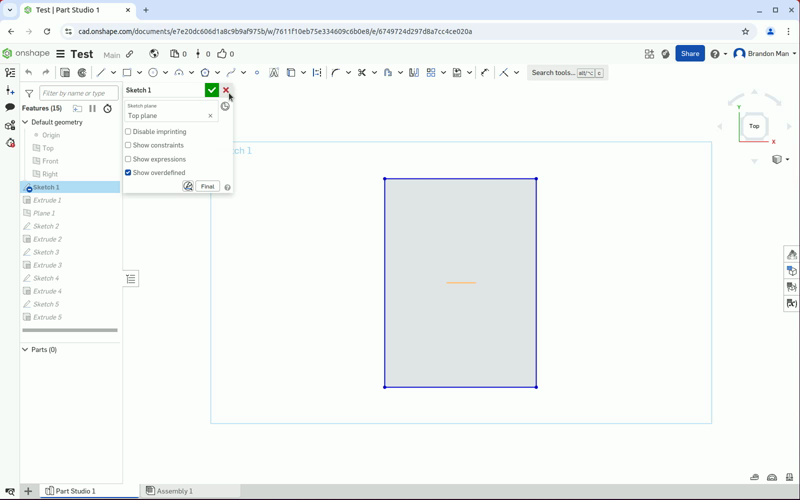
key(shift+s)
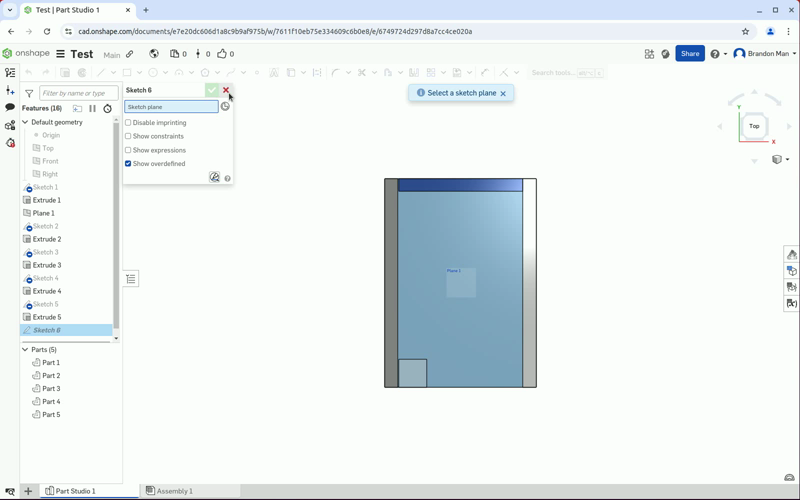
mouse_move(69, 215)
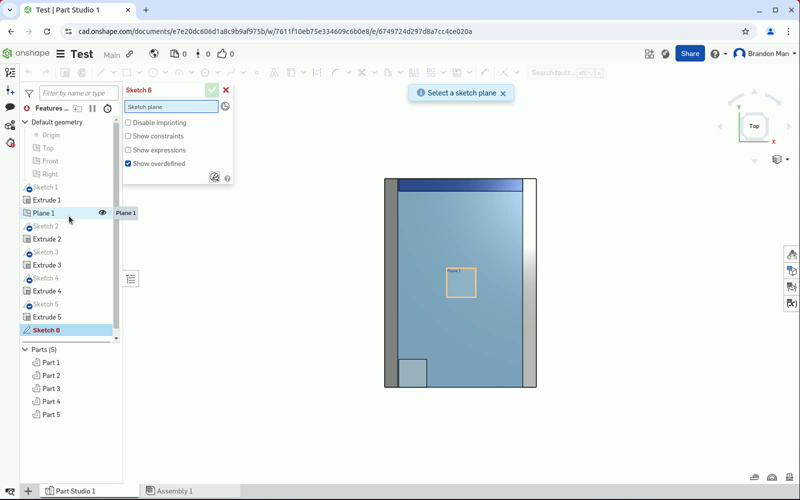
click(69, 215)
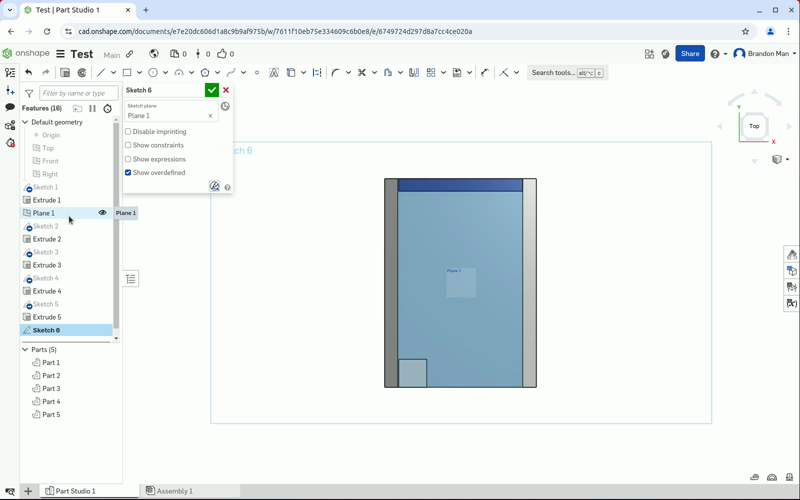
mouse_move(73, 352)
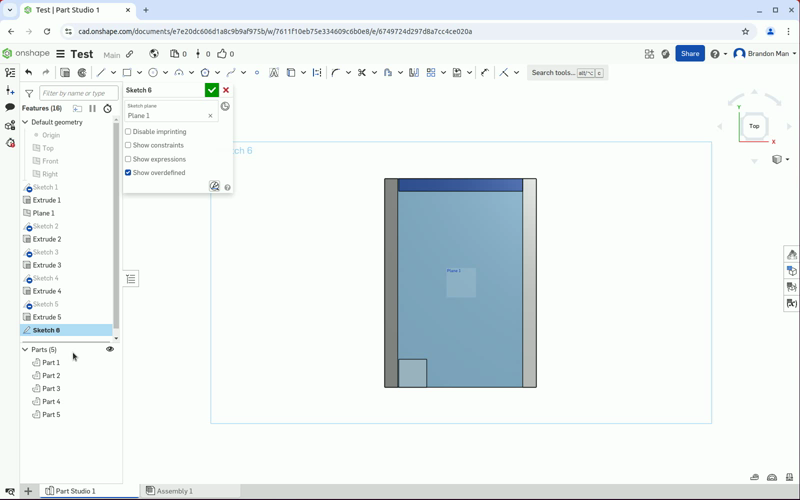
key(y)
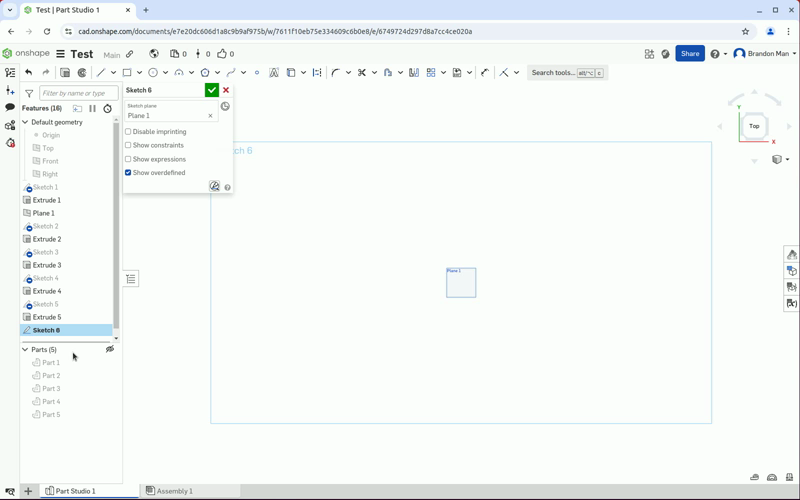
key(l)
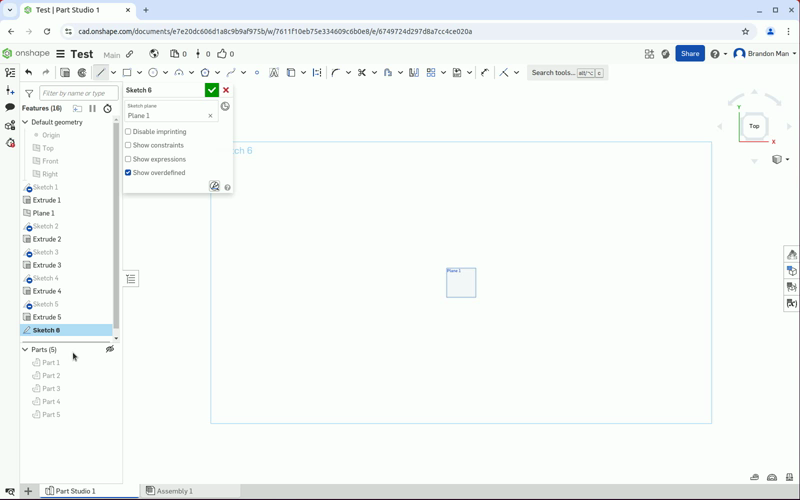
key_down(shift)
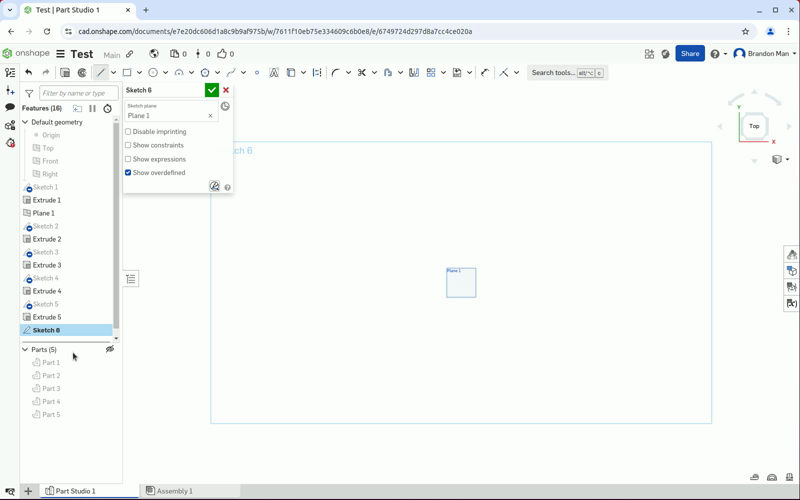
mouse_move(495, 387)
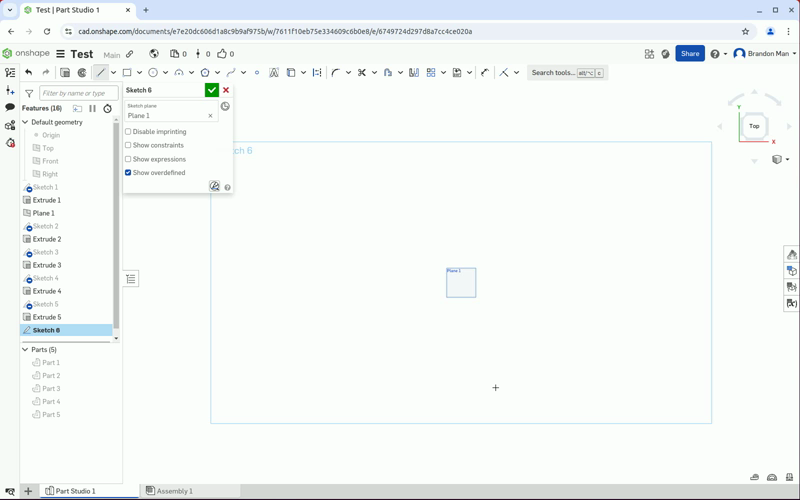
click(495, 387)
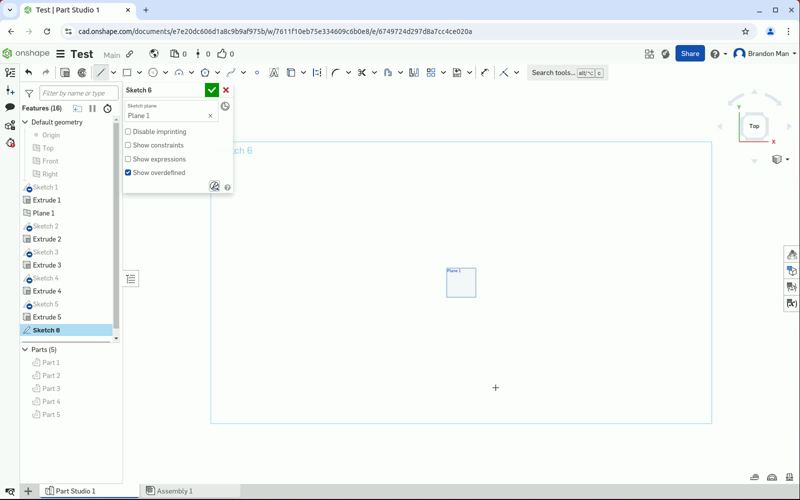
key_up(shift)
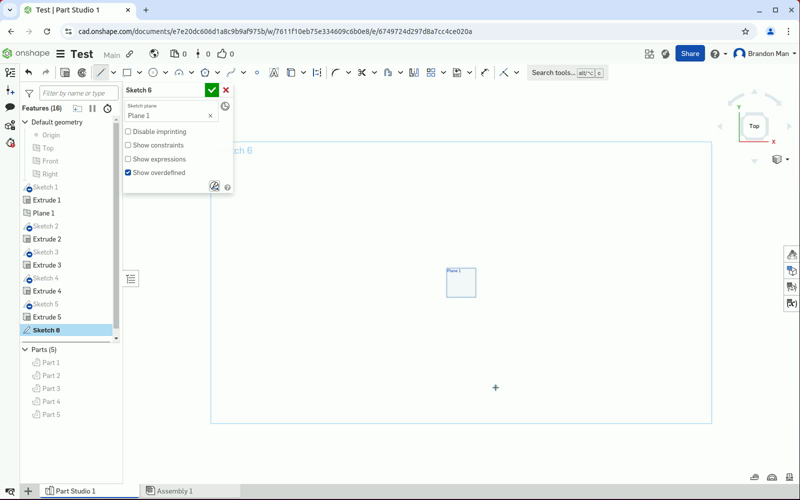
key_down(shift)
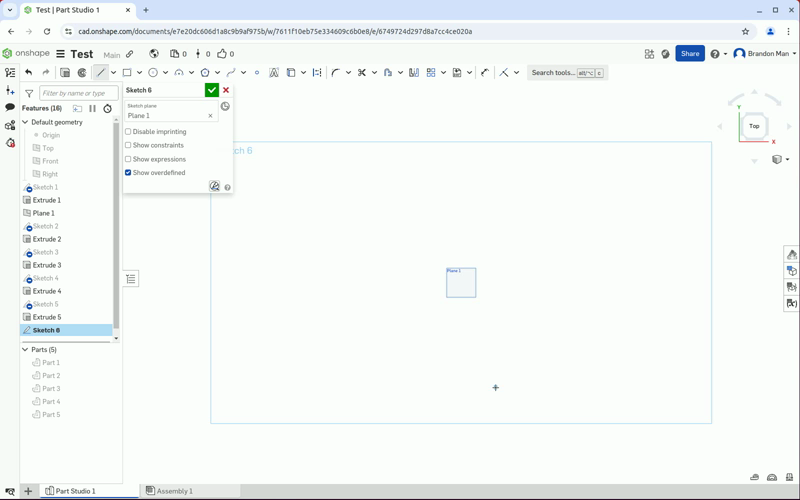
mouse_move(525, 387)
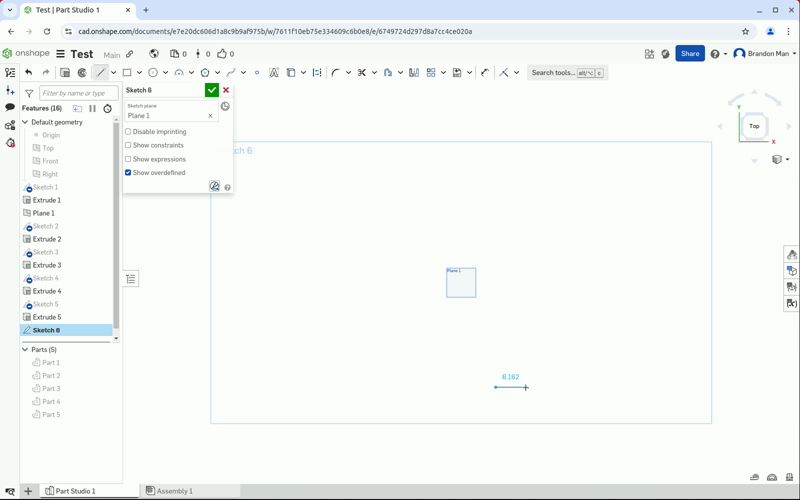
mouse_move(523, 387)
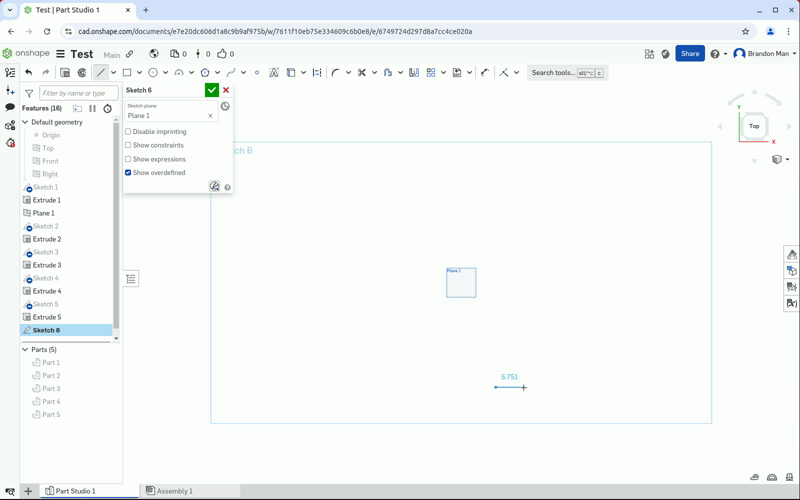
click(523, 387)
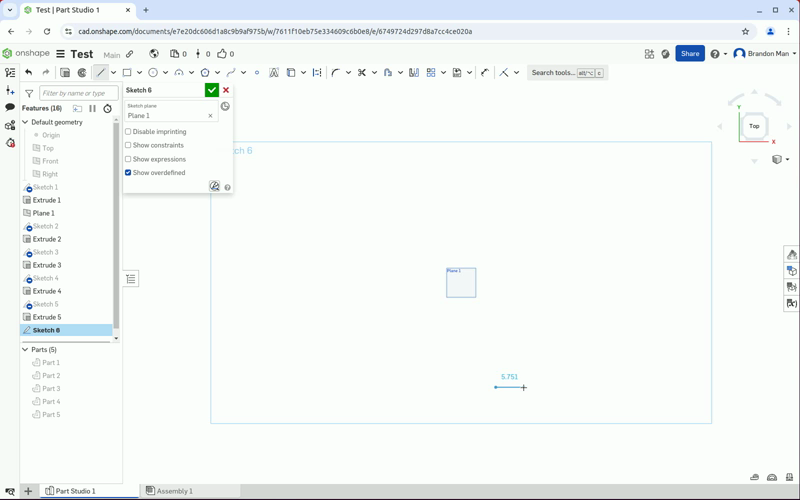
key_up(shift)
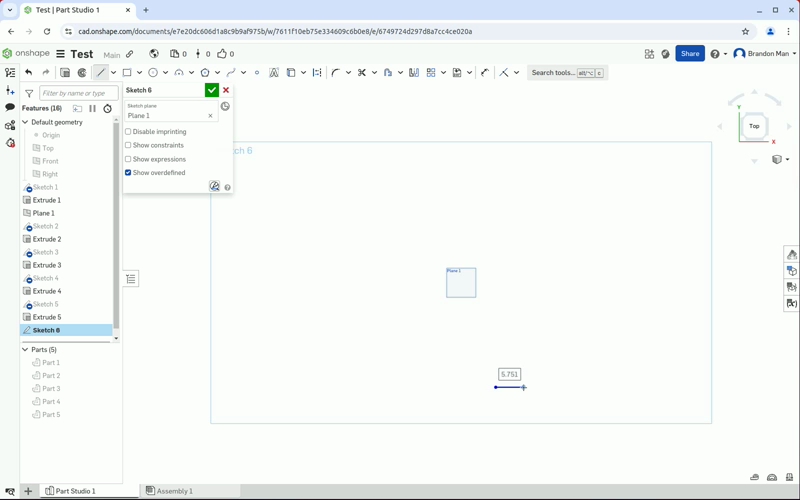
key_down(shift)
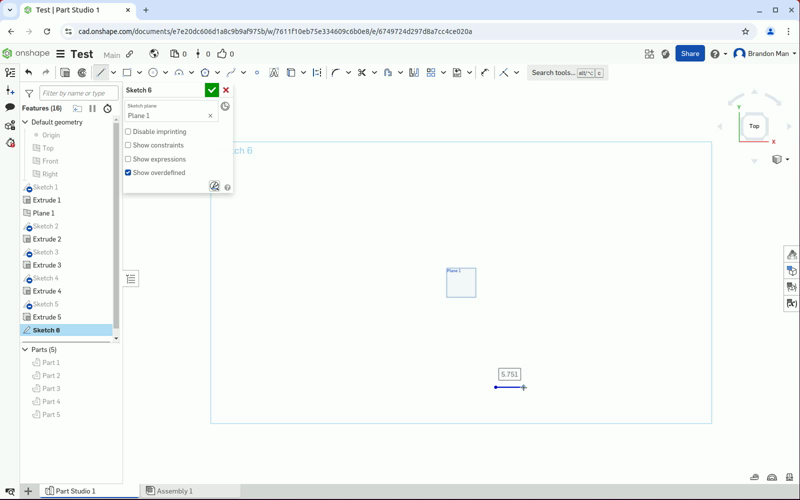
mouse_move(553, 387)
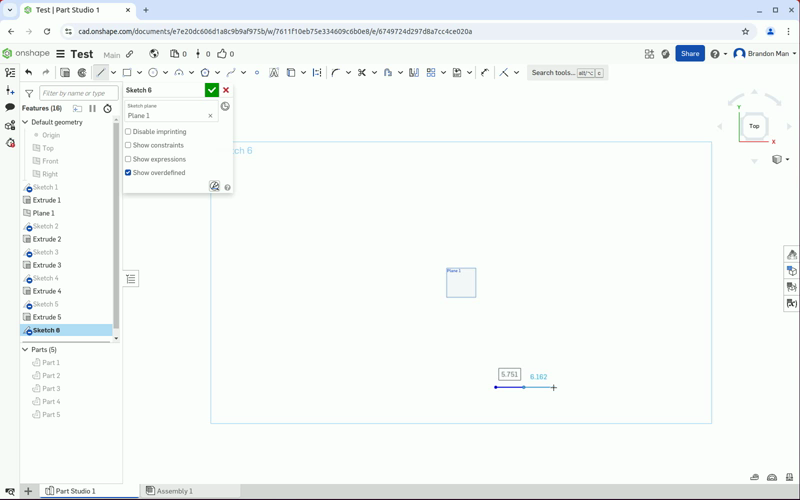
mouse_move(523, 359)
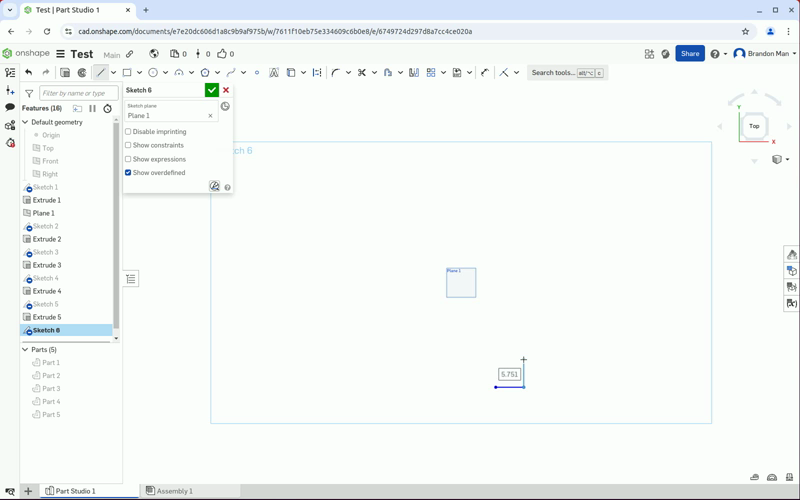
click(523, 359)
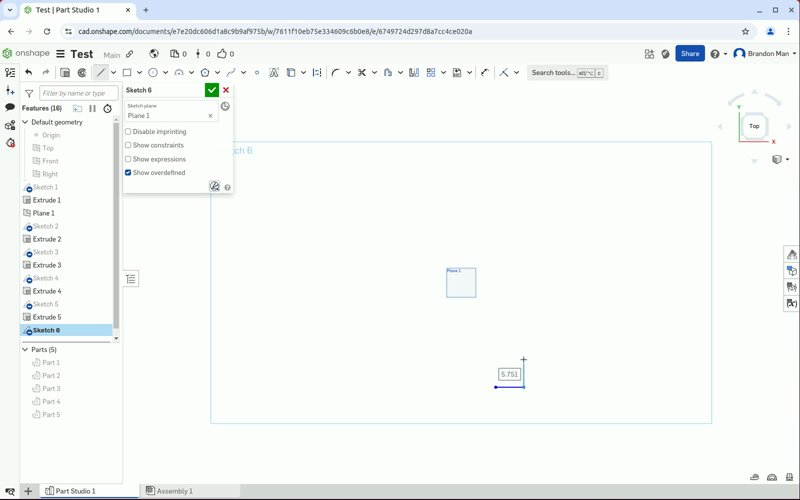
key_up(shift)
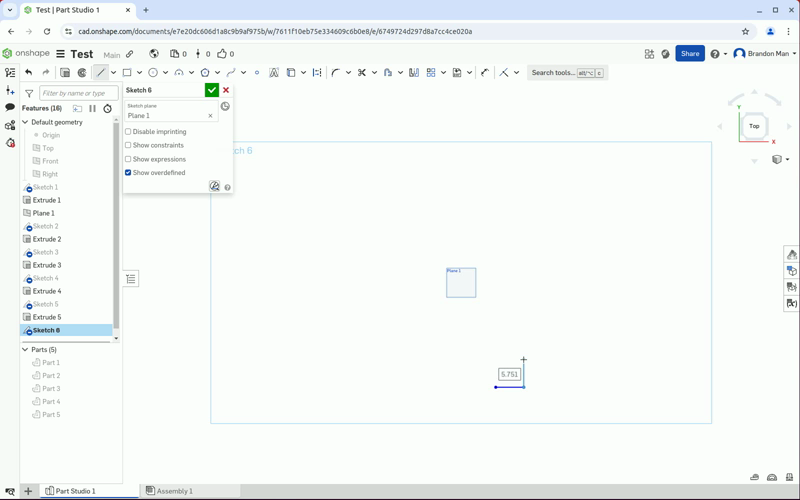
key_down(shift)
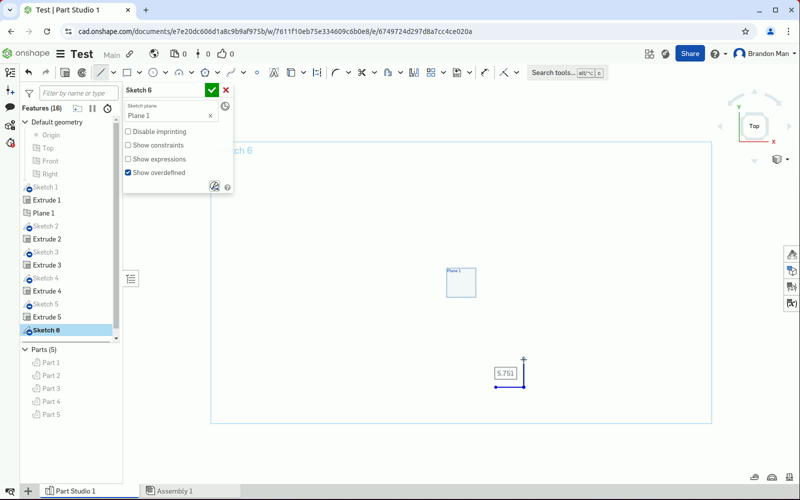
mouse_move(553, 359)
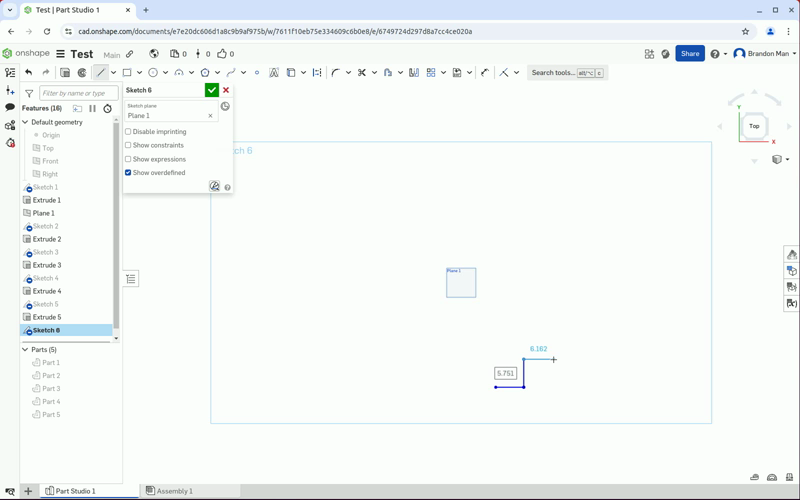
mouse_move(495, 359)
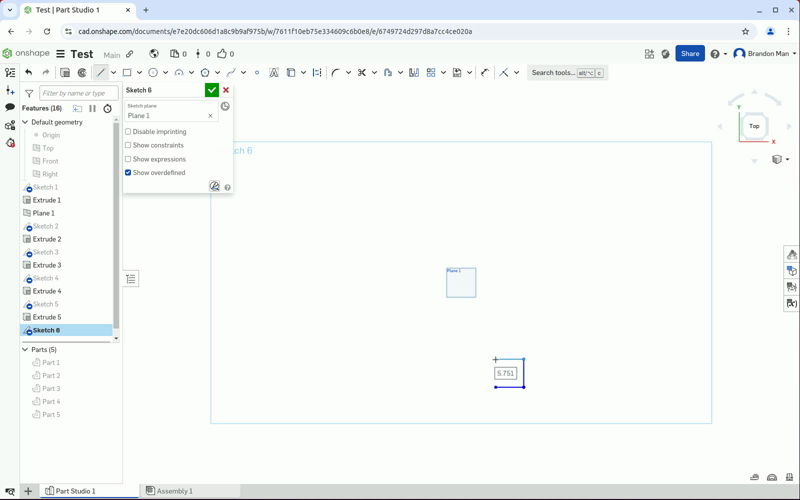
click(495, 359)
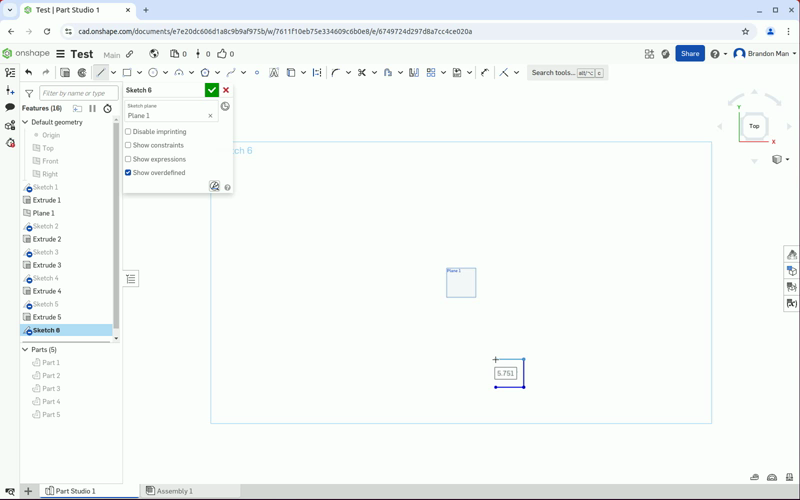
key_up(shift)
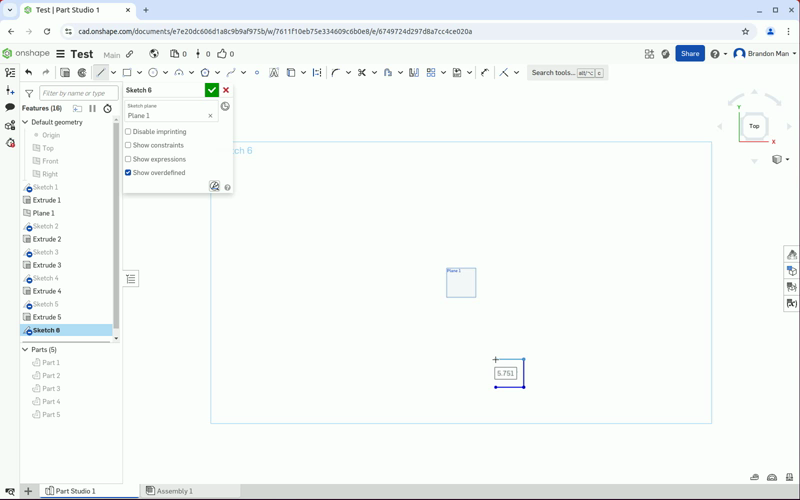
mouse_move(525, 359)
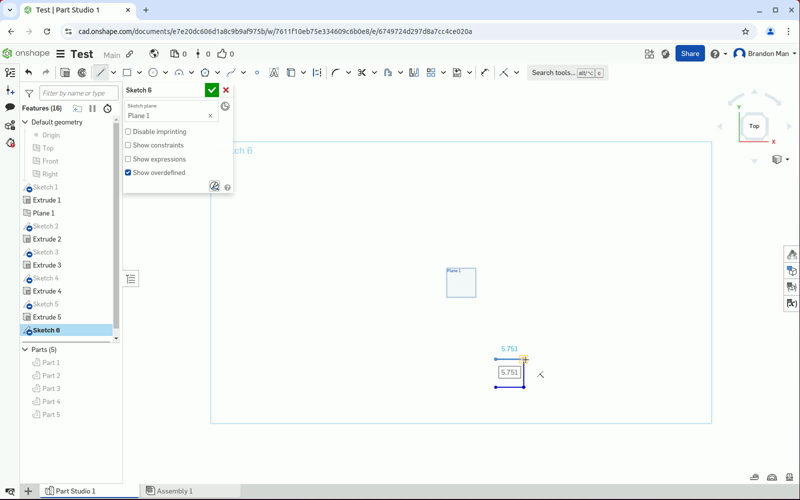
key_down(shift)
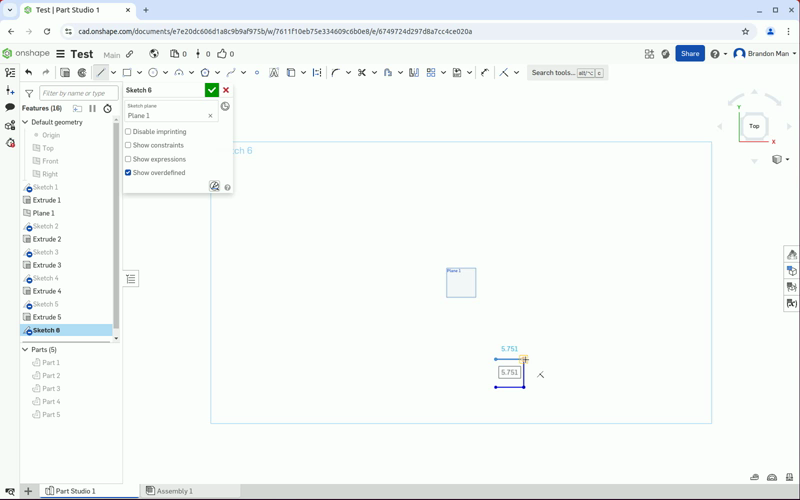
mouse_move(495, 387)
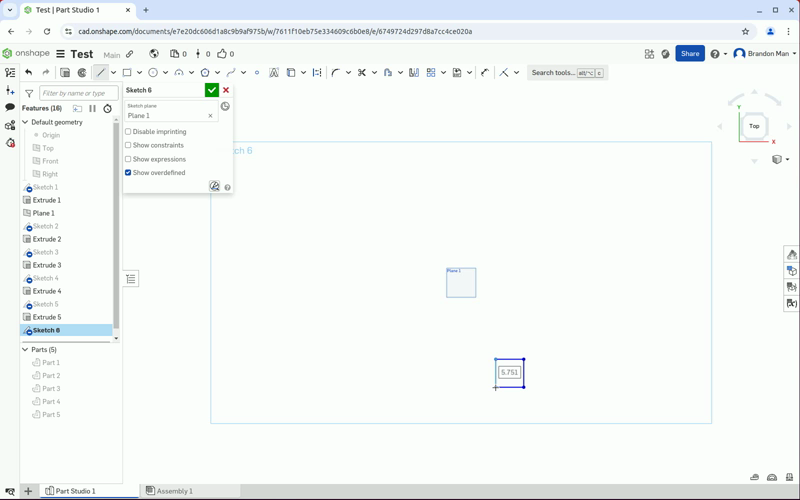
key_up(shift)
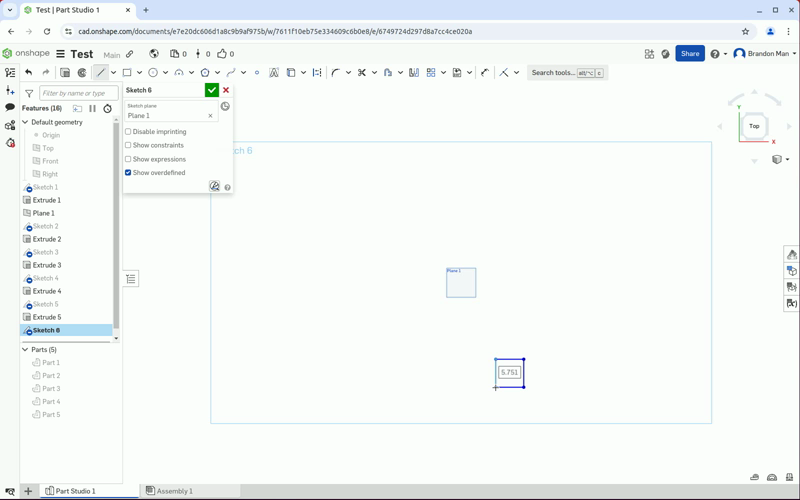
click(495, 387)
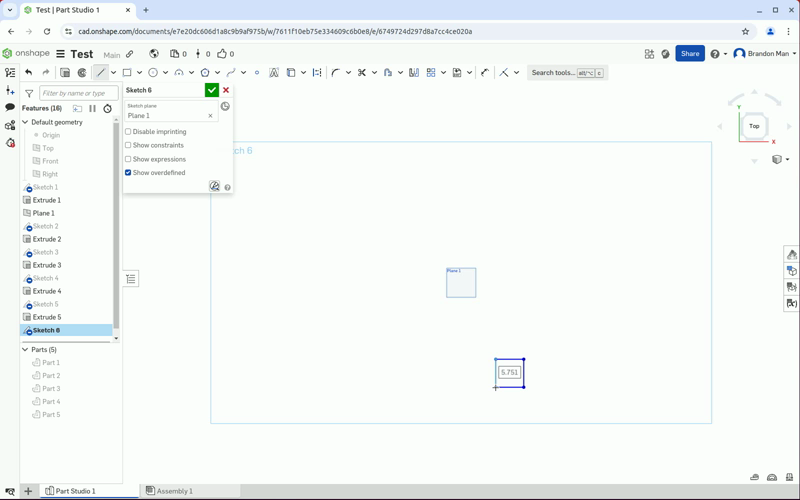
key(esc)
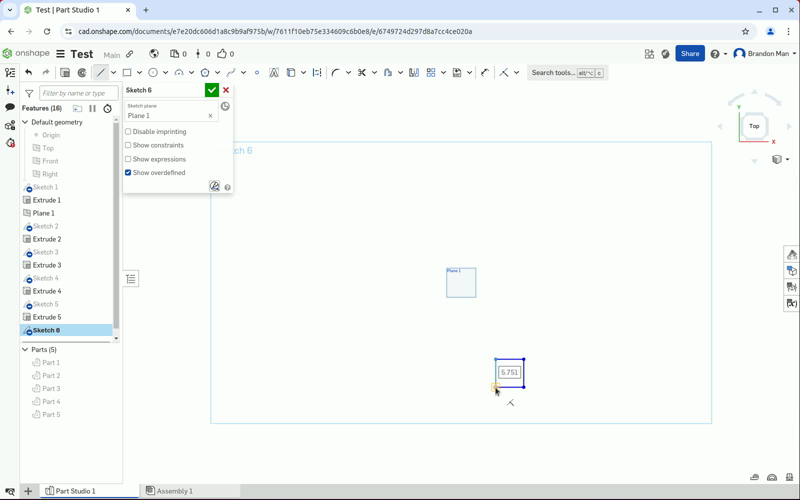
mouse_move(503, 376)
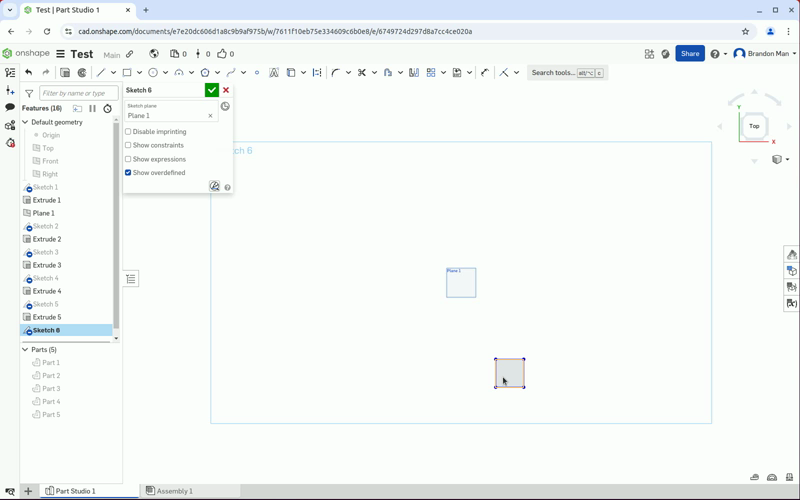
scroll(6)
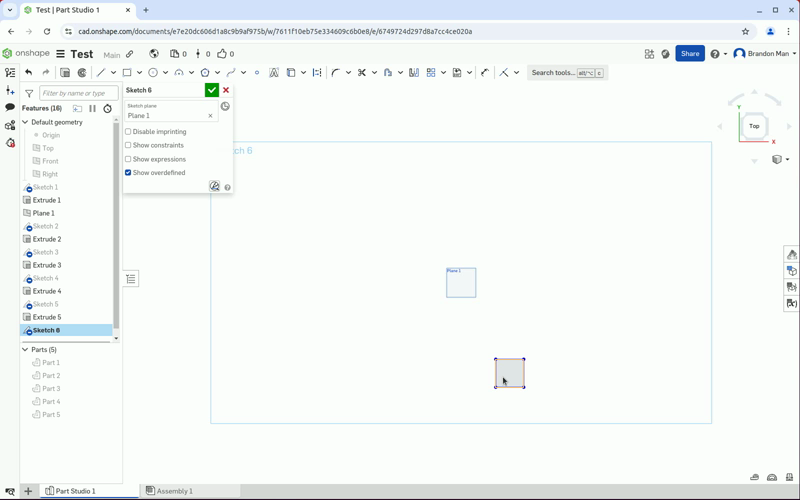
scroll(6)
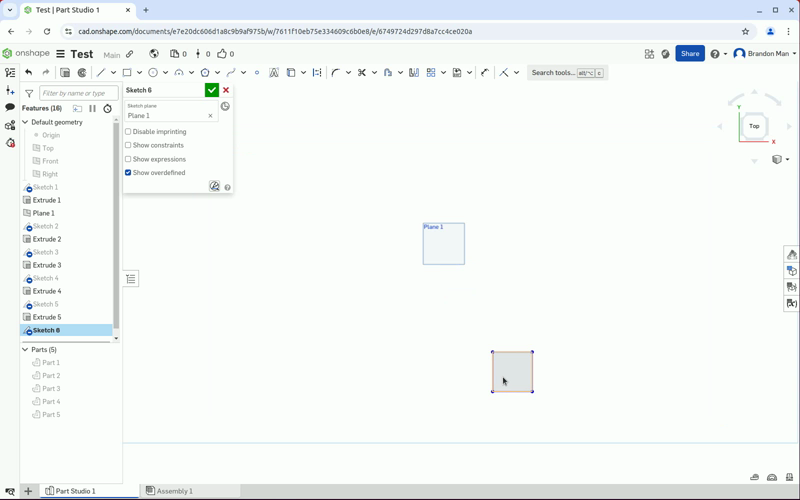
scroll(6)
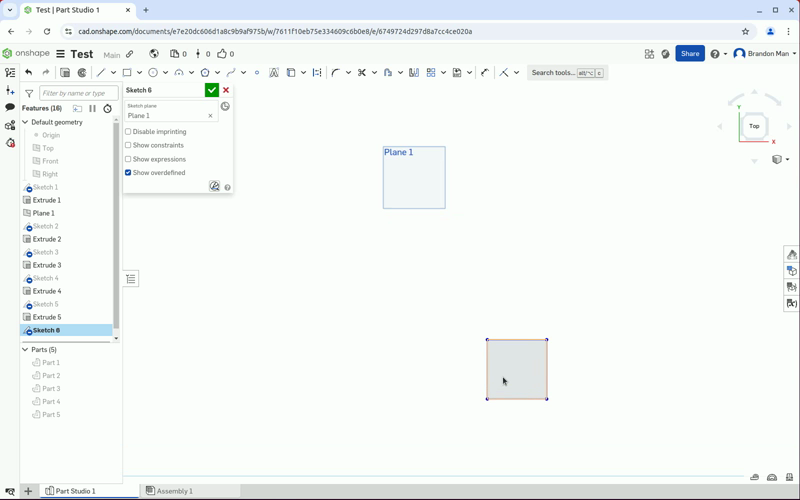
scroll(6)
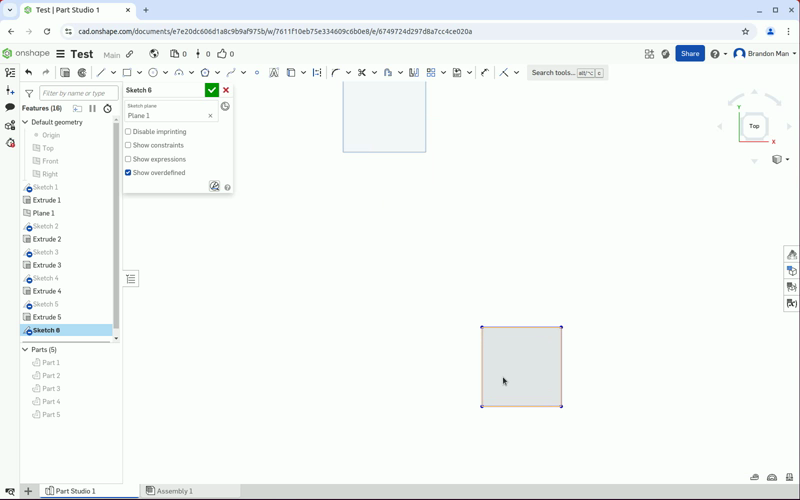
scroll(6)
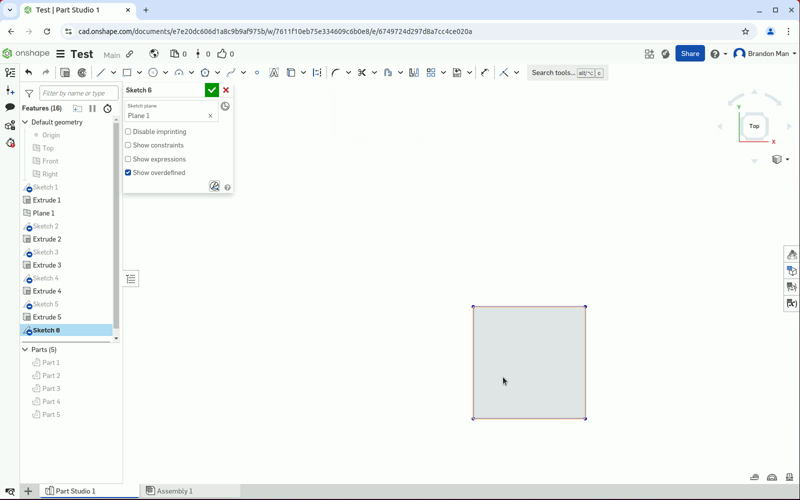
scroll(6)
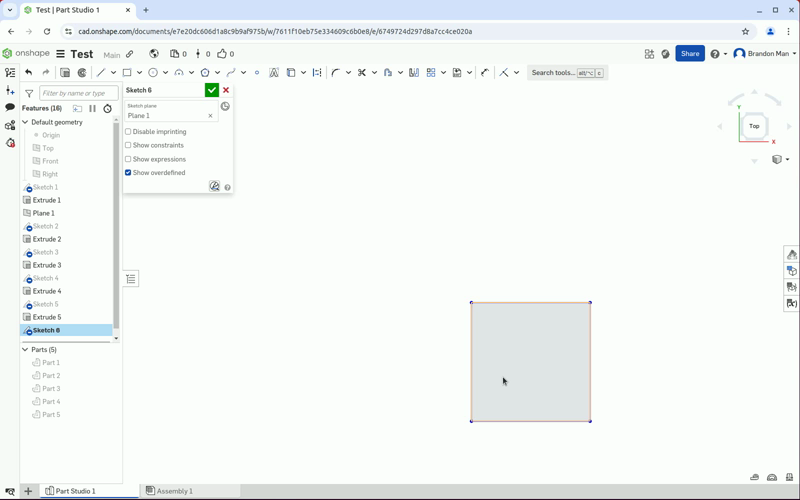
scroll(6)
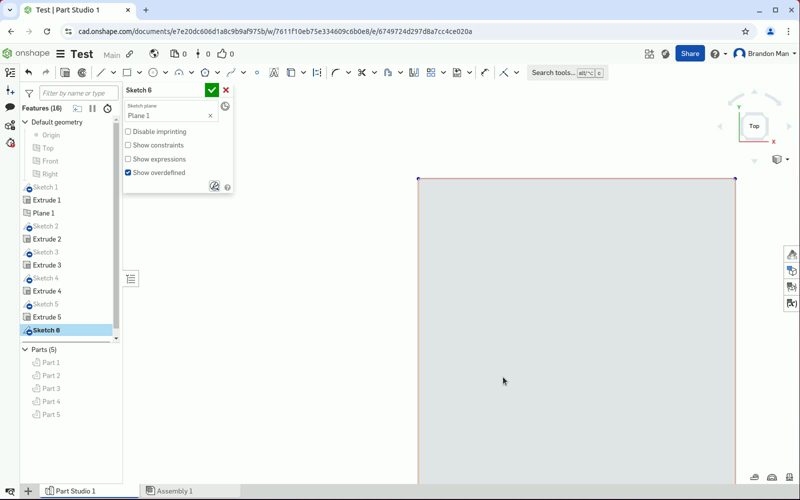
click(503, 376)
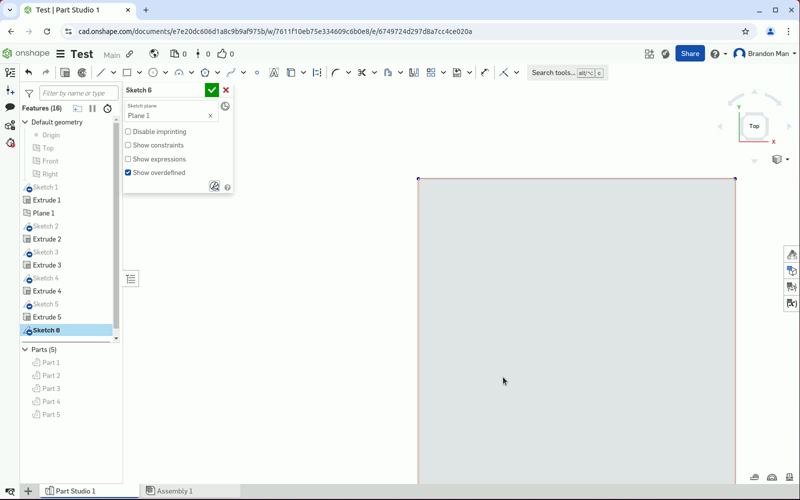
scroll(-6)
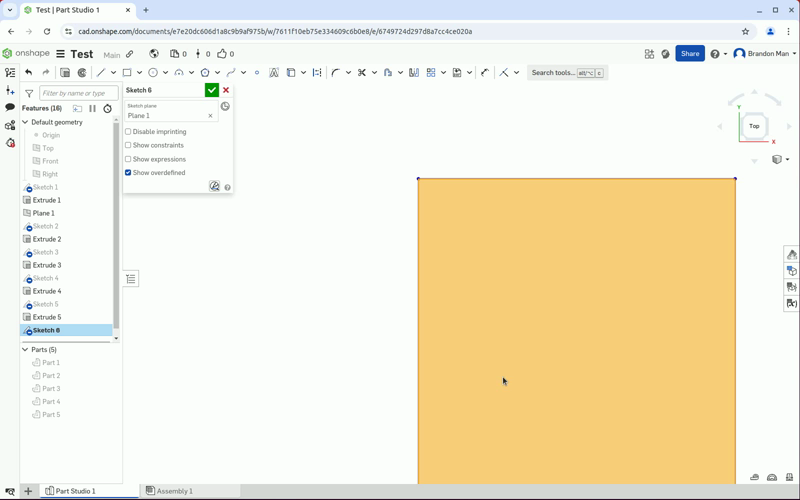
scroll(-6)
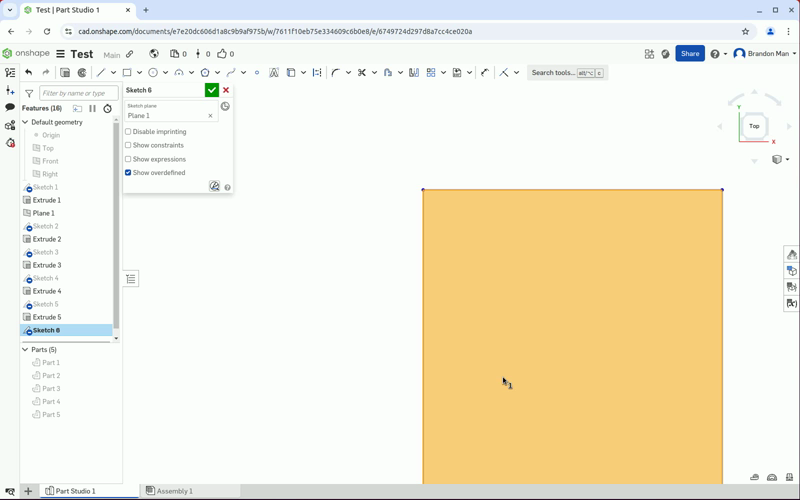
scroll(-6)
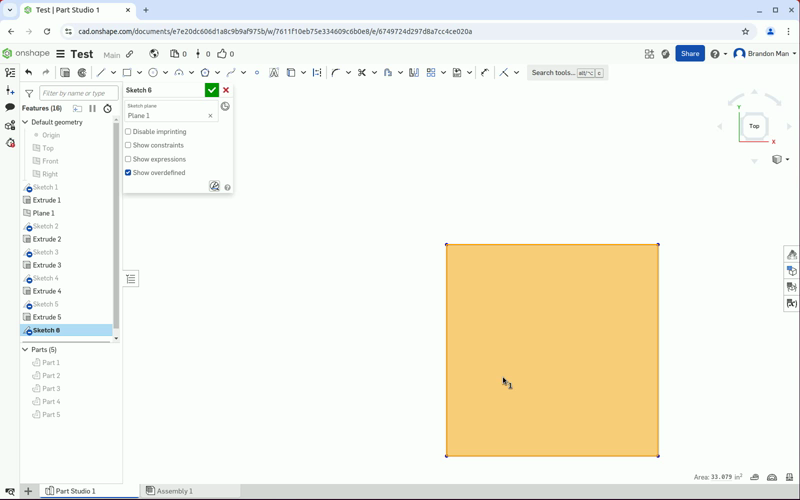
scroll(-6)
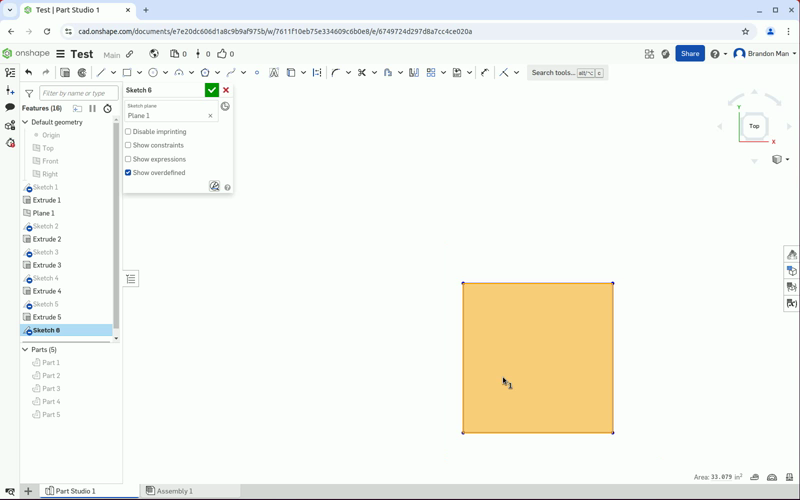
scroll(-6)
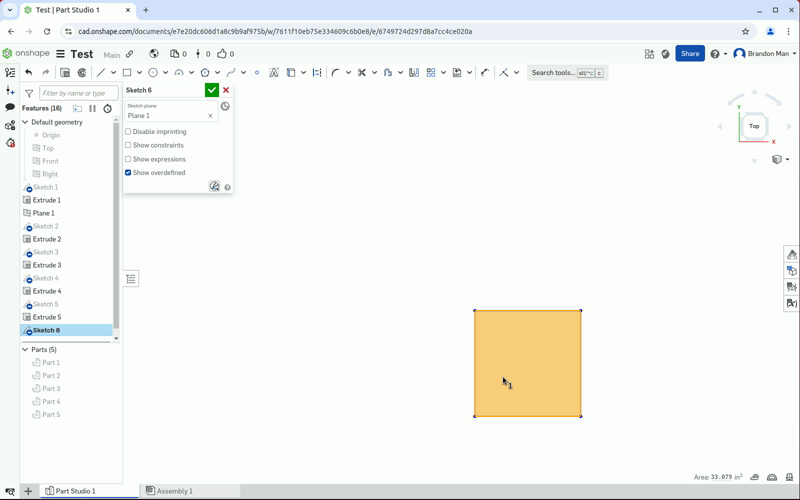
scroll(-6)
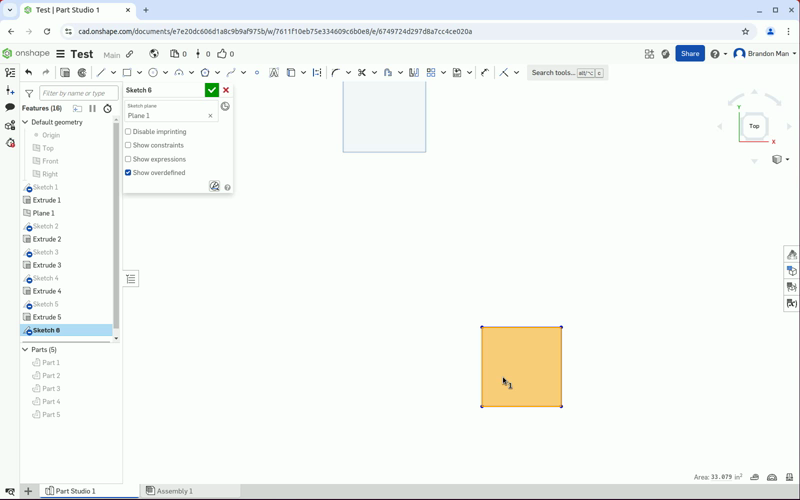
scroll(-6)
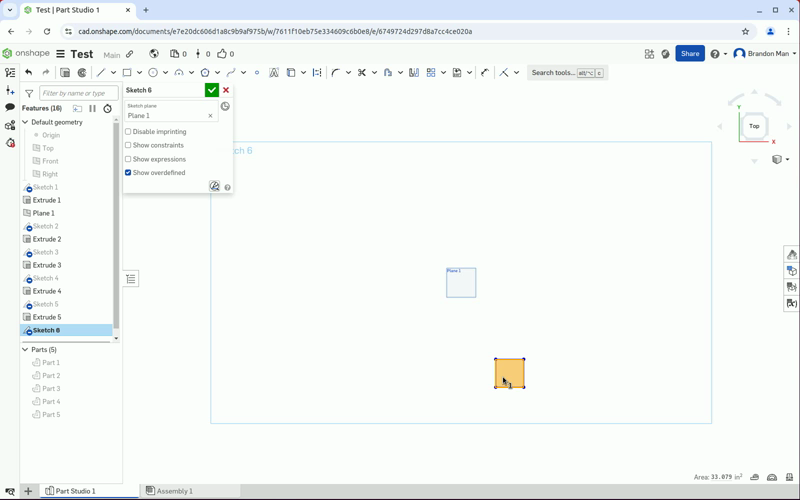
mouse_move(73, 352)
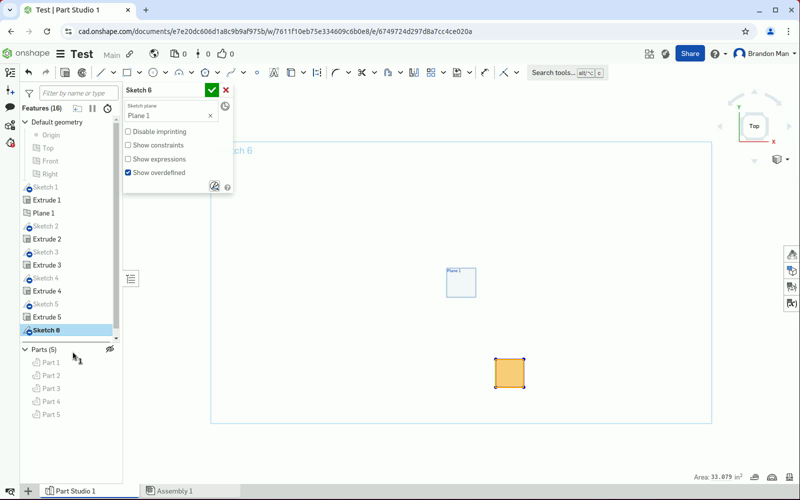
key(shift+y)
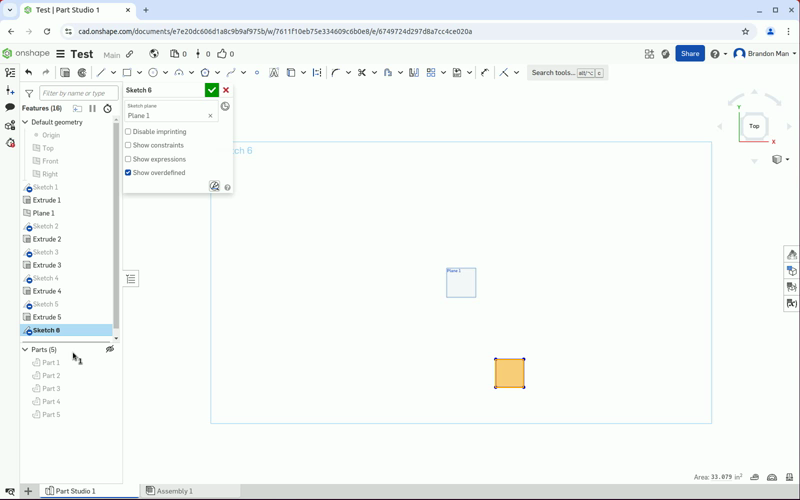
key(shift+e)
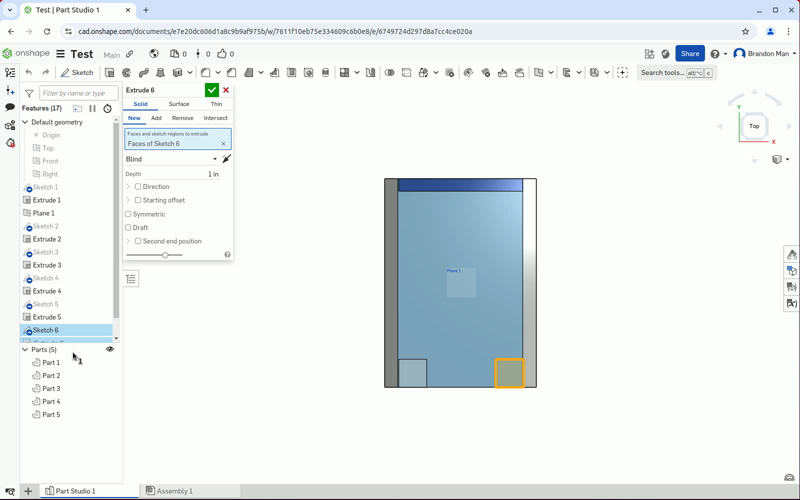
mouse_move(143, 106)
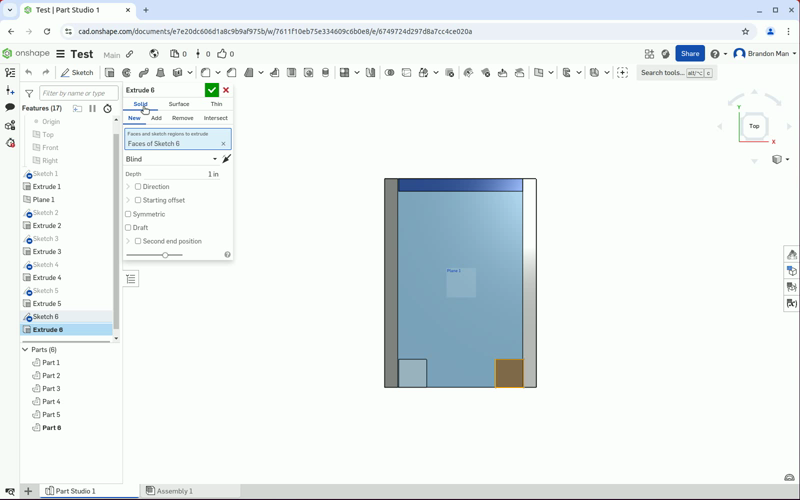
click(143, 106)
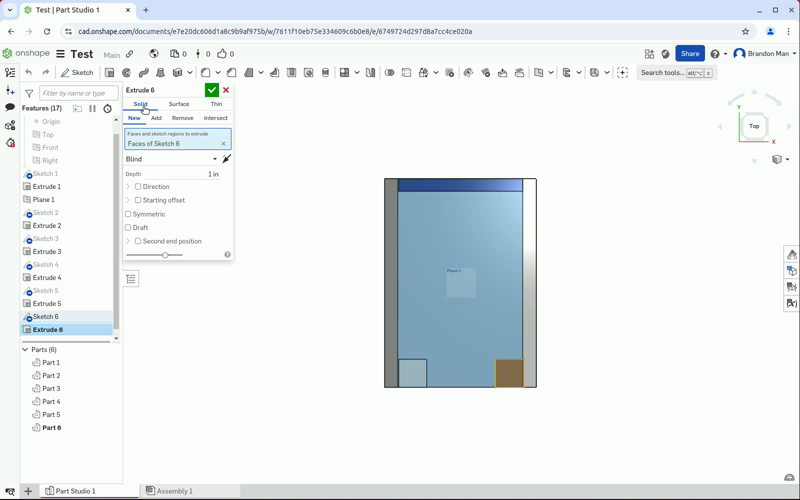
mouse_move(137, 120)
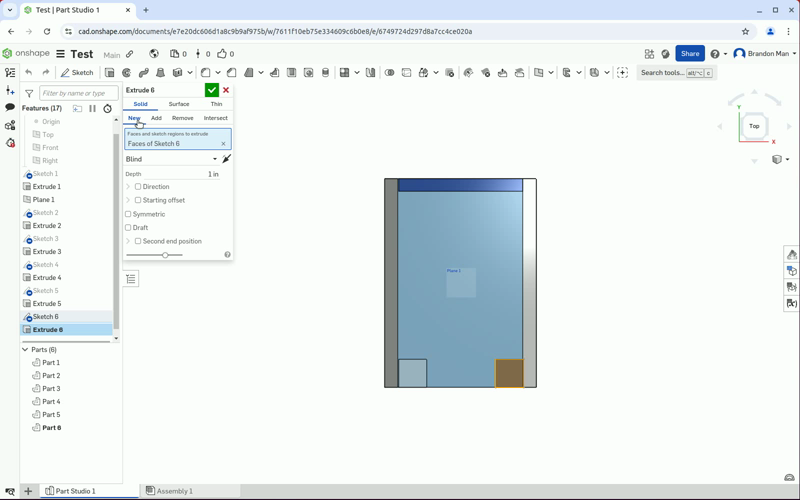
click(137, 120)
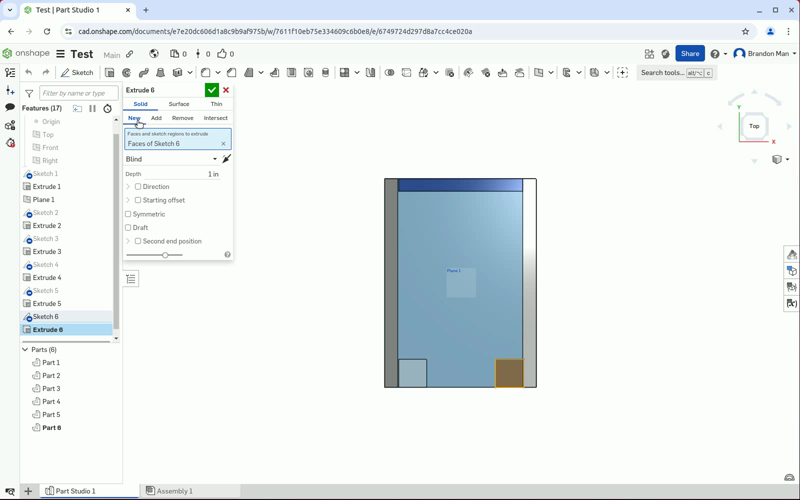
key(tab, 4)
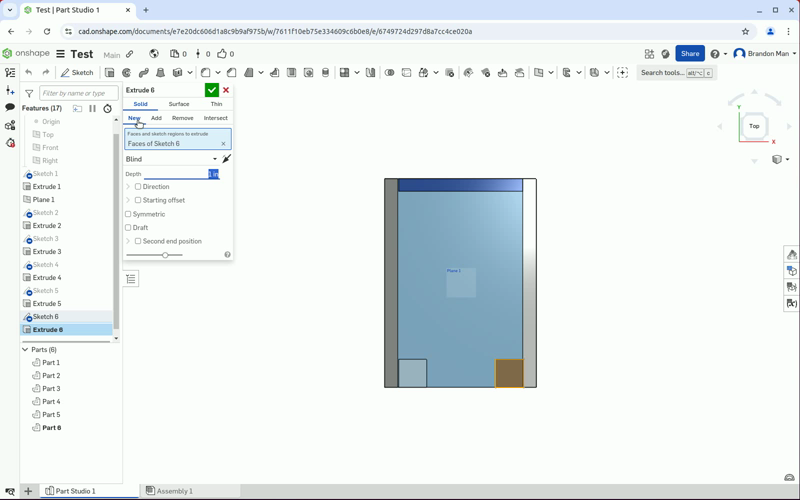
text(21.905)
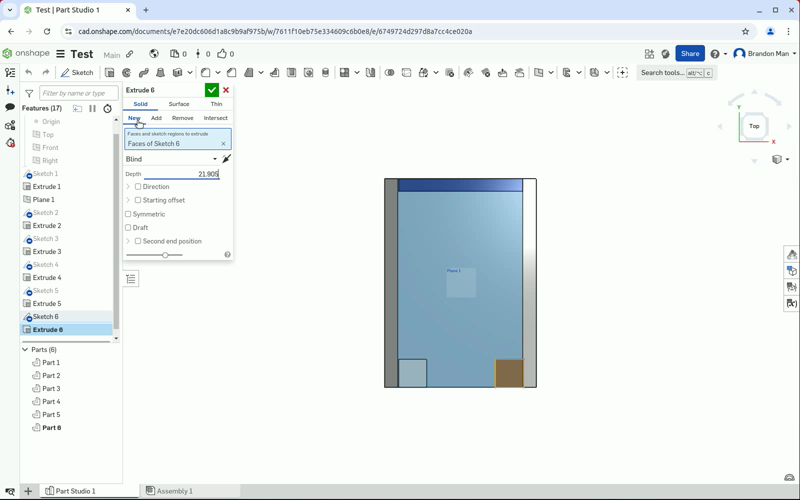
key(enter)
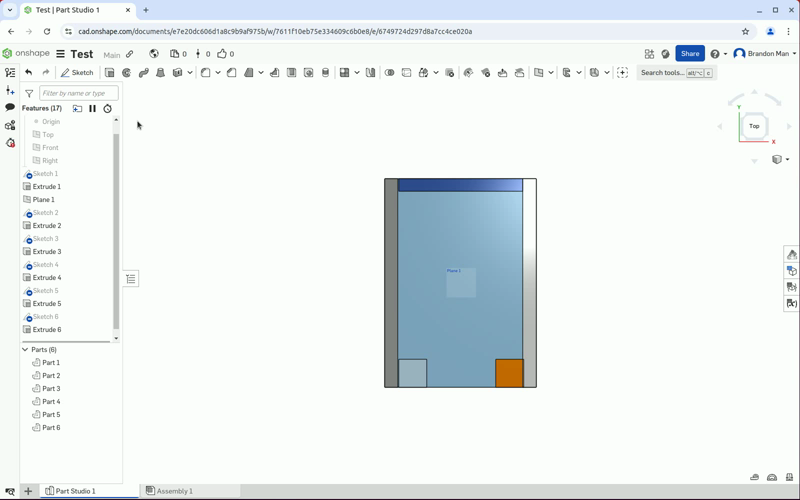
key(shift+h)
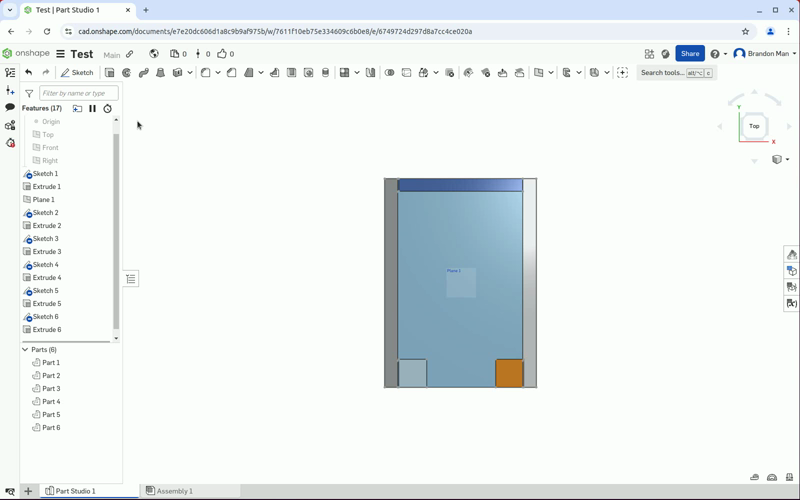
key(shift+h)
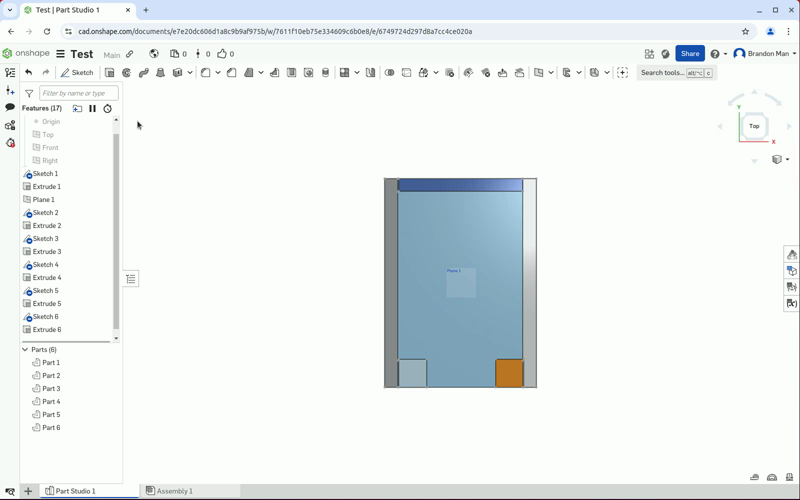
key(shift+7)
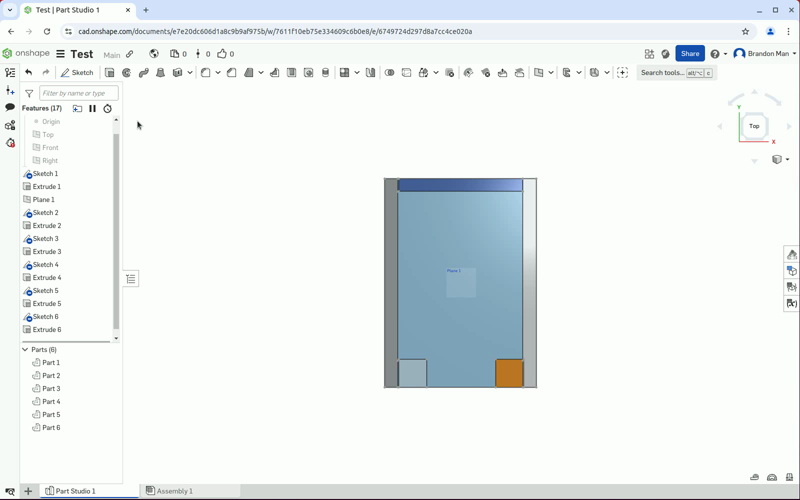
key(up, 3)
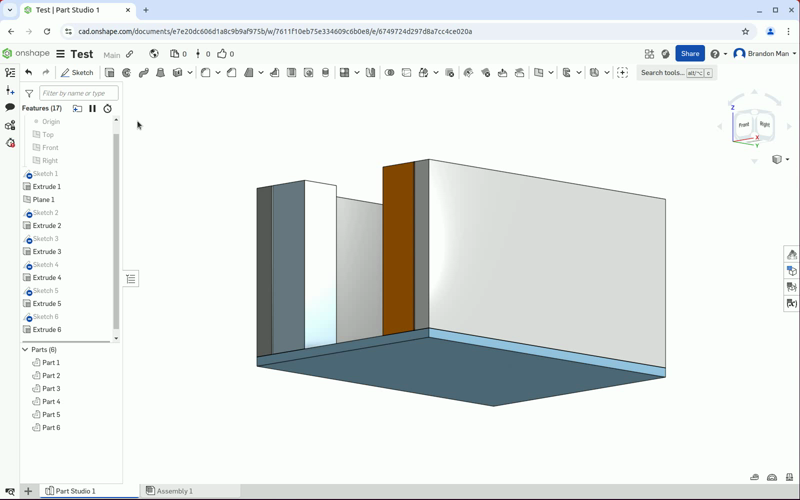
key(left, 3)
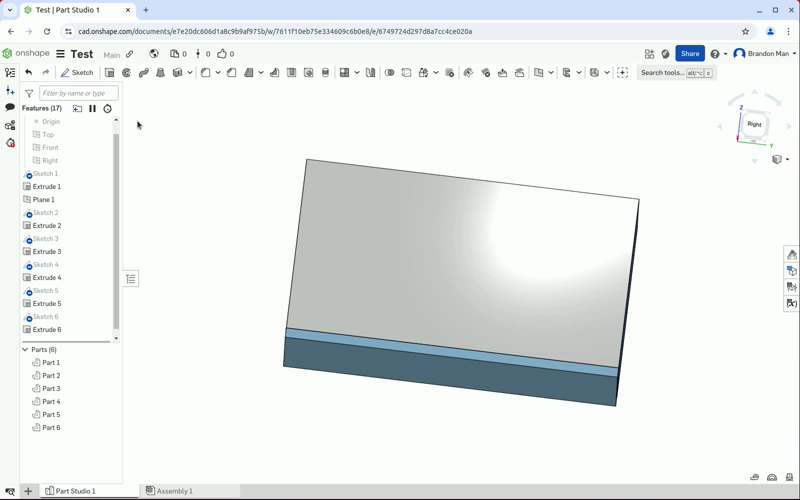
key(right, 3)
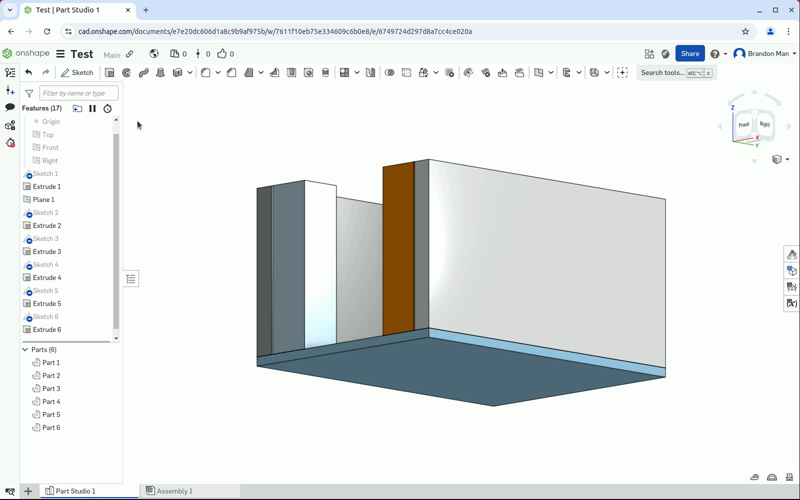
key(down, 3)
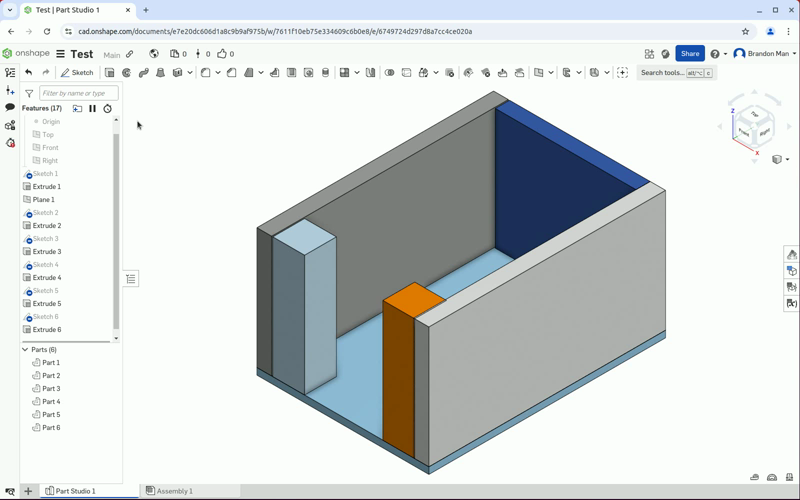
mouse_move(69, 176)
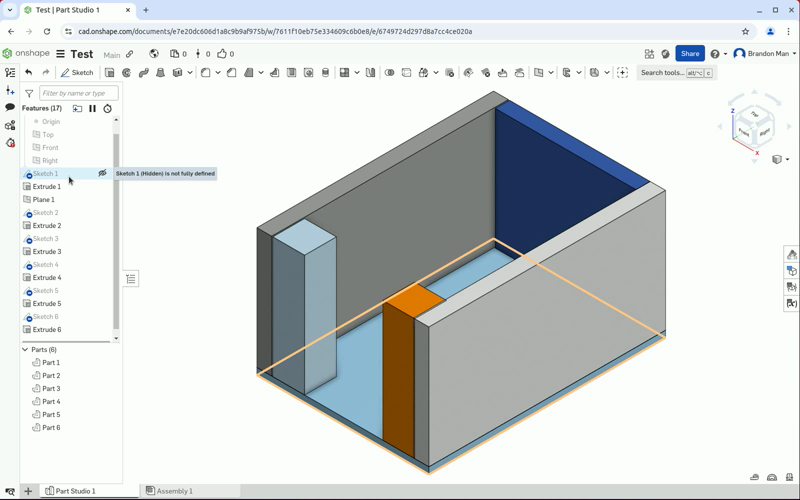
click(69, 176)